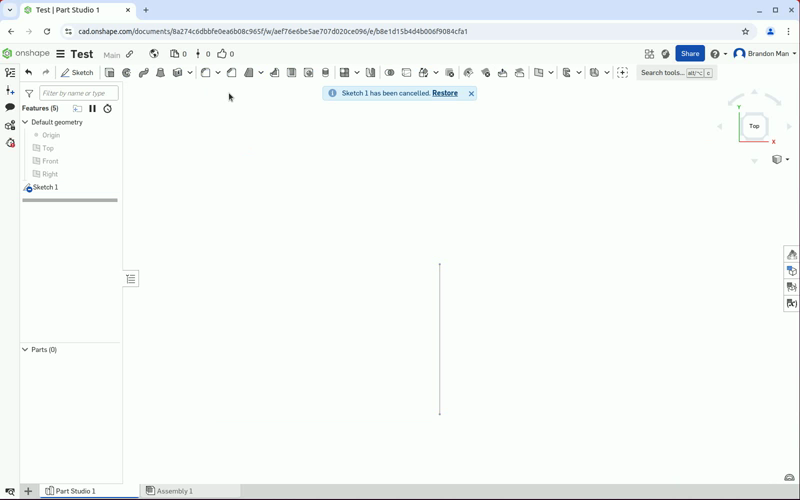
key(shift+h)
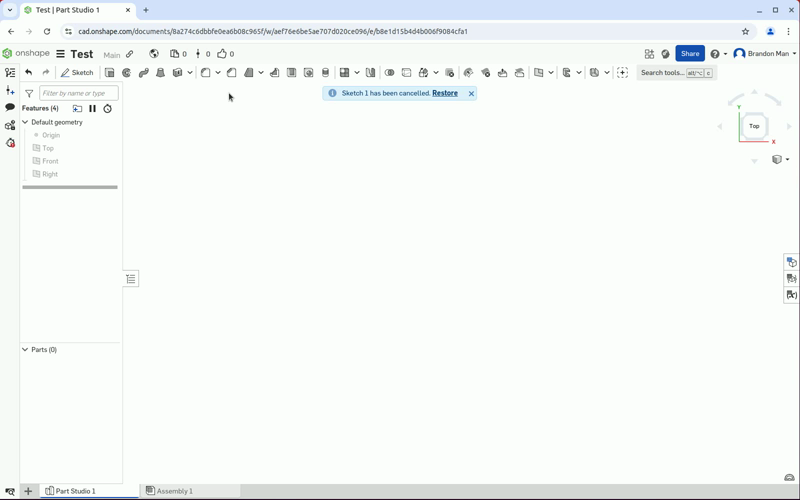
mouse_move(73, 352)
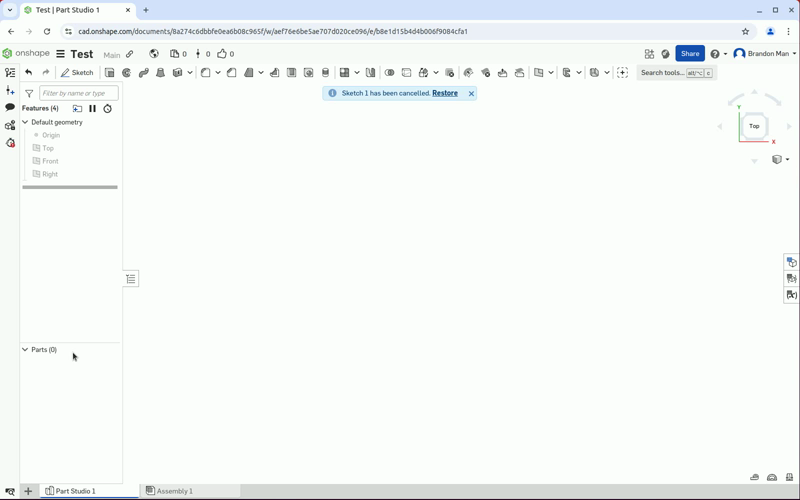
key(y)
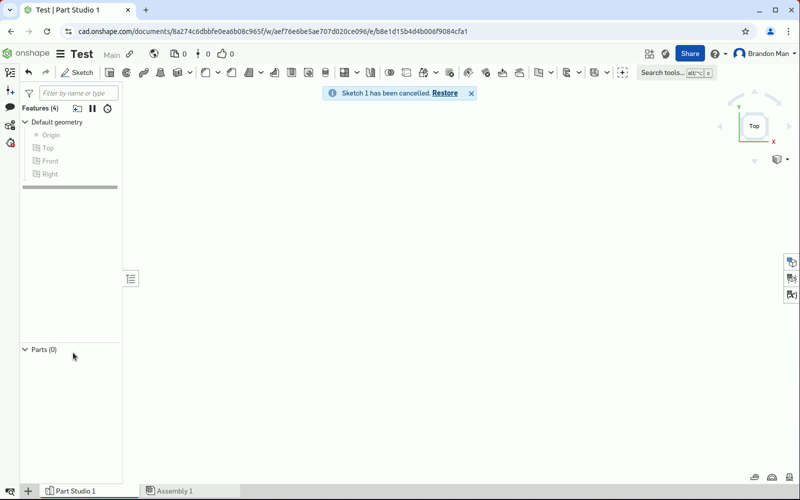
key(shift+p)
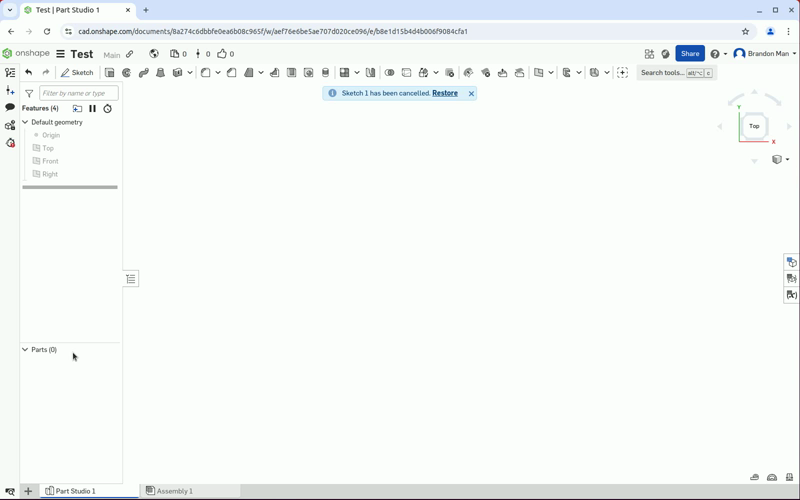
key(space)
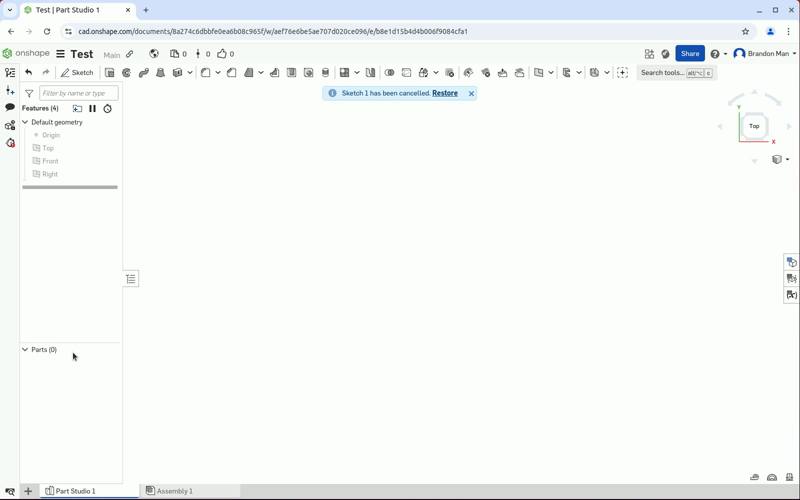
key_down(shift)
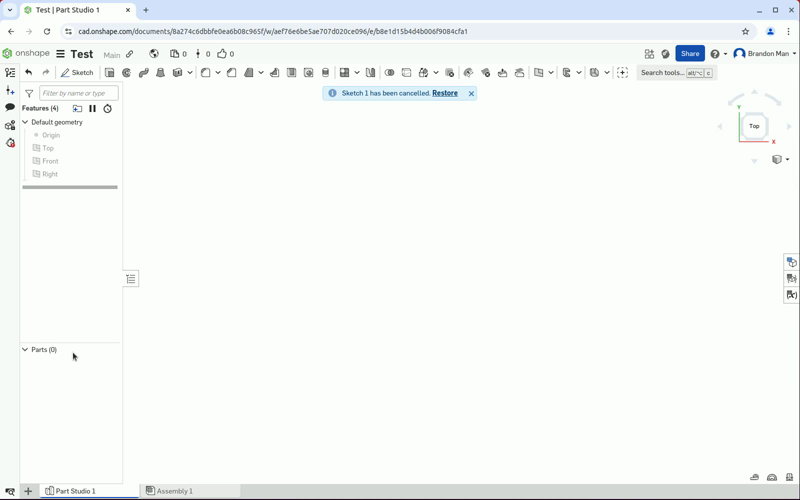
key(up)
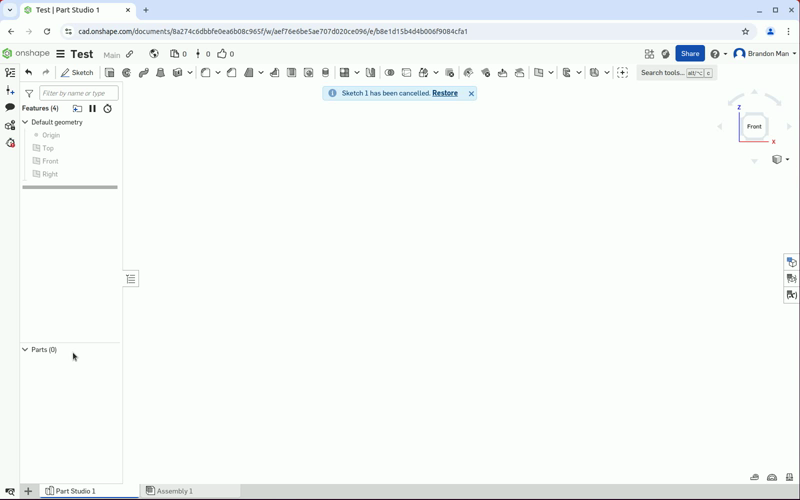
key_up(shift)
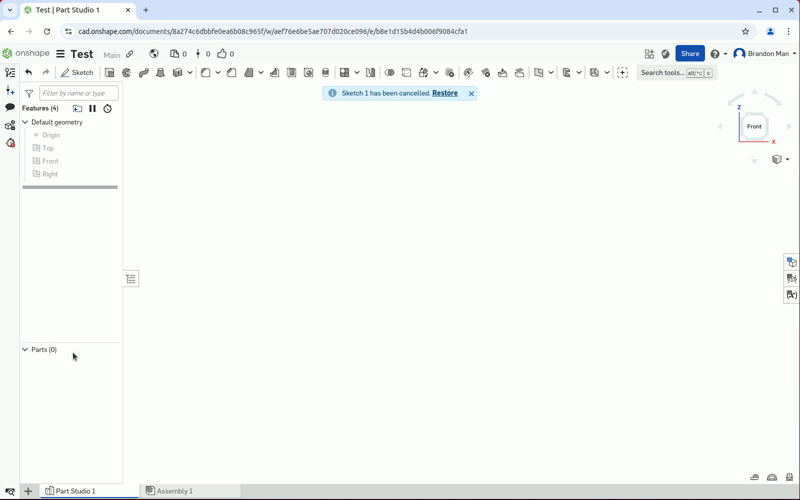
mouse_move(73, 352)
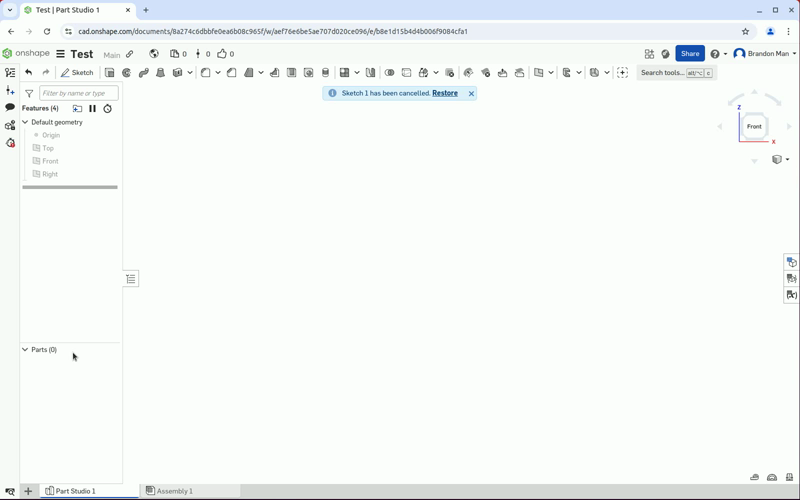
key(shift+y)
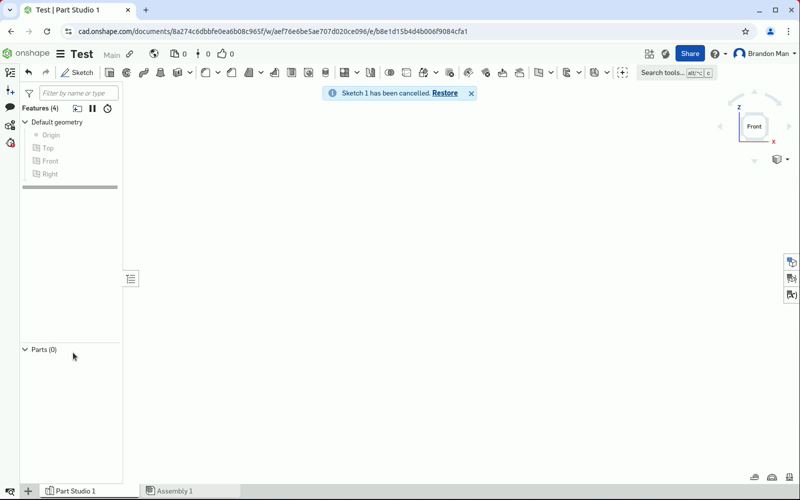
key(shift+s)
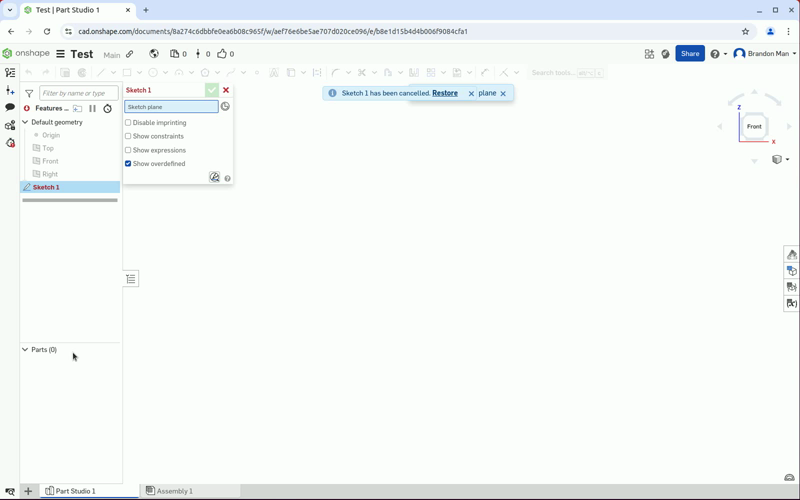
mouse_move(73, 163)
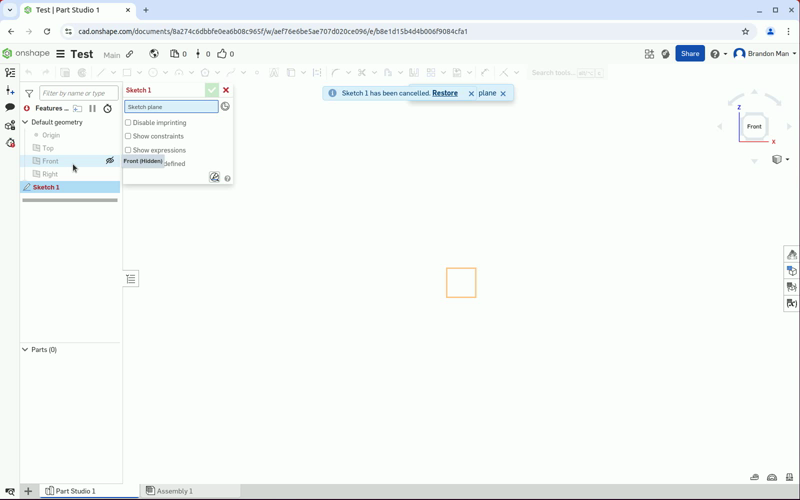
click(73, 163)
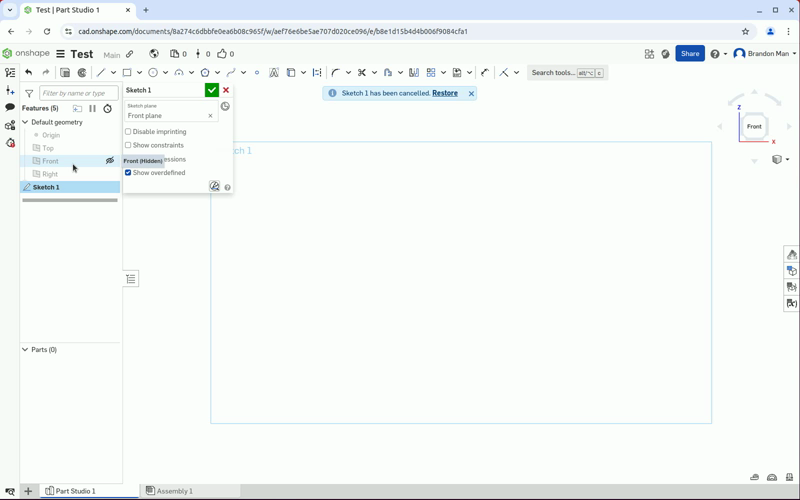
mouse_move(73, 352)
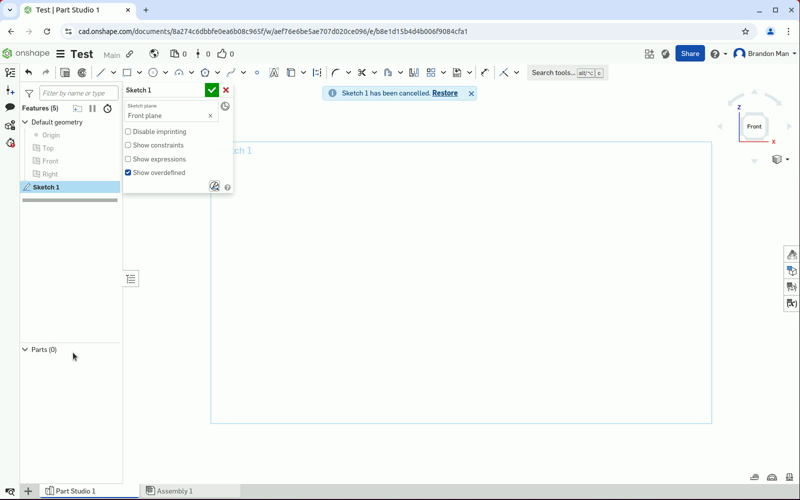
key(y)
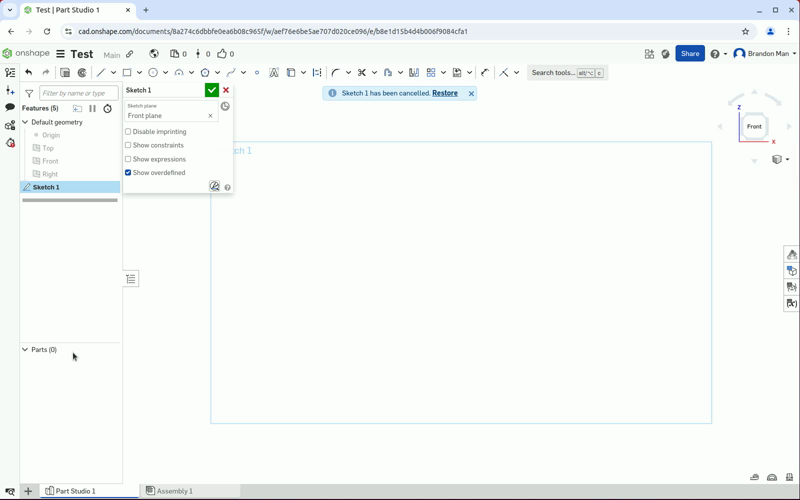
key(l)
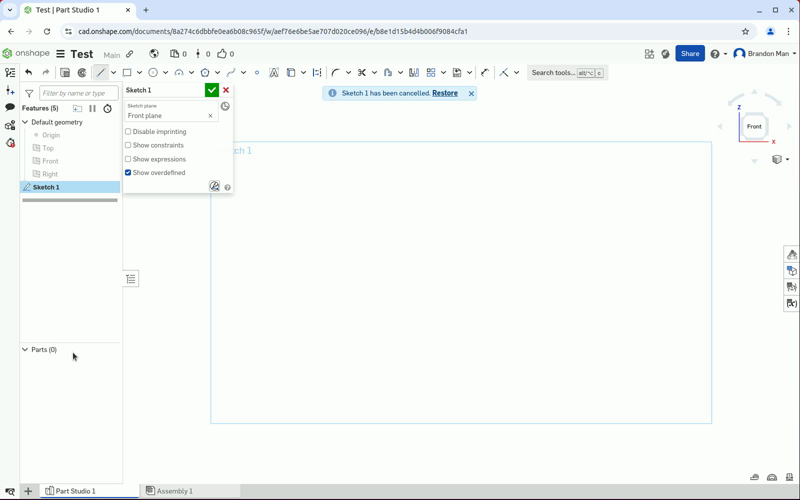
key_down(shift)
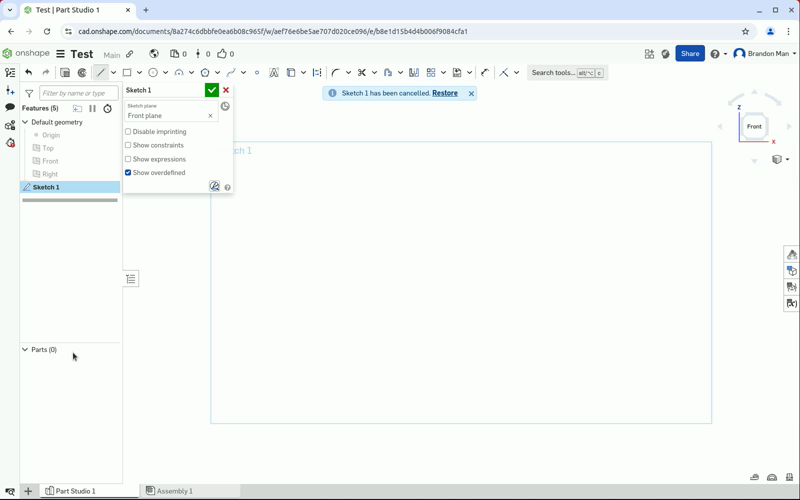
mouse_move(404, 304)
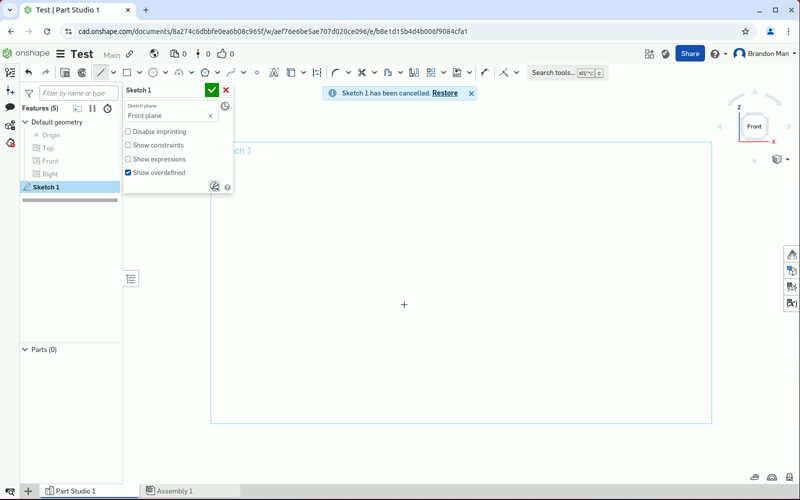
click(404, 304)
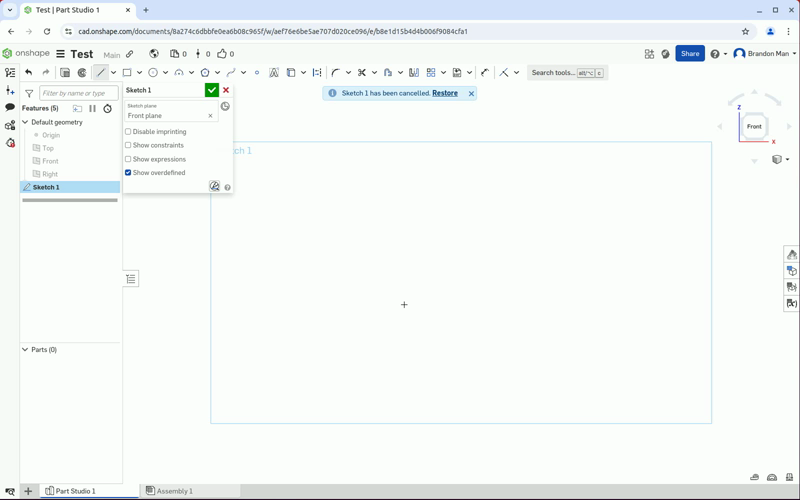
key_up(shift)
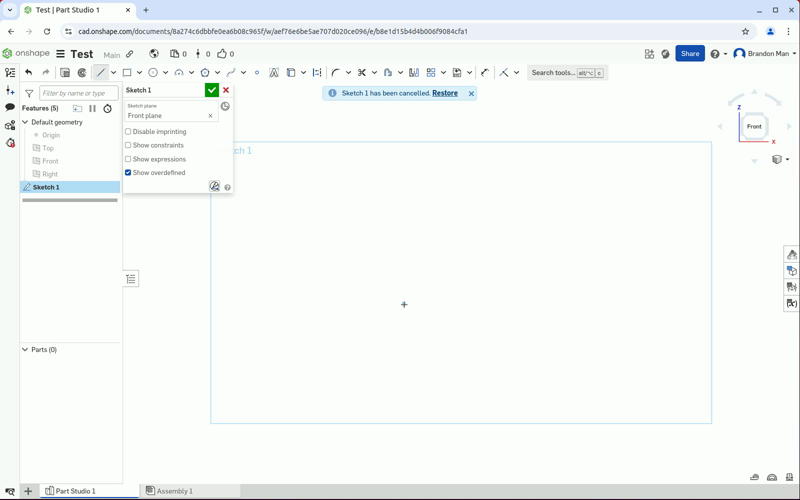
key_down(shift)
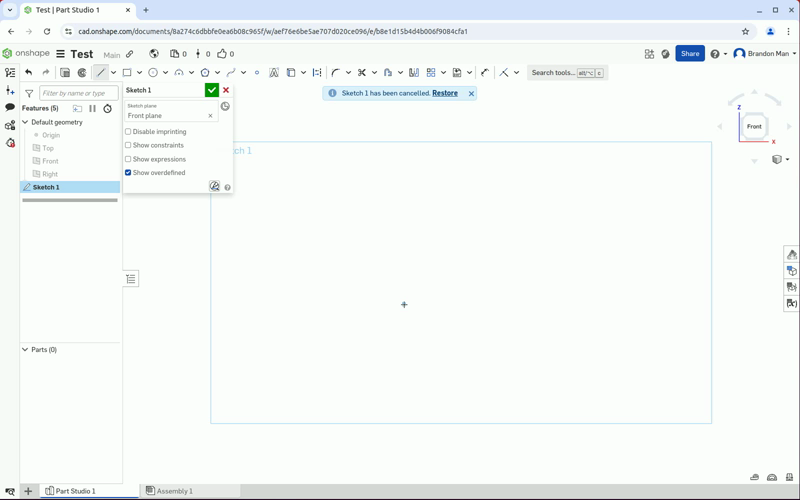
mouse_move(434, 304)
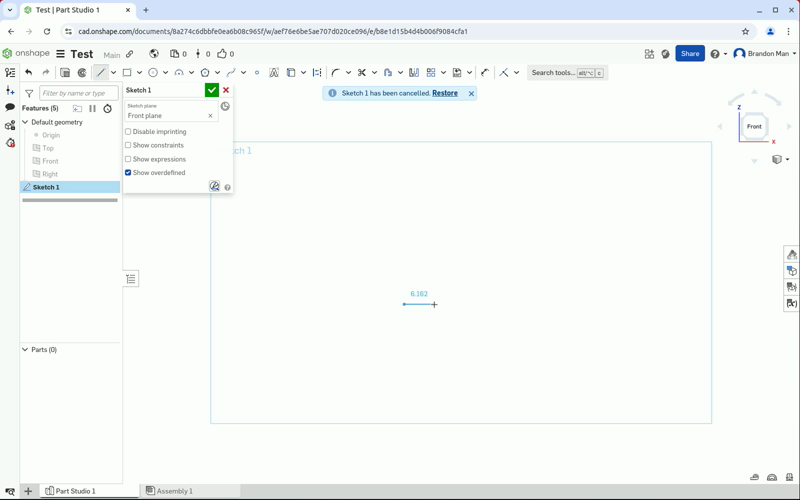
mouse_move(415, 304)
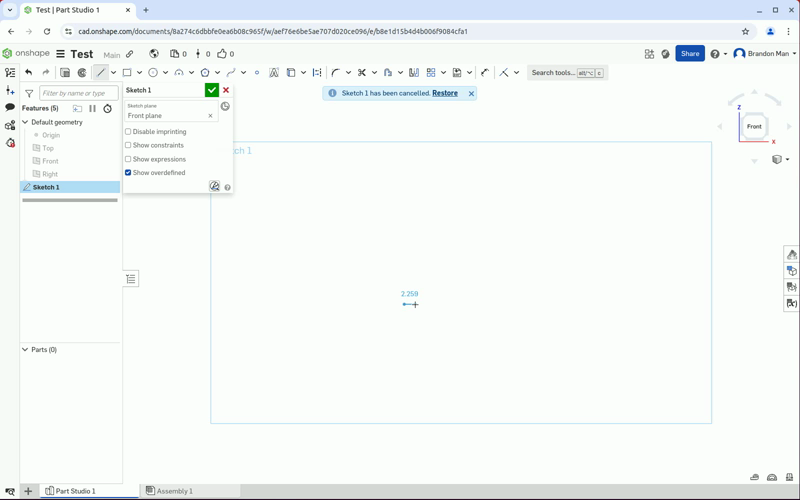
click(415, 304)
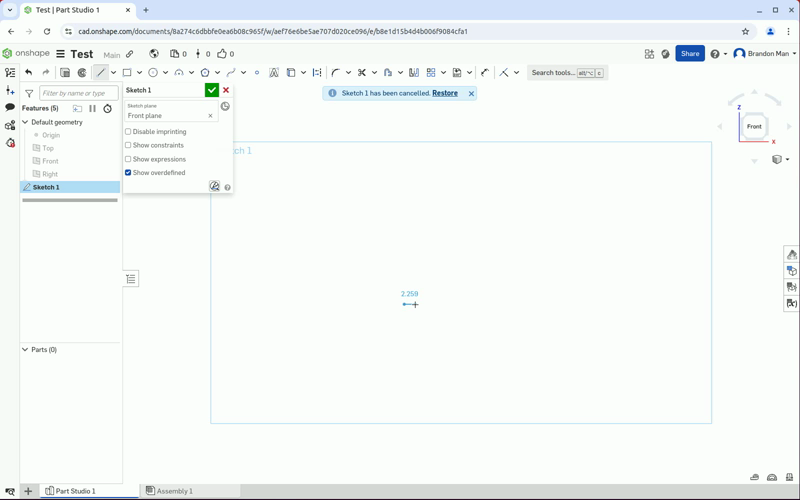
key_up(shift)
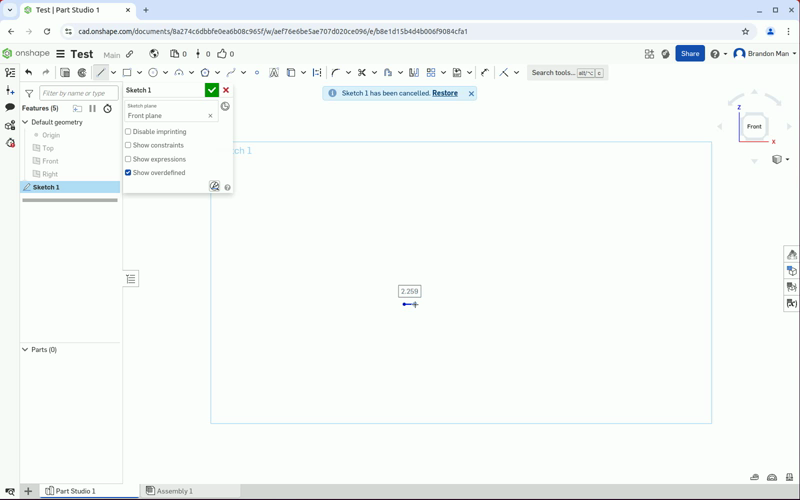
key(esc)
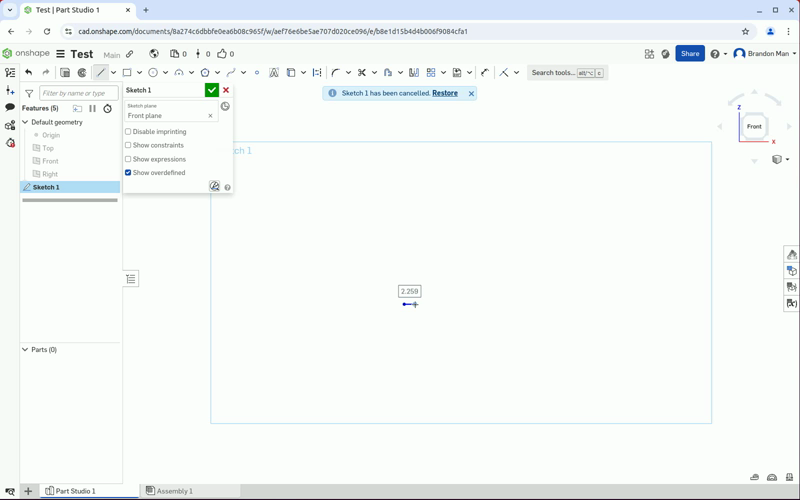
key(a)
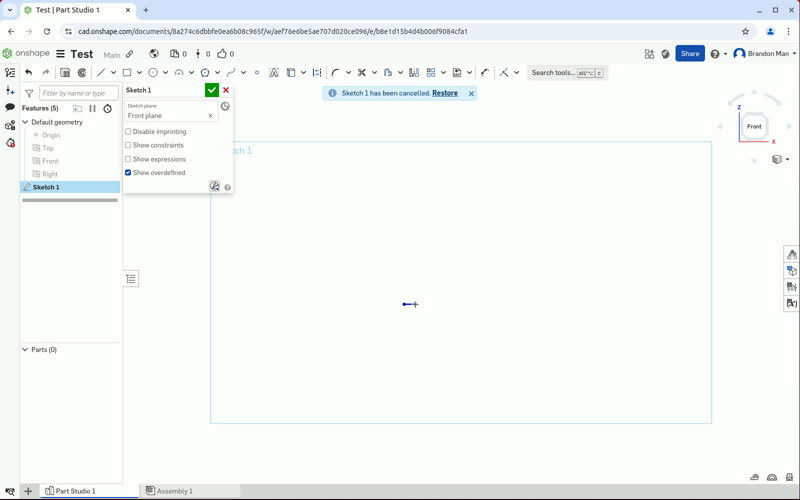
mouse_move(415, 304)
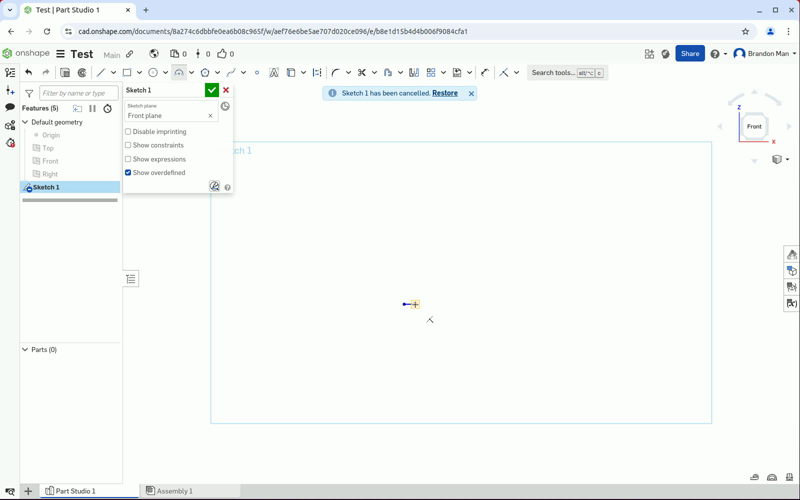
click(415, 304)
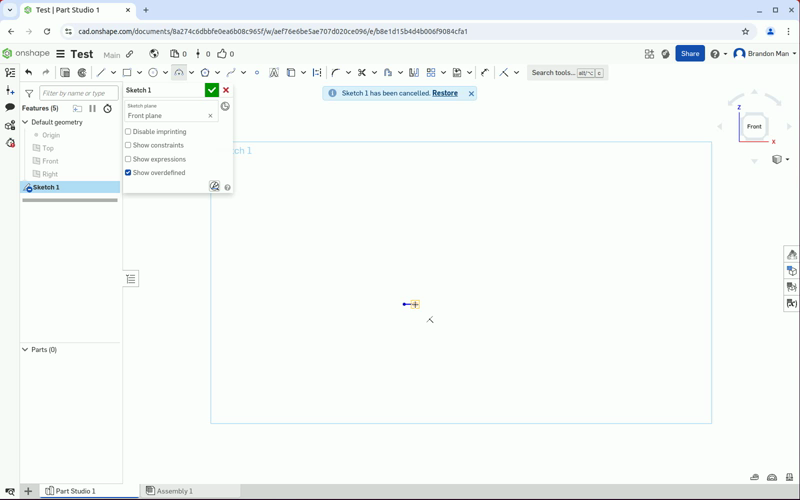
key_down(shift)
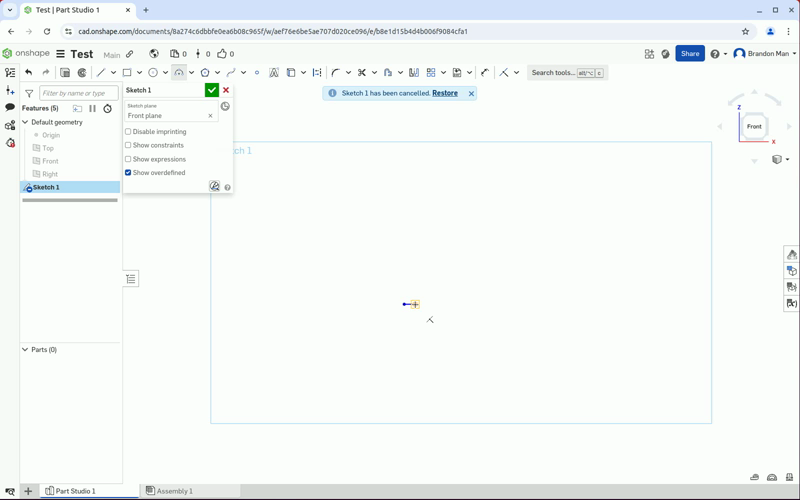
mouse_move(440, 304)
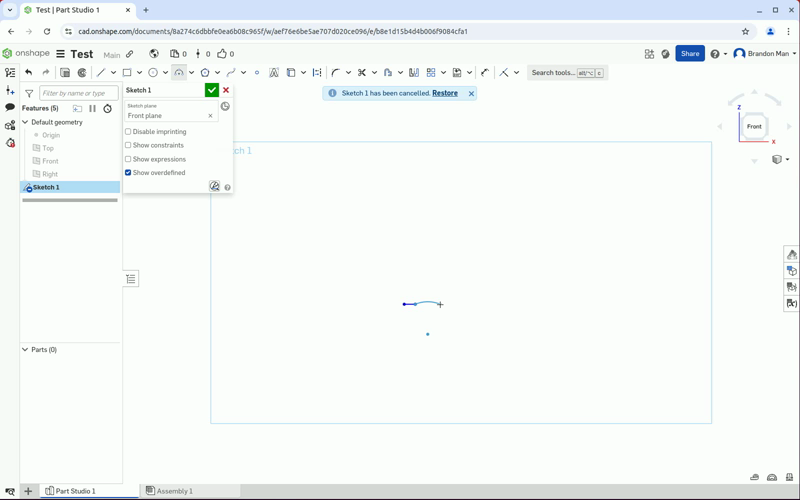
click(440, 304)
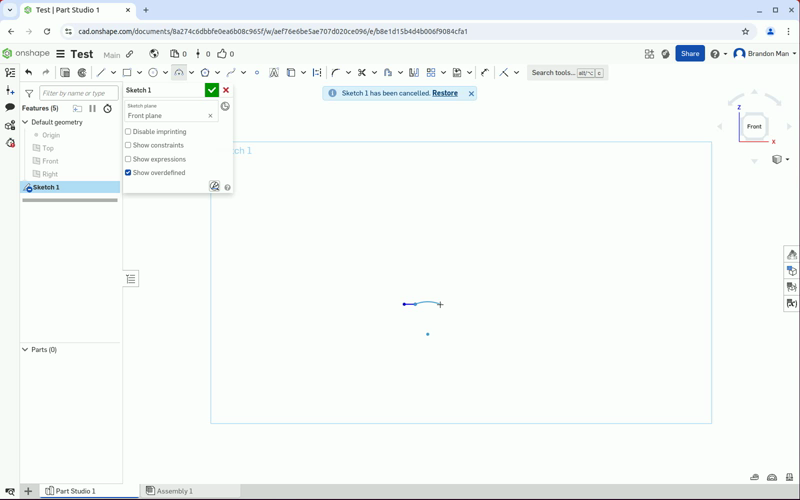
mouse_move(427, 292)
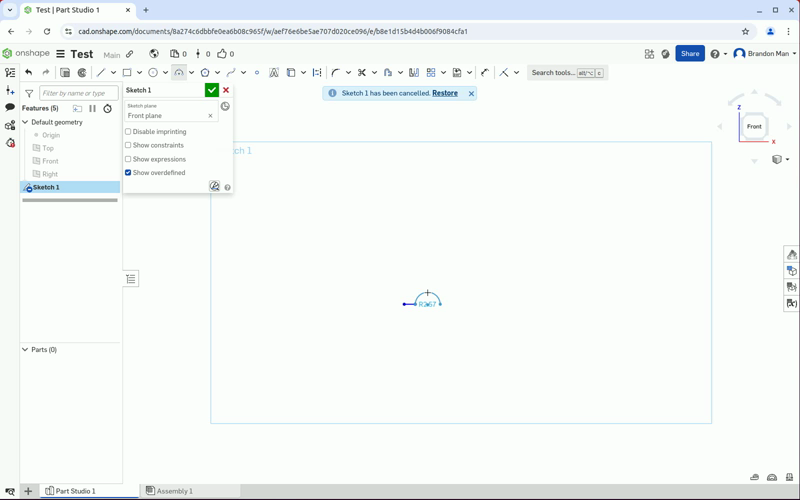
click(427, 292)
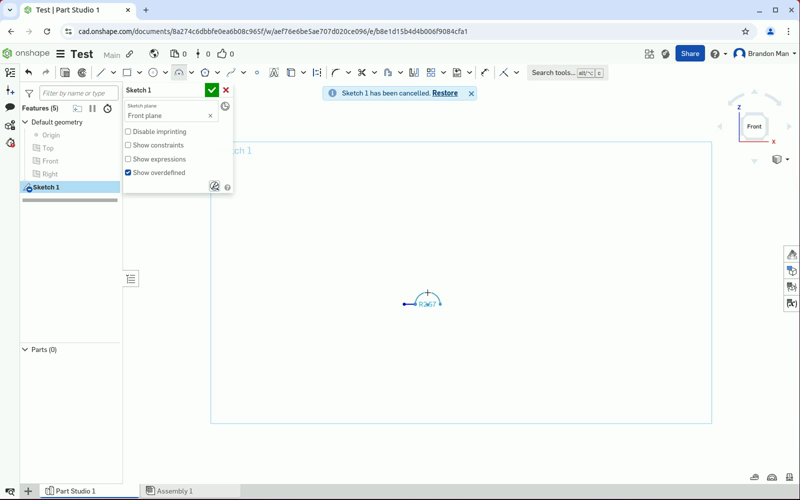
key_up(shift)
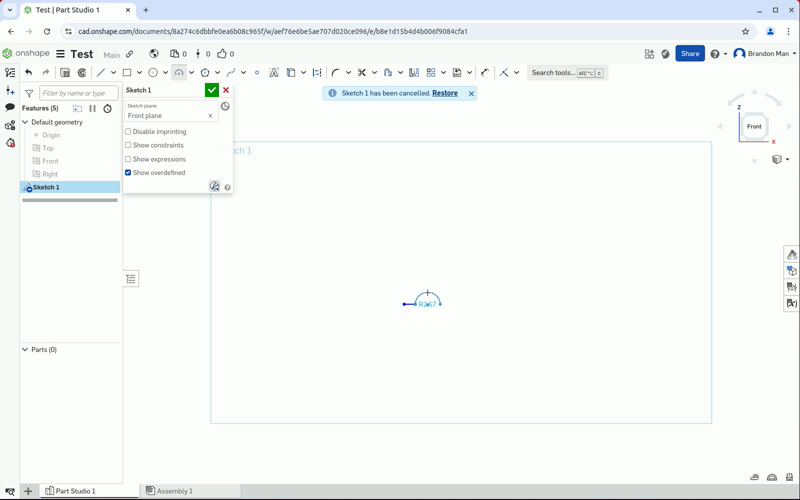
key(esc)
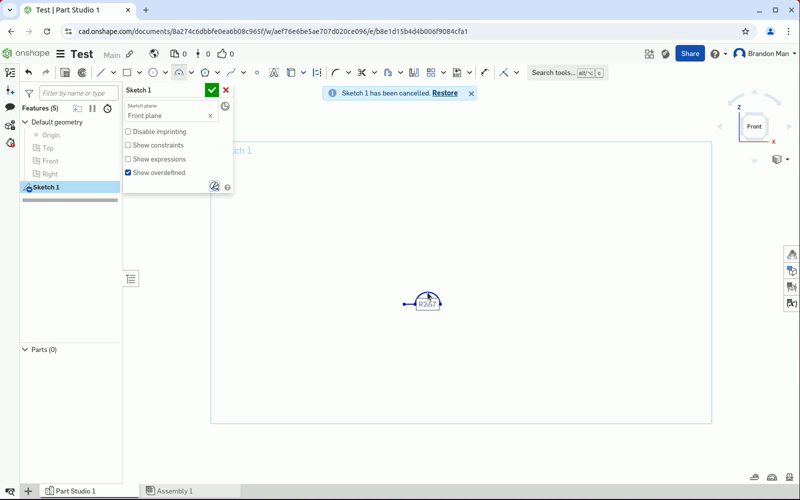
key(l)
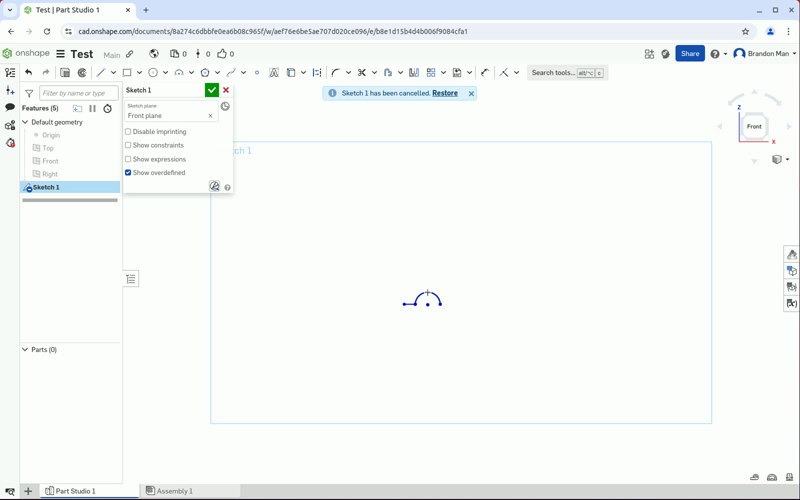
mouse_move(440, 304)
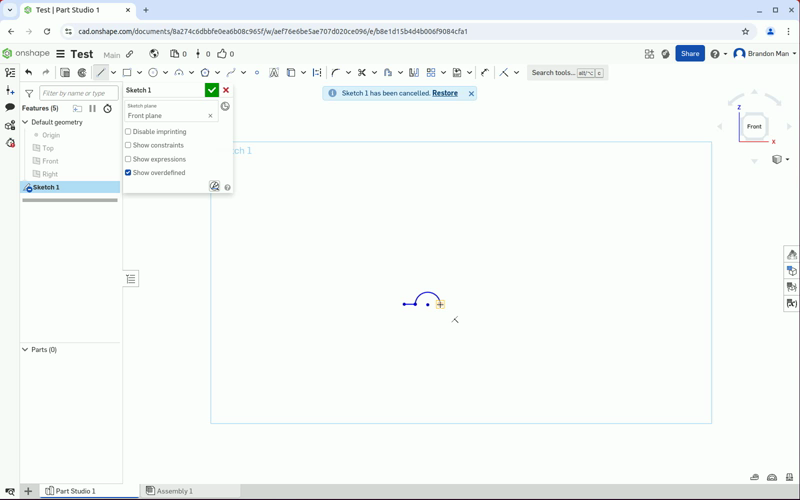
click(440, 304)
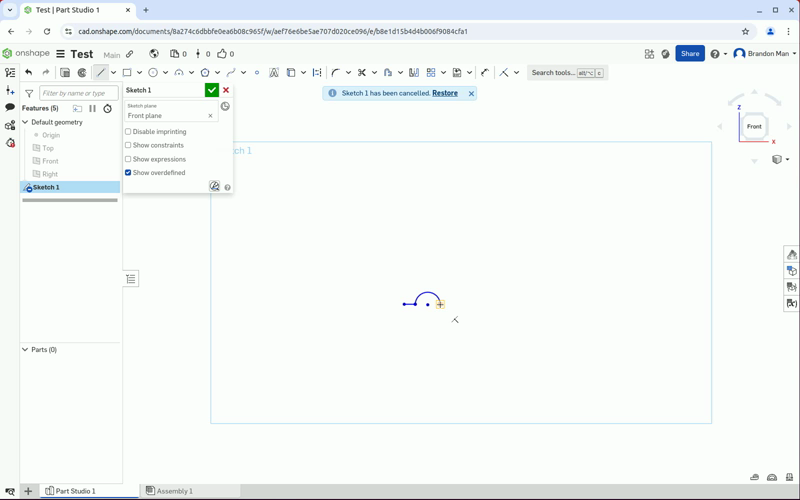
key_down(shift)
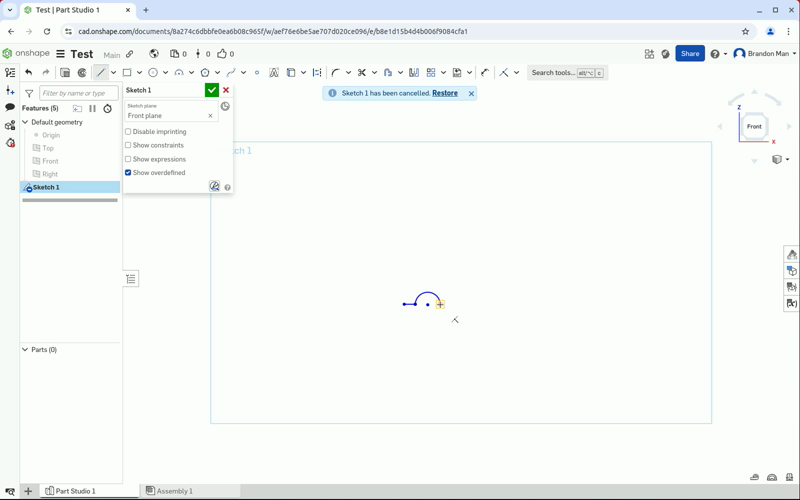
mouse_move(539, 304)
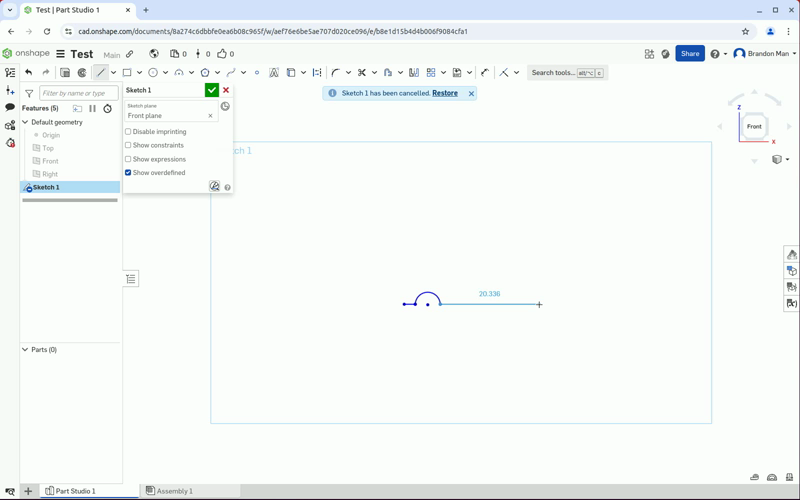
click(539, 304)
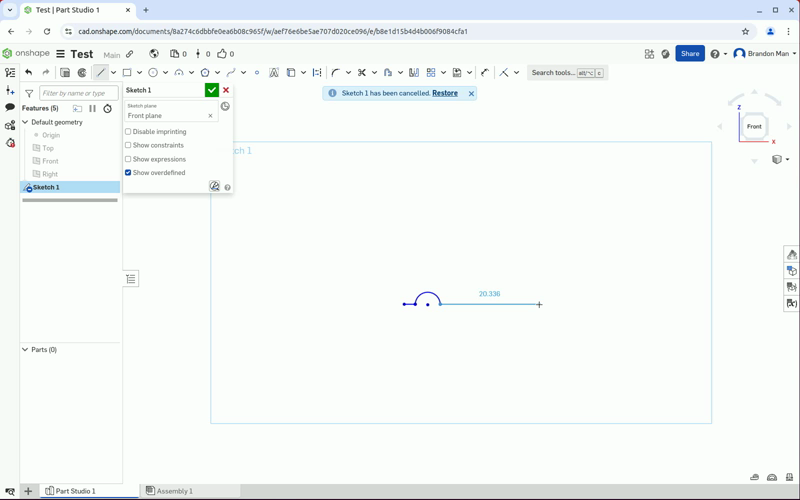
key_up(shift)
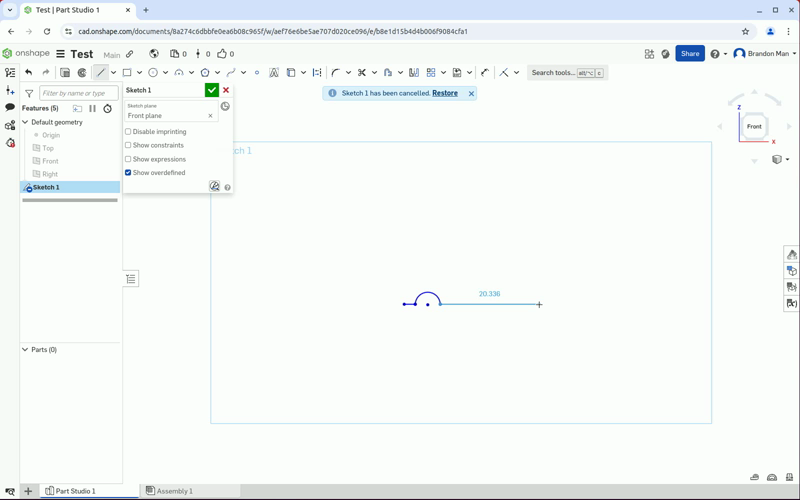
key(esc)
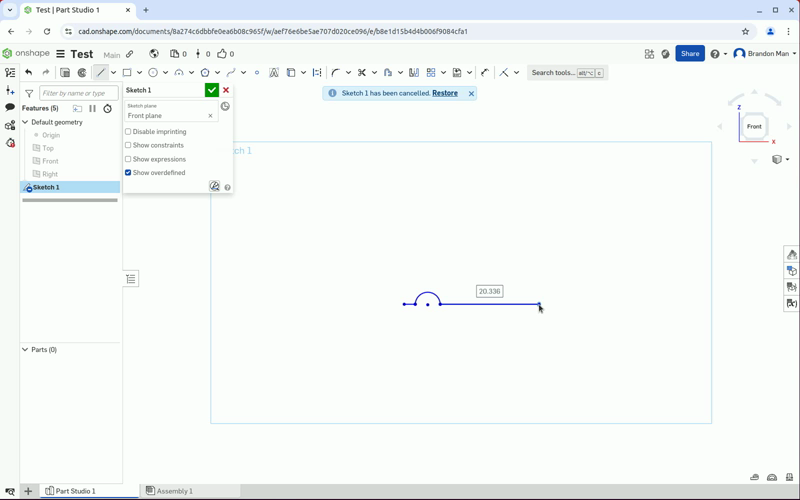
key(a)
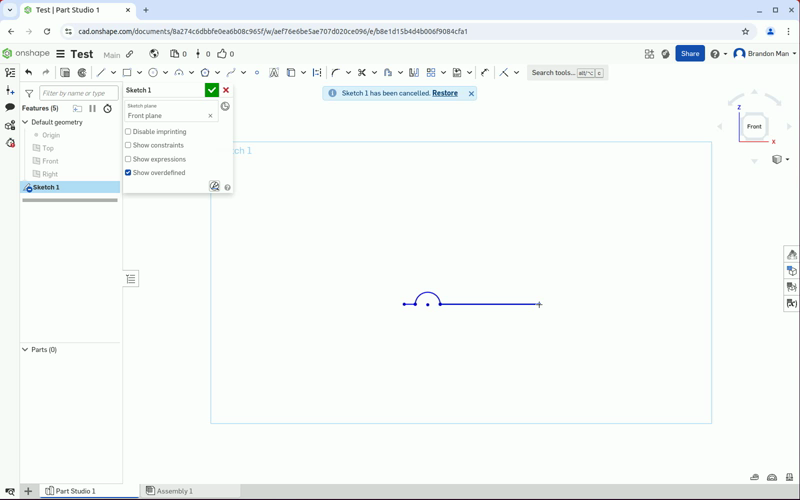
mouse_move(539, 304)
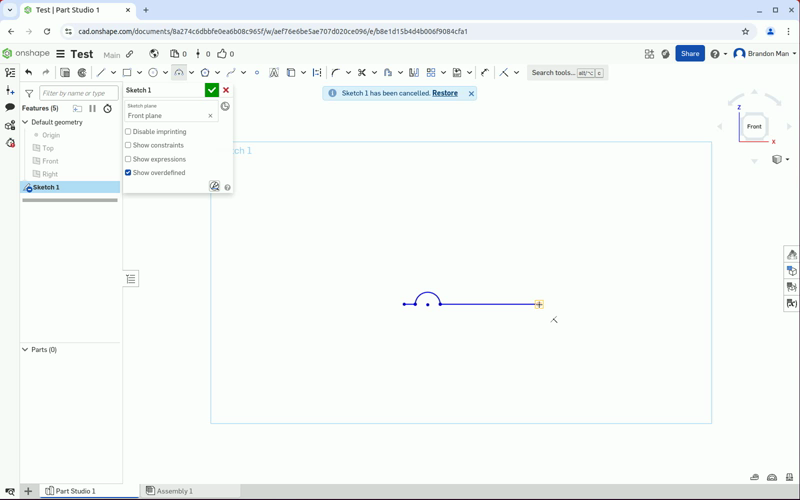
click(539, 304)
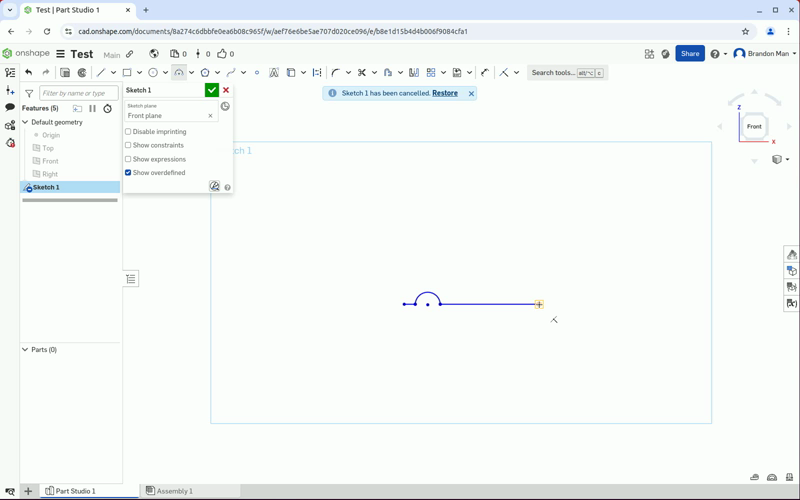
key_down(shift)
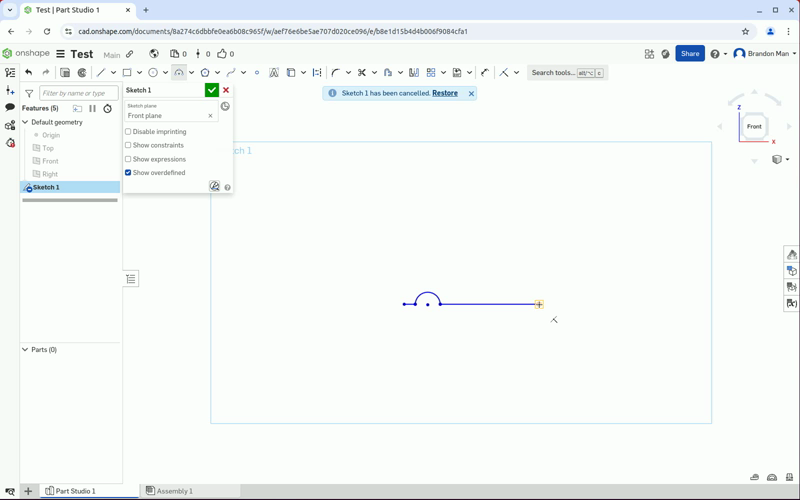
mouse_move(560, 304)
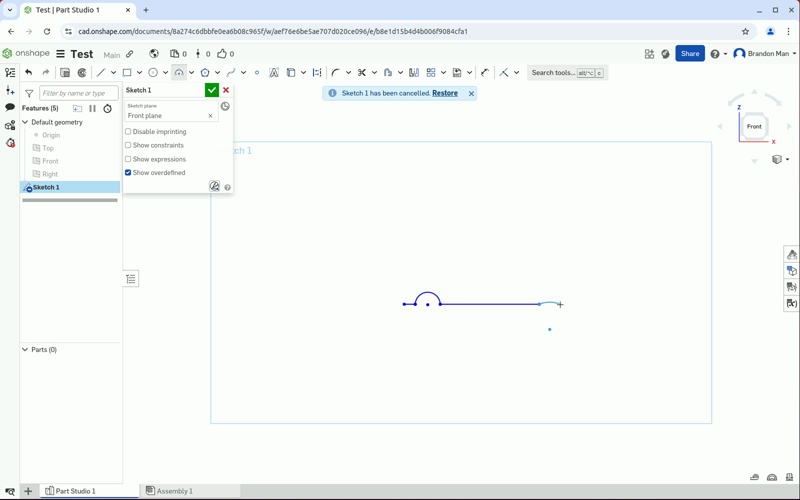
click(560, 304)
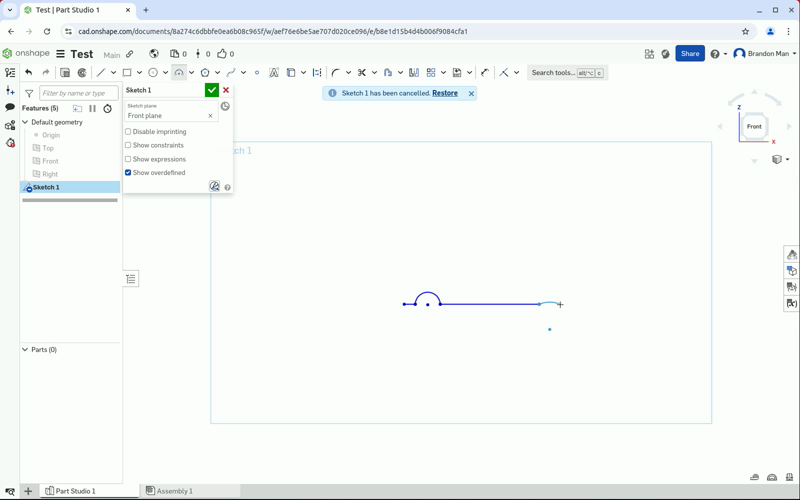
mouse_move(549, 294)
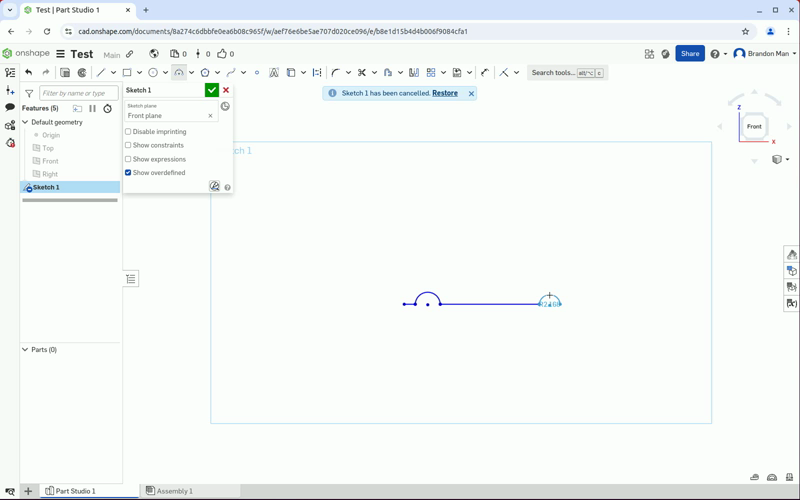
click(549, 294)
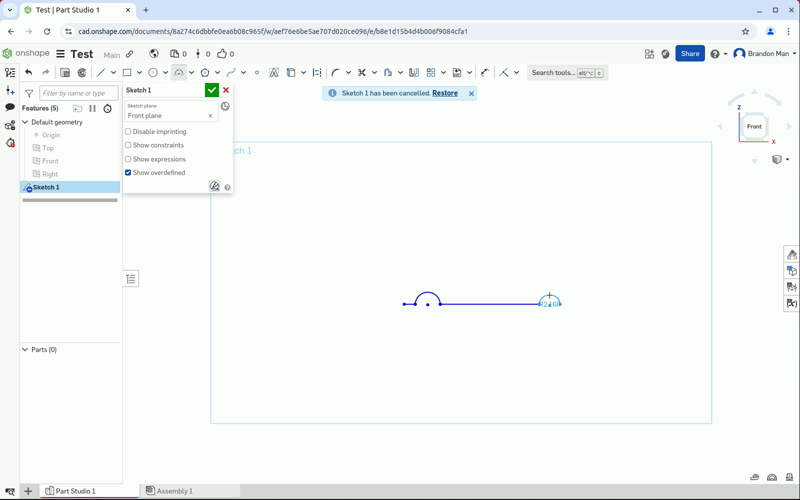
key_up(shift)
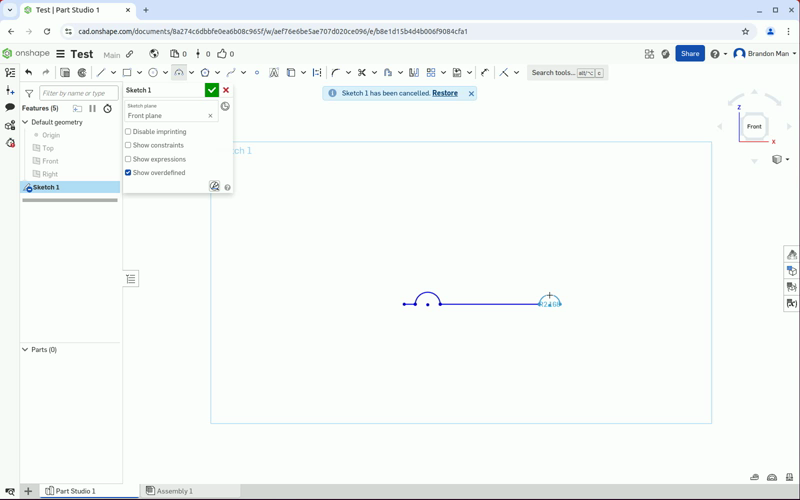
key(esc)
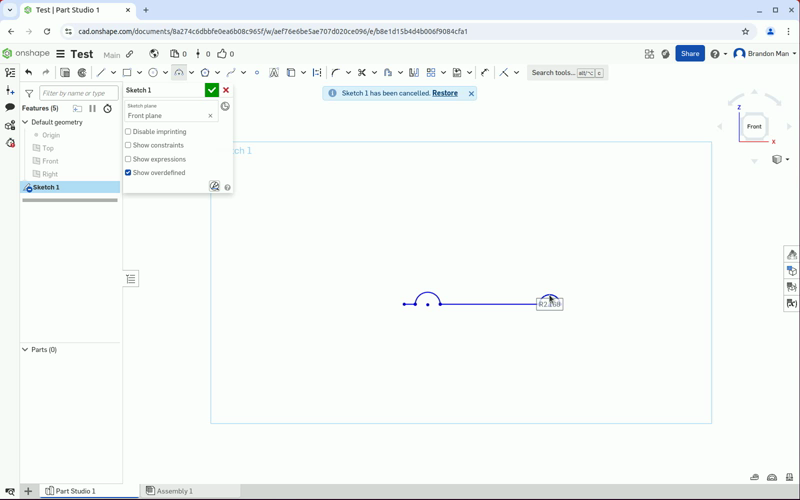
key(l)
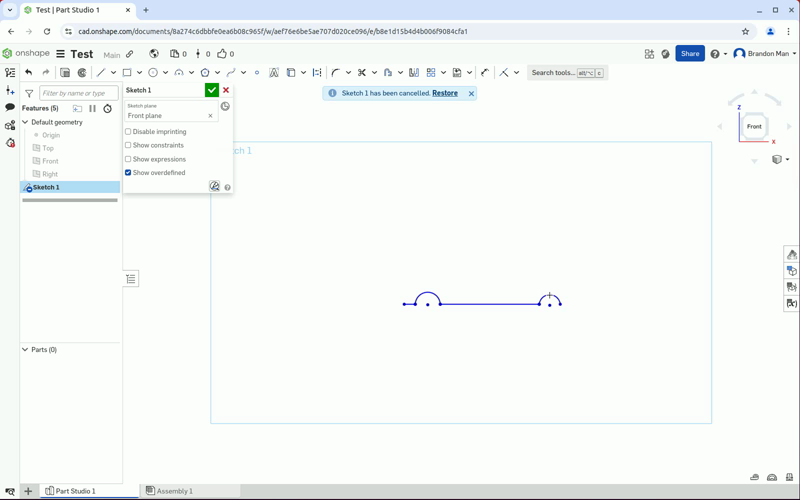
mouse_move(560, 304)
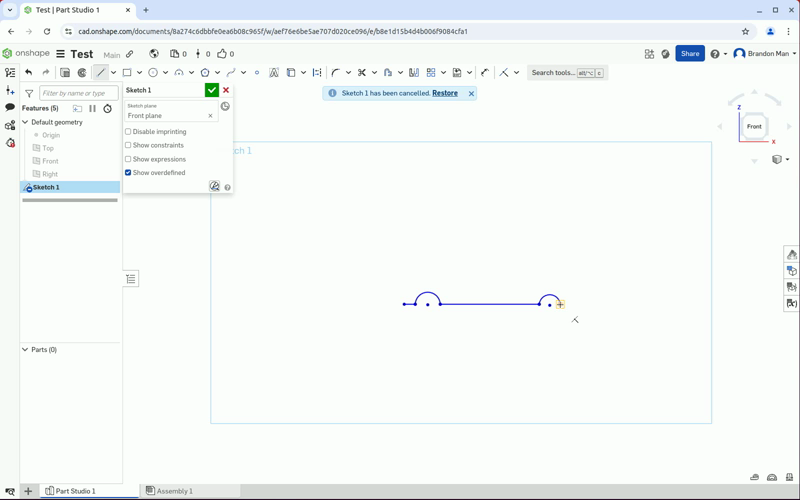
click(560, 304)
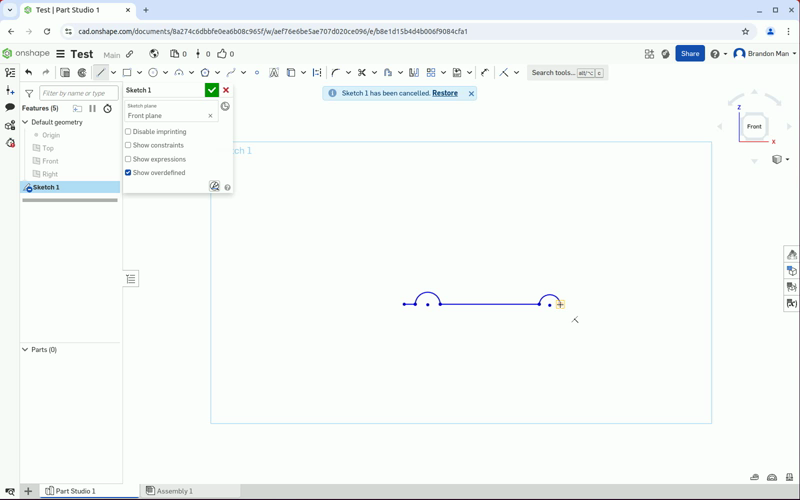
key_down(shift)
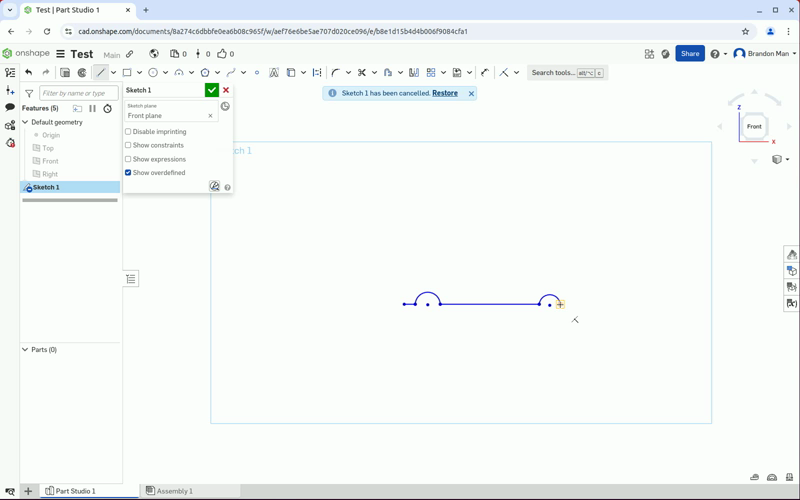
mouse_move(589, 304)
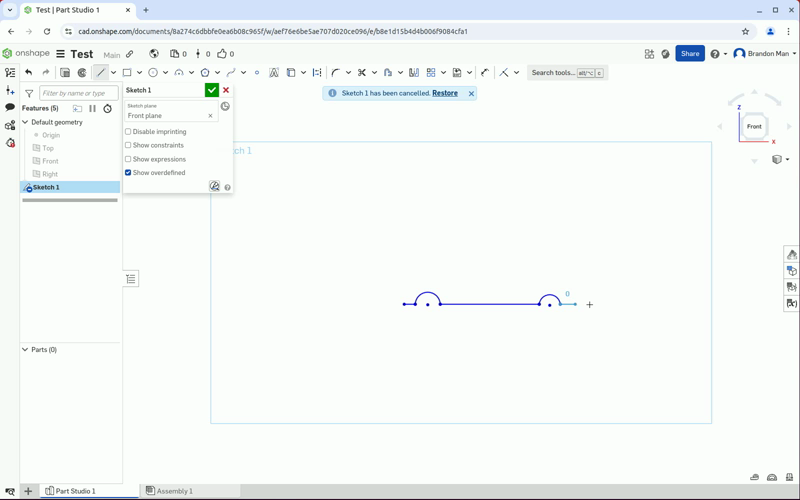
mouse_move(569, 304)
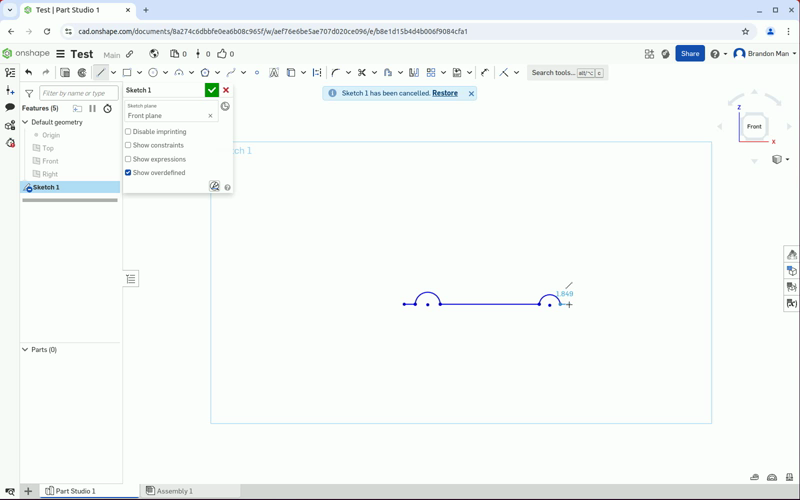
click(569, 304)
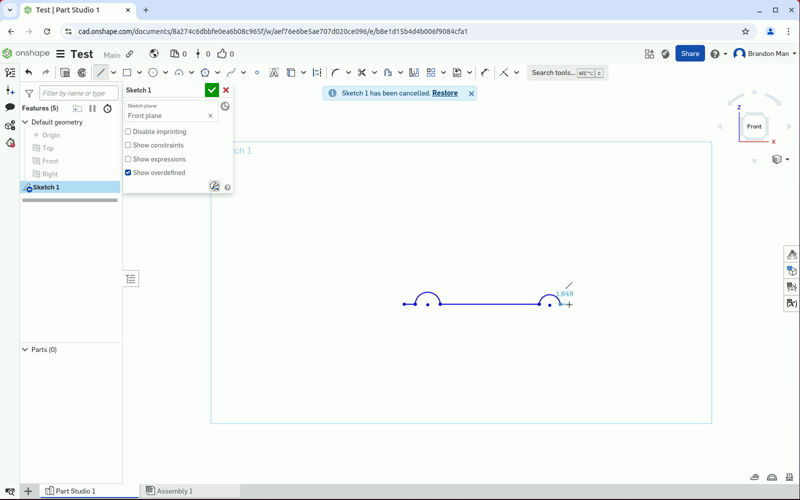
key_up(shift)
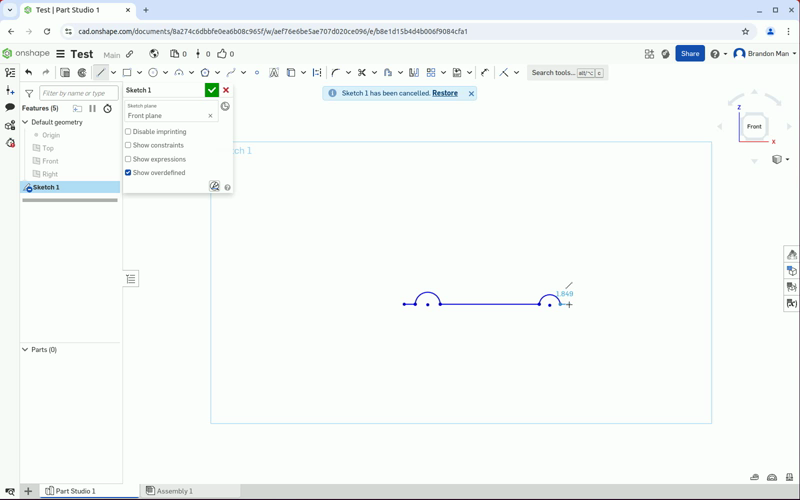
key(esc)
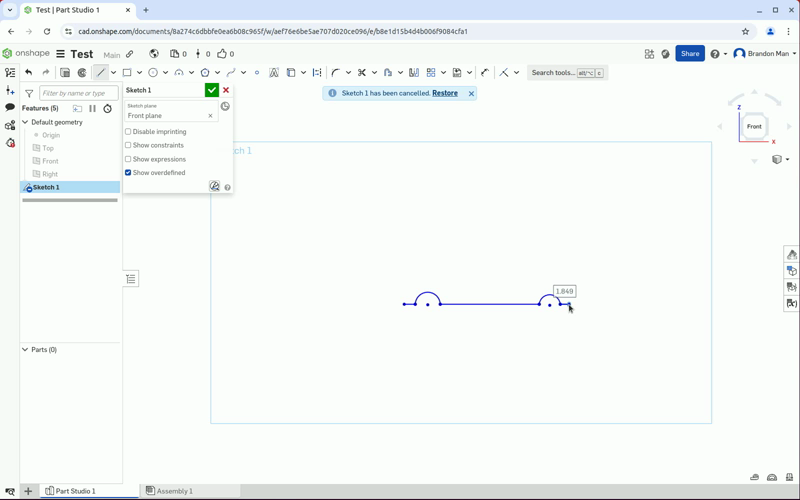
key(a)
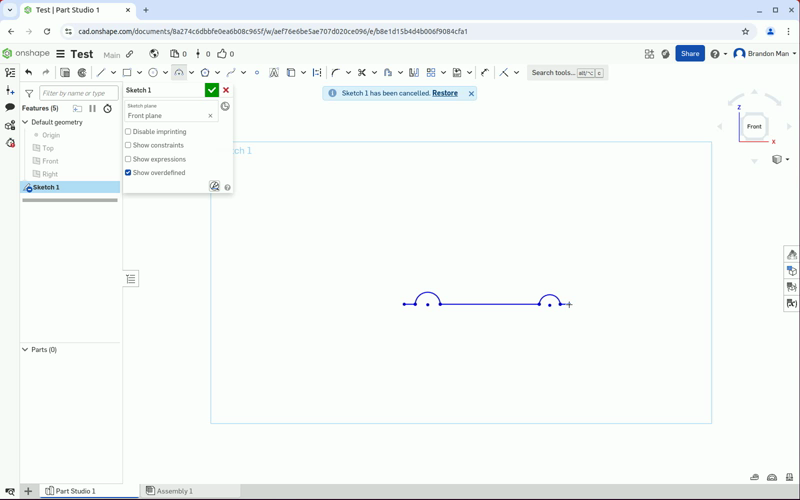
mouse_move(569, 304)
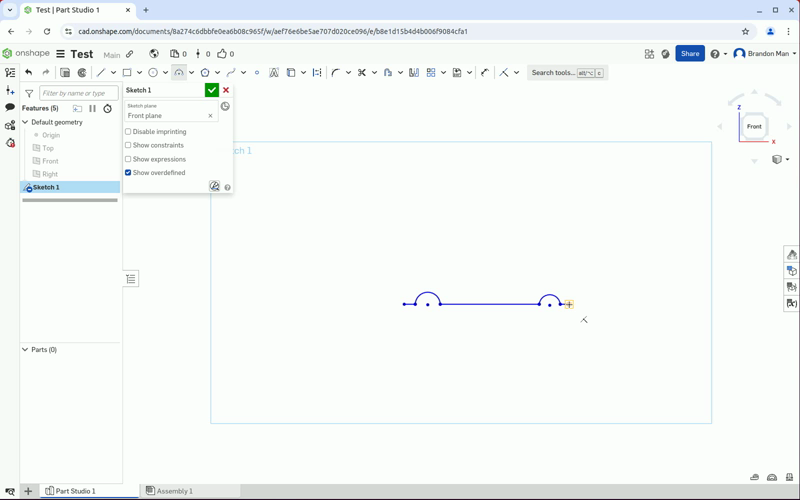
click(569, 304)
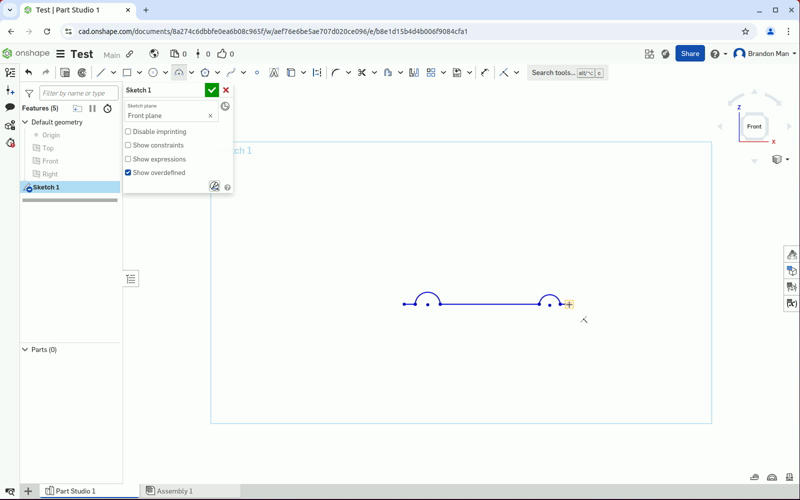
key_down(shift)
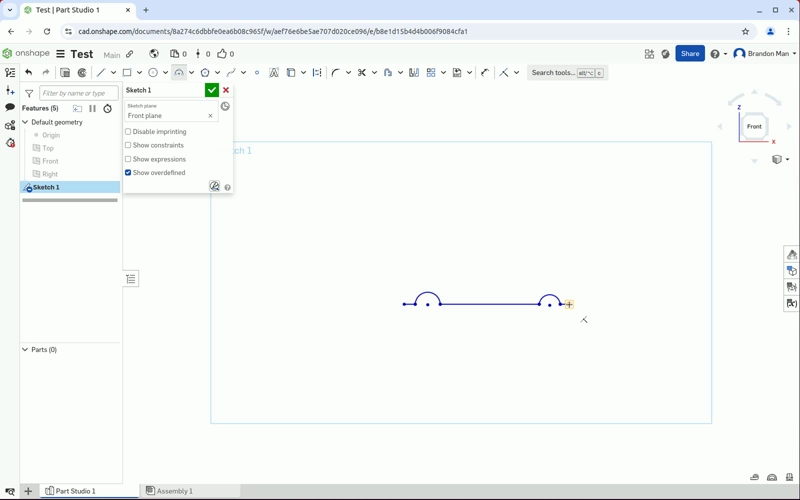
mouse_move(567, 282)
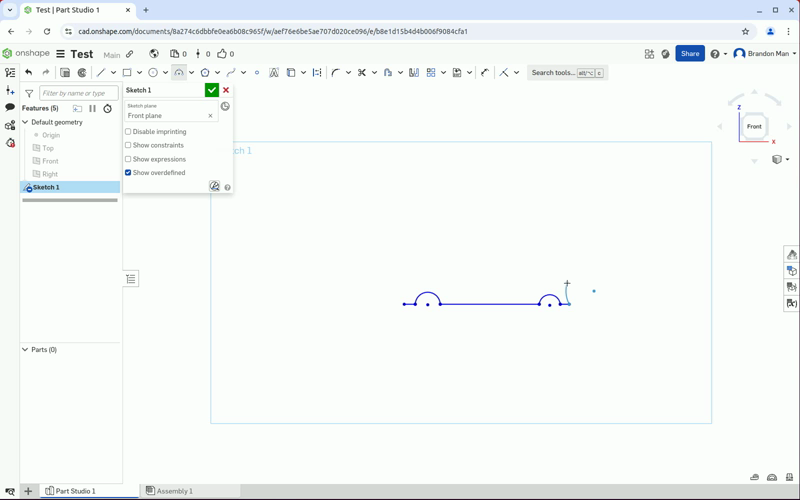
click(567, 282)
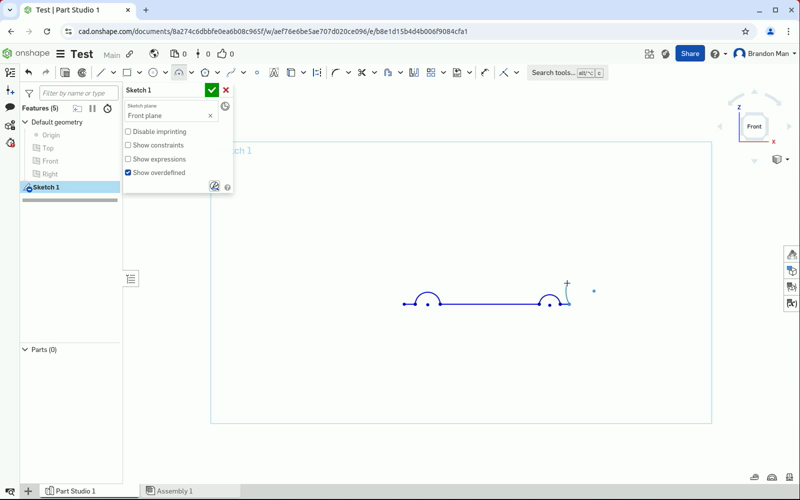
mouse_move(572, 293)
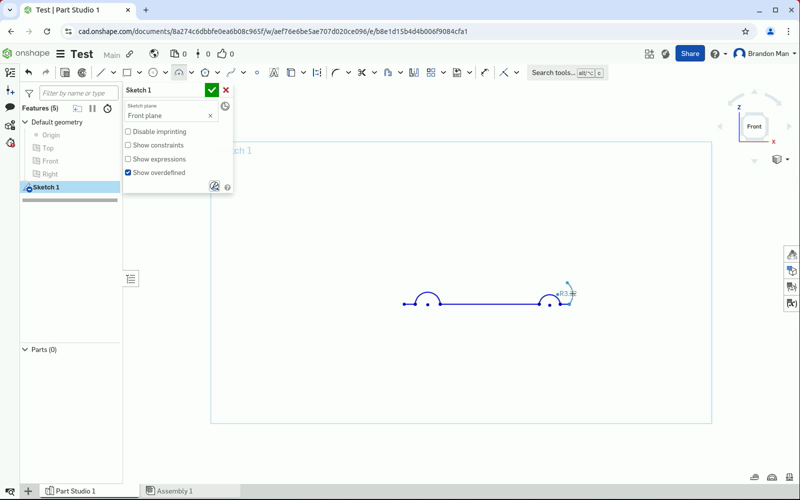
click(572, 293)
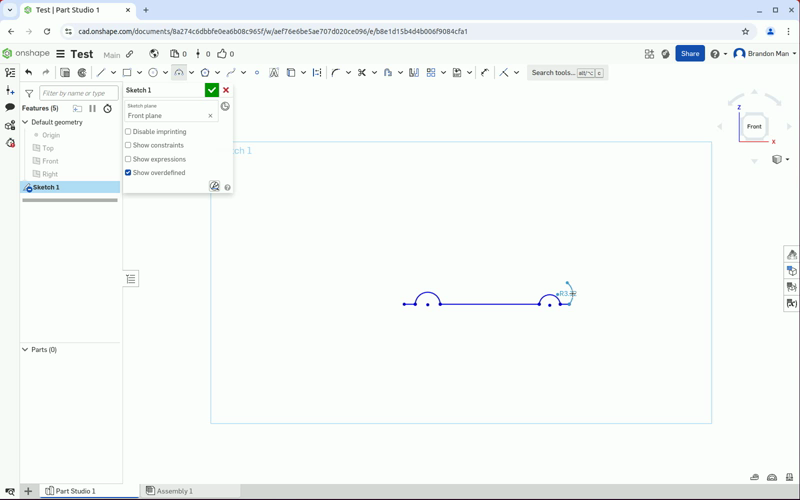
key_up(shift)
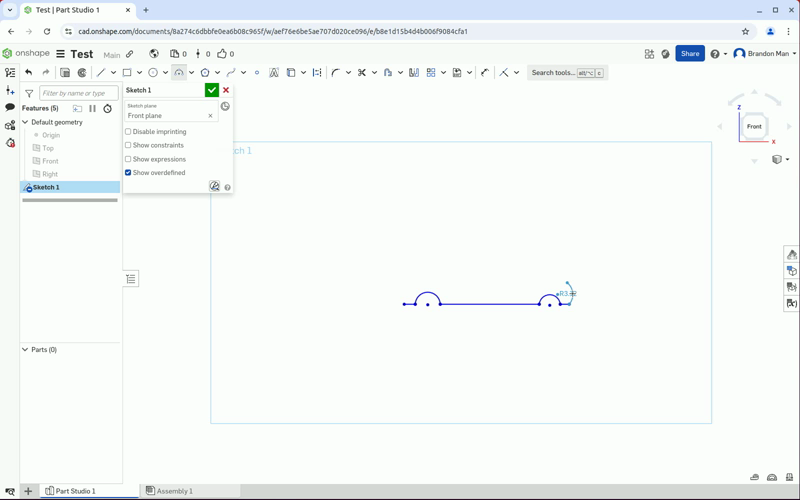
key(esc)
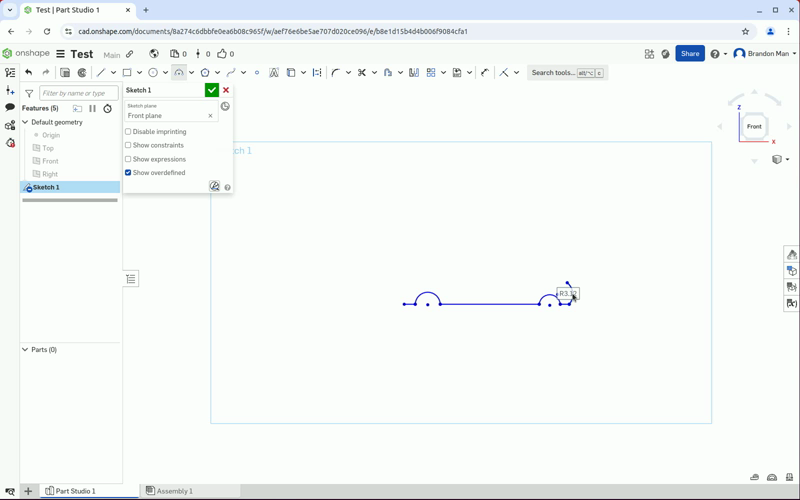
key(l)
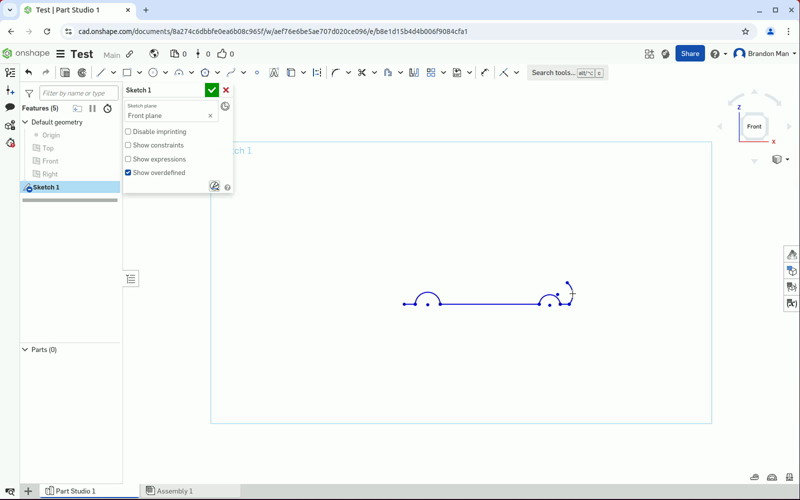
mouse_move(567, 282)
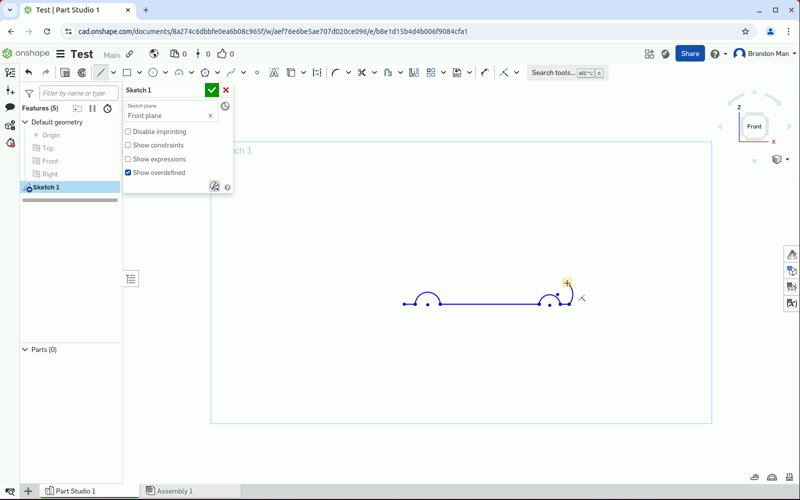
click(567, 282)
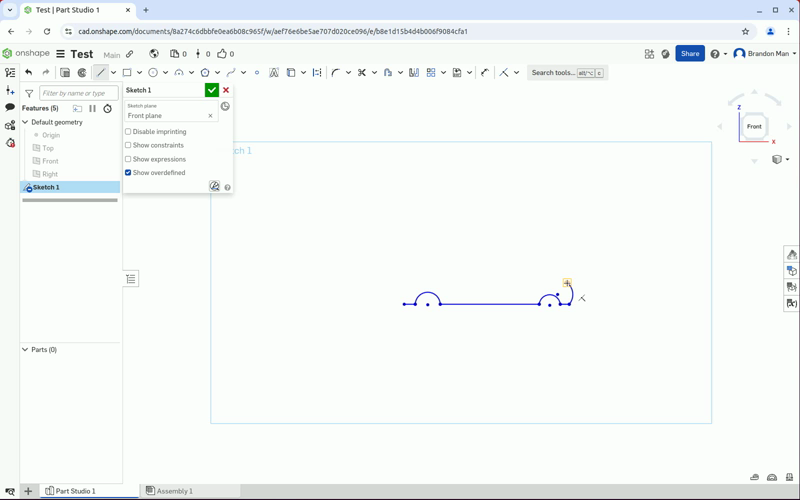
key_down(shift)
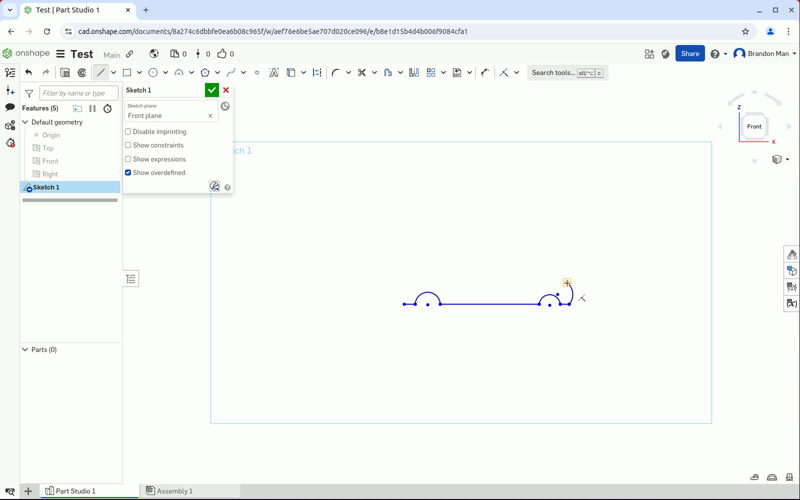
mouse_move(589, 282)
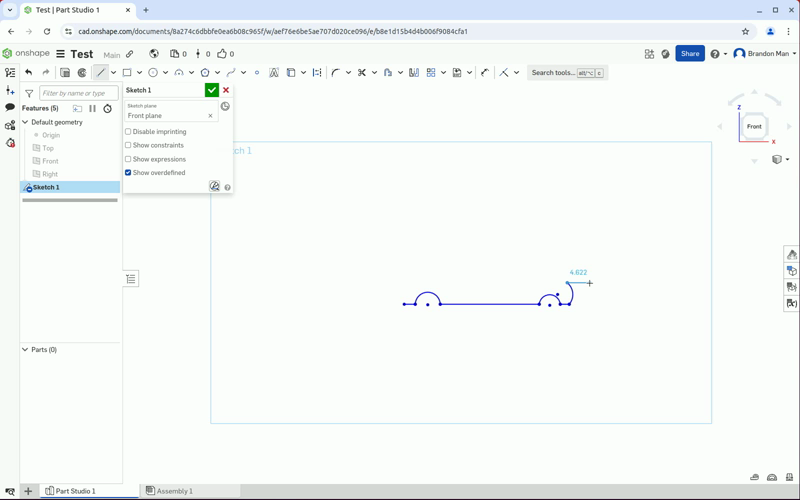
mouse_move(526, 279)
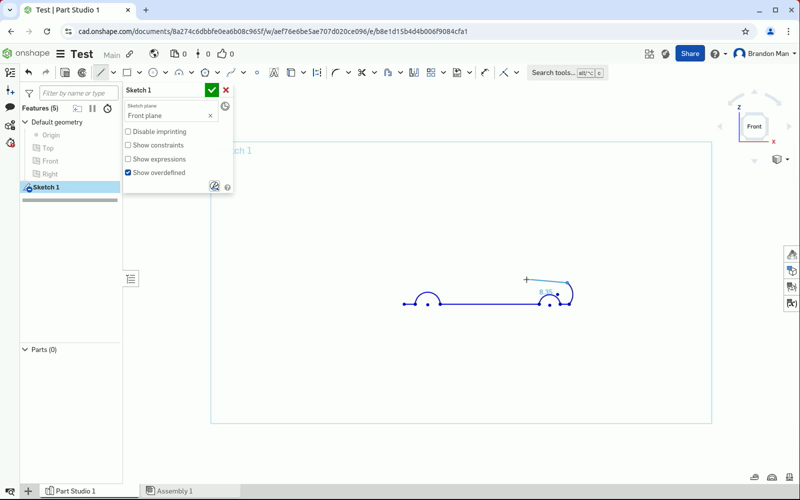
click(526, 279)
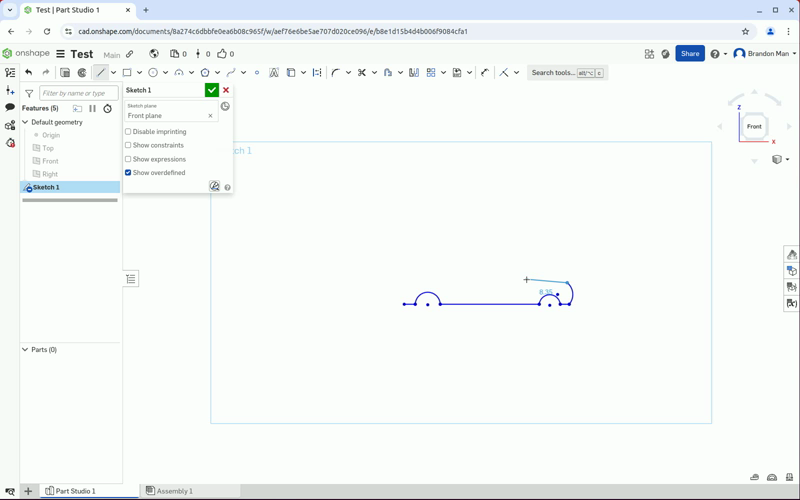
key_up(shift)
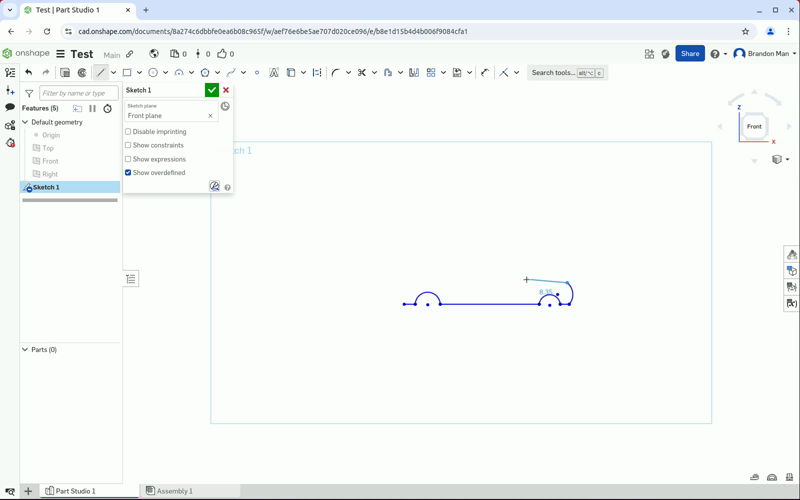
key_down(shift)
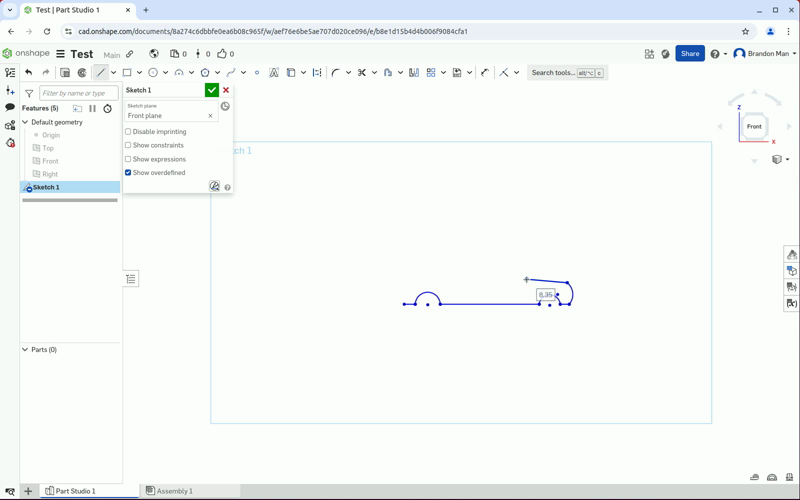
mouse_move(556, 279)
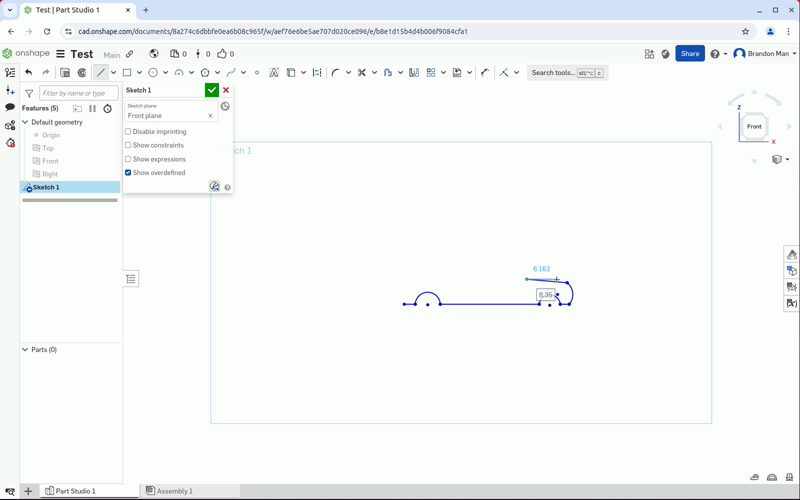
mouse_move(510, 259)
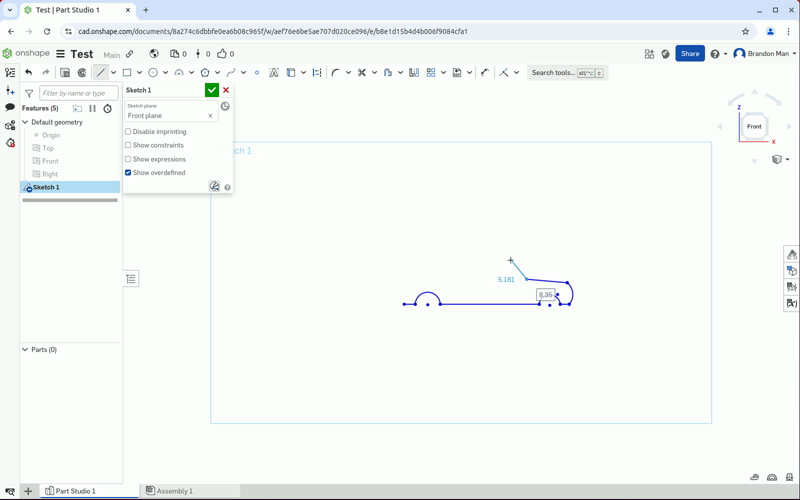
click(510, 259)
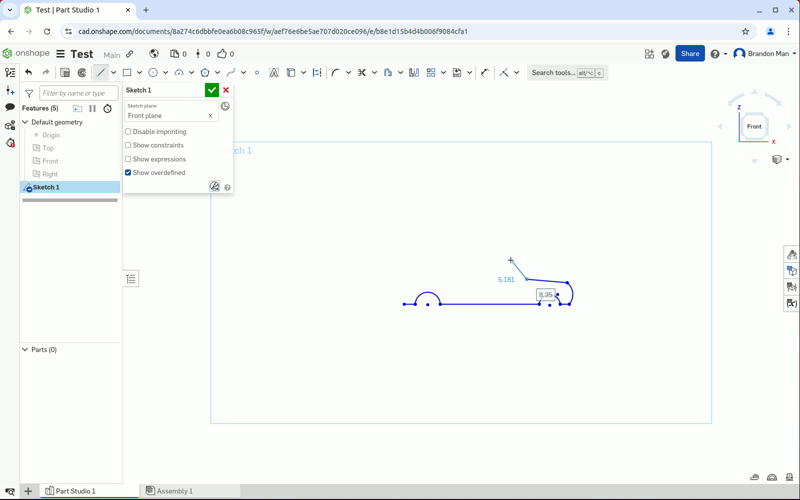
key_up(shift)
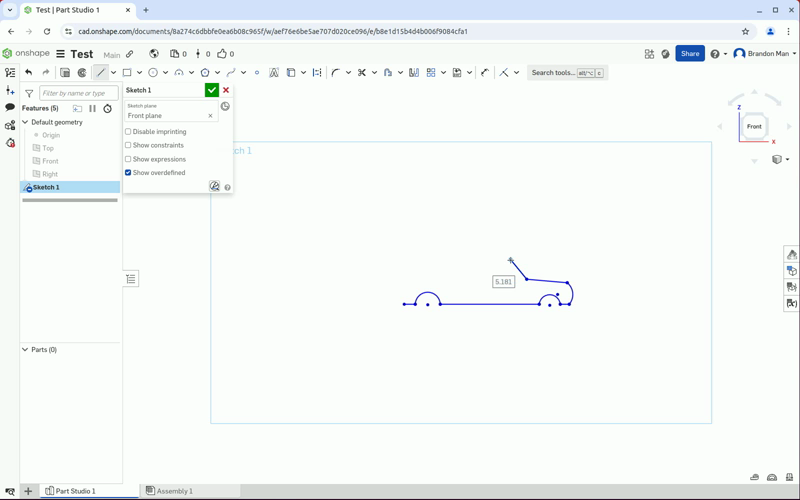
key_down(shift)
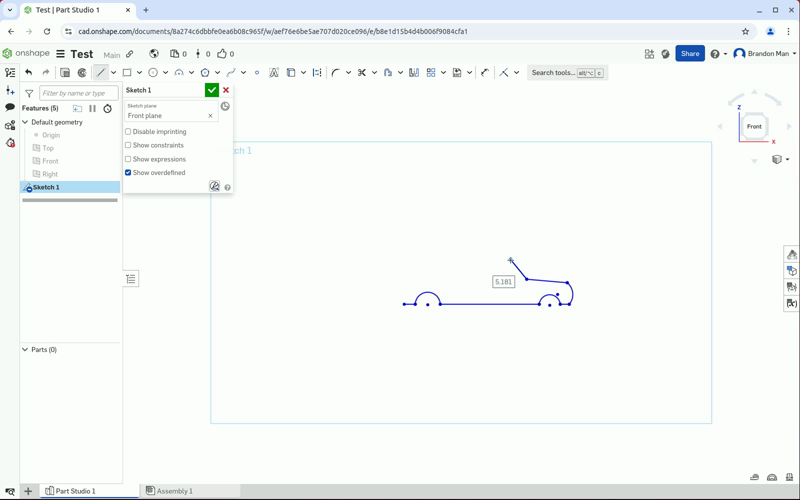
mouse_move(540, 259)
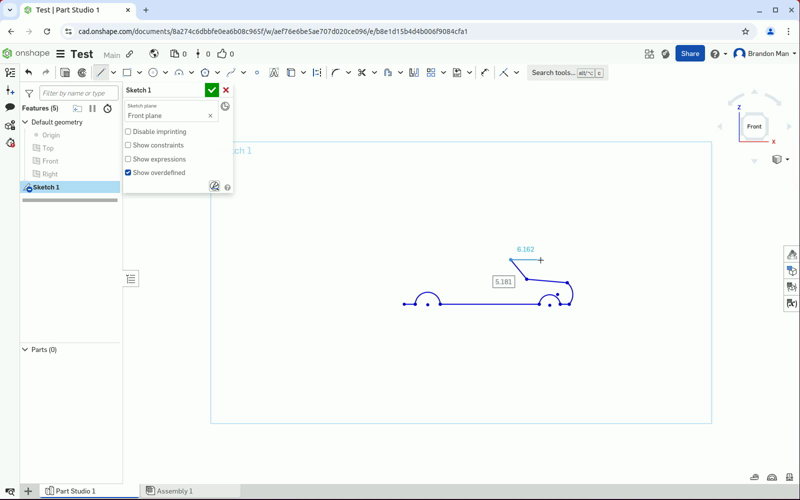
mouse_move(464, 259)
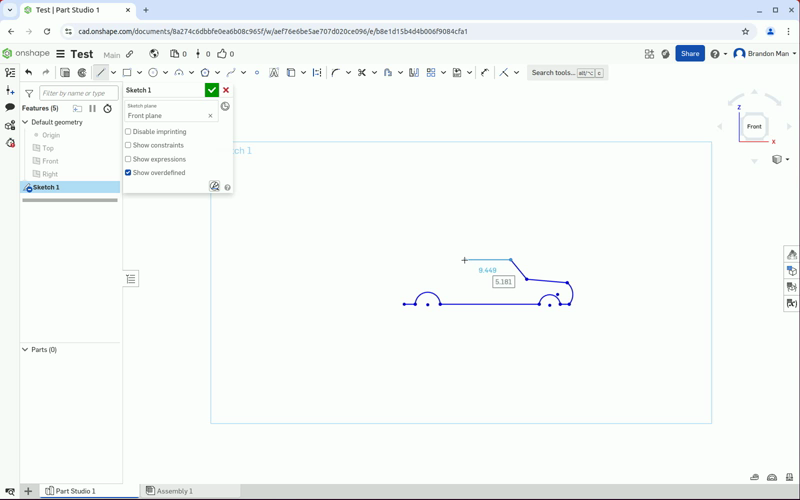
click(464, 259)
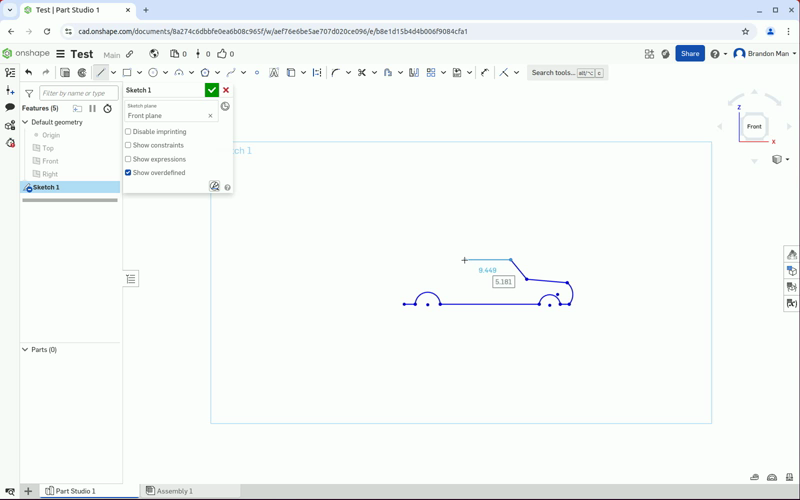
key_up(shift)
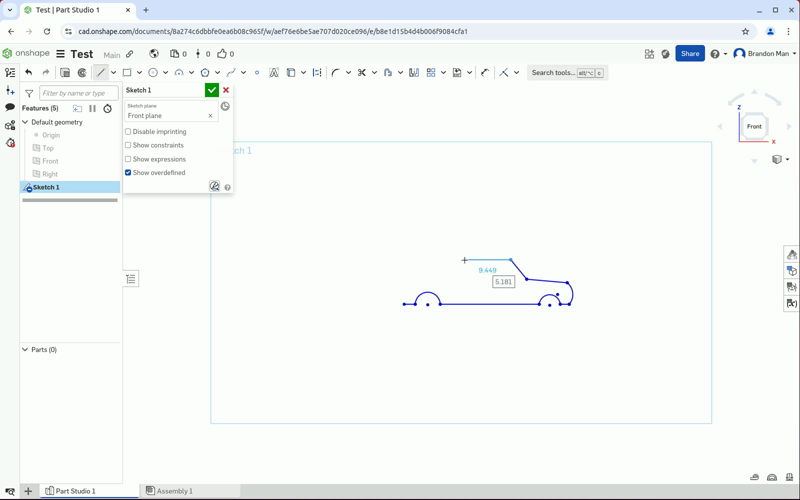
key_down(shift)
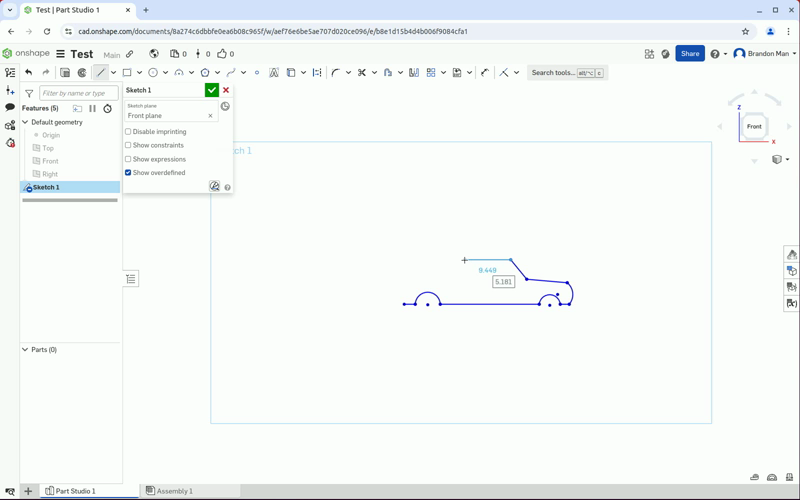
mouse_move(494, 259)
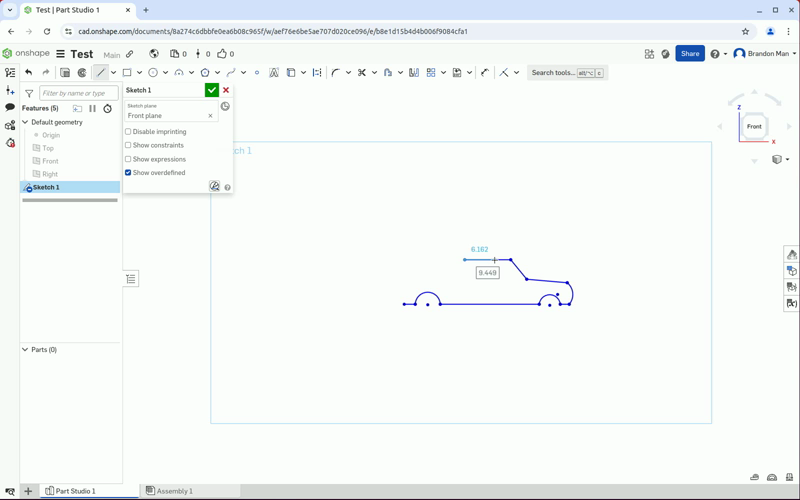
mouse_move(450, 279)
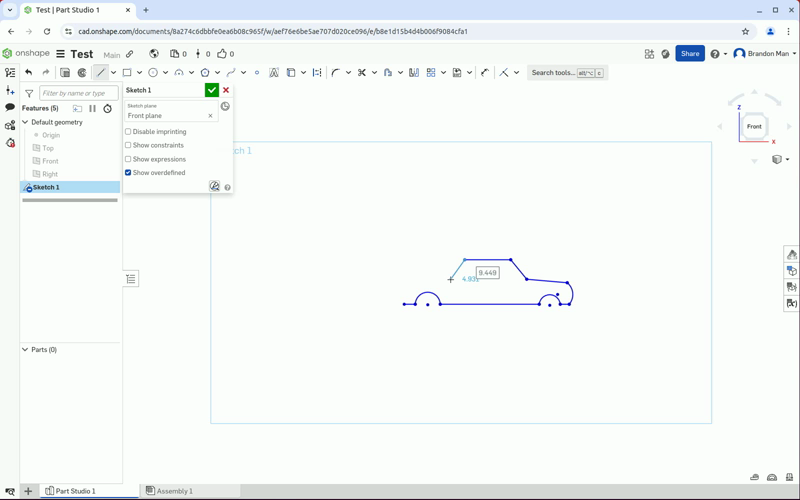
click(450, 279)
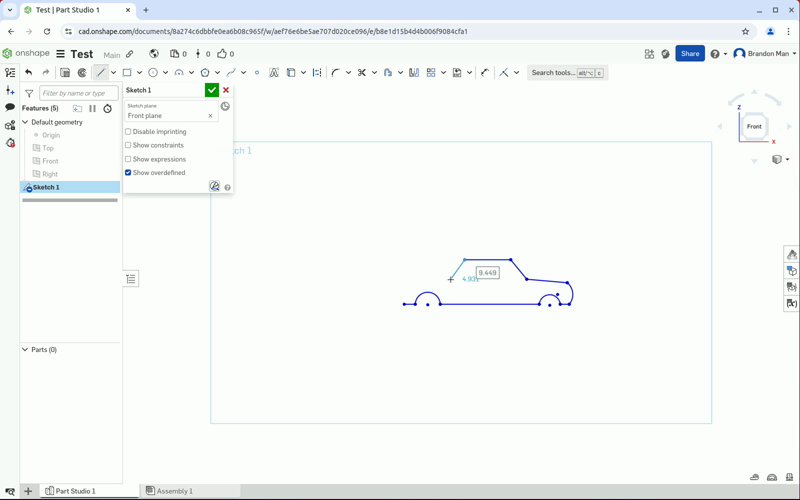
key_up(shift)
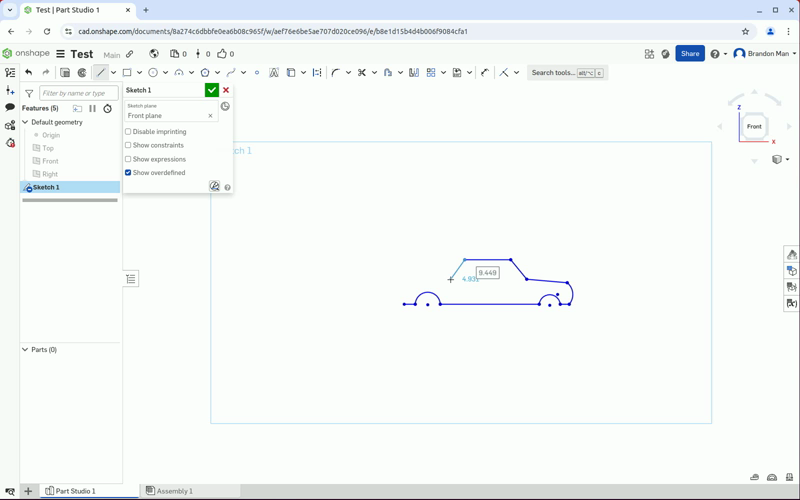
key_down(shift)
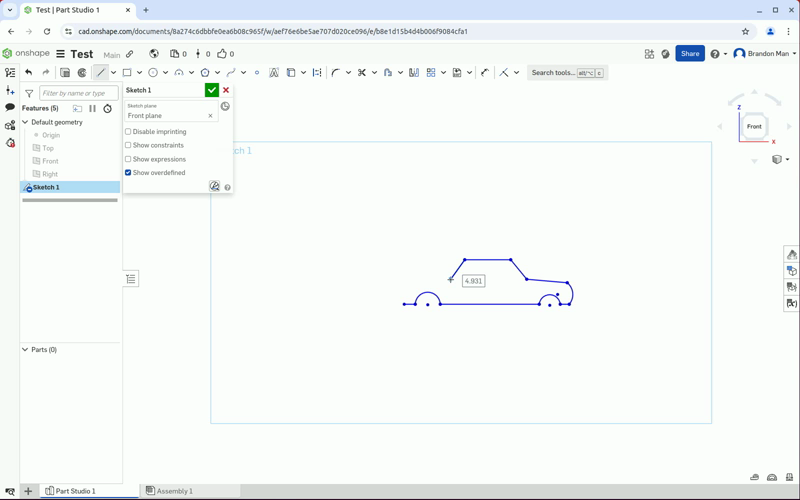
mouse_move(480, 279)
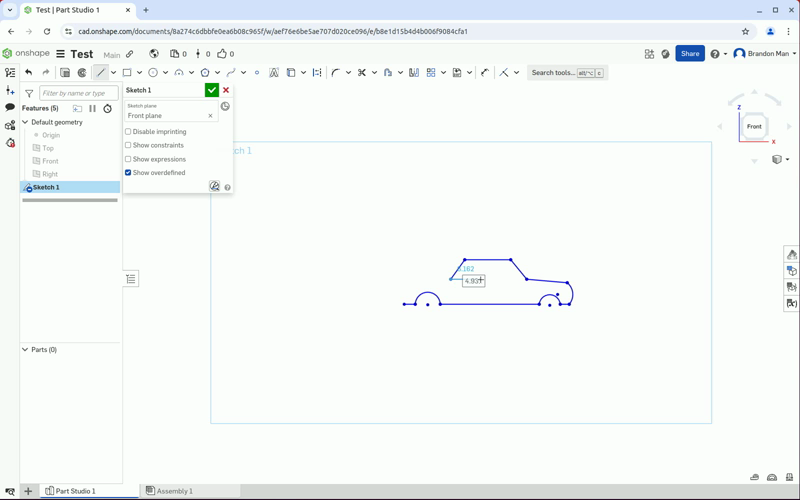
mouse_move(407, 279)
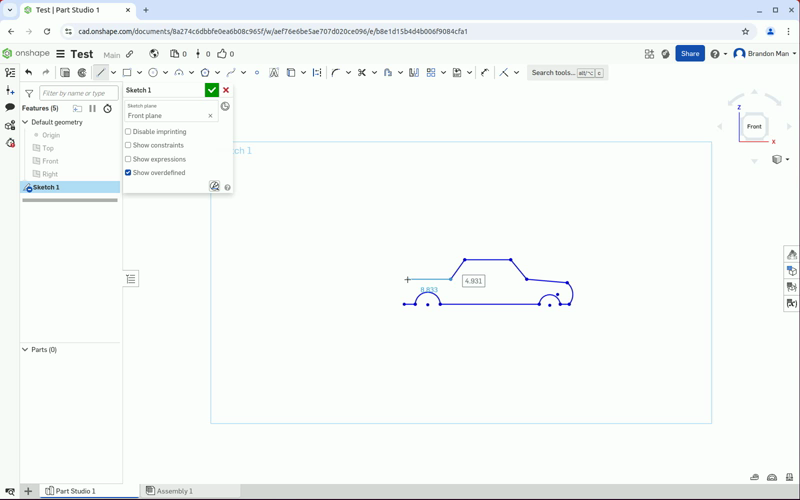
click(407, 279)
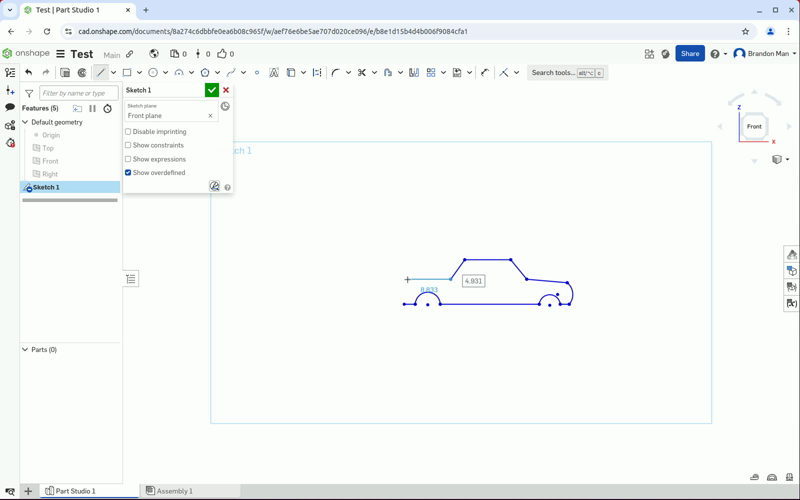
key_up(shift)
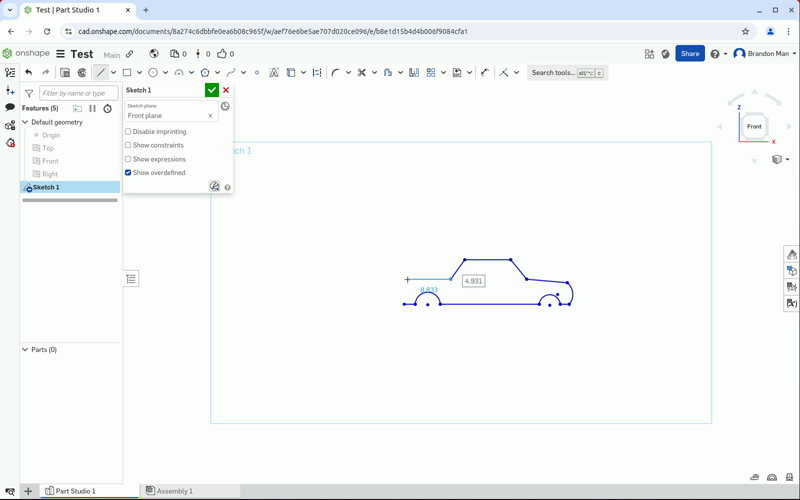
key(esc)
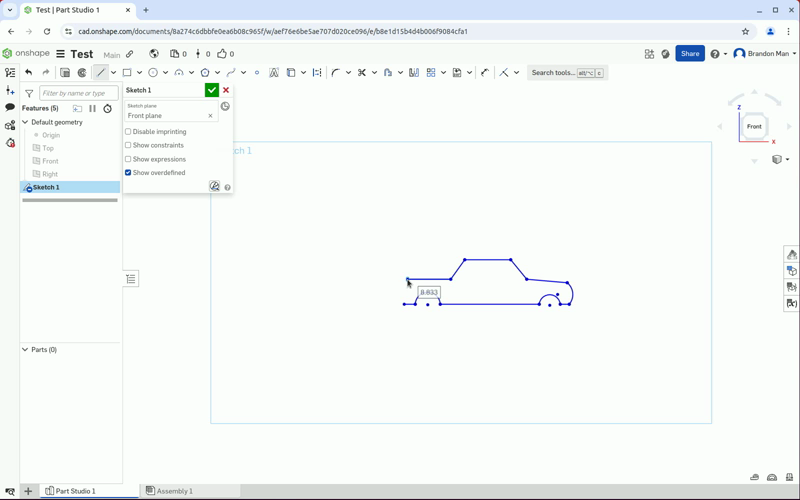
key(a)
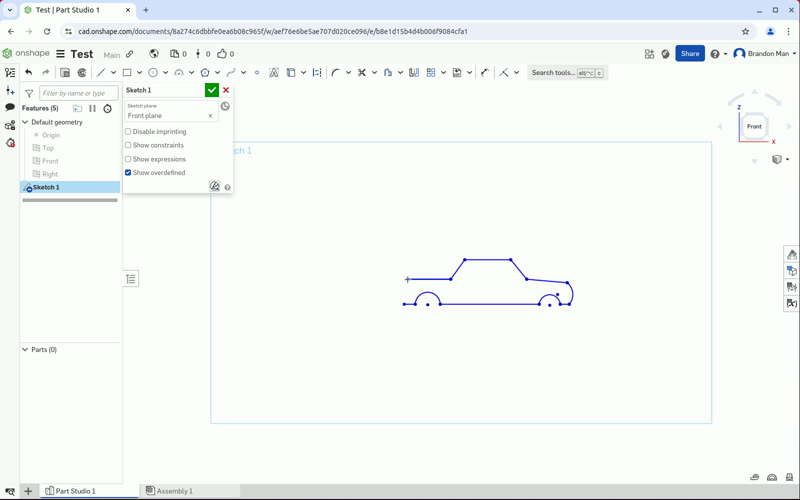
mouse_move(407, 279)
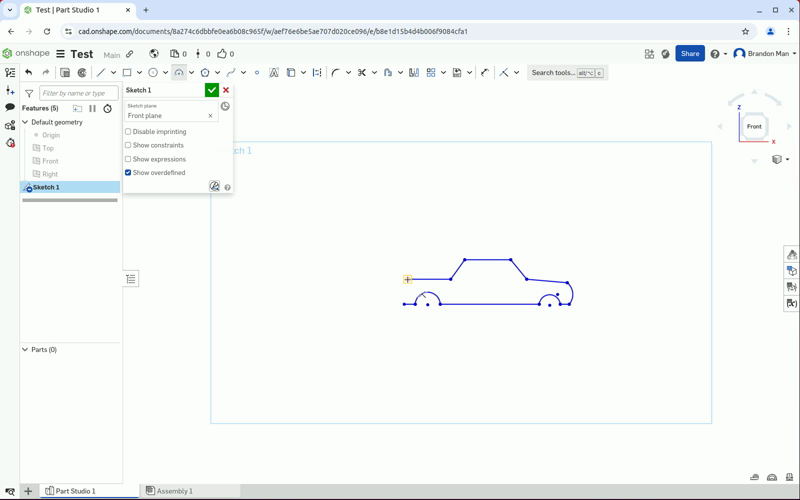
click(407, 279)
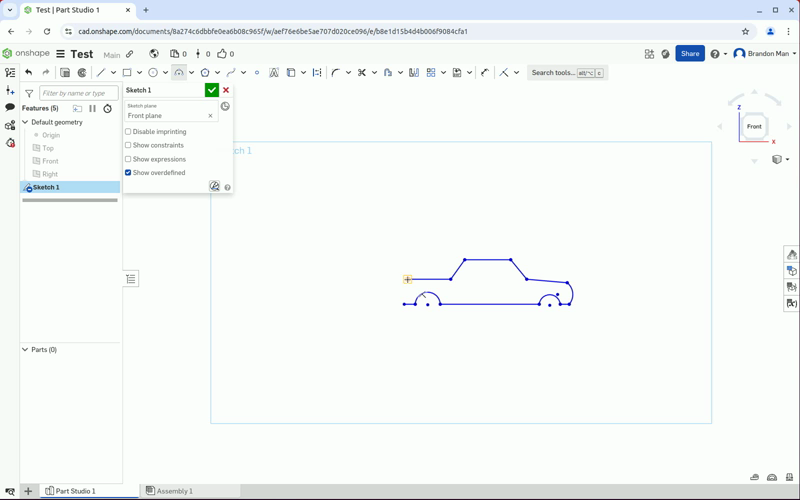
key_down(shift)
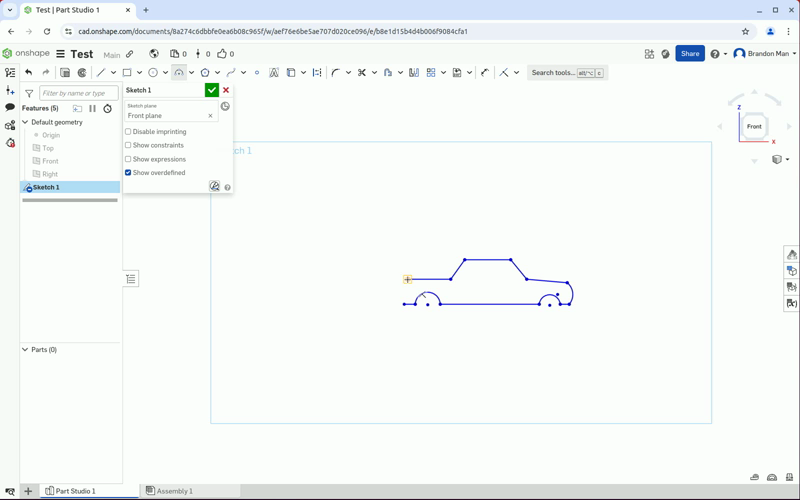
mouse_move(404, 281)
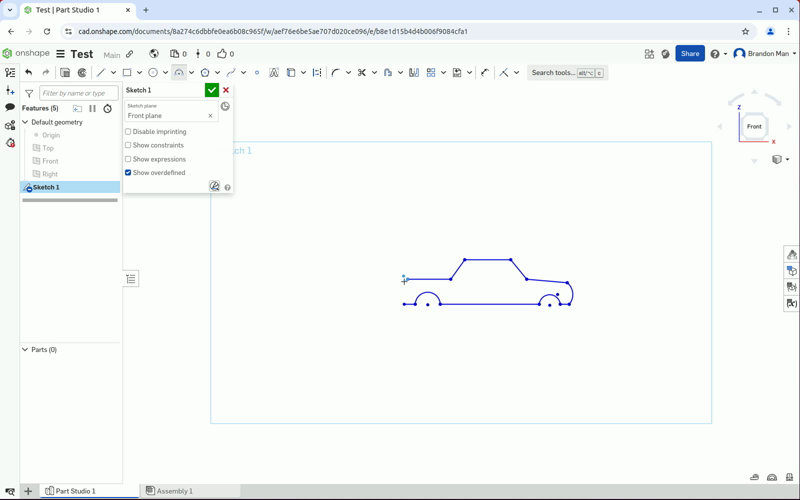
scroll(6)
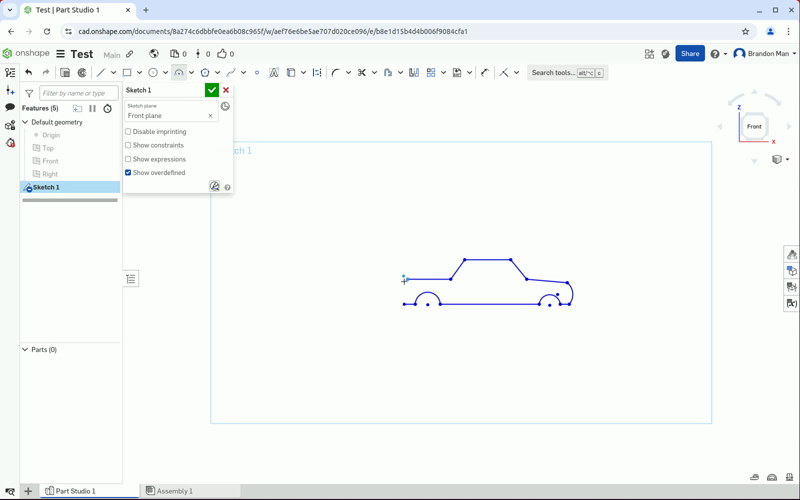
scroll(6)
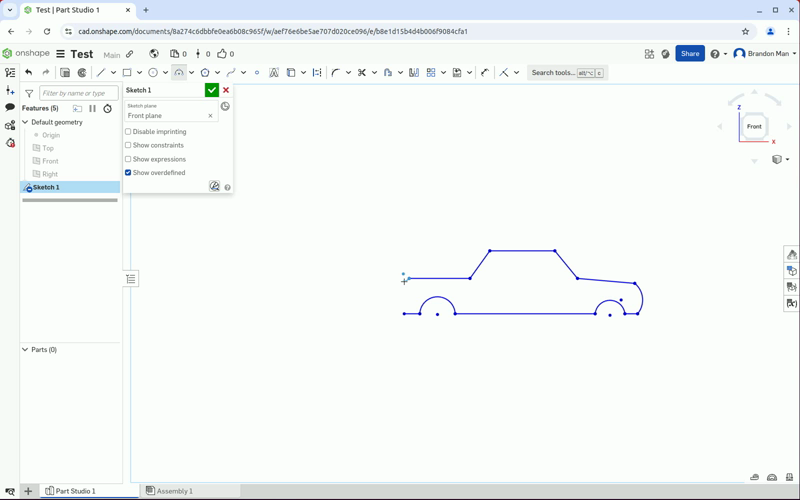
scroll(6)
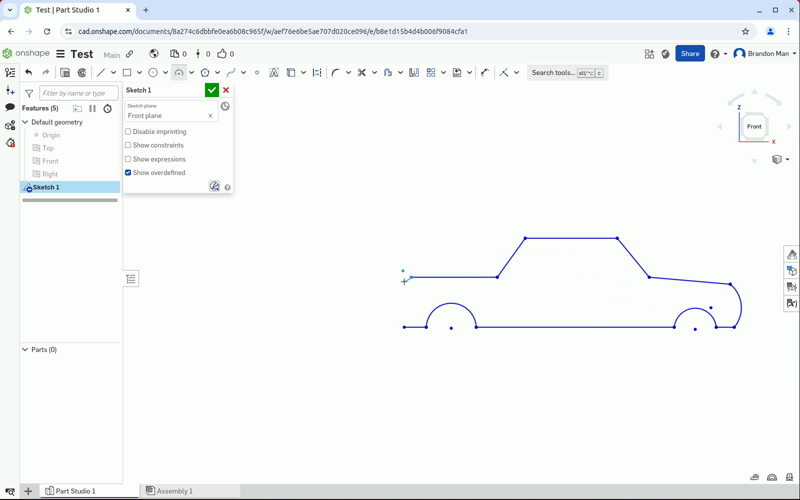
scroll(6)
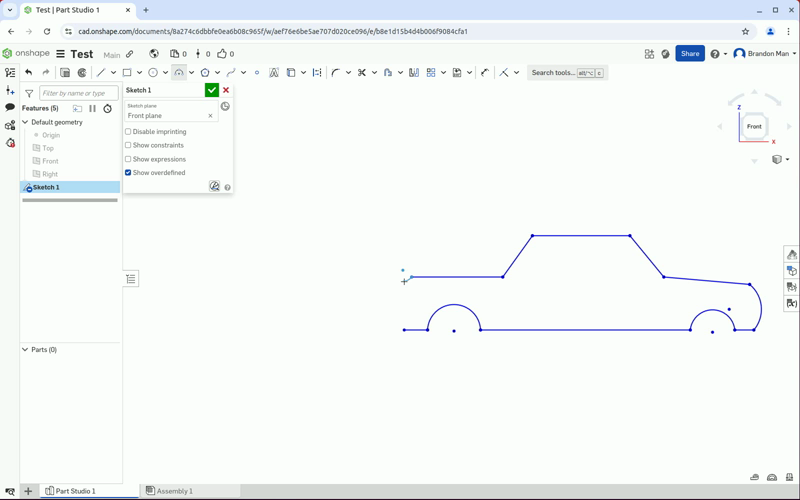
scroll(6)
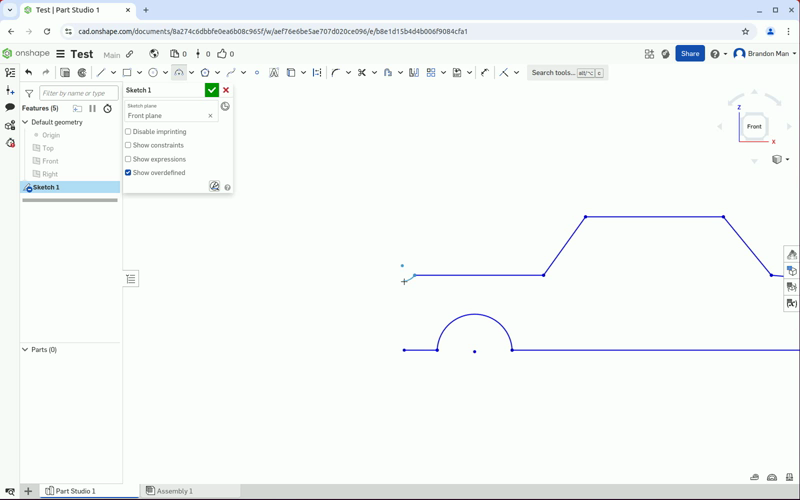
scroll(6)
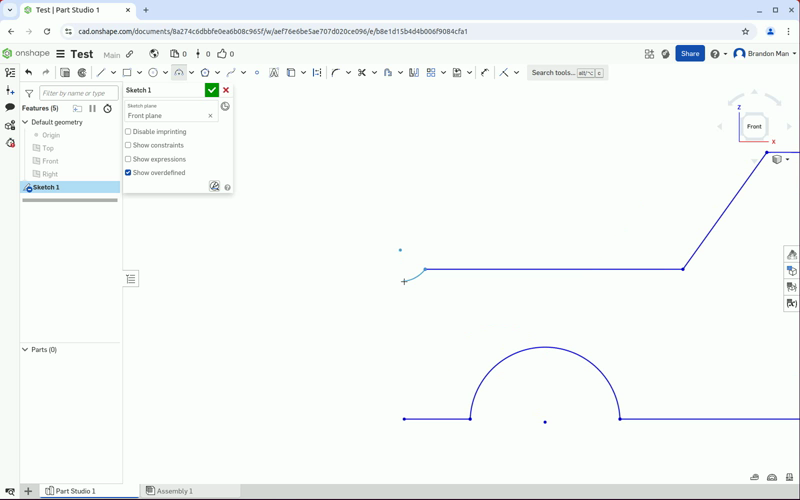
scroll(6)
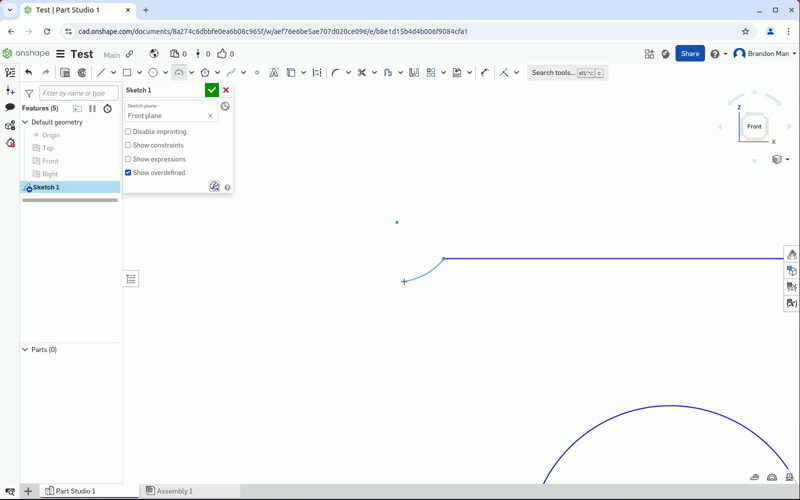
click(404, 281)
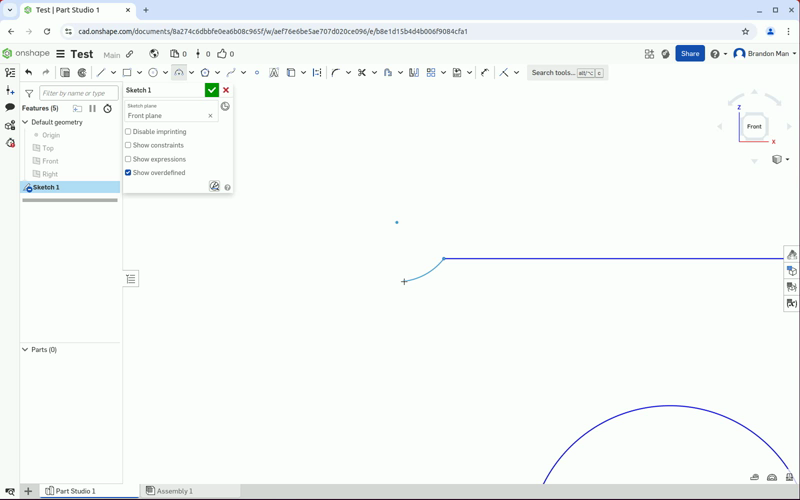
scroll(-6)
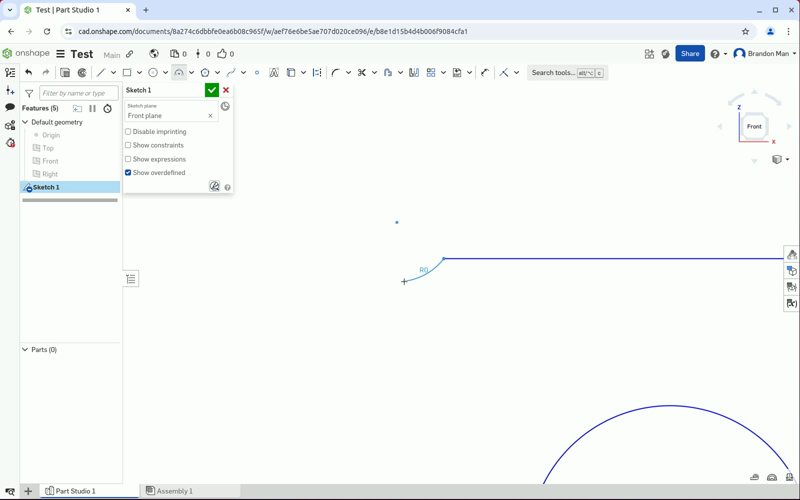
scroll(-6)
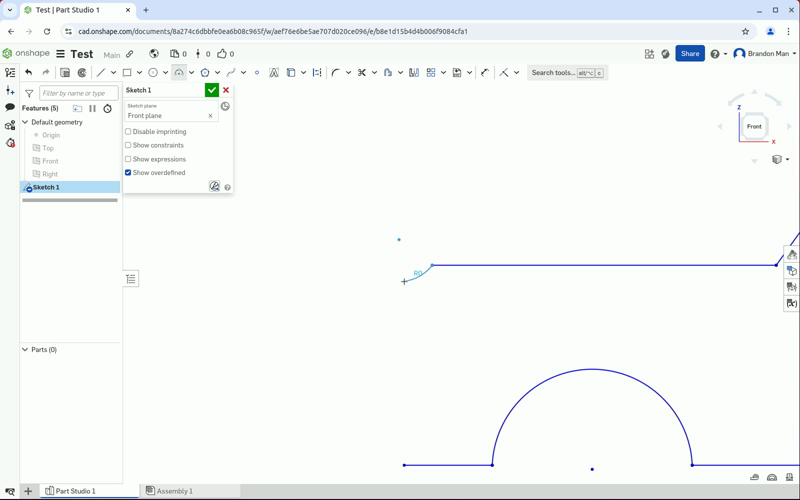
scroll(-6)
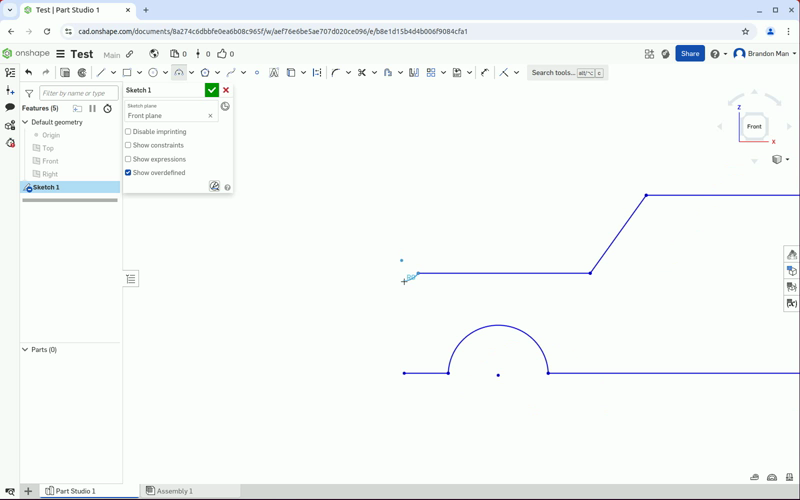
scroll(-6)
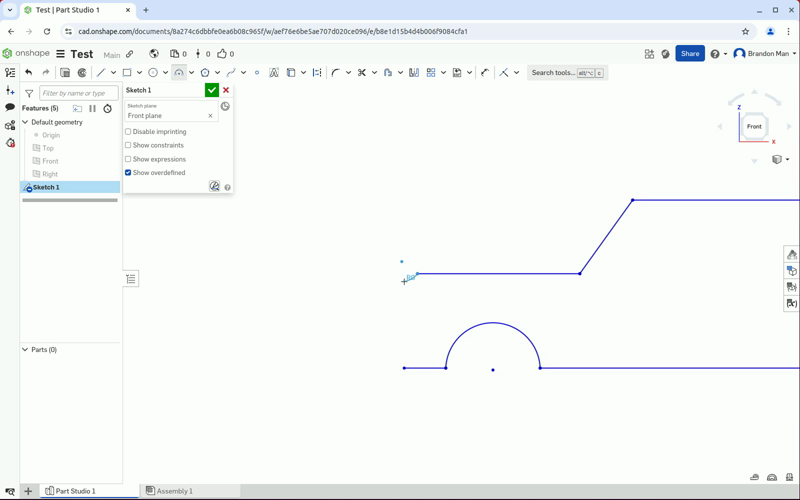
scroll(-6)
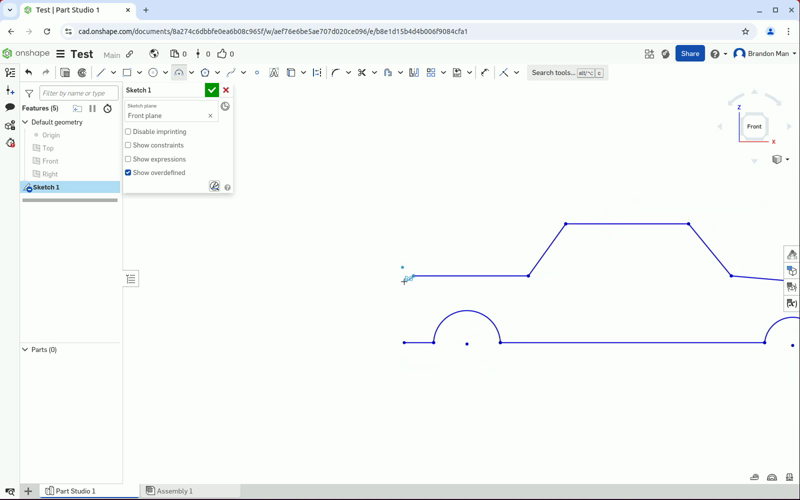
scroll(-6)
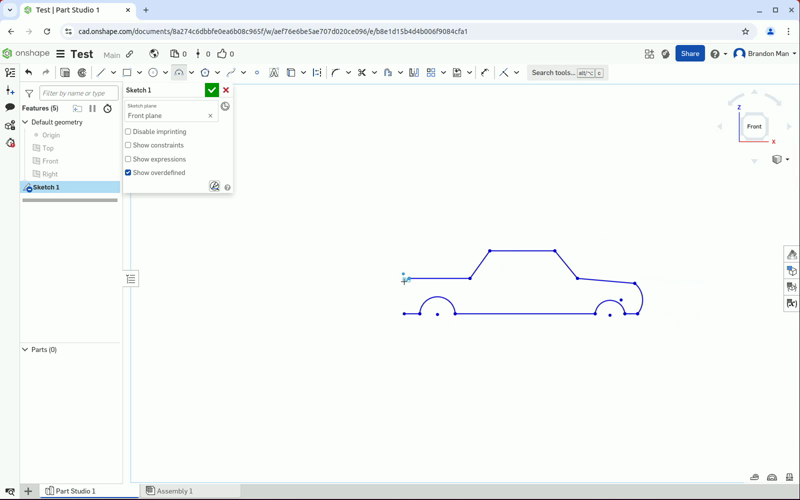
scroll(-6)
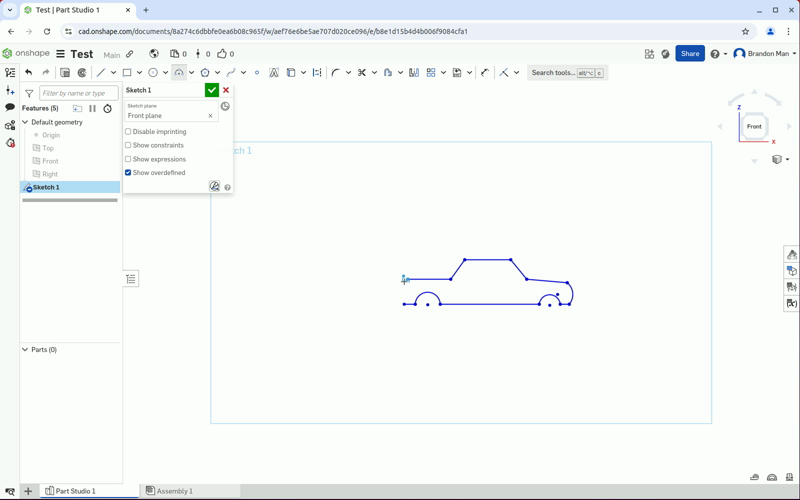
mouse_move(405, 278)
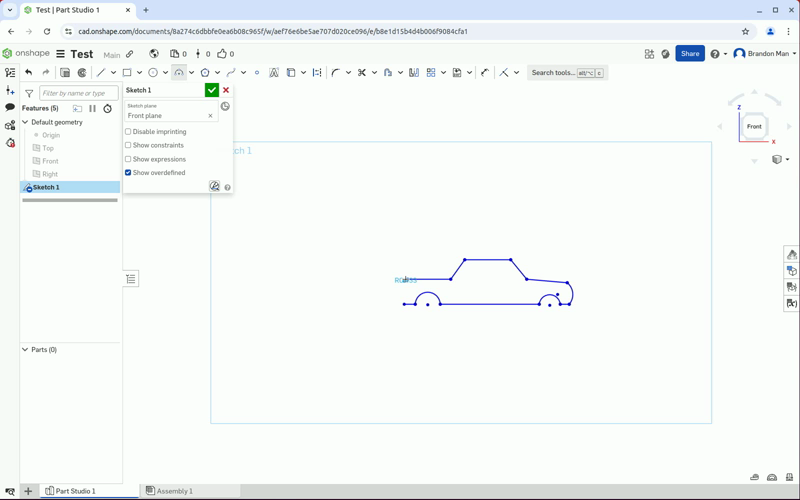
scroll(6)
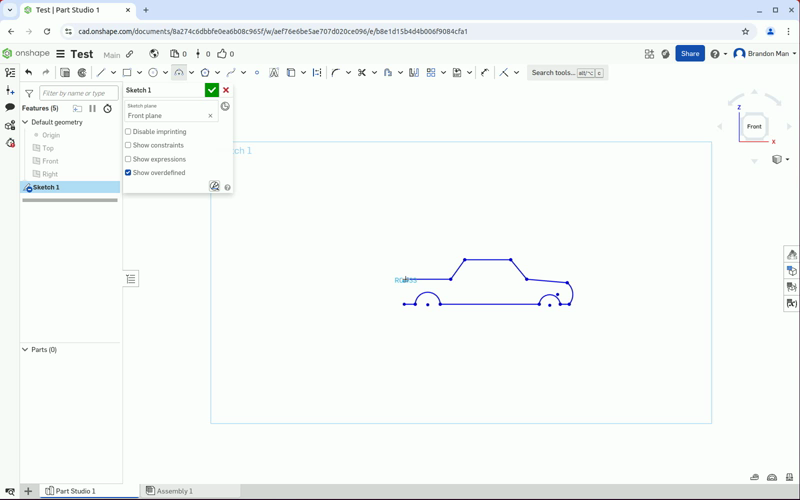
scroll(6)
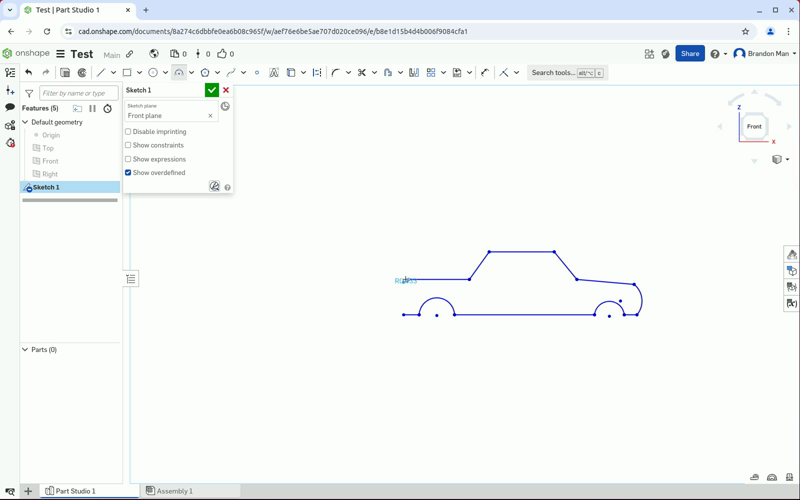
scroll(6)
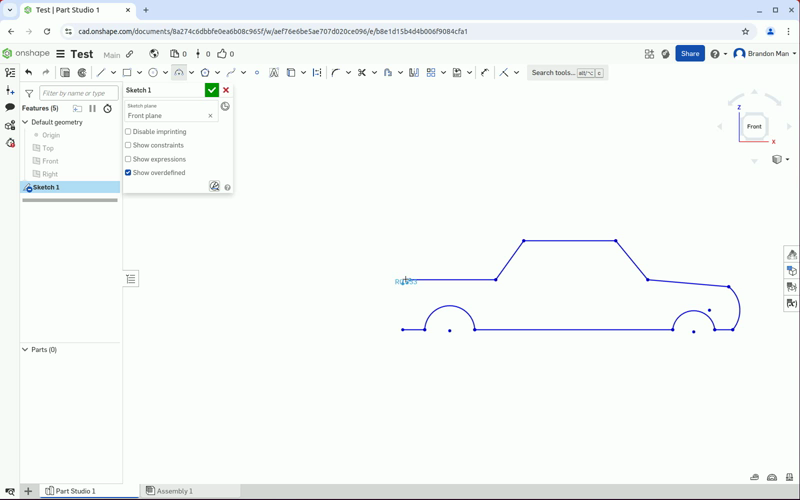
scroll(6)
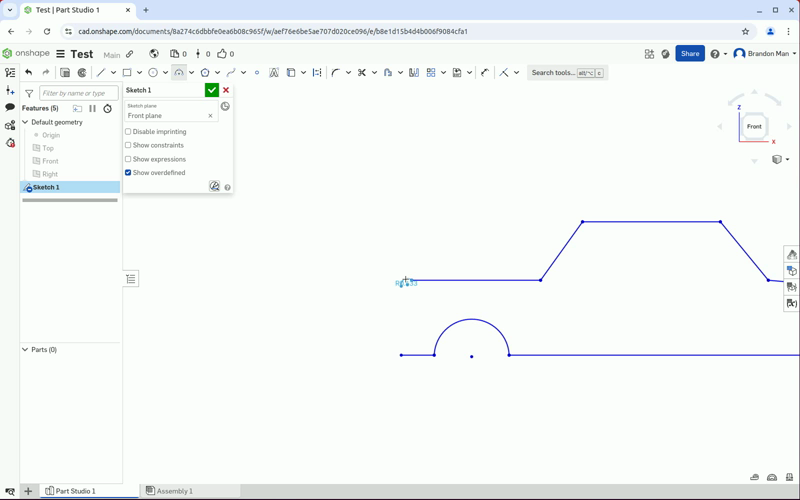
scroll(6)
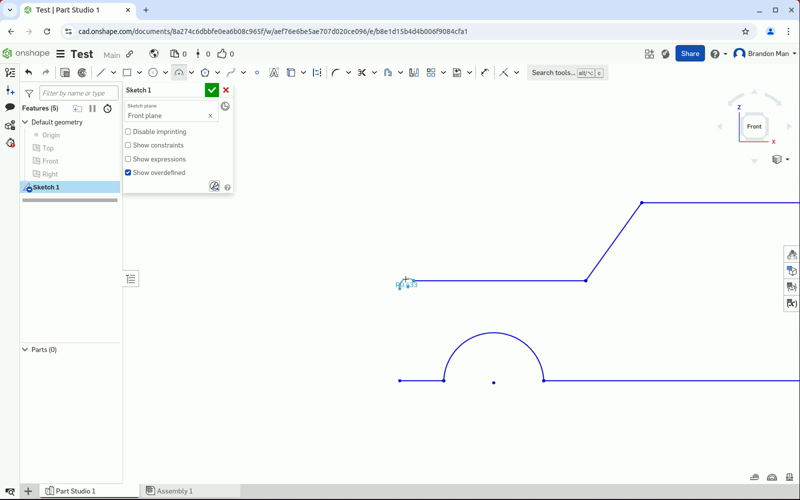
scroll(6)
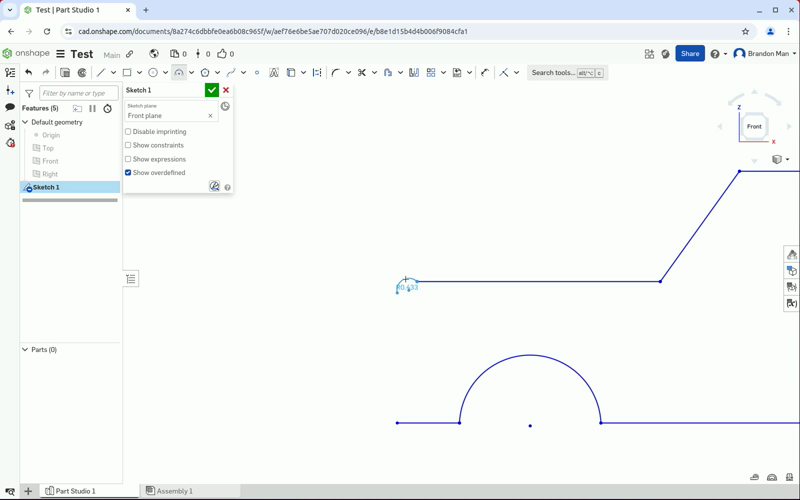
scroll(6)
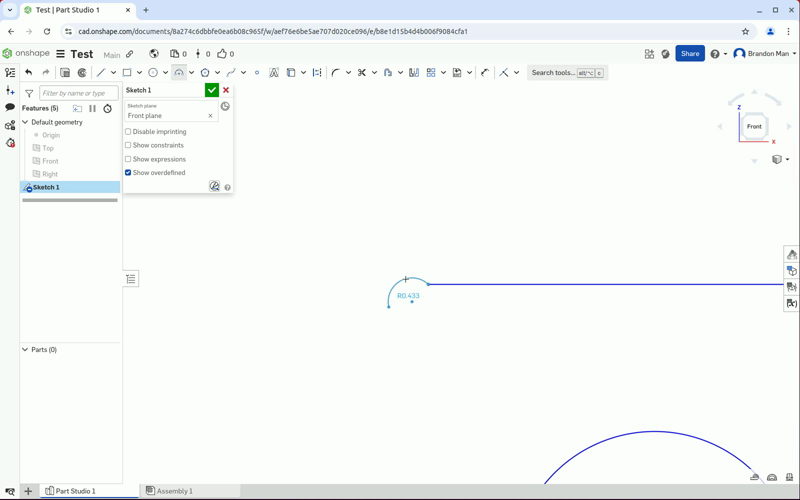
click(405, 278)
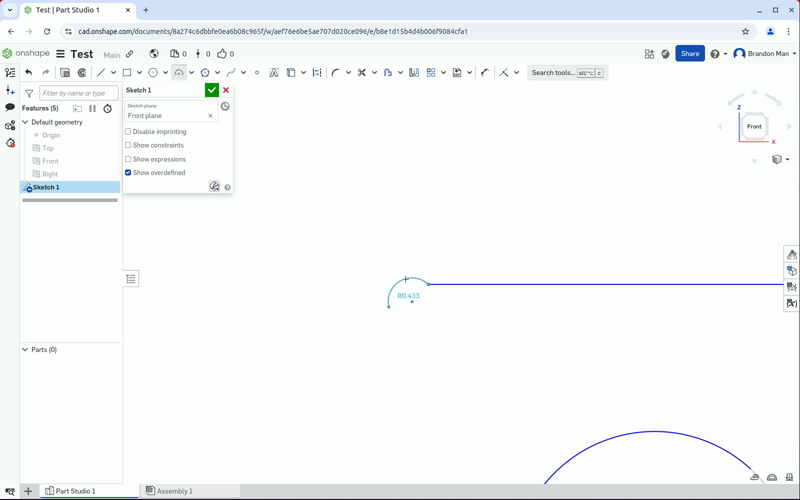
scroll(-6)
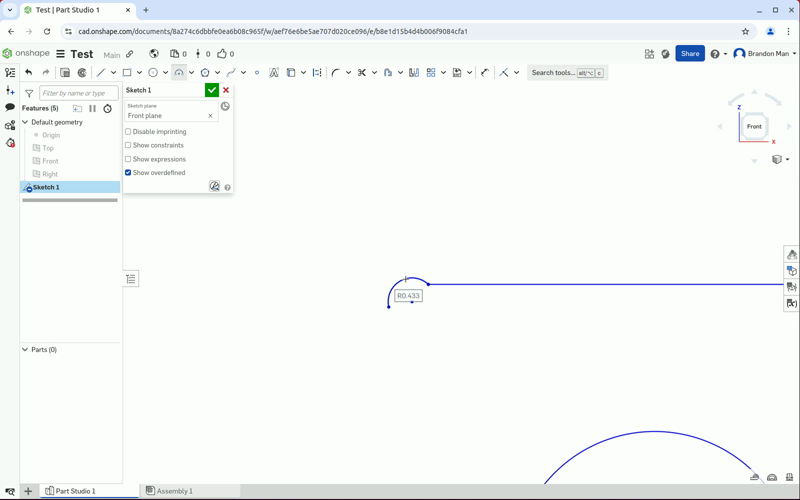
scroll(-6)
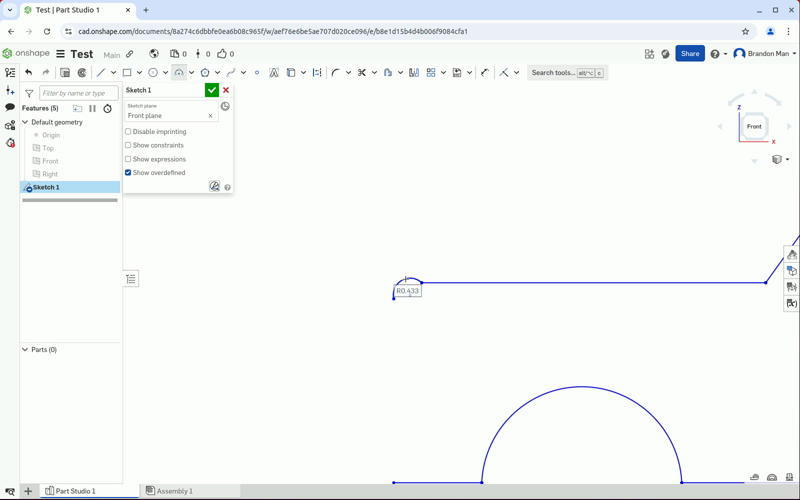
scroll(-6)
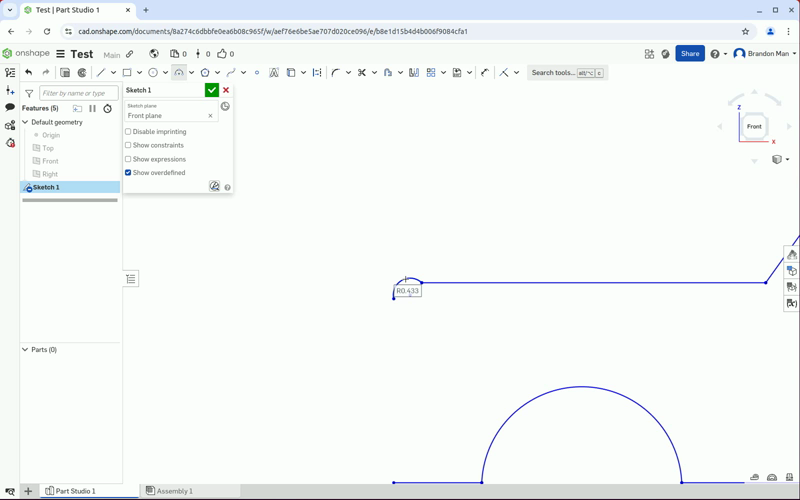
scroll(-6)
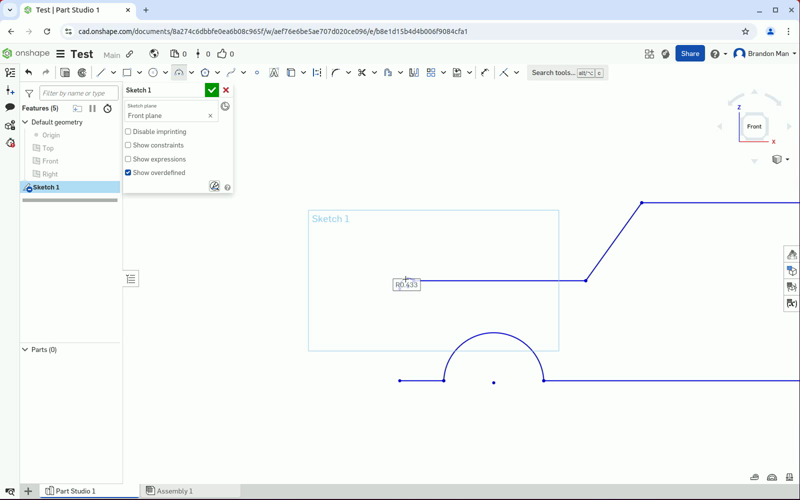
scroll(-6)
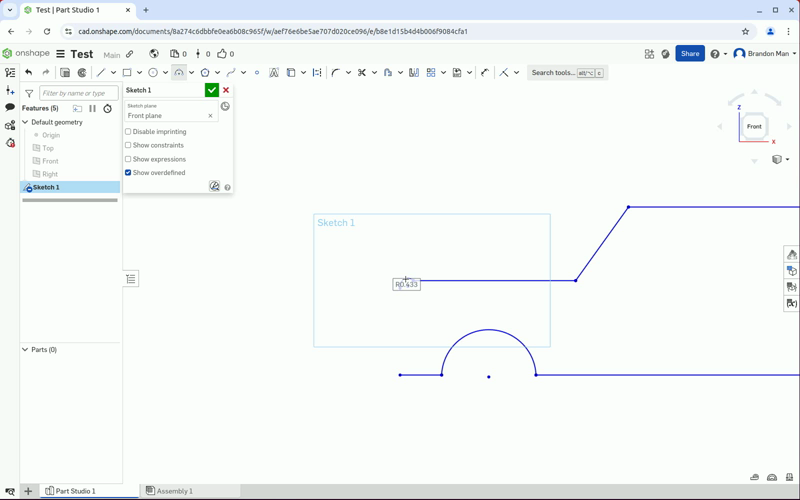
scroll(-6)
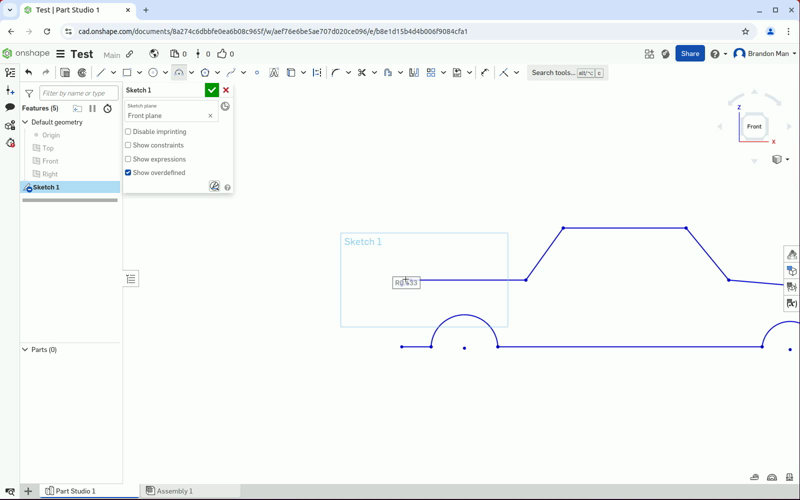
scroll(-6)
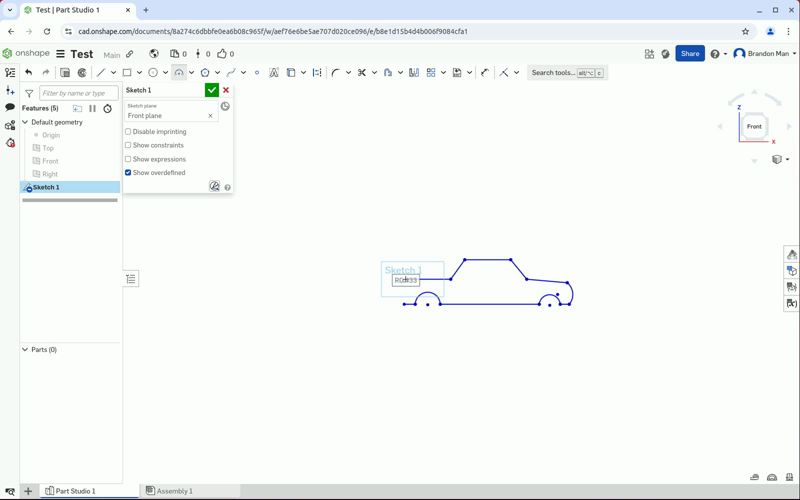
key_up(shift)
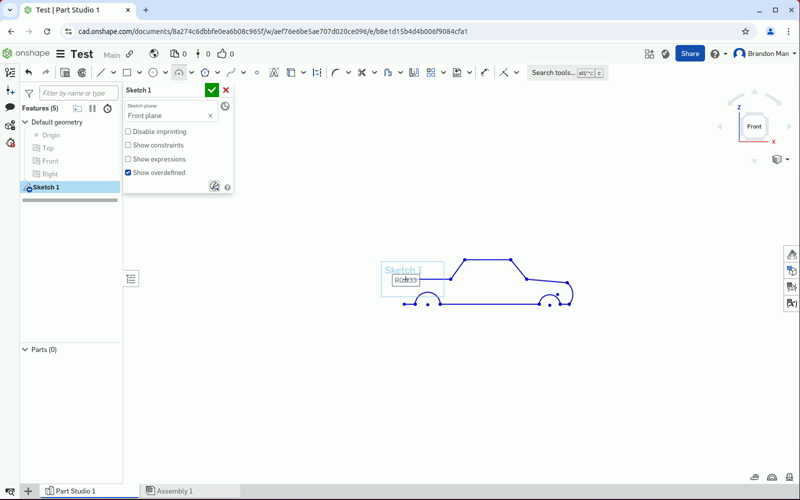
key(esc)
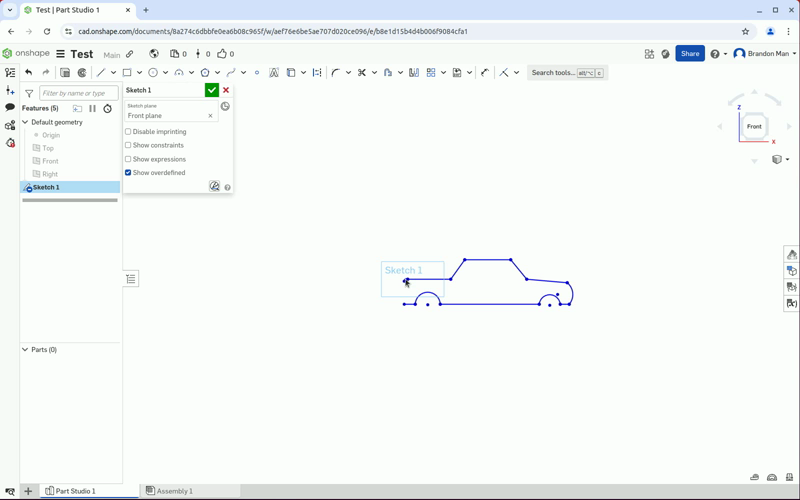
key(l)
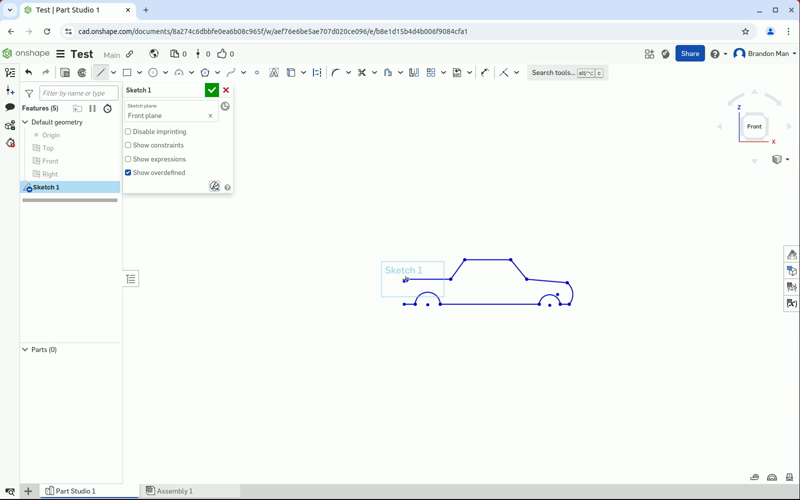
mouse_move(404, 281)
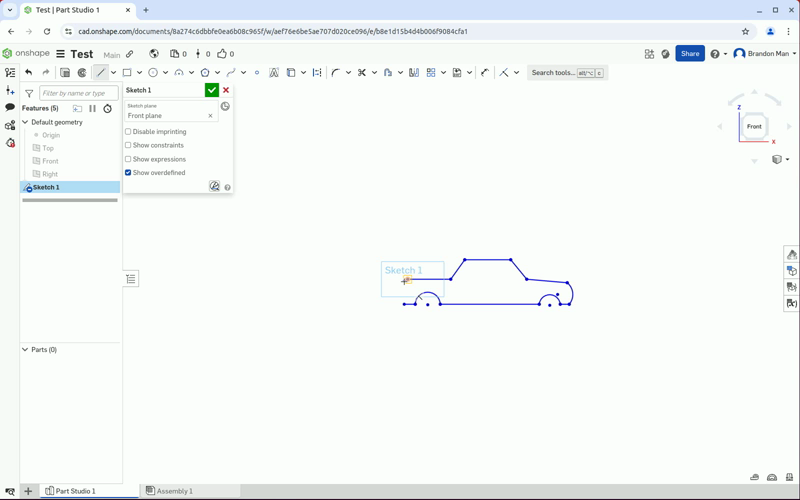
scroll(6)
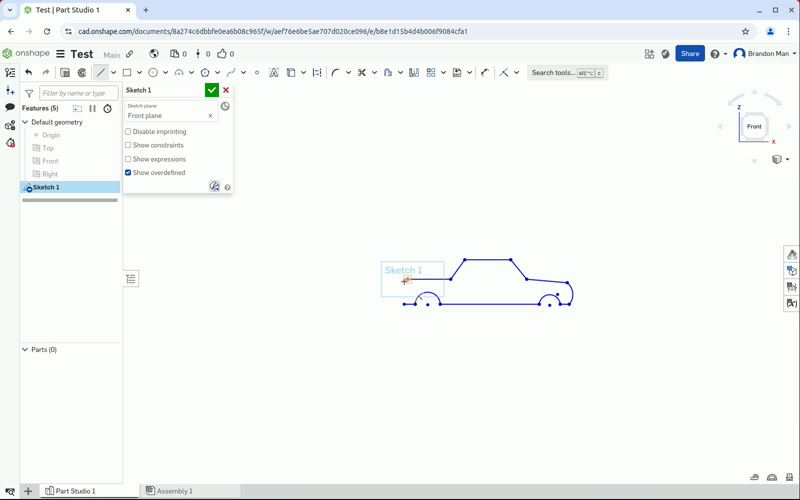
scroll(6)
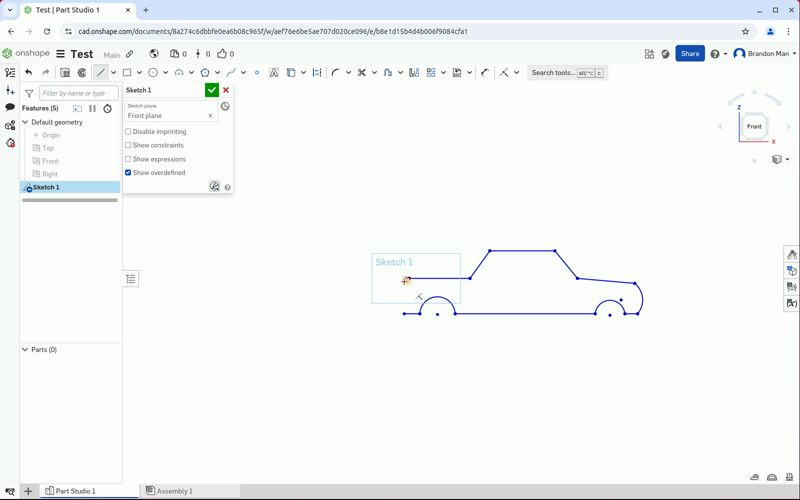
scroll(6)
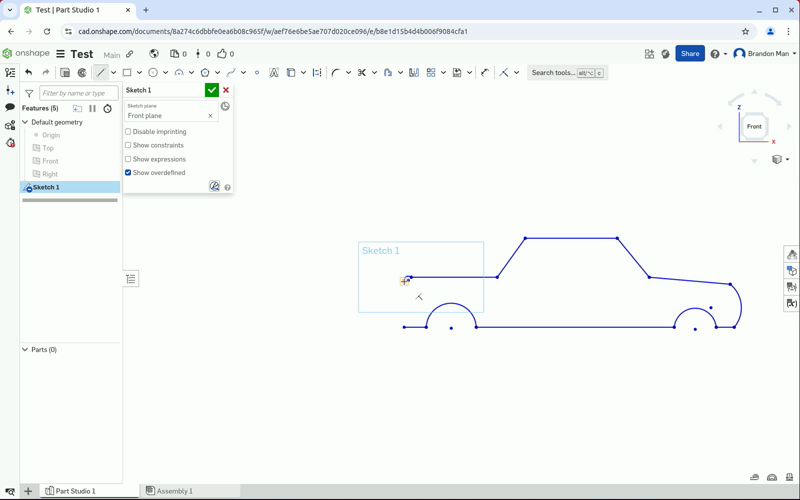
scroll(6)
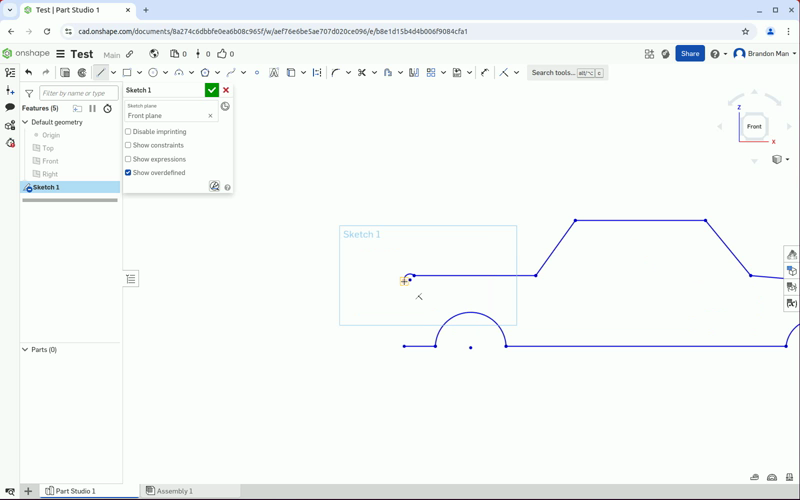
scroll(6)
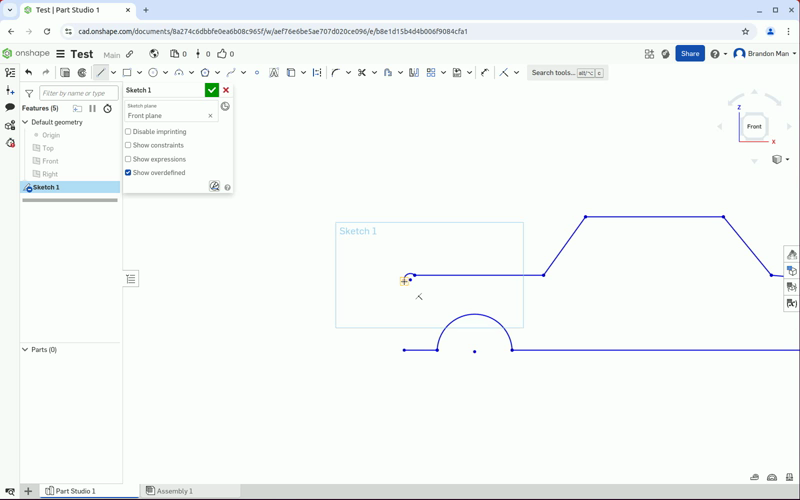
scroll(6)
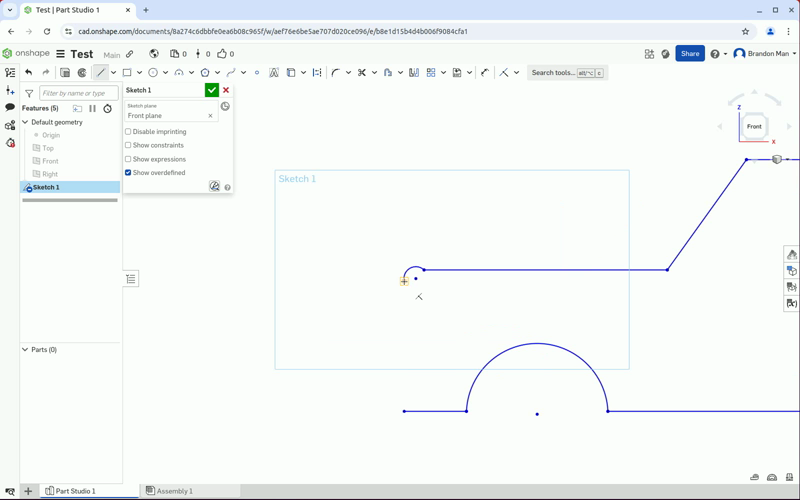
scroll(6)
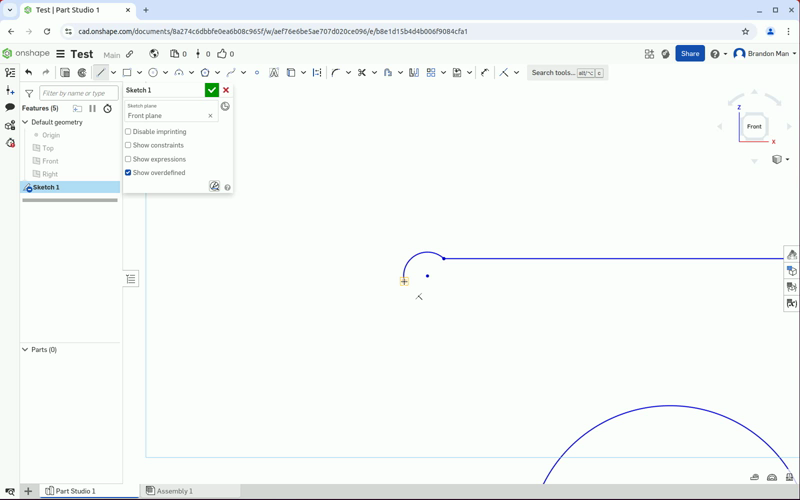
click(404, 281)
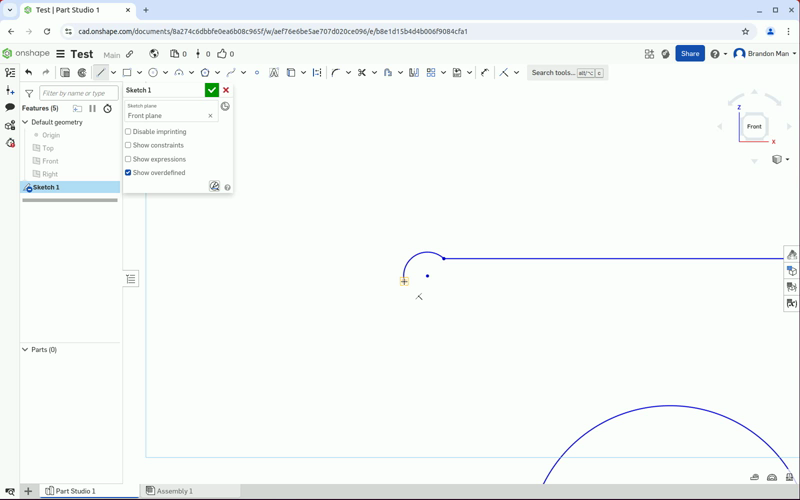
scroll(-6)
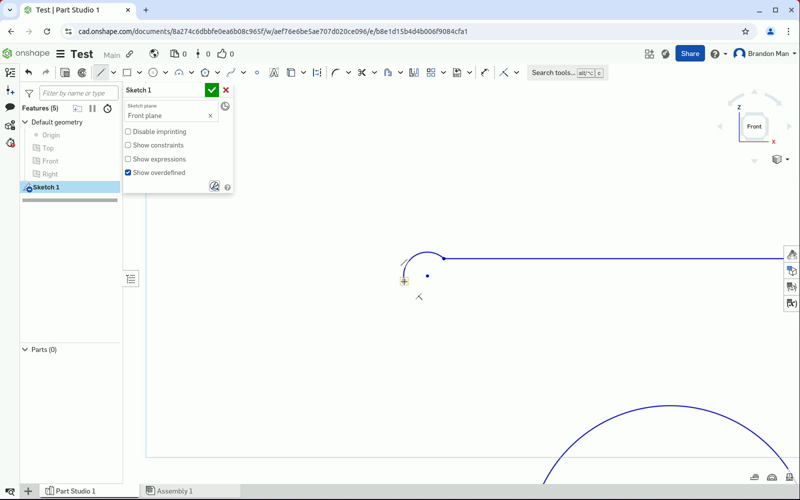
scroll(-6)
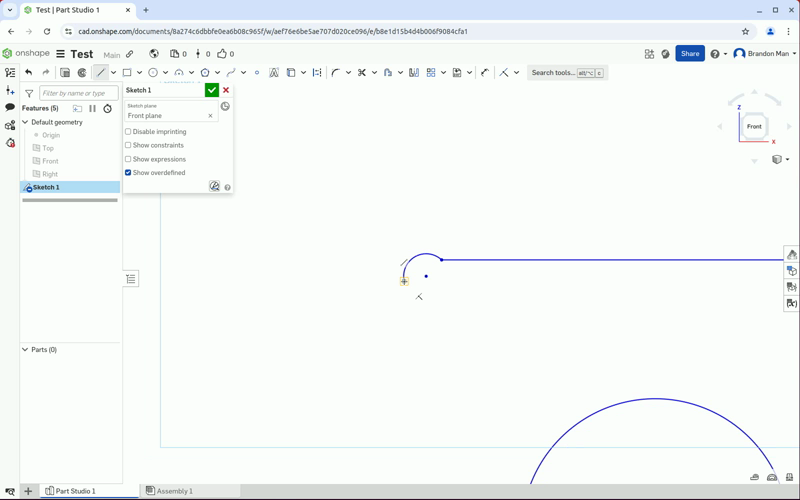
scroll(-6)
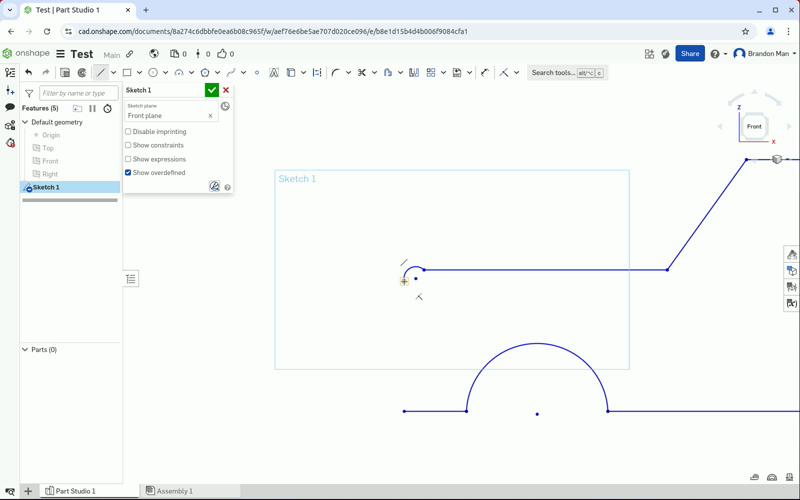
scroll(-6)
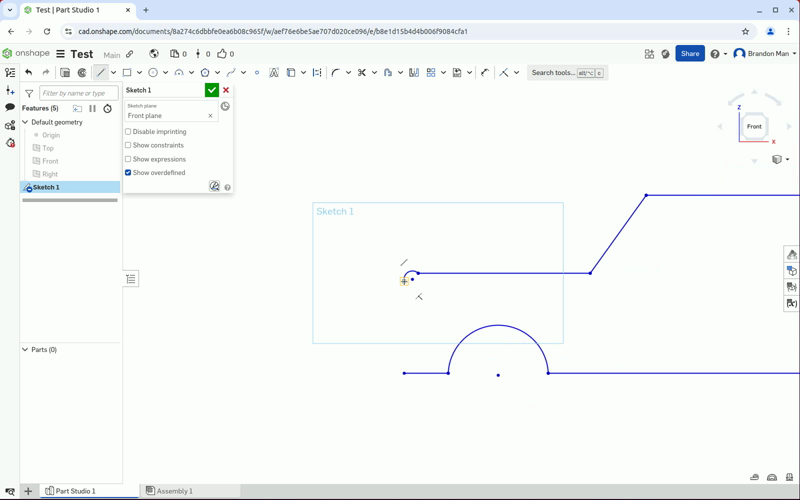
scroll(-6)
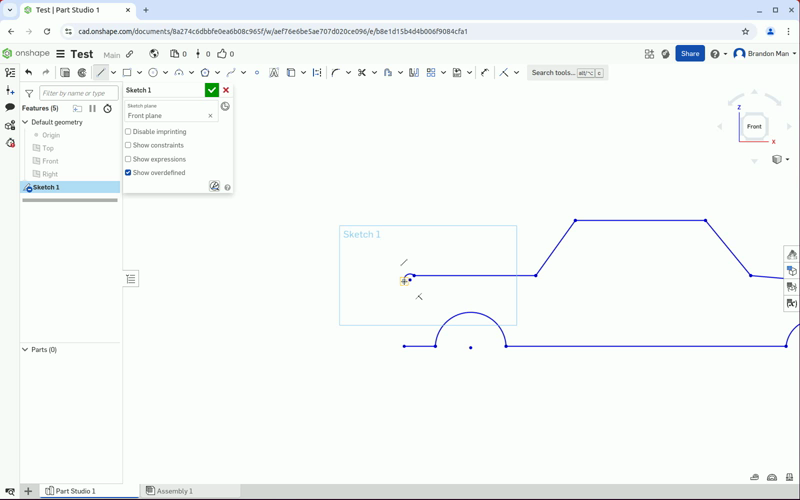
scroll(-6)
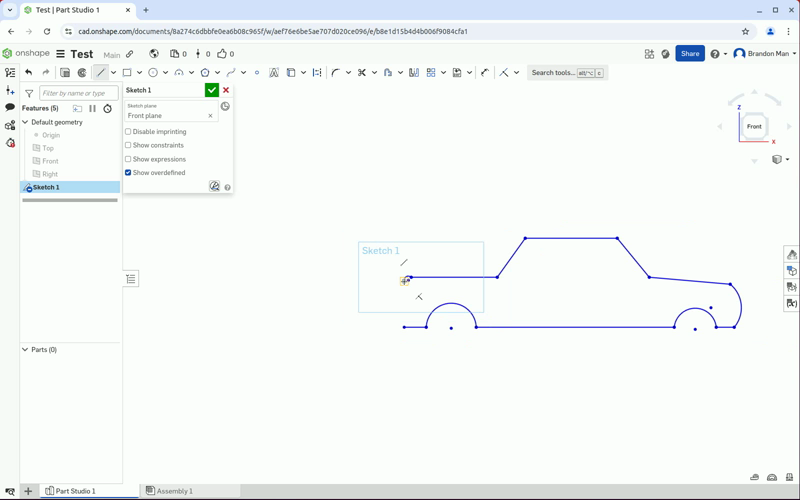
scroll(-6)
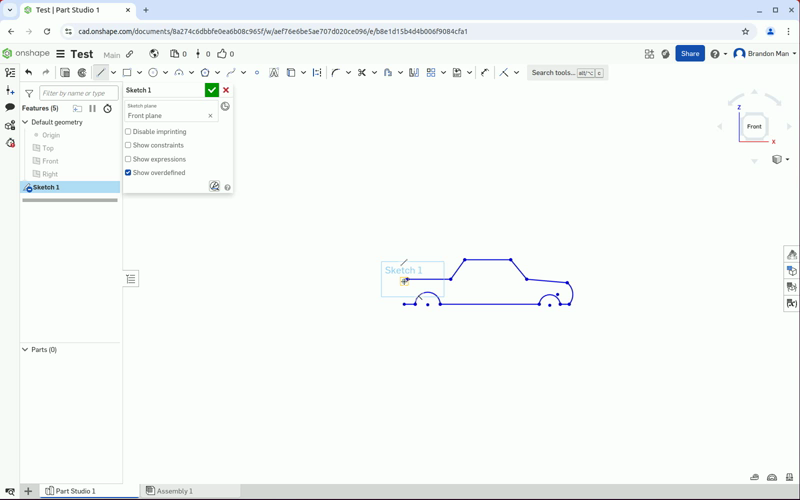
mouse_move(434, 281)
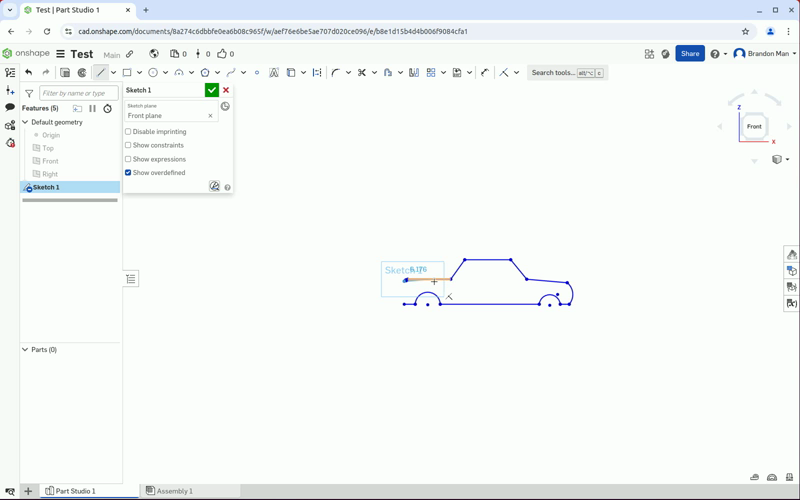
key_down(shift)
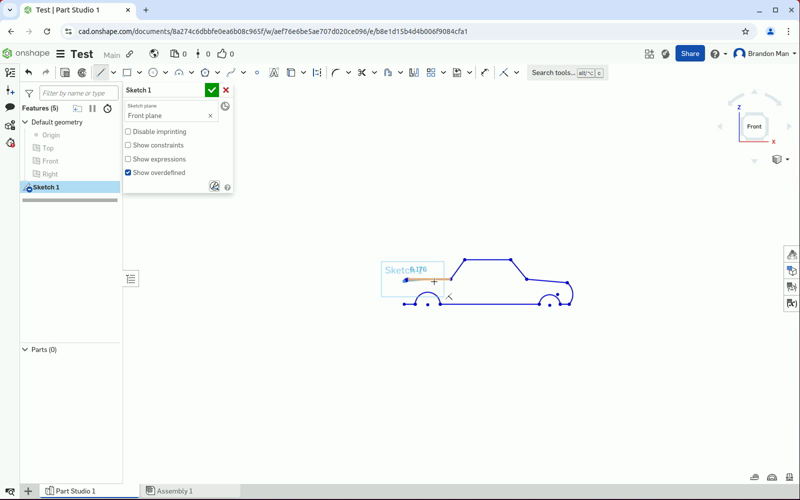
mouse_move(404, 304)
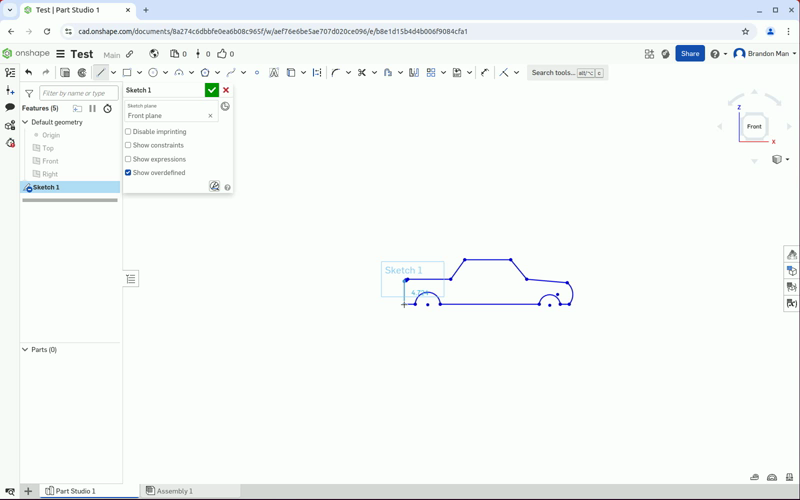
key_up(shift)
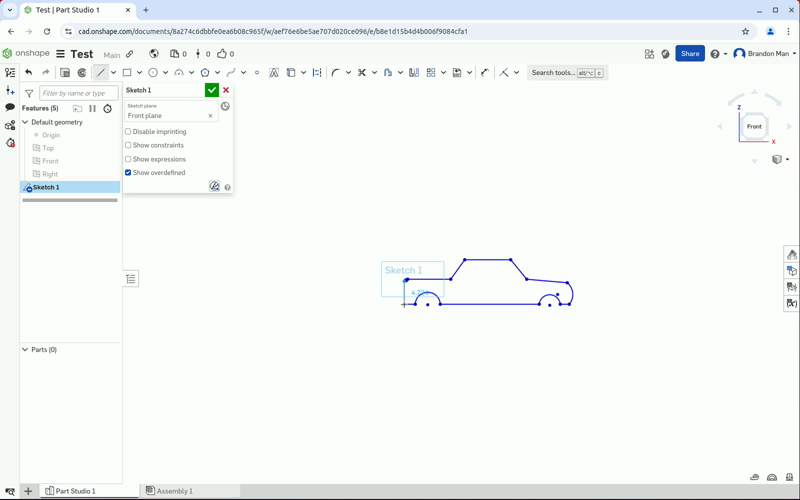
click(404, 304)
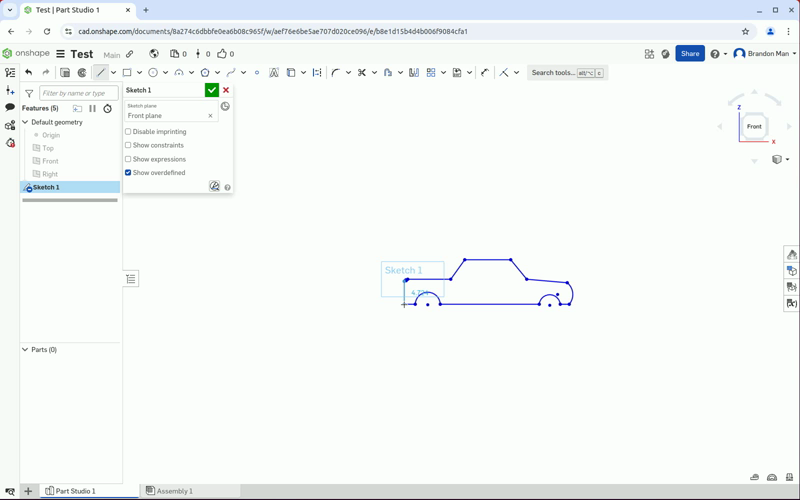
key(esc)
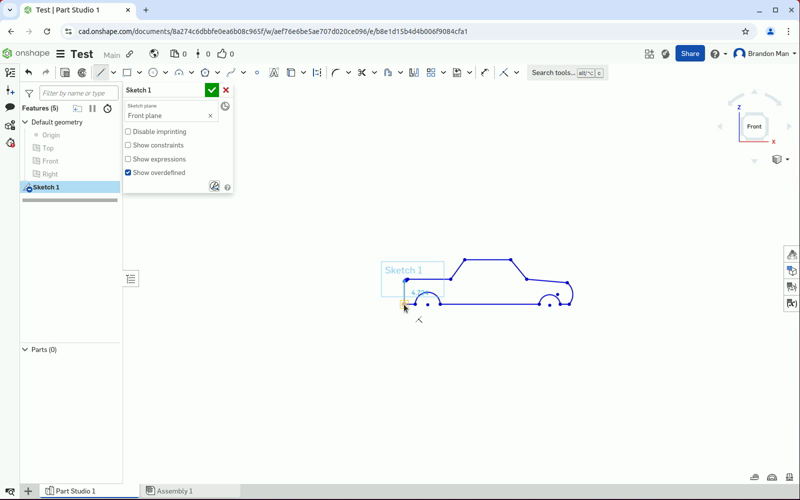
key(l)
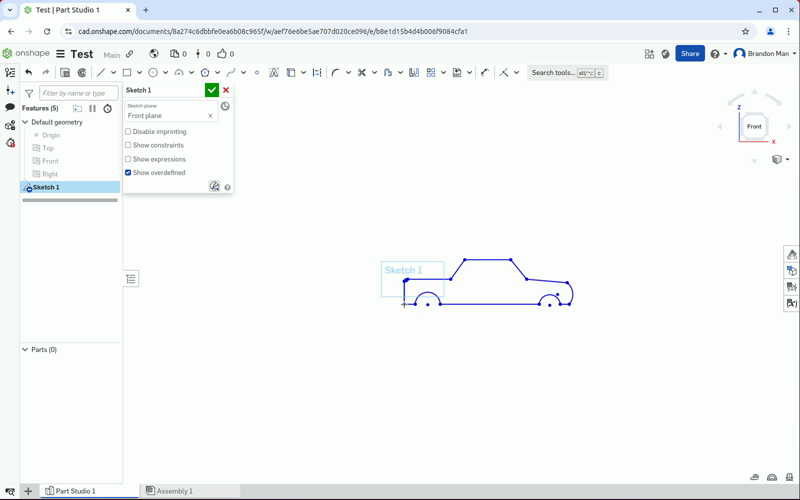
key_down(shift)
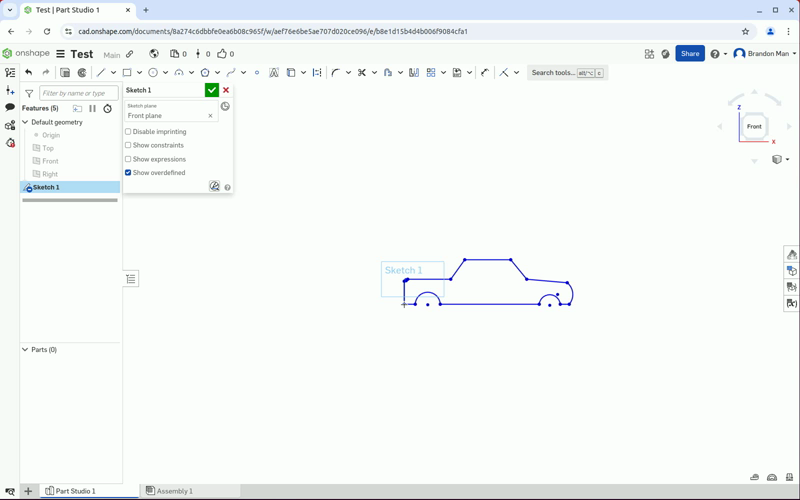
mouse_move(457, 279)
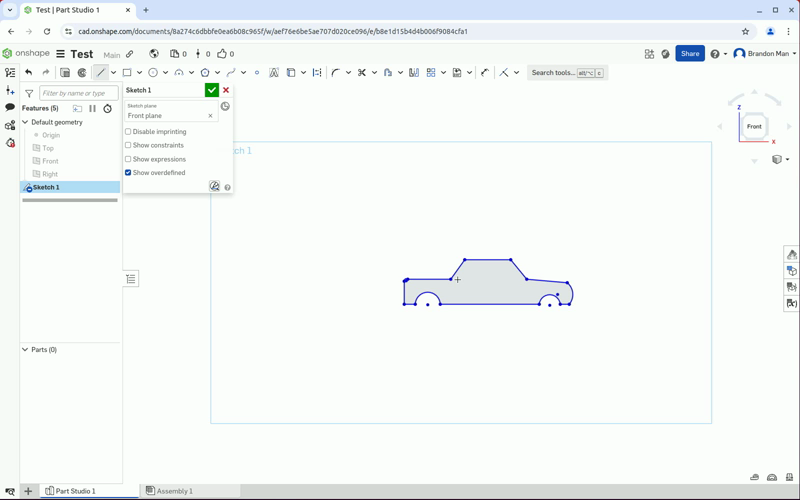
click(457, 279)
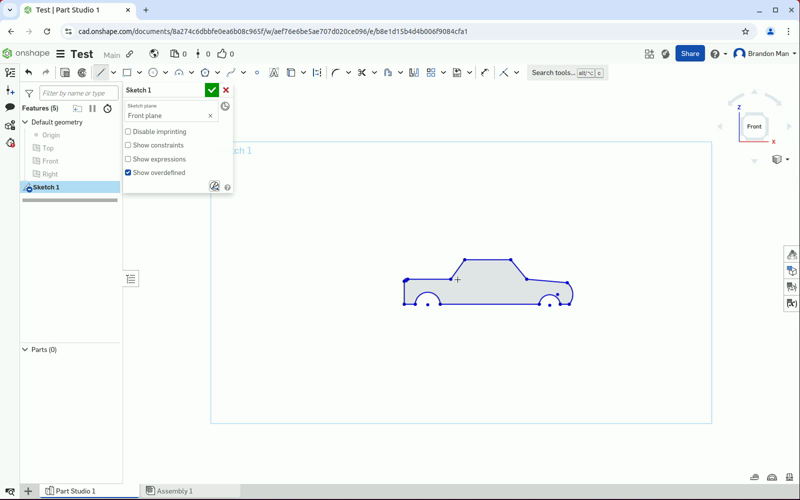
key_up(shift)
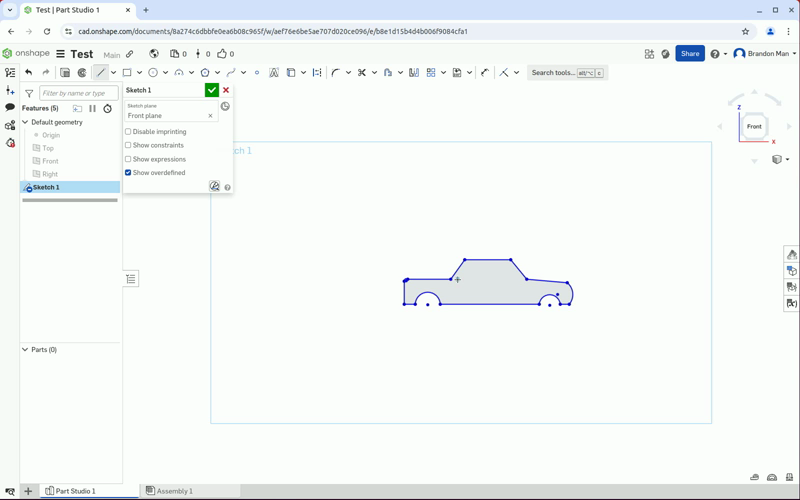
key_down(shift)
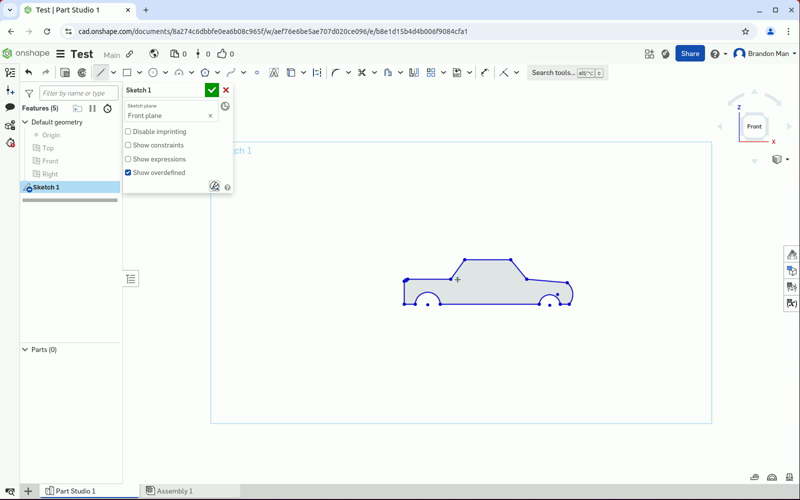
mouse_move(487, 279)
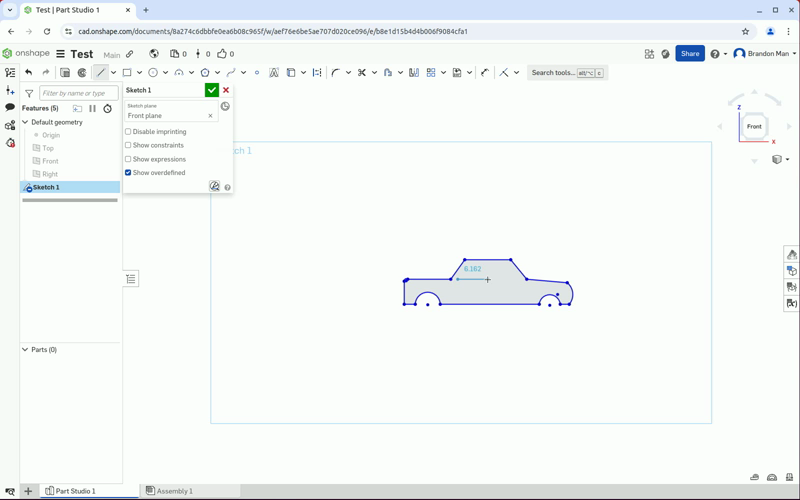
mouse_move(484, 279)
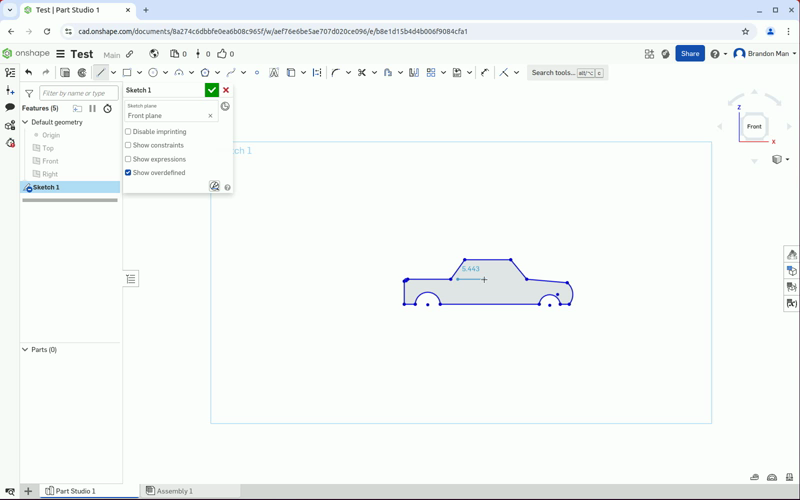
click(484, 279)
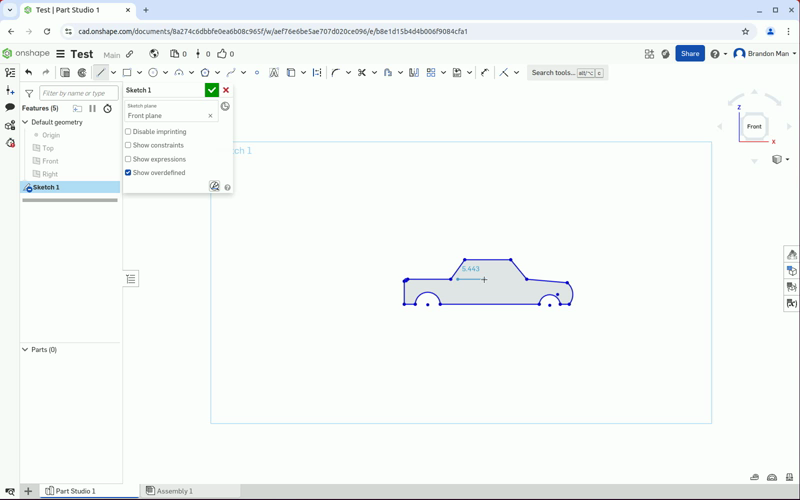
key_up(shift)
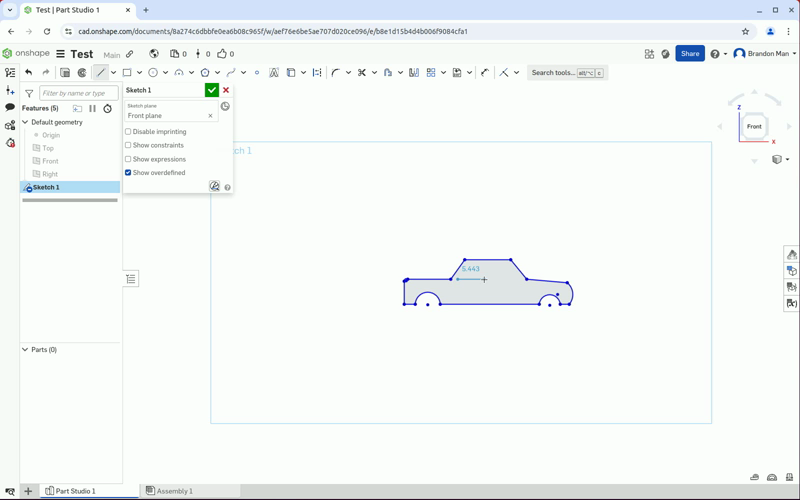
key_down(shift)
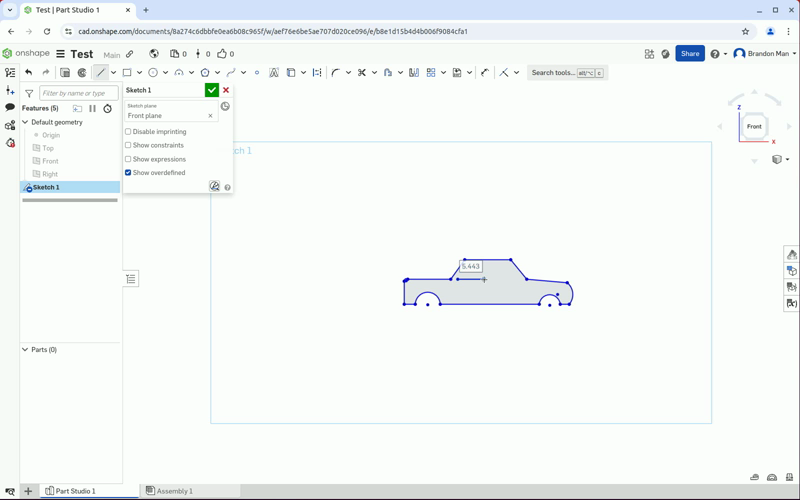
mouse_move(514, 279)
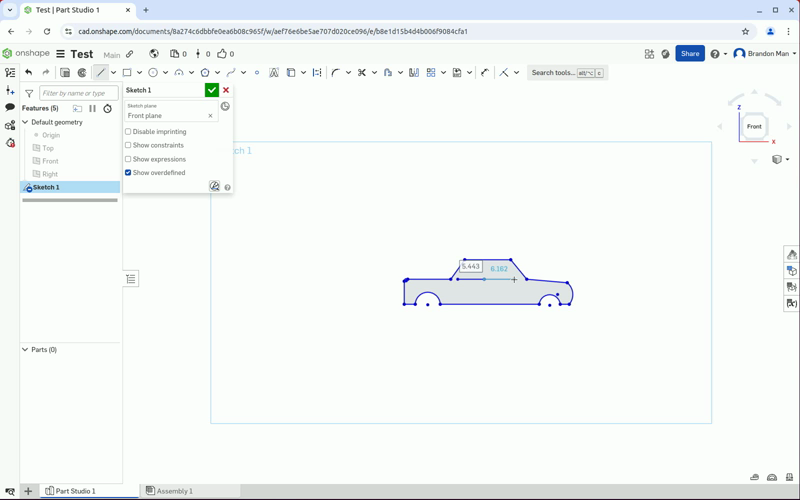
mouse_move(484, 263)
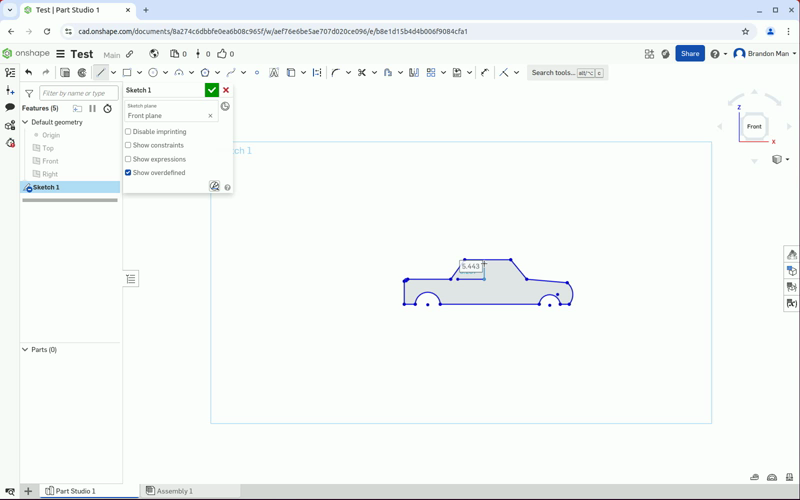
click(484, 263)
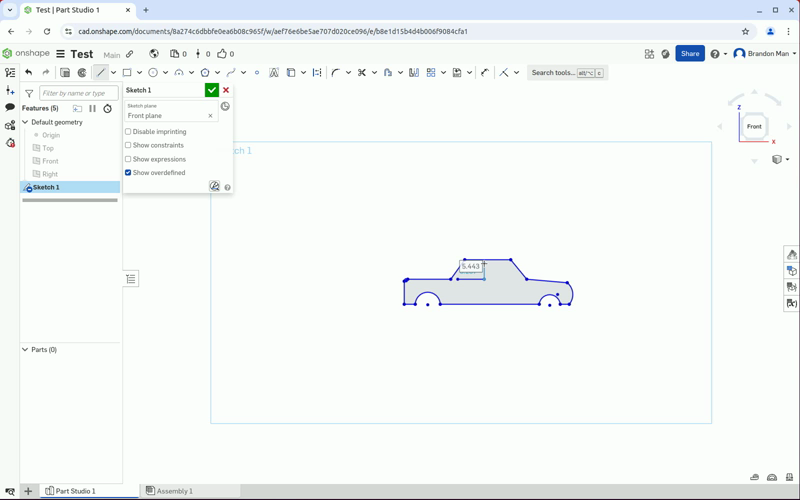
key_up(shift)
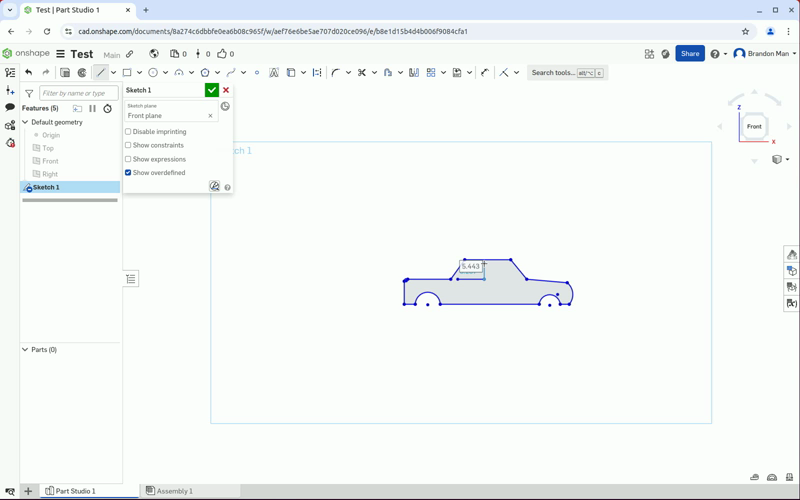
key(esc)
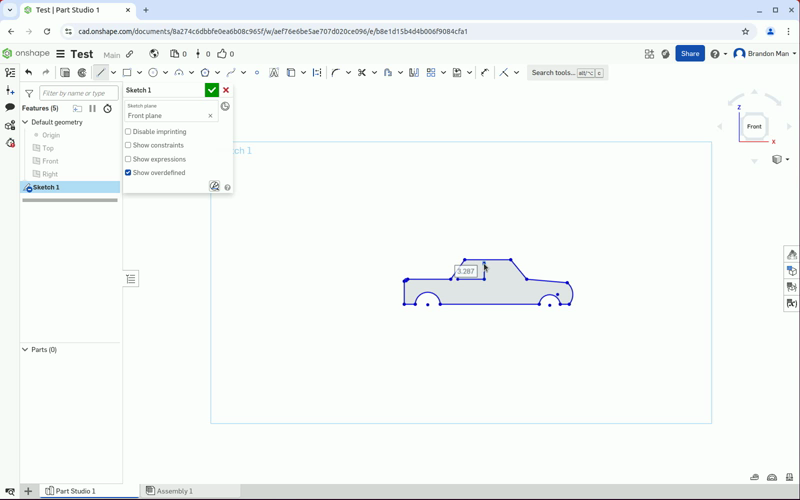
key(a)
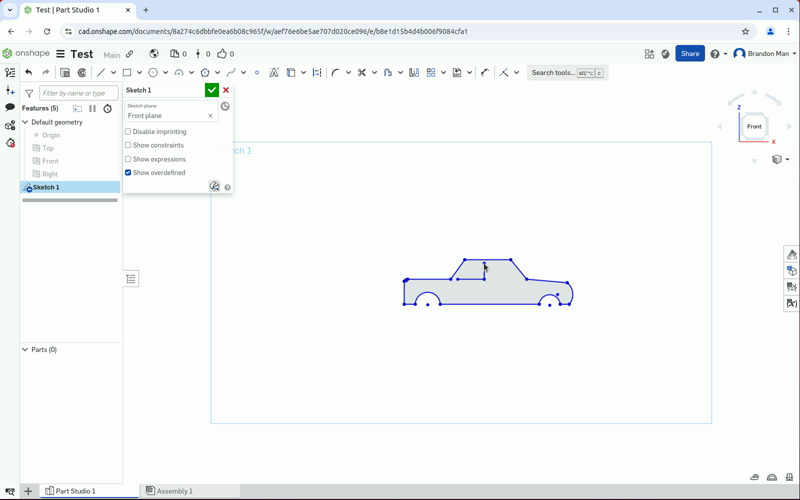
mouse_move(484, 263)
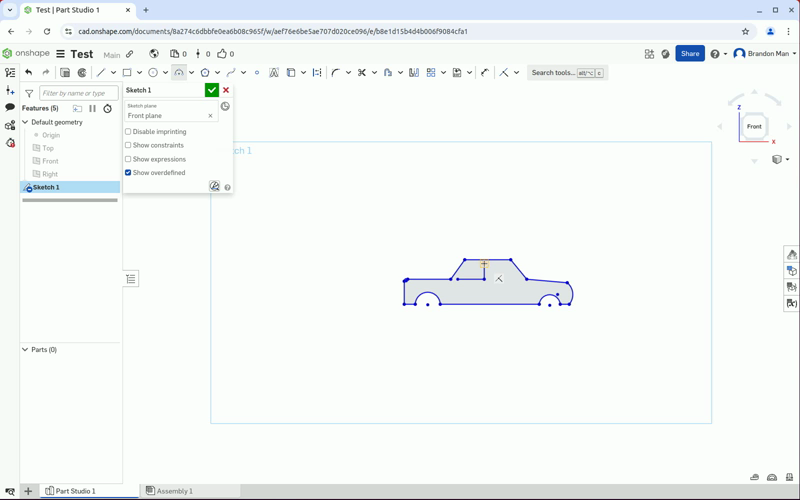
click(484, 263)
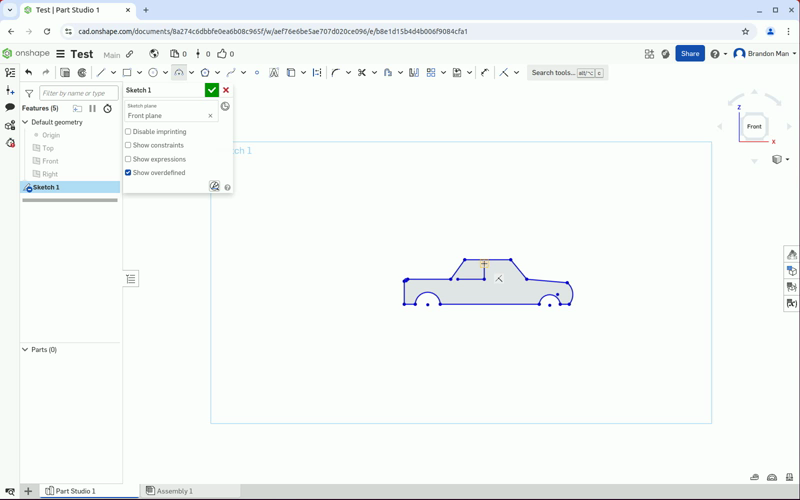
key_down(shift)
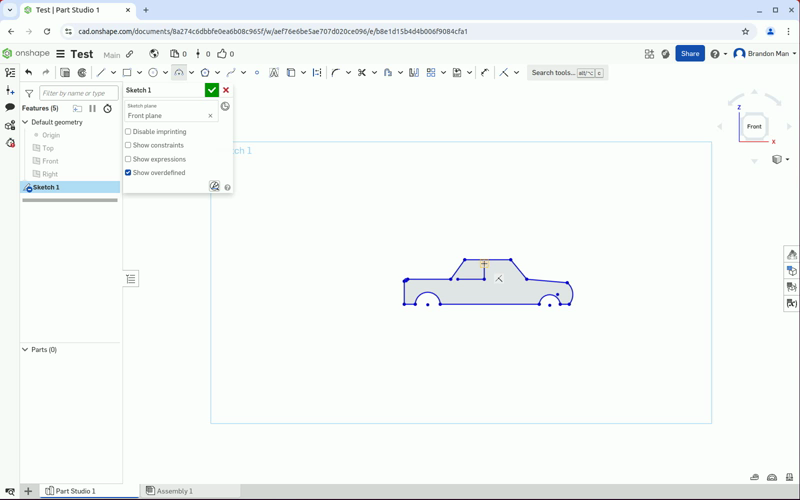
mouse_move(468, 263)
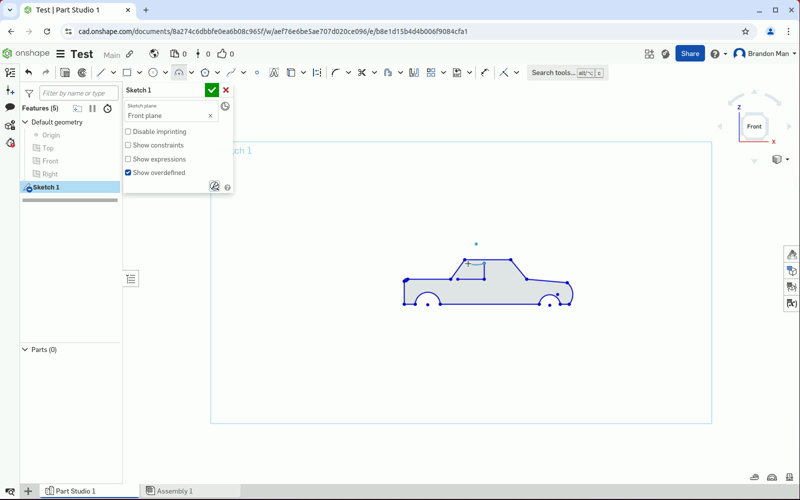
click(468, 263)
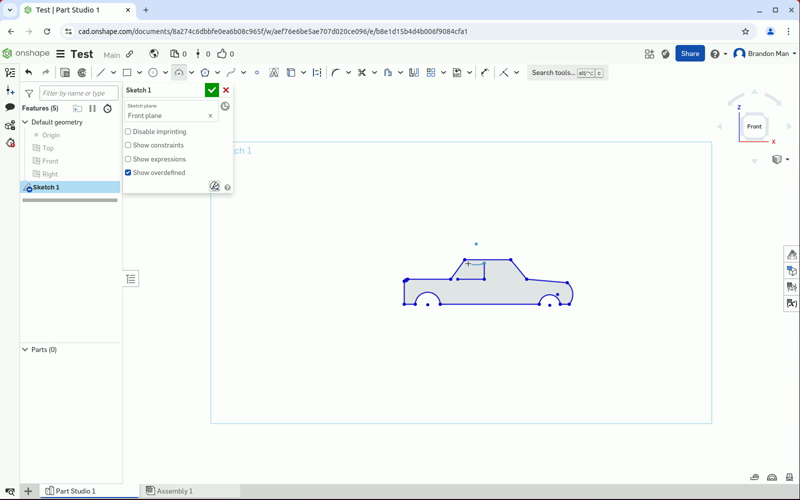
mouse_move(476, 262)
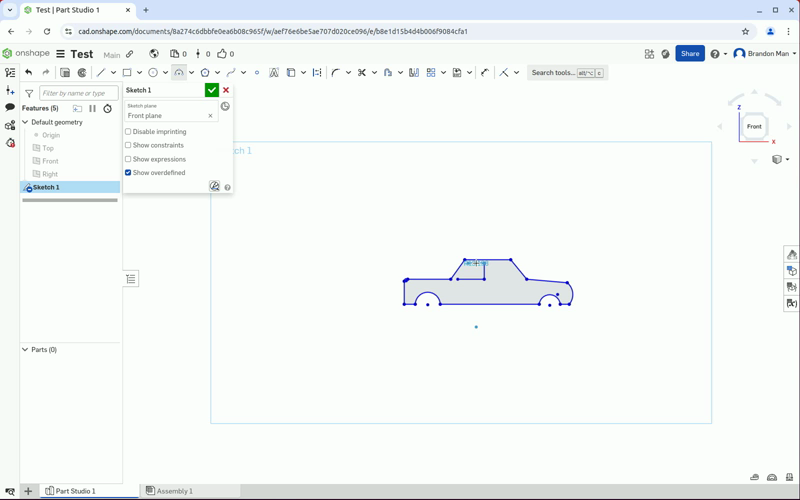
click(476, 262)
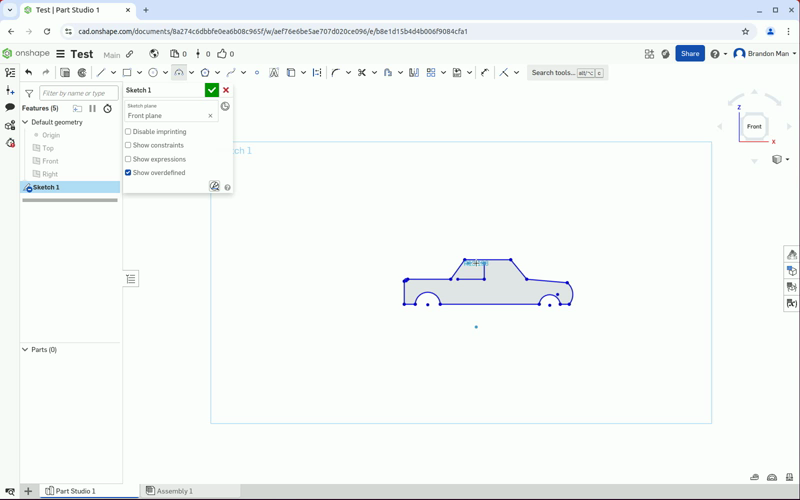
key_up(shift)
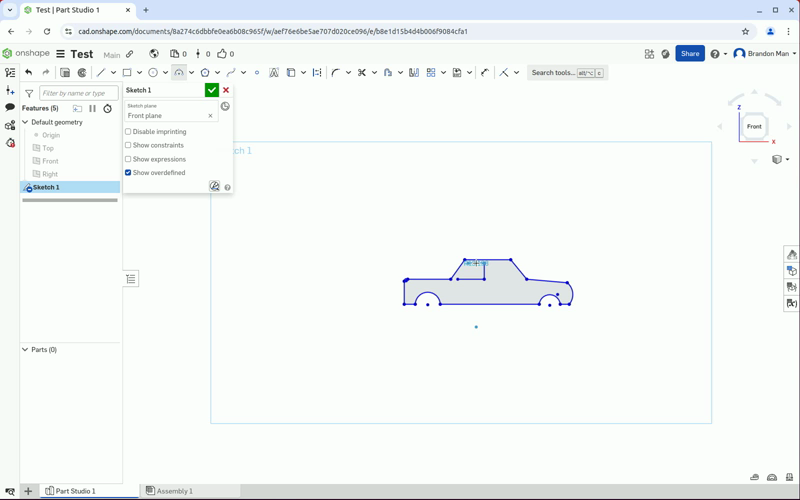
mouse_move(468, 263)
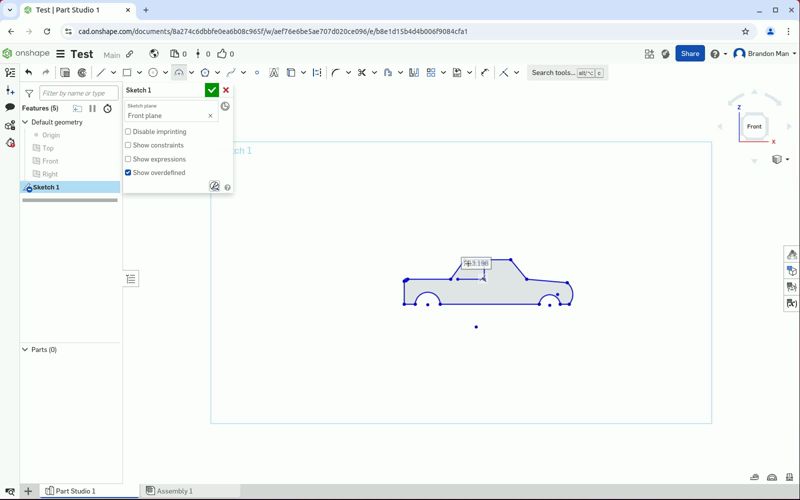
click(468, 263)
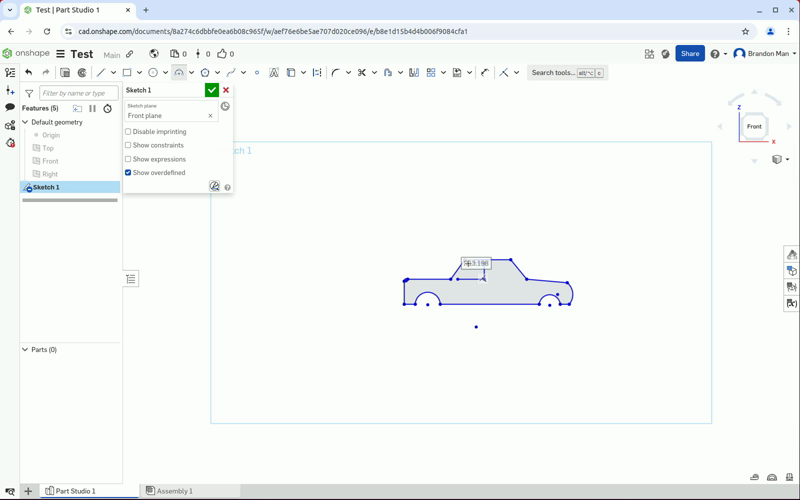
mouse_move(457, 279)
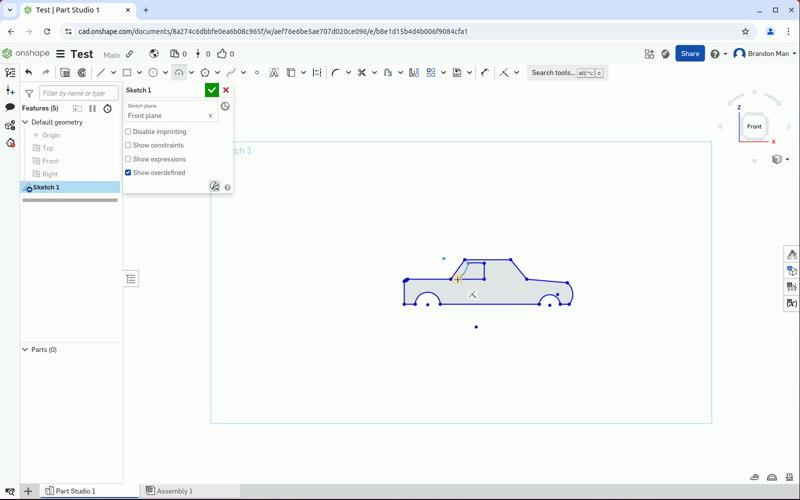
click(457, 279)
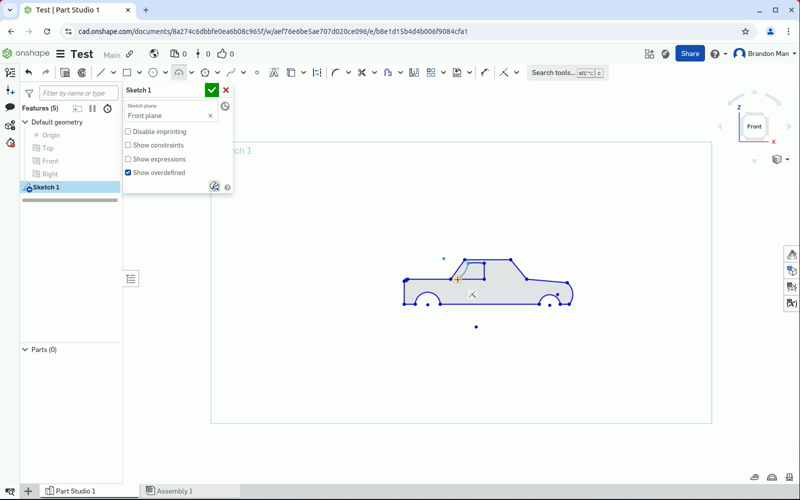
key_down(shift)
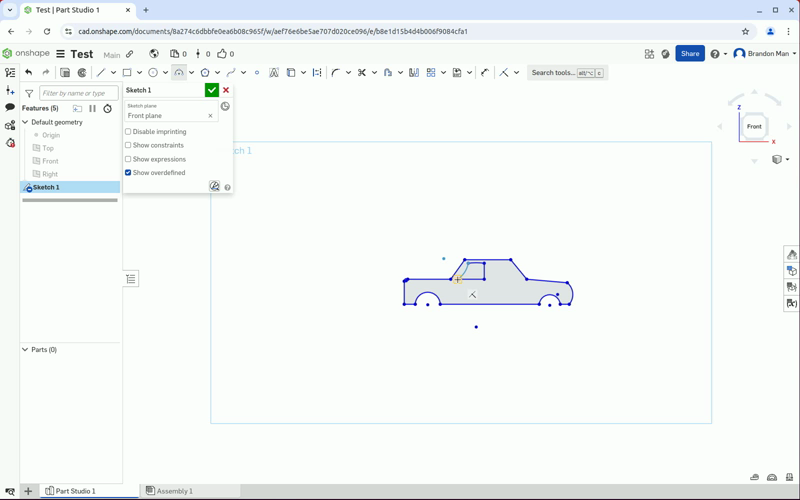
mouse_move(461, 270)
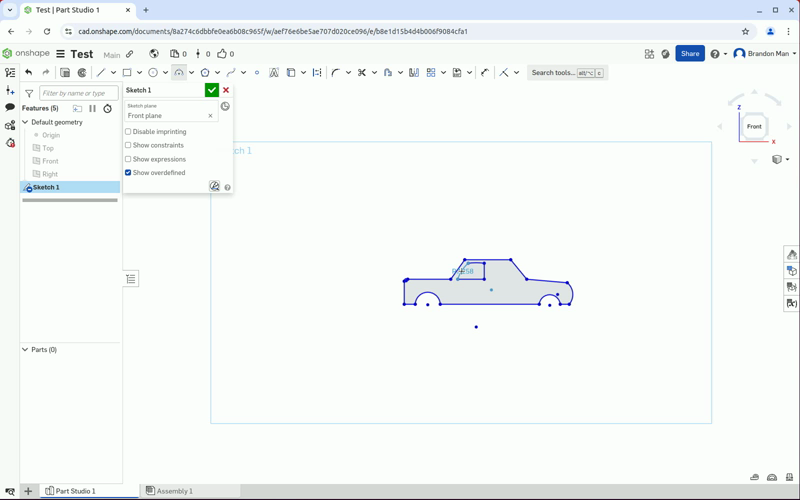
click(461, 270)
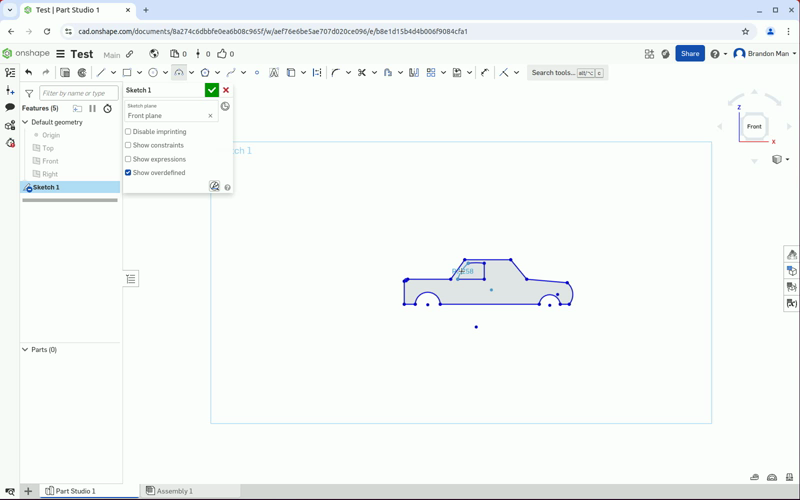
key_up(shift)
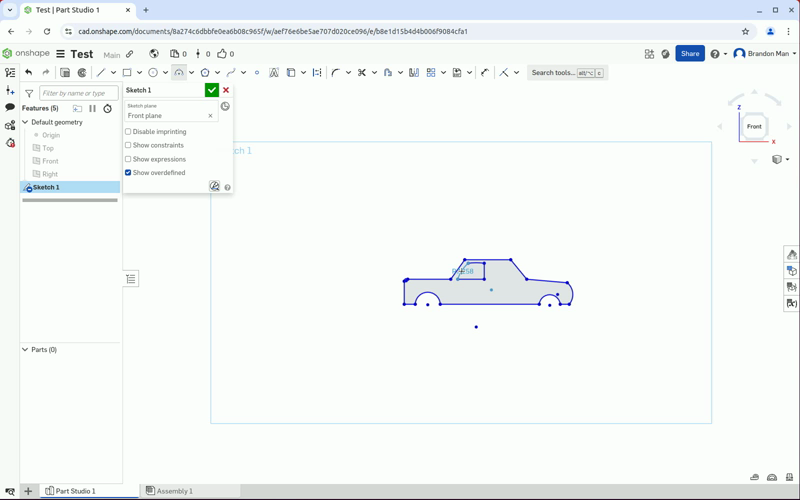
key(esc)
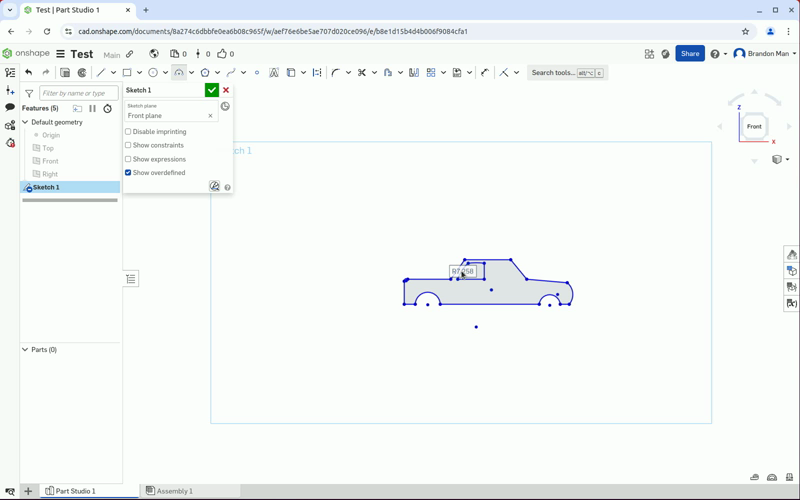
key(l)
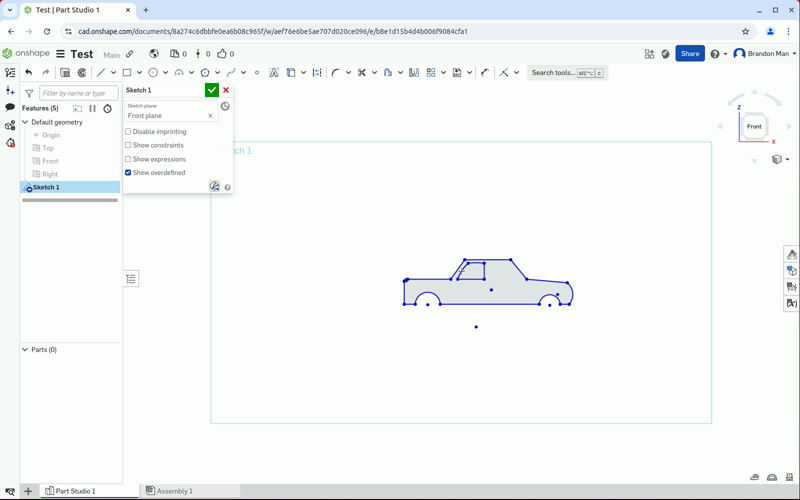
key_down(shift)
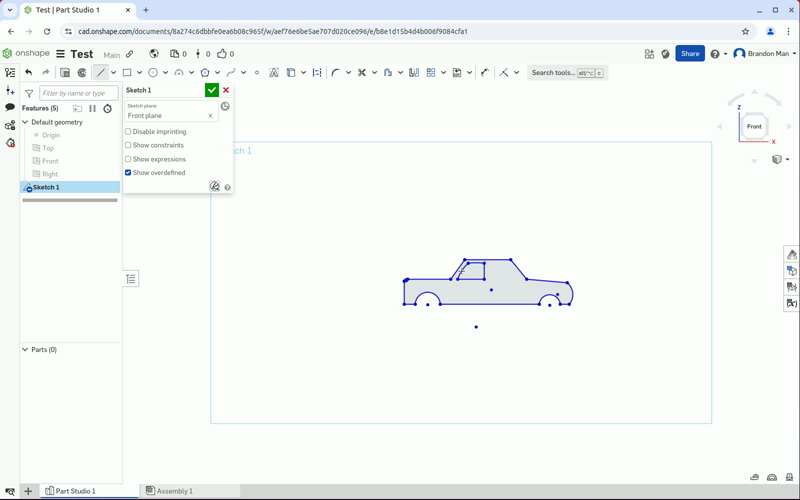
mouse_move(487, 279)
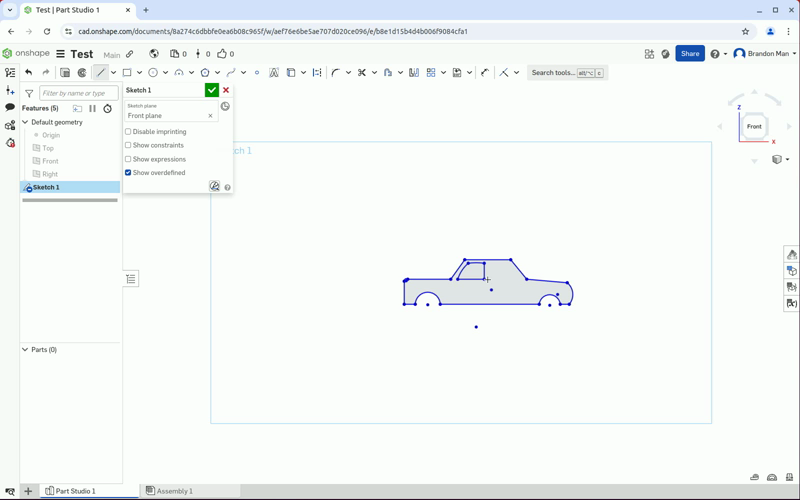
scroll(6)
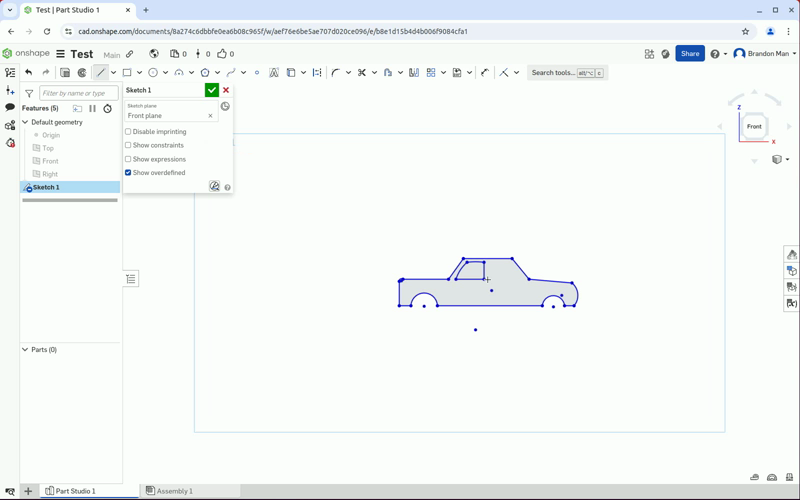
scroll(6)
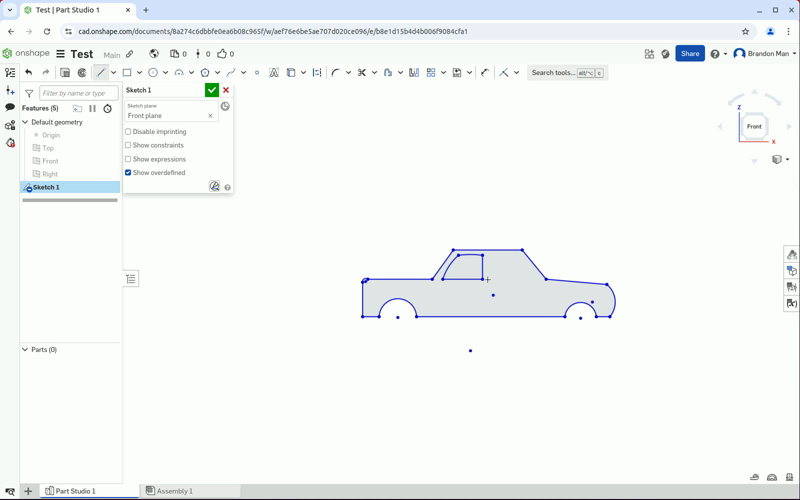
scroll(6)
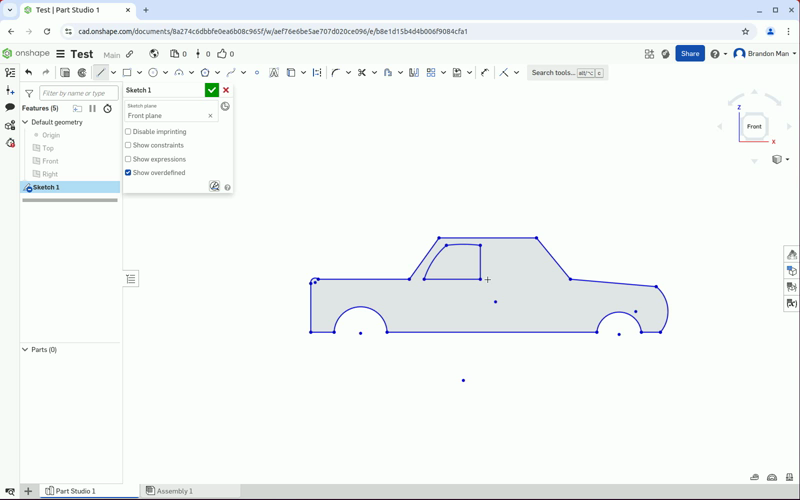
scroll(6)
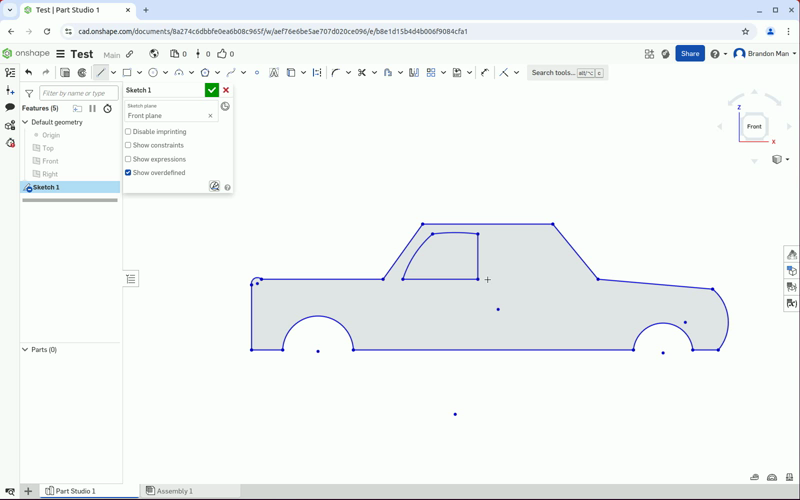
scroll(6)
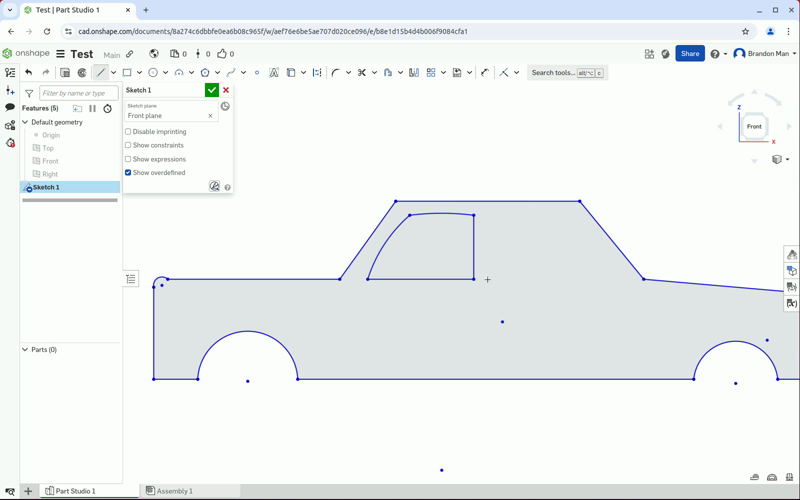
scroll(6)
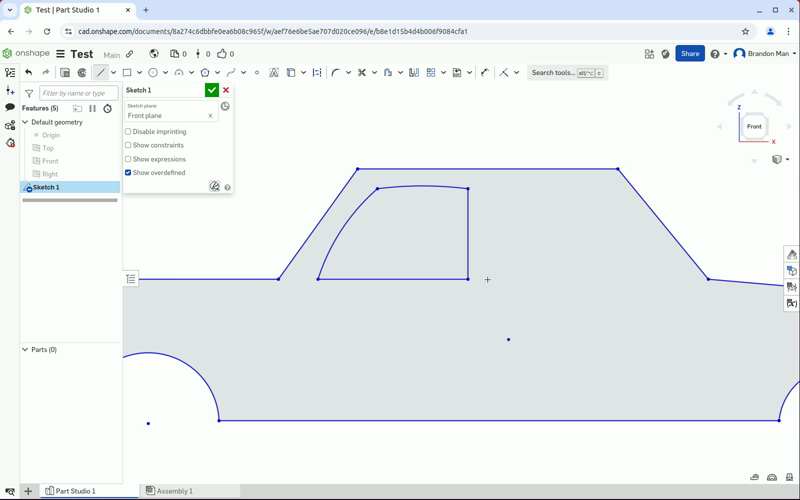
scroll(6)
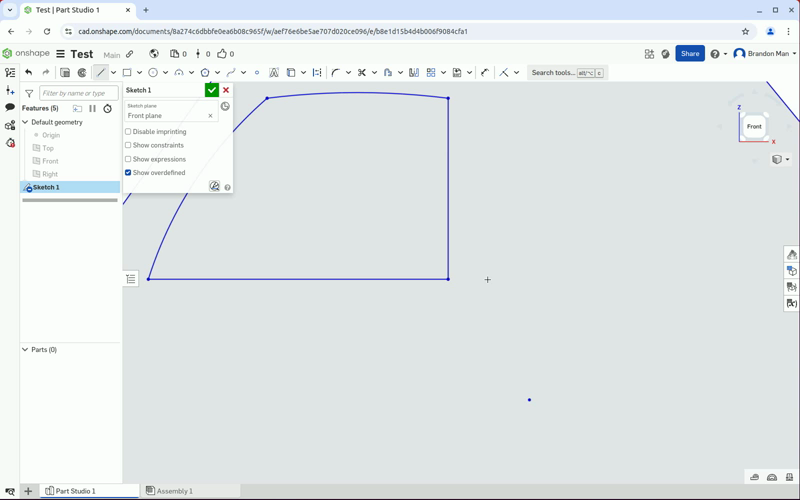
click(487, 279)
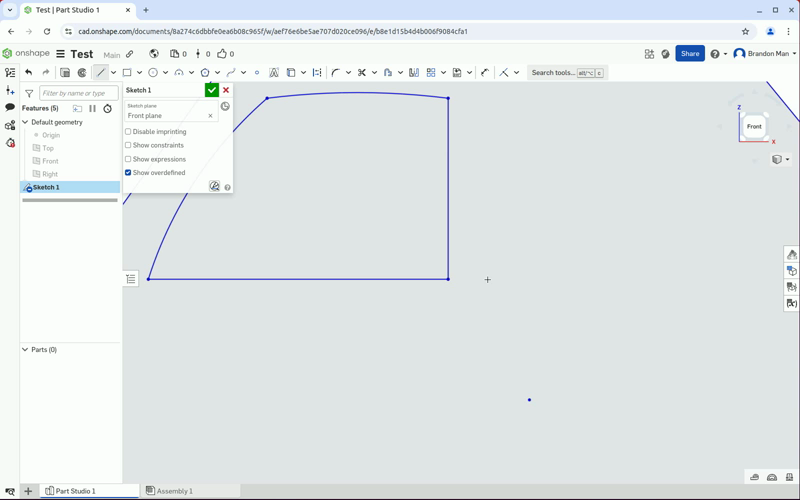
scroll(-6)
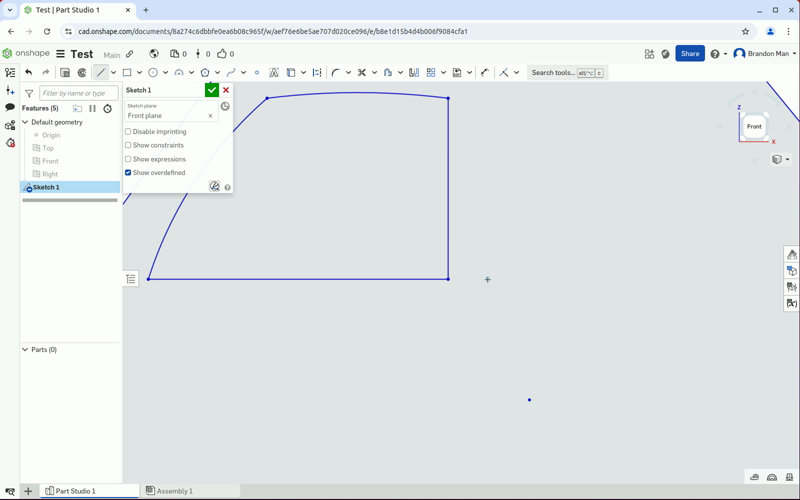
scroll(-6)
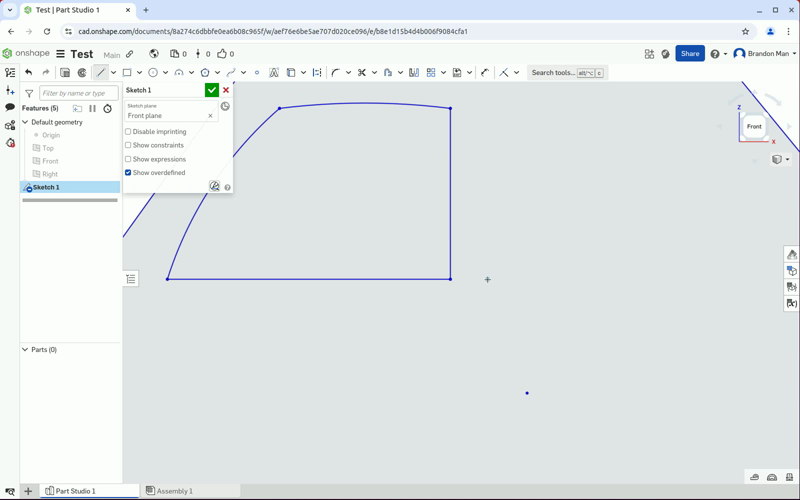
scroll(-6)
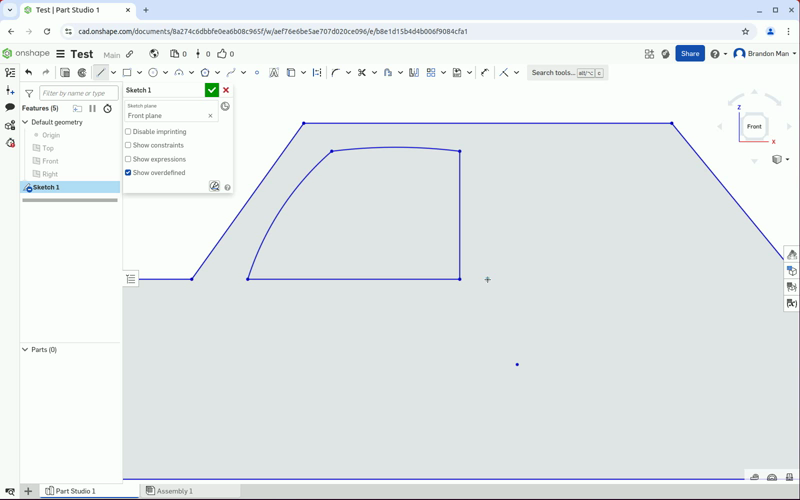
scroll(-6)
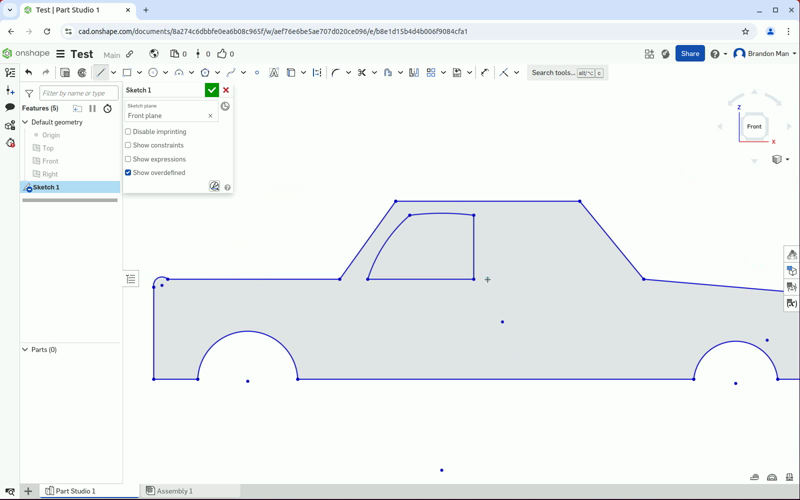
scroll(-6)
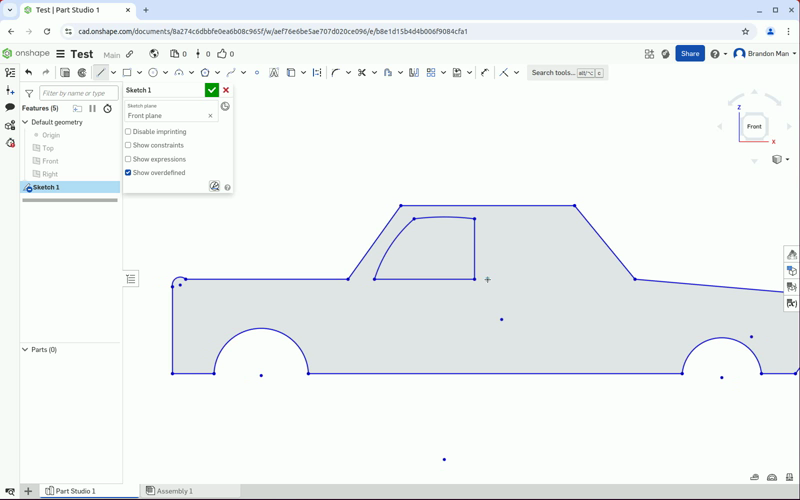
scroll(-6)
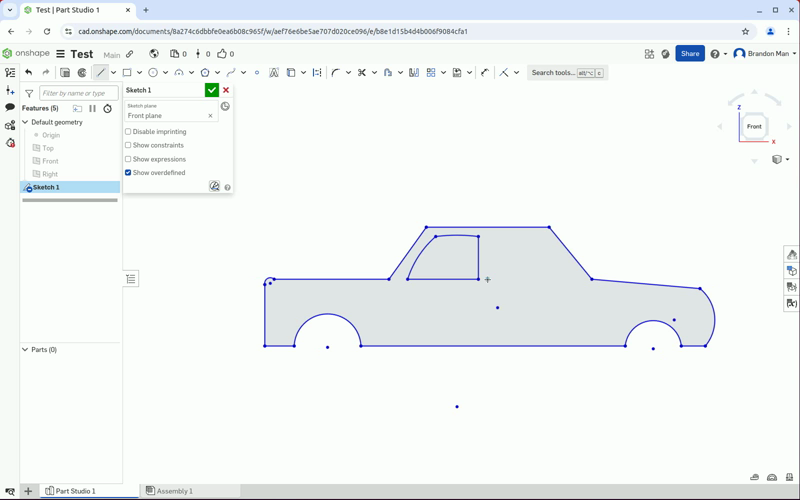
scroll(-6)
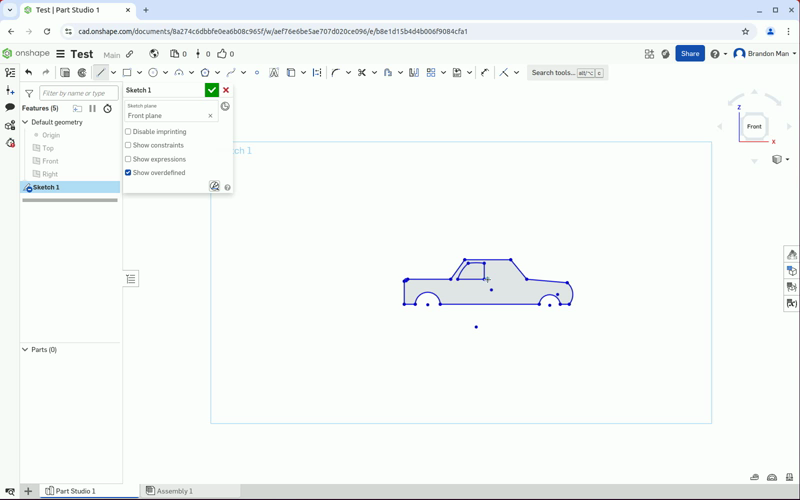
key_up(shift)
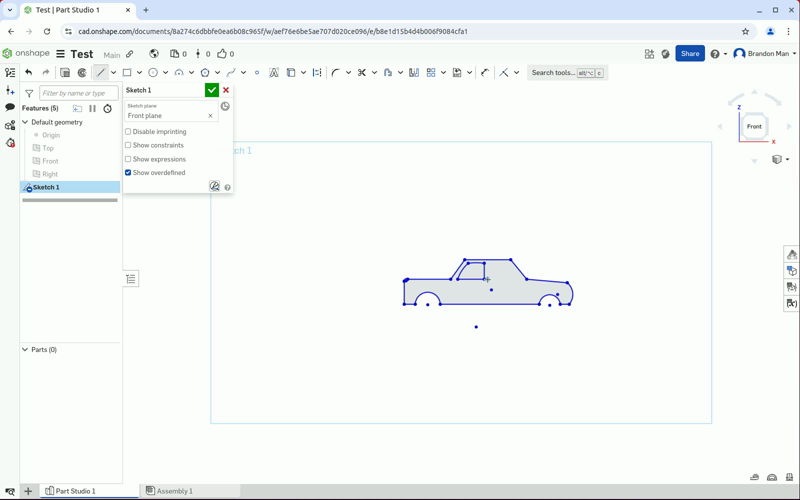
key_down(shift)
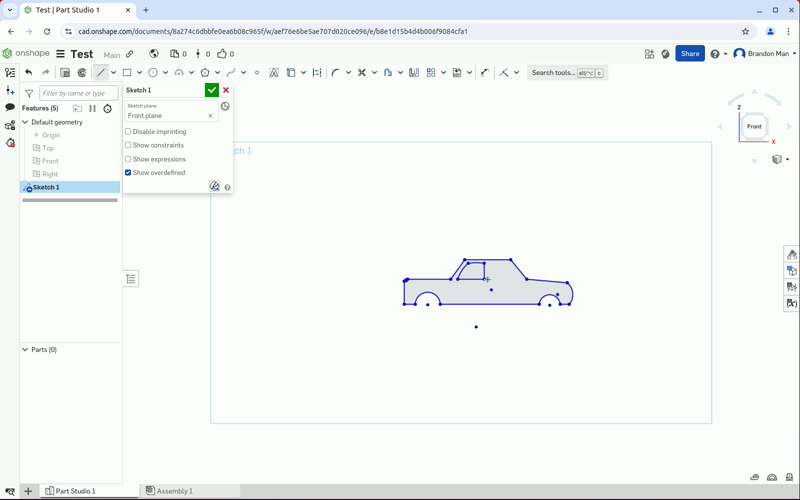
mouse_move(517, 279)
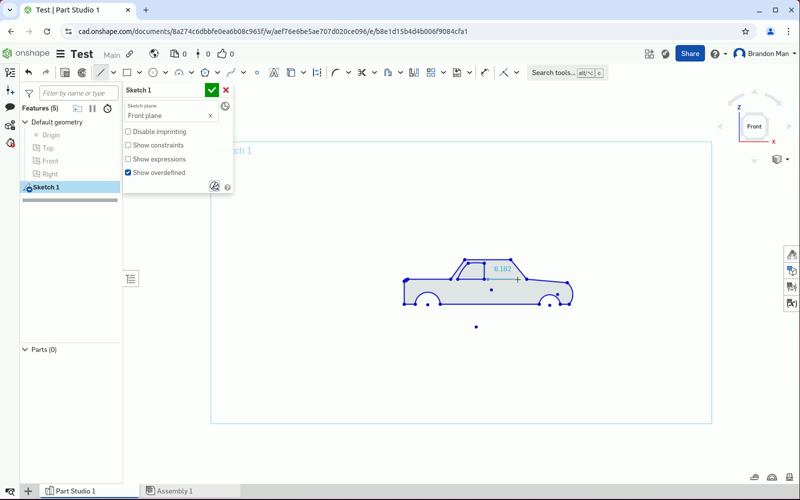
mouse_move(521, 279)
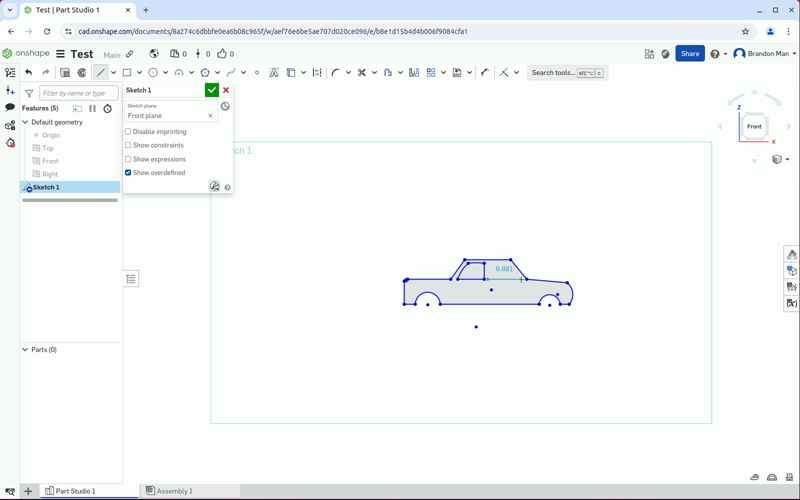
click(521, 279)
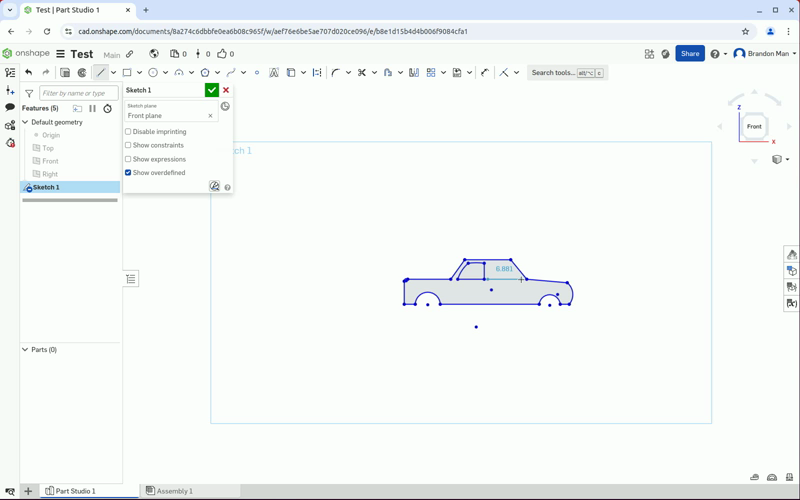
key_up(shift)
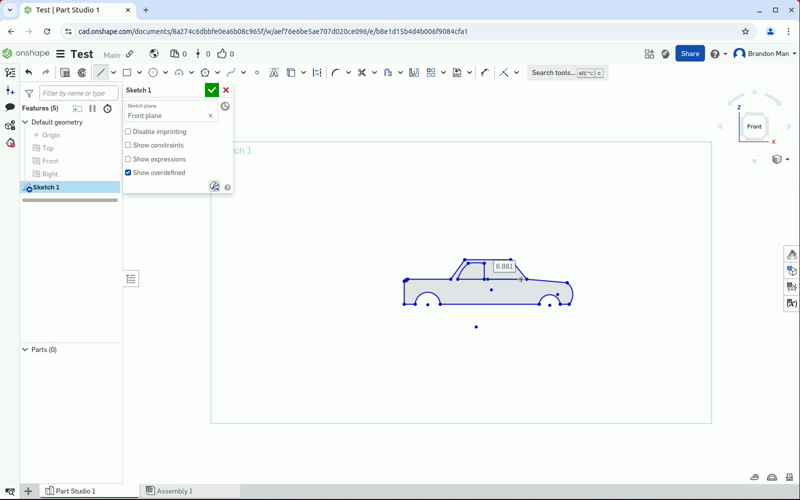
key(esc)
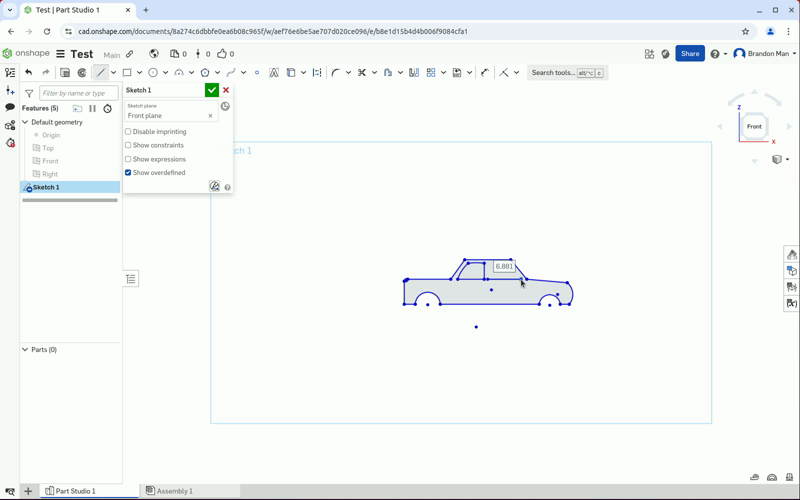
key(a)
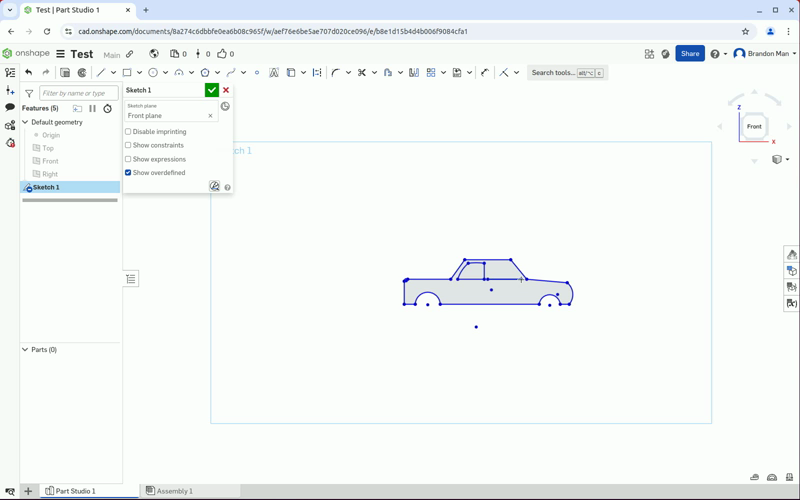
mouse_move(521, 279)
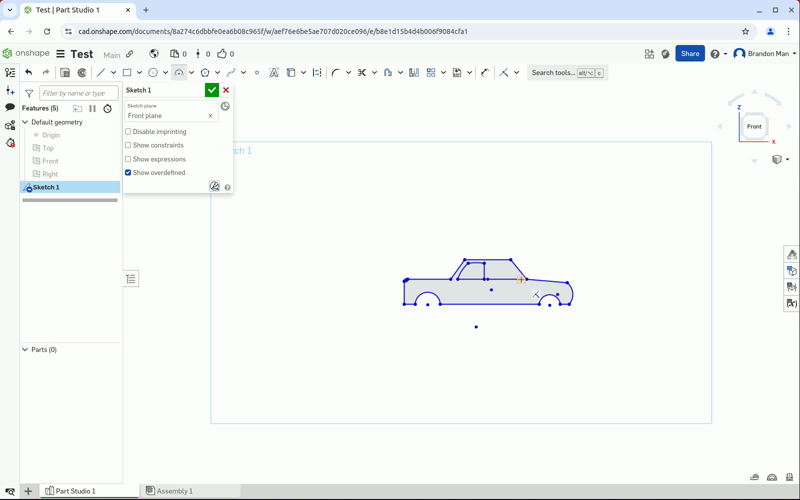
click(521, 279)
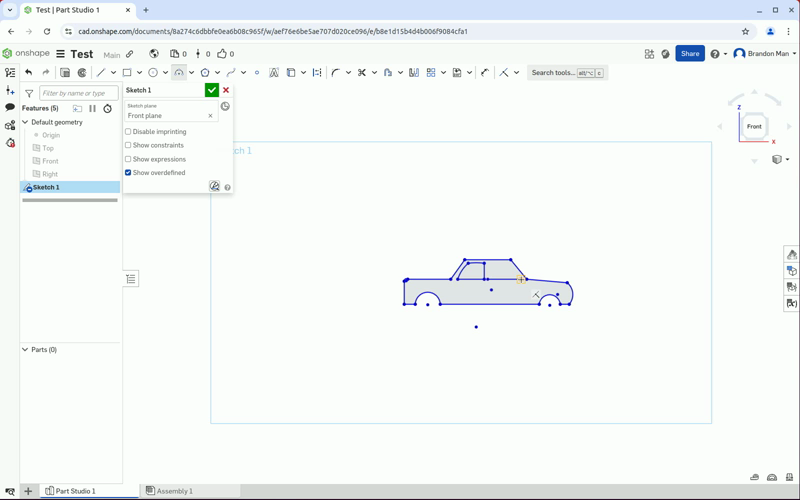
key_down(shift)
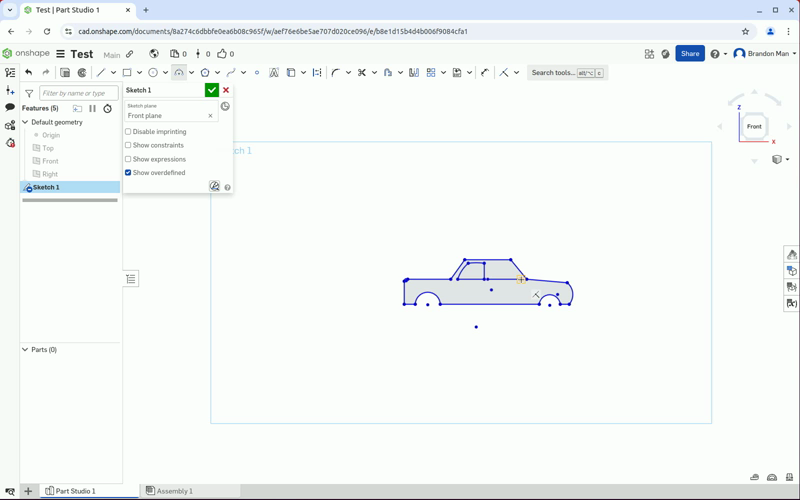
mouse_move(507, 263)
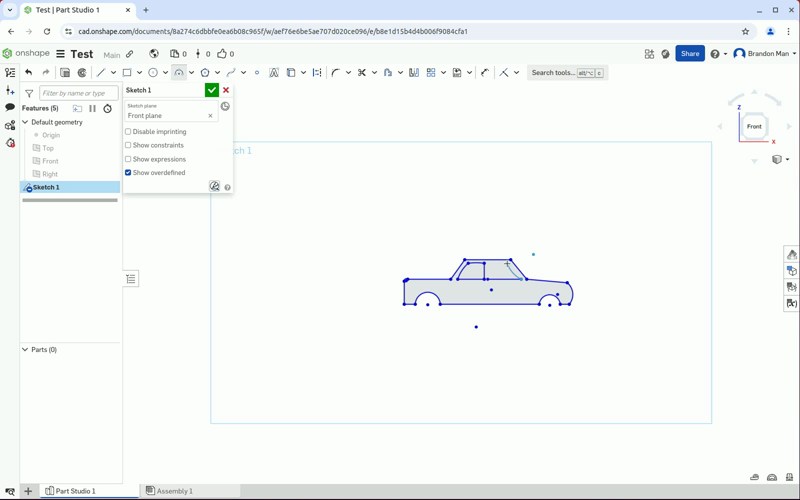
click(507, 263)
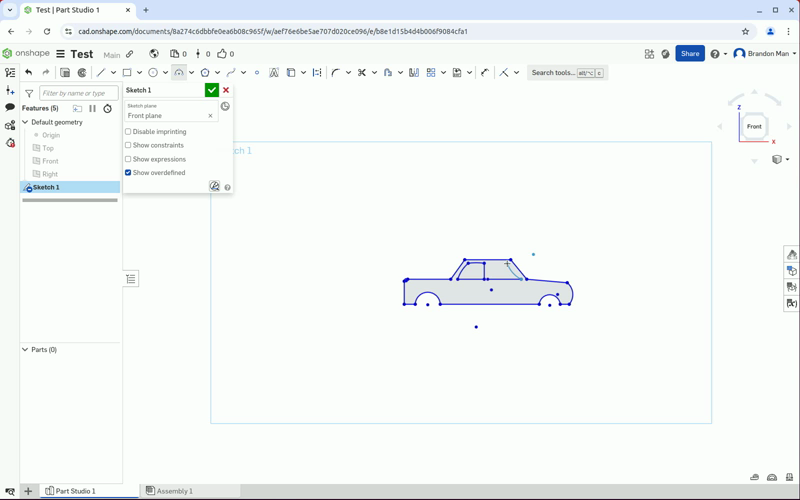
mouse_move(514, 270)
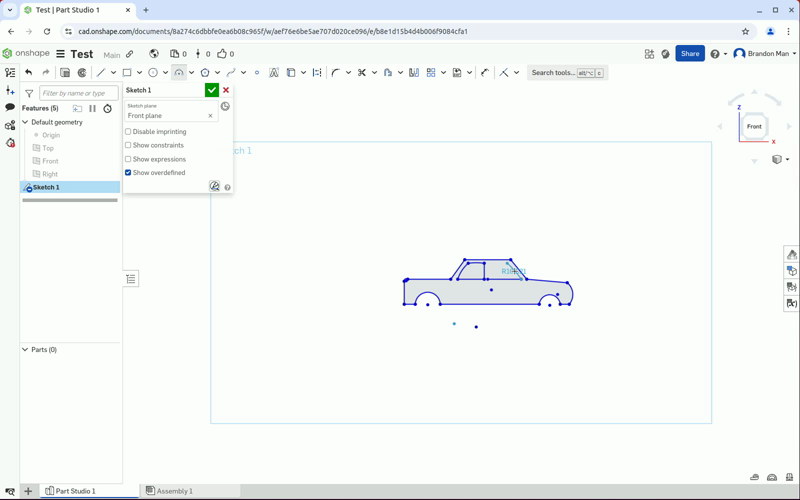
click(514, 270)
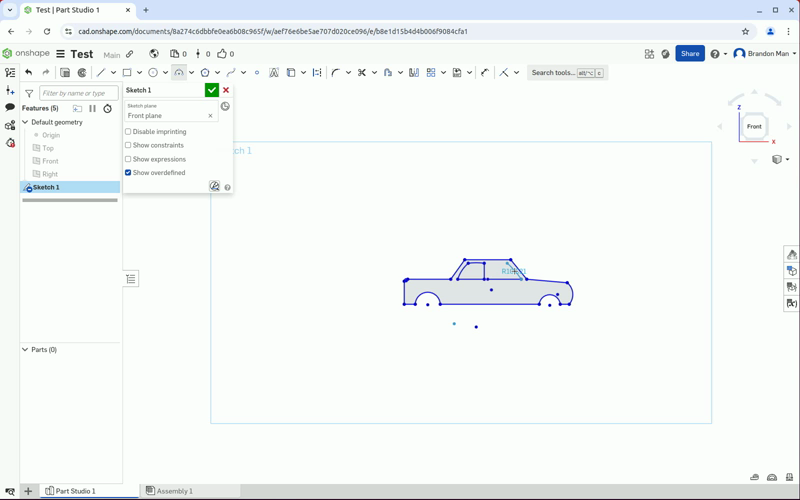
key_up(shift)
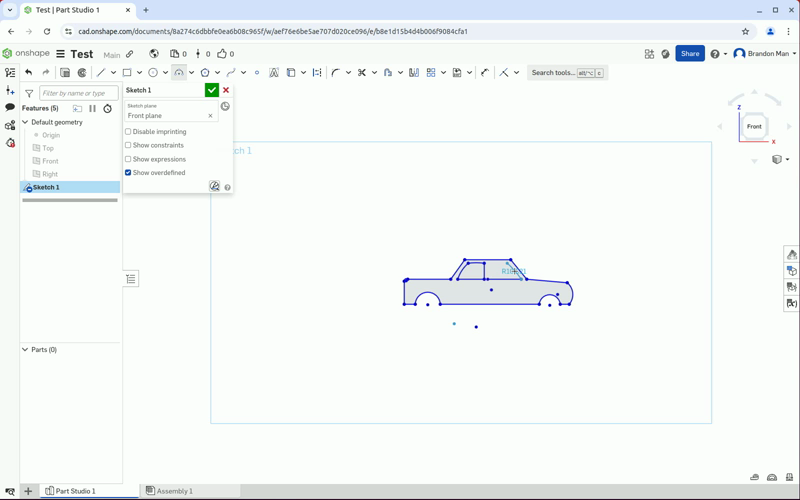
mouse_move(507, 263)
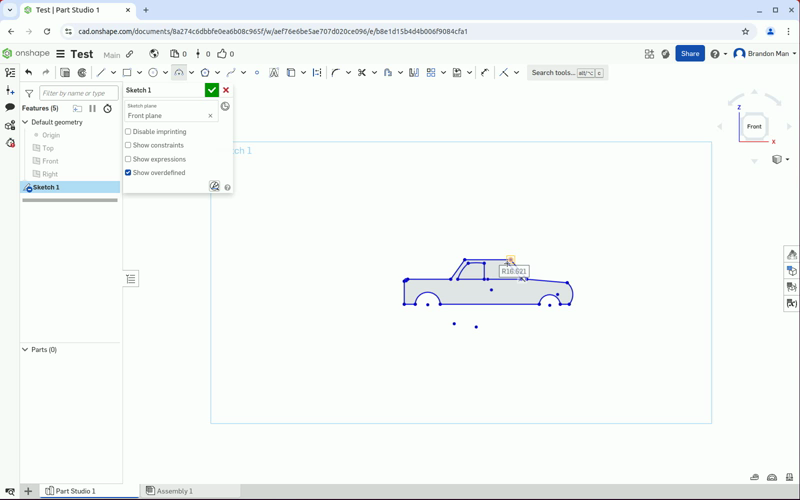
click(507, 263)
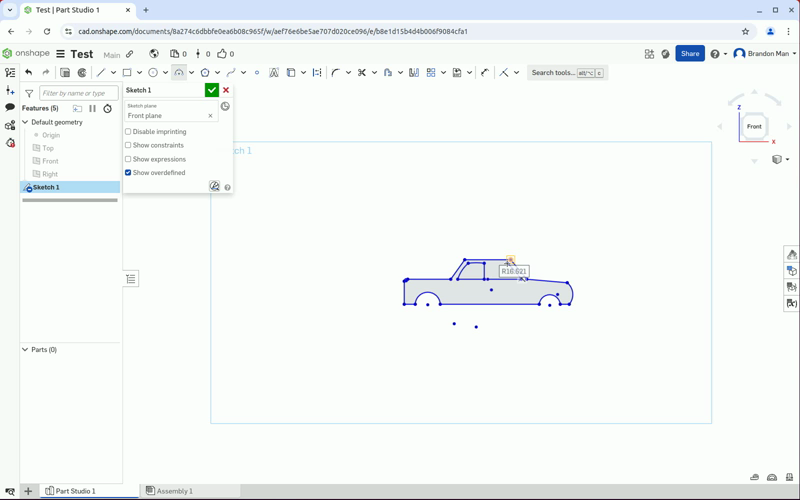
key_down(shift)
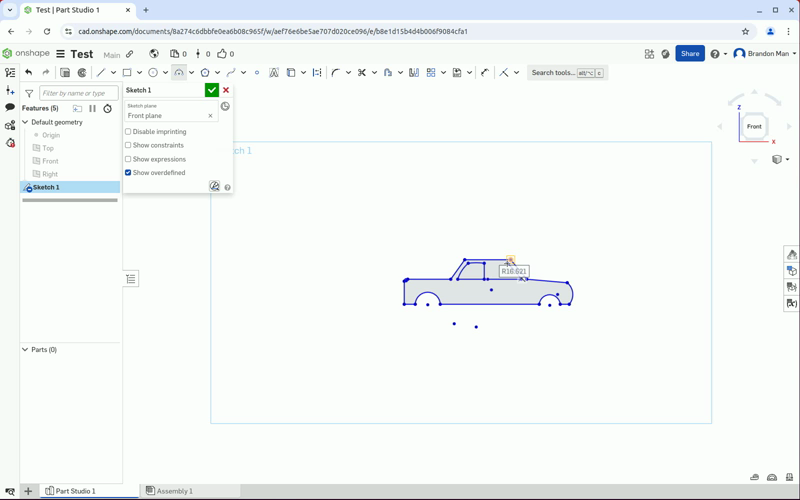
mouse_move(487, 263)
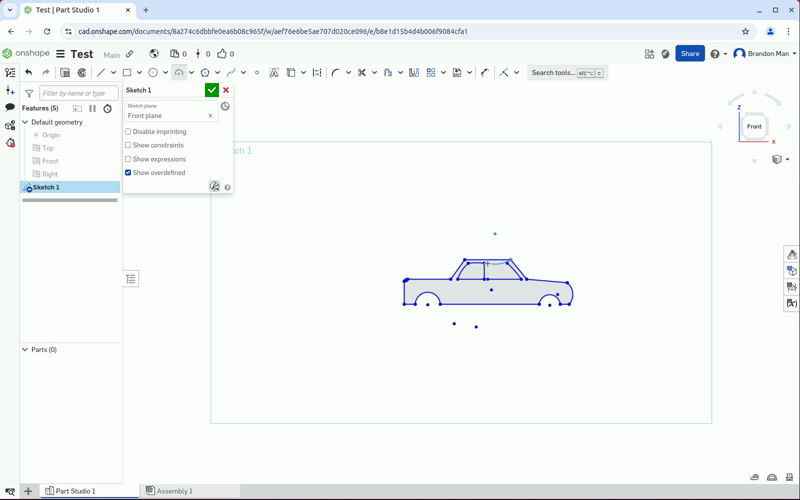
scroll(6)
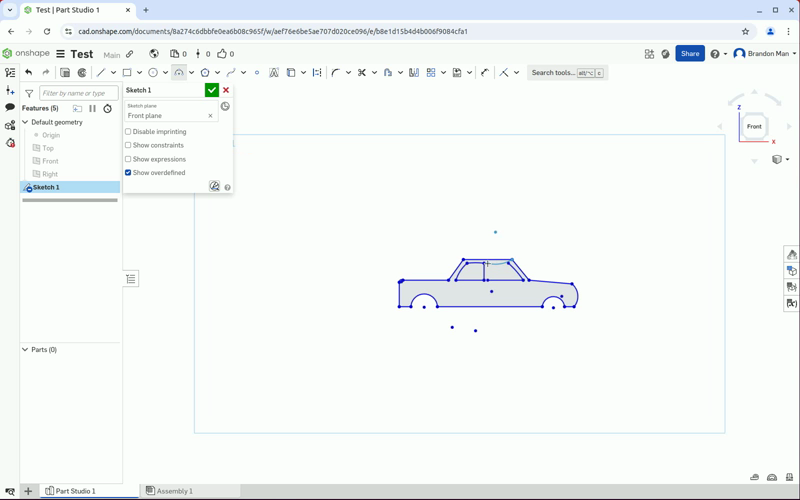
scroll(6)
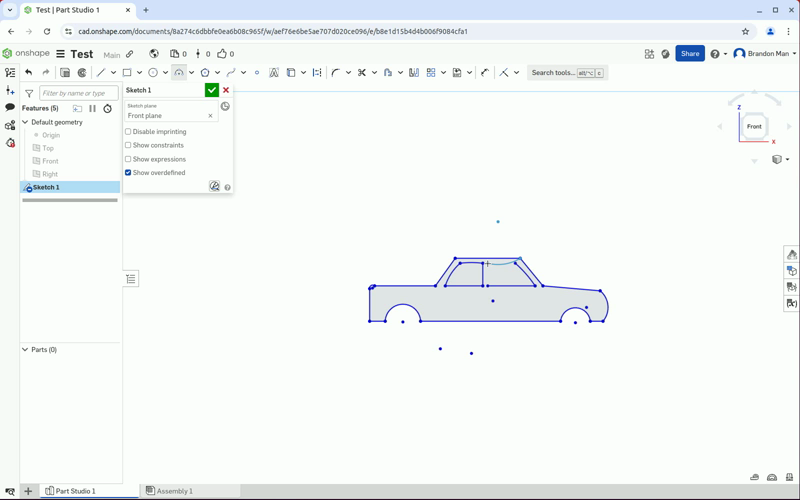
scroll(6)
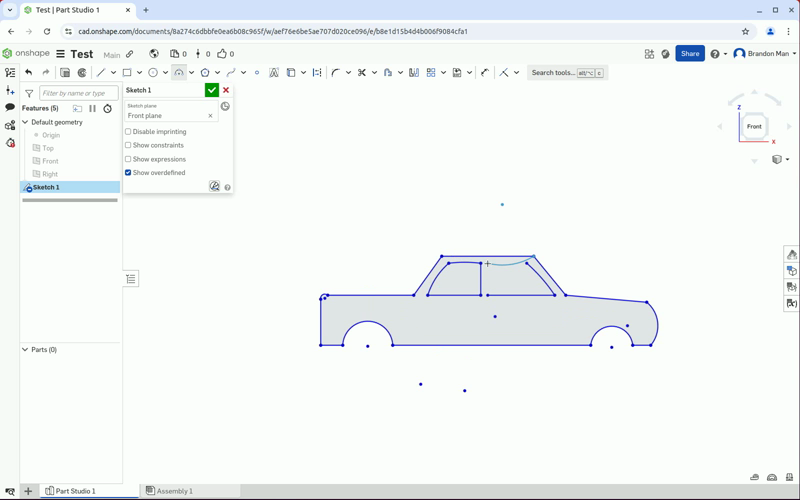
scroll(6)
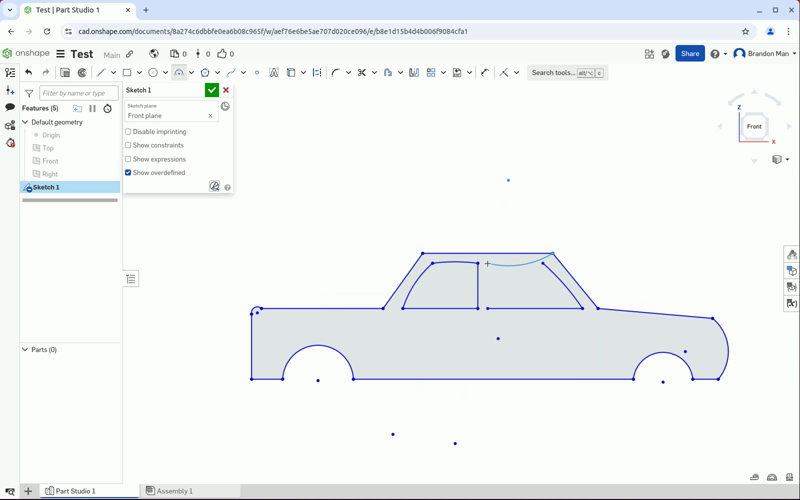
scroll(6)
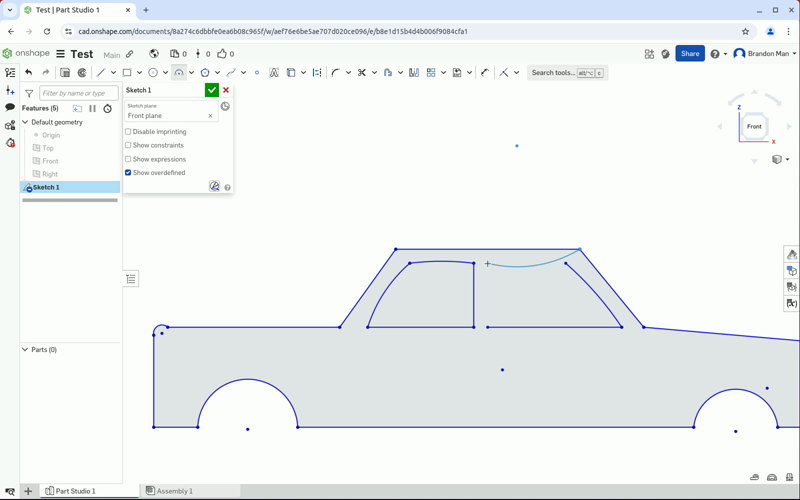
scroll(6)
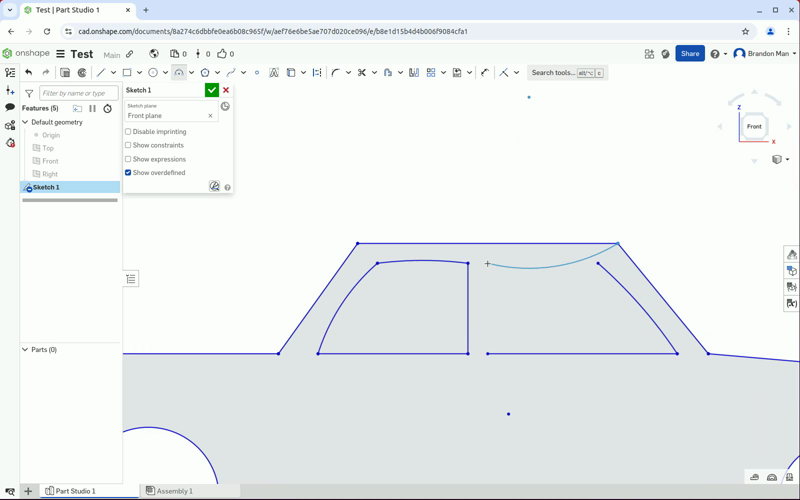
scroll(6)
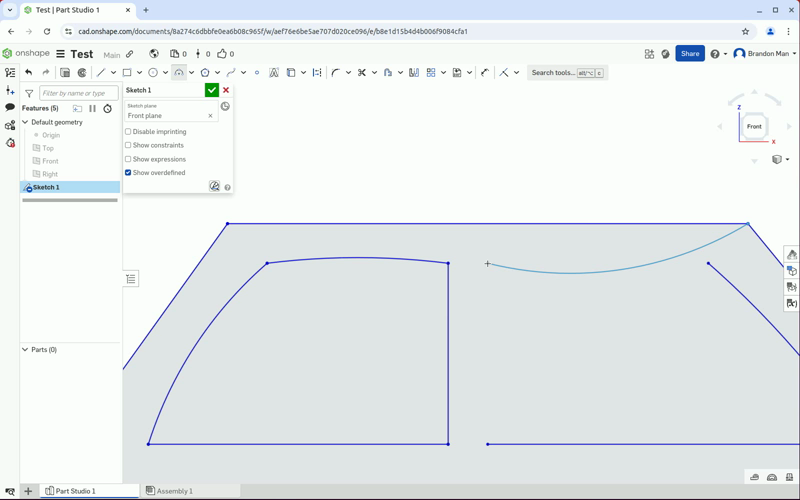
click(487, 263)
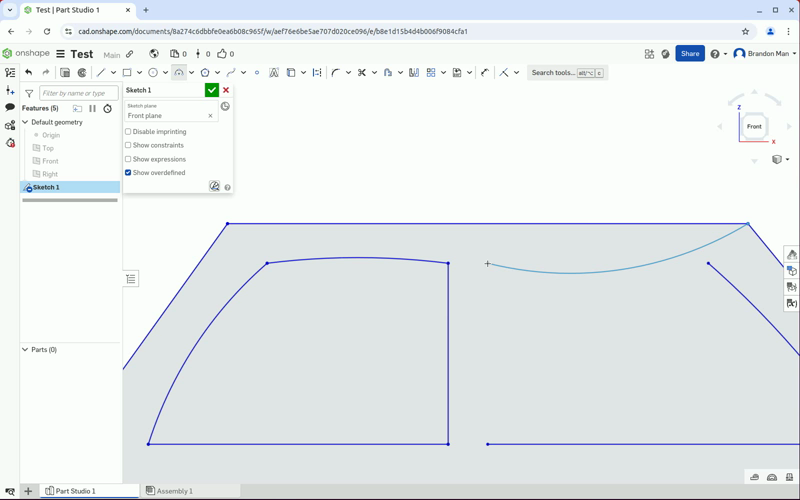
scroll(-6)
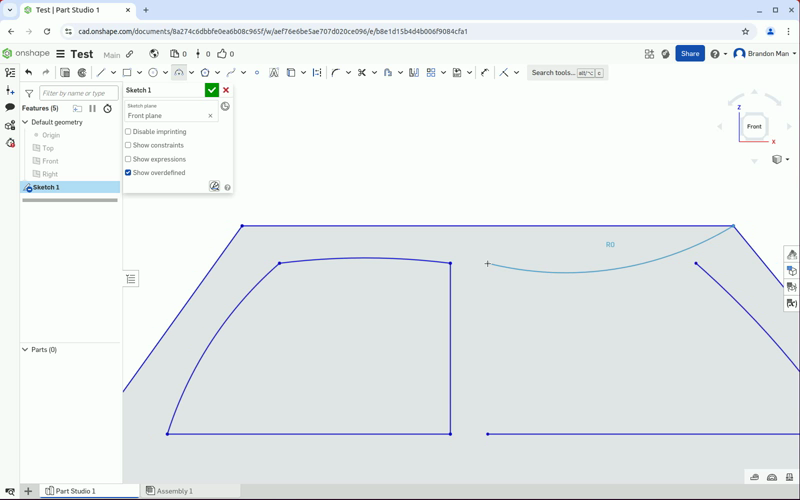
scroll(-6)
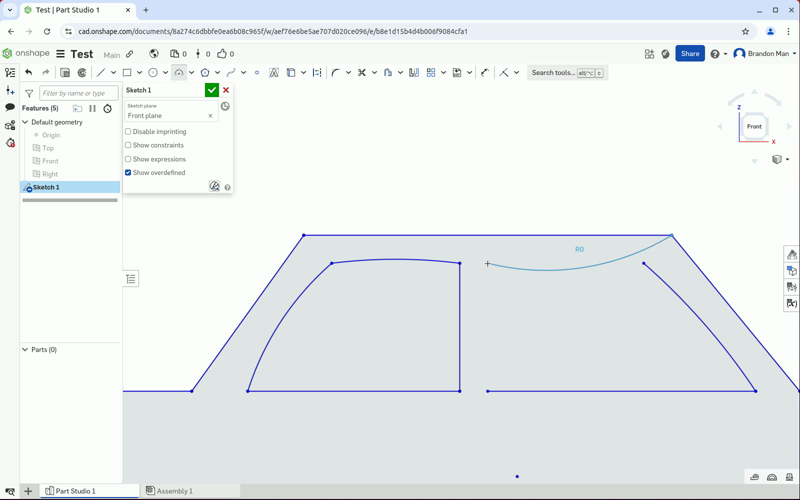
scroll(-6)
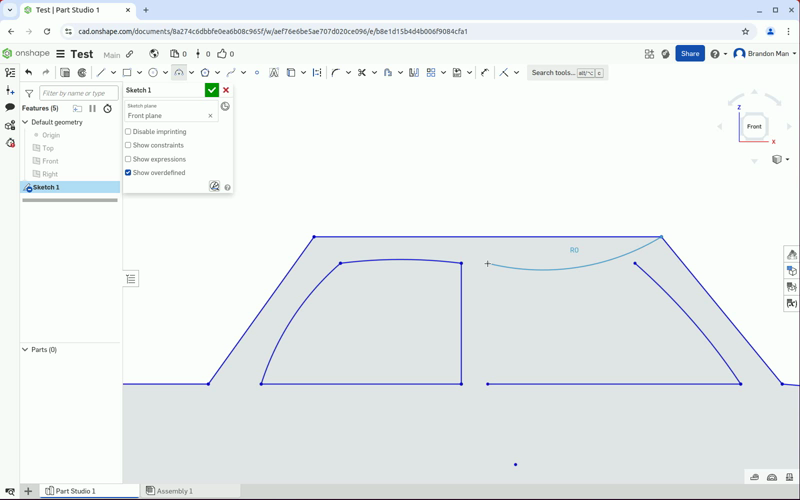
scroll(-6)
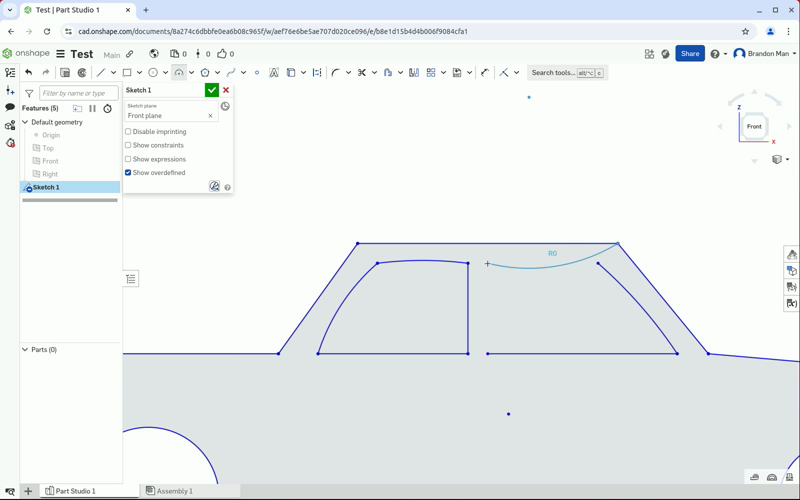
scroll(-6)
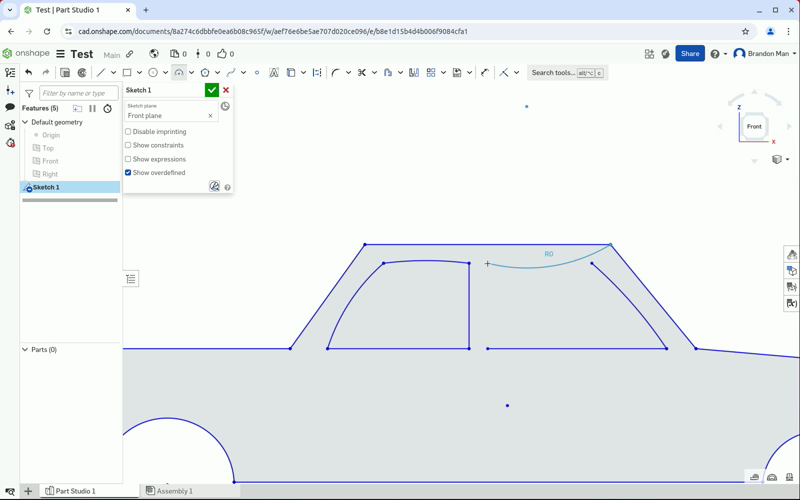
scroll(-6)
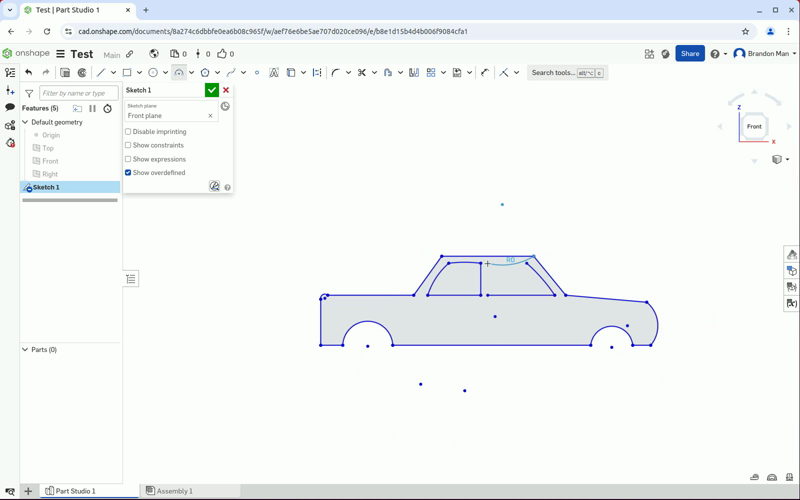
scroll(-6)
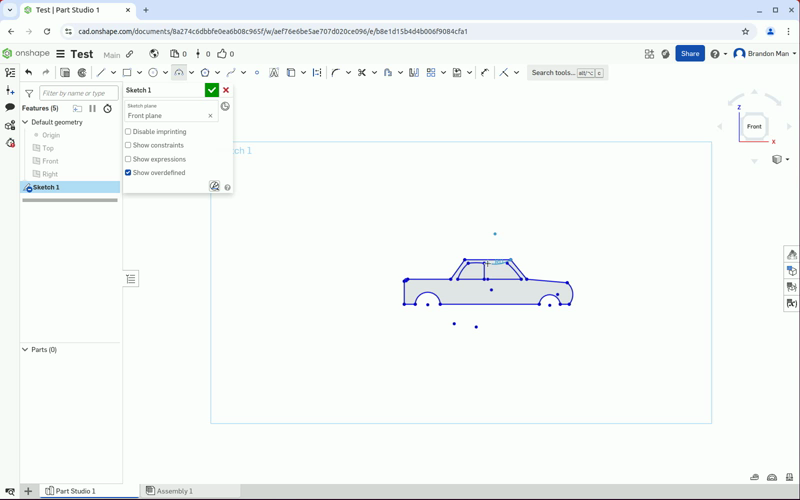
mouse_move(497, 262)
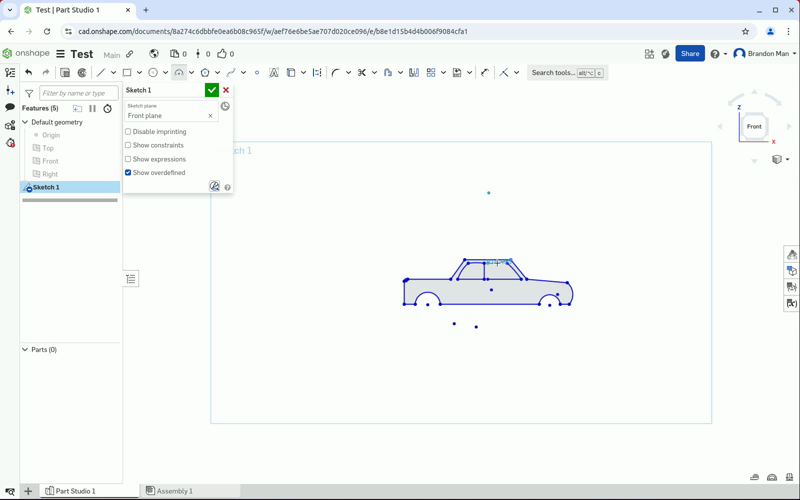
click(497, 262)
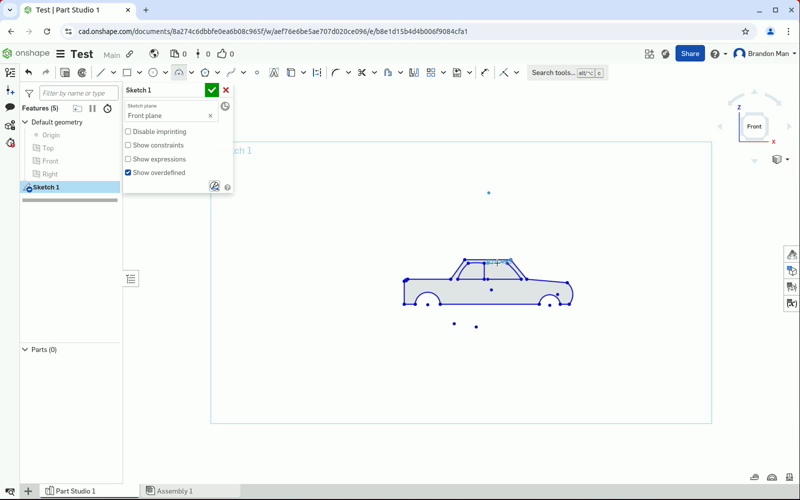
key_up(shift)
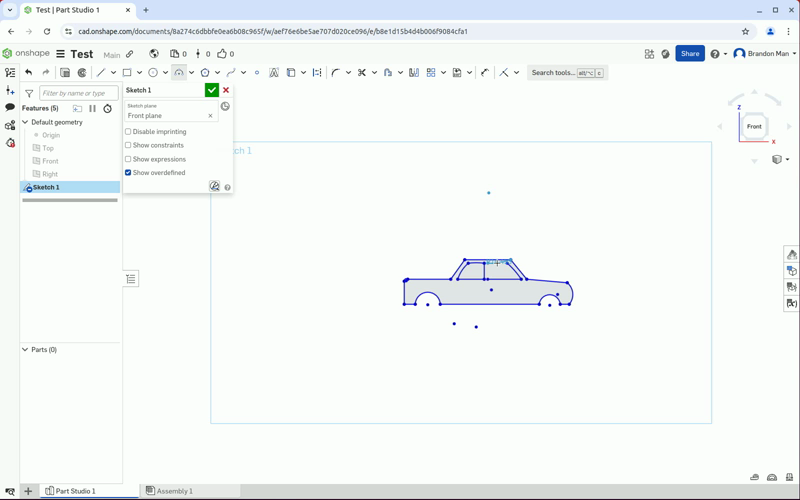
key(esc)
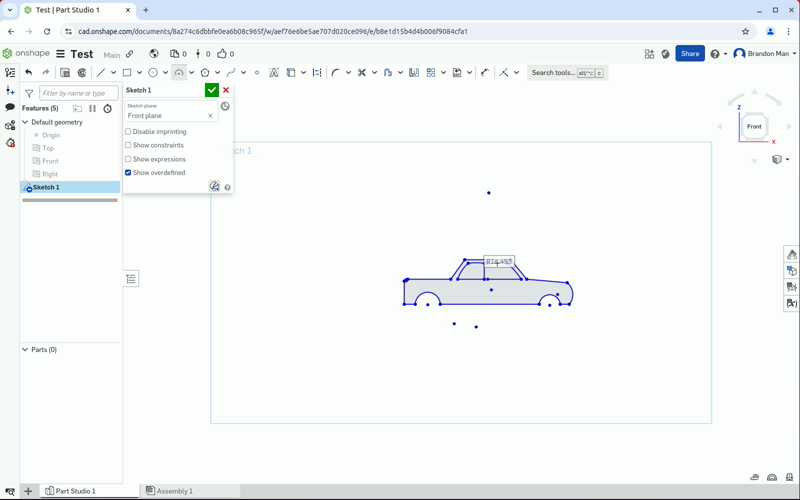
key(l)
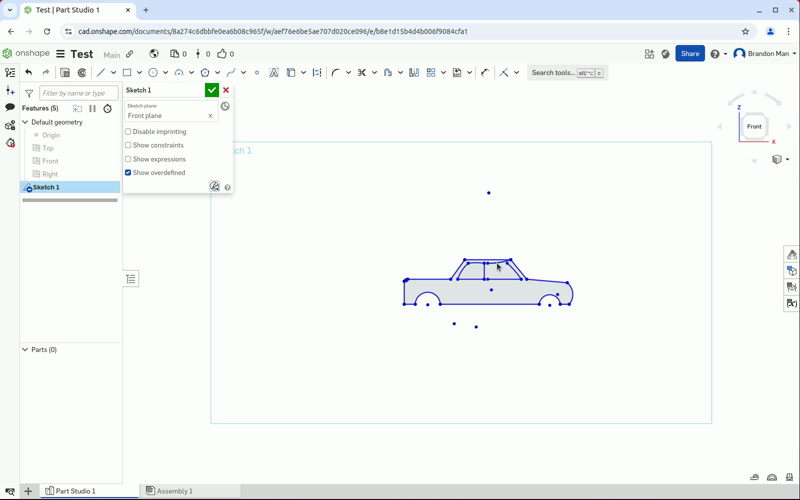
mouse_move(487, 263)
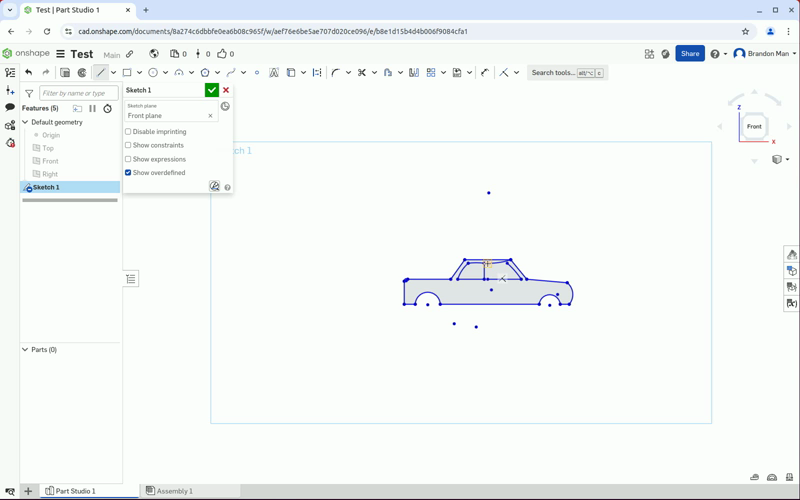
scroll(6)
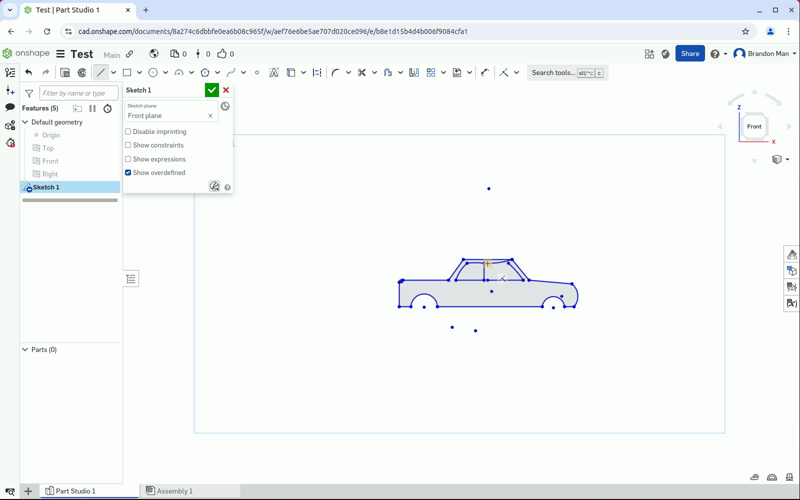
scroll(6)
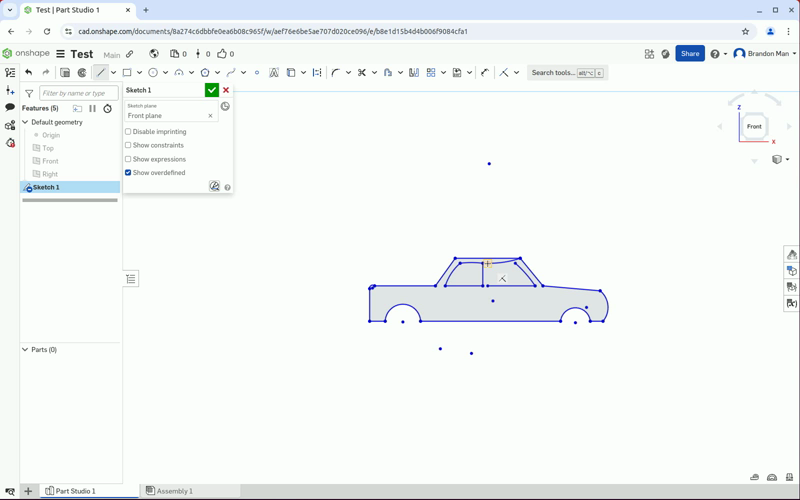
scroll(6)
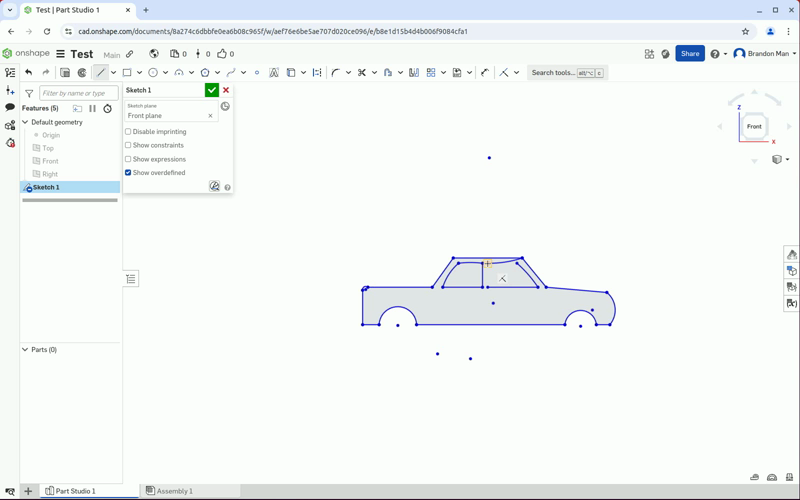
scroll(6)
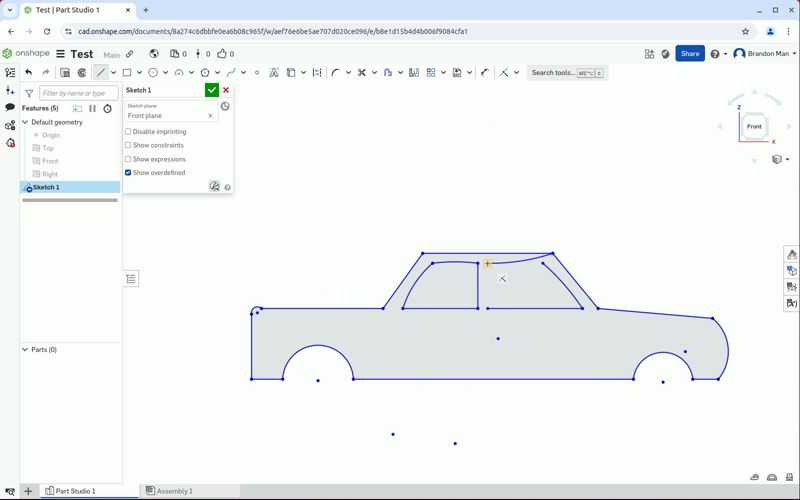
scroll(6)
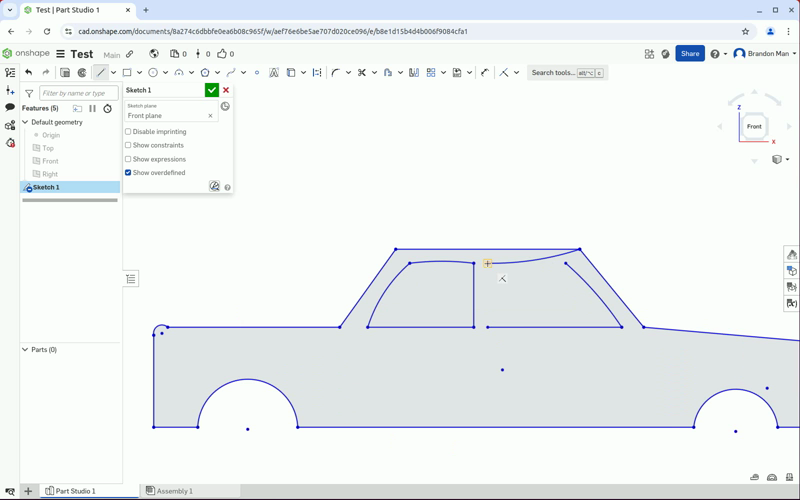
scroll(6)
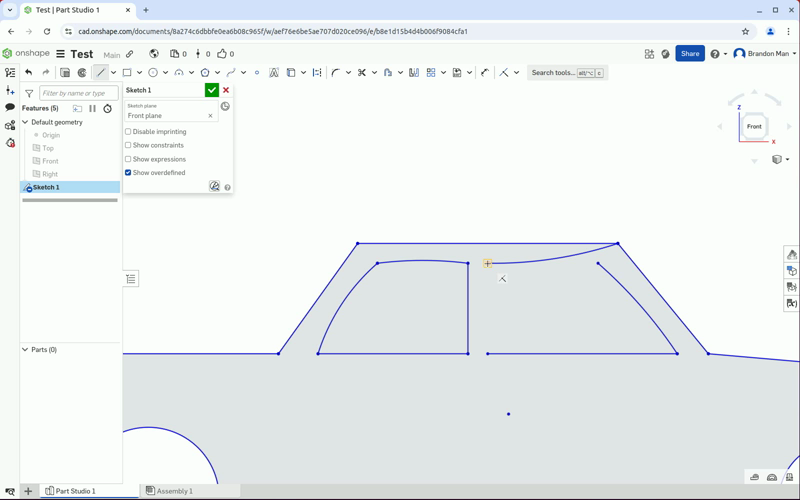
scroll(6)
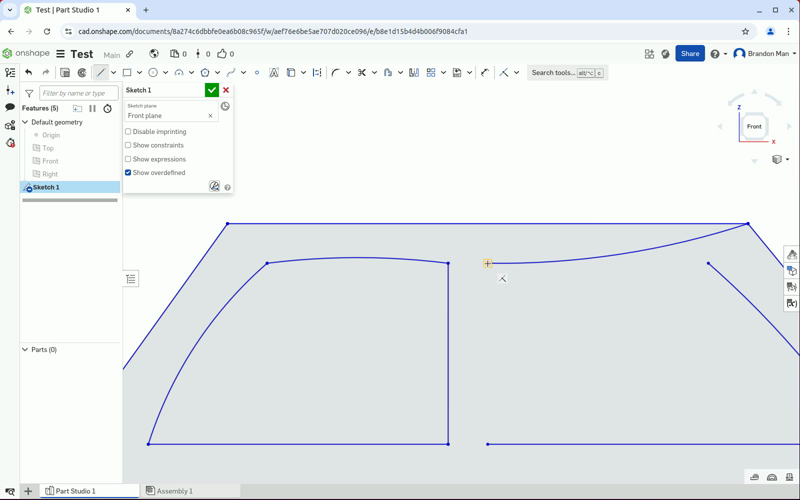
click(487, 263)
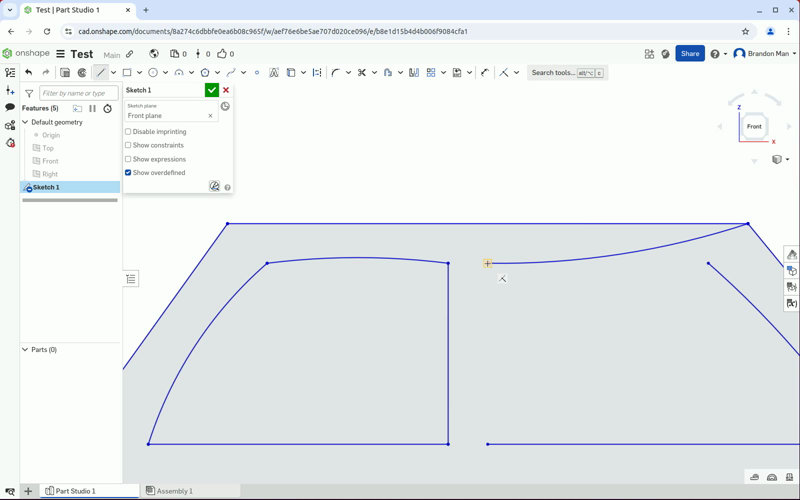
scroll(-6)
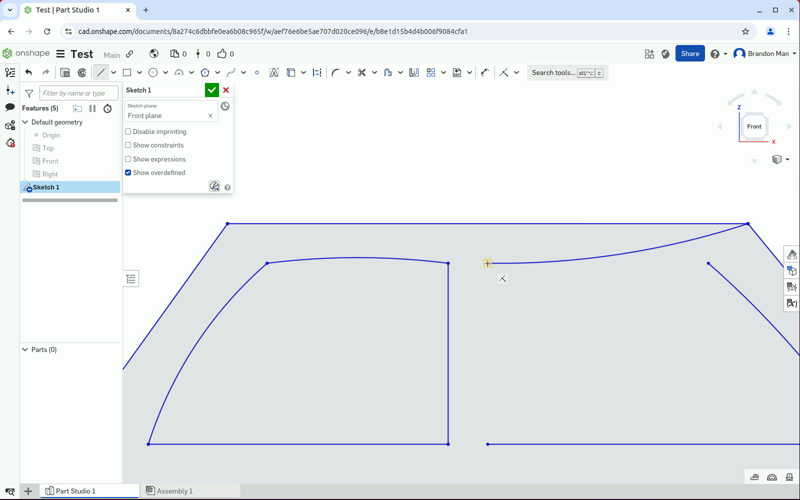
scroll(-6)
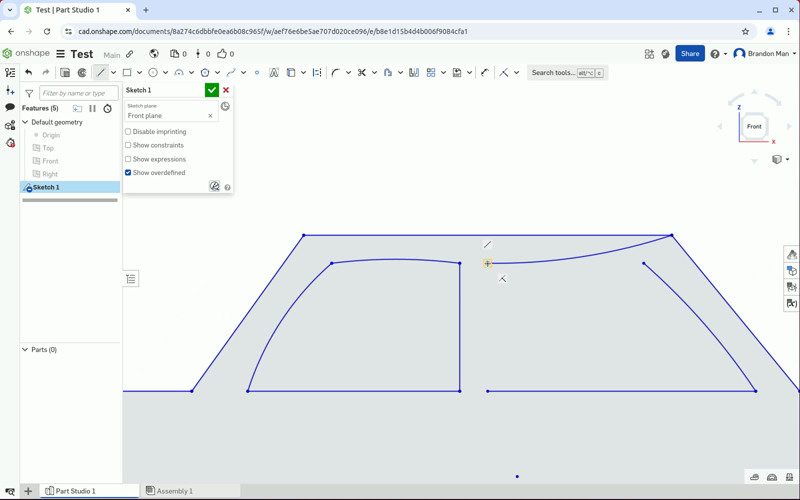
scroll(-6)
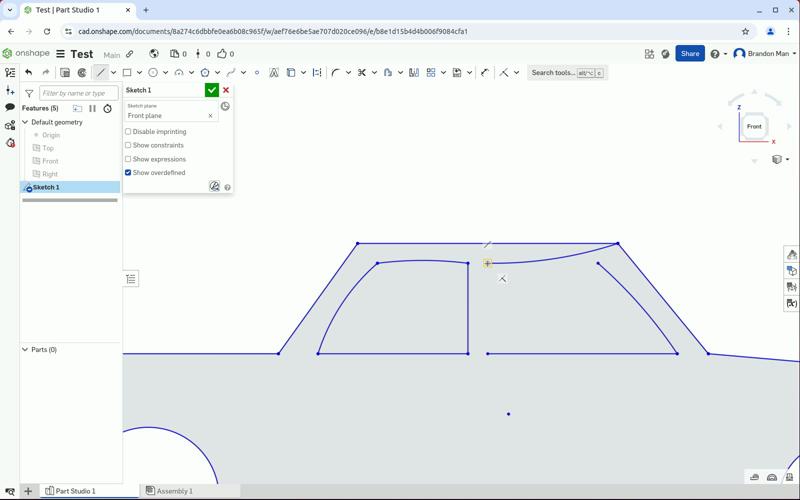
scroll(-6)
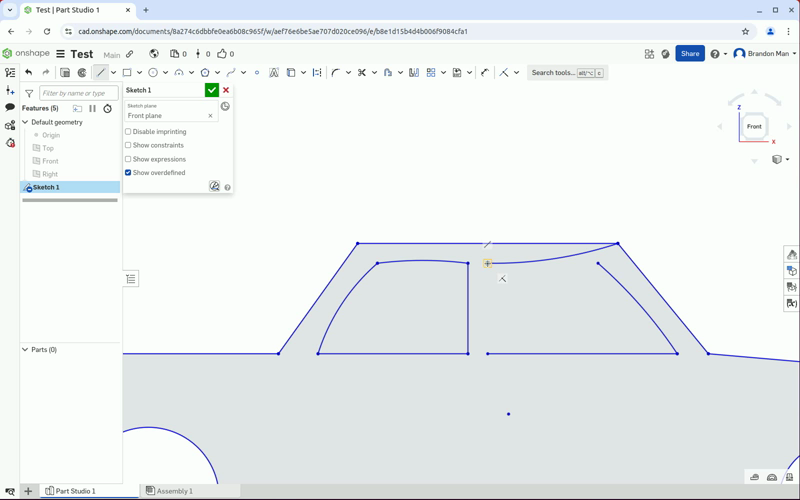
scroll(-6)
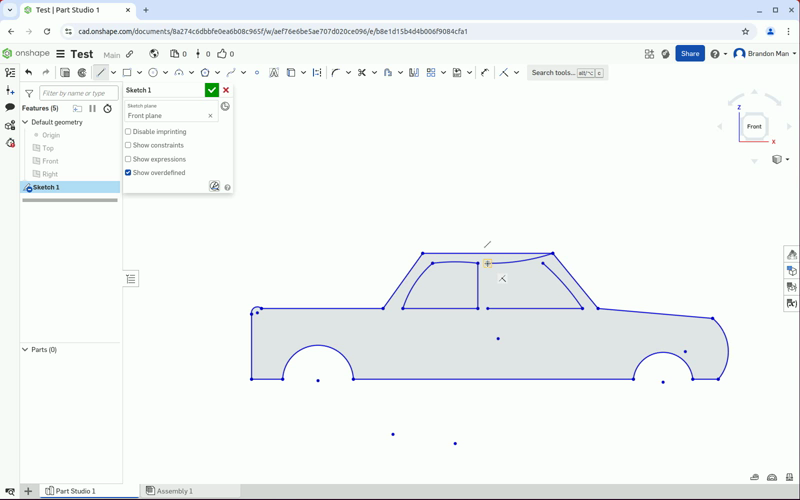
scroll(-6)
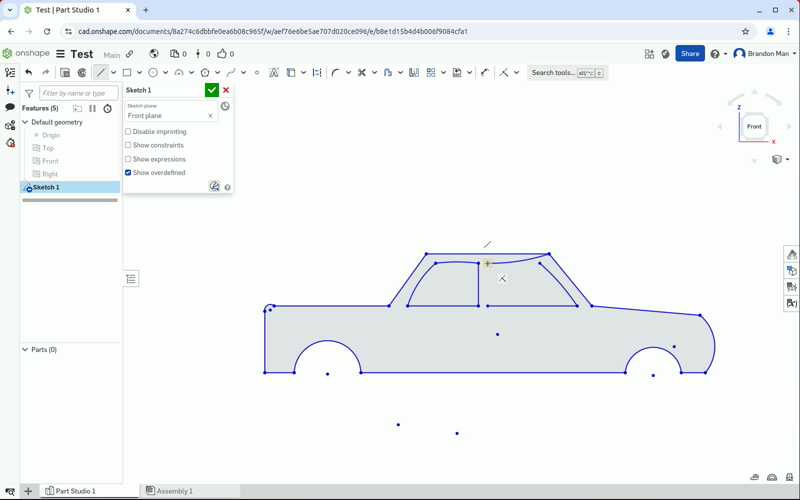
scroll(-6)
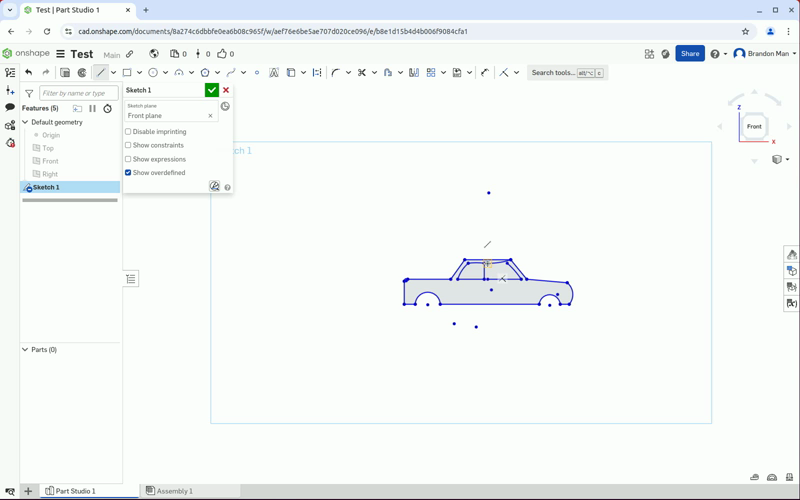
mouse_move(517, 263)
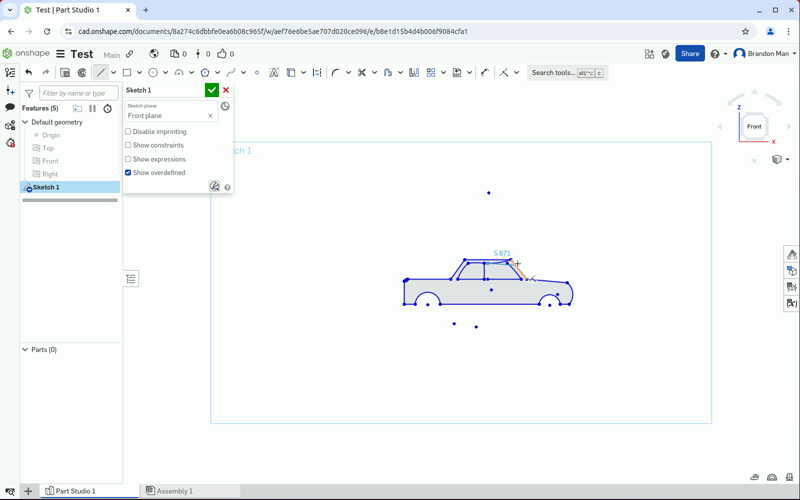
key_down(shift)
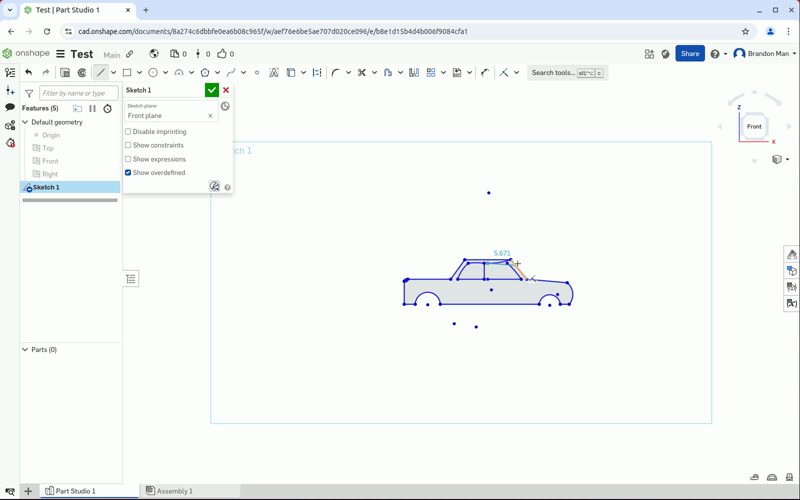
mouse_move(487, 279)
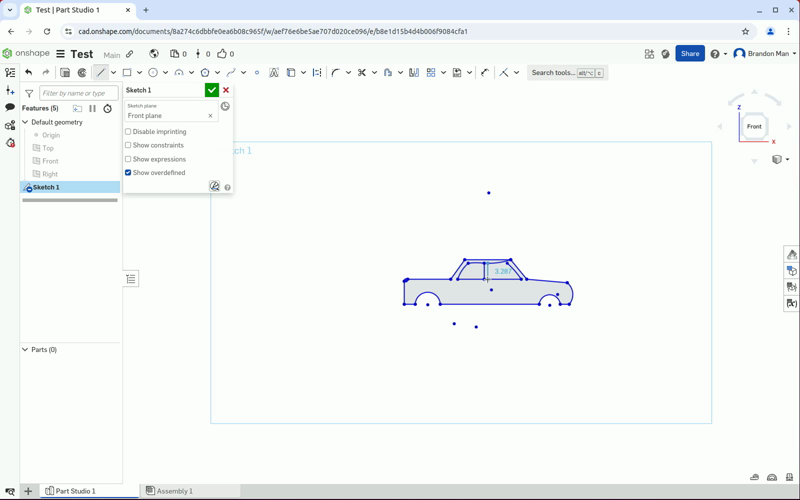
scroll(6)
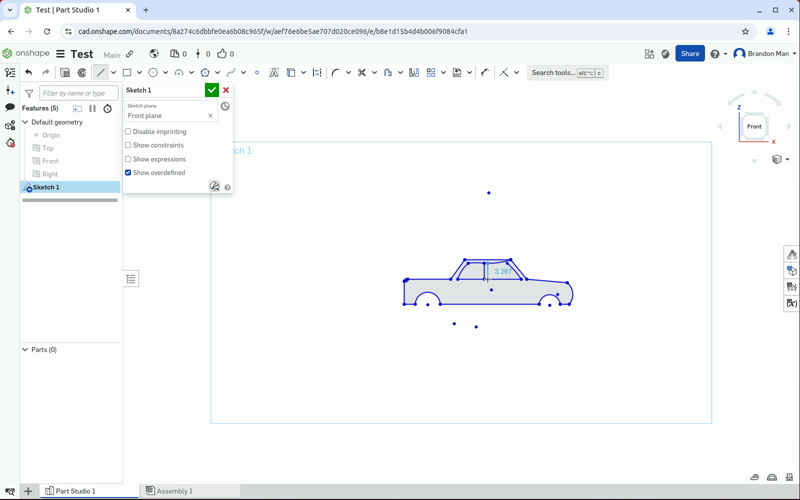
scroll(6)
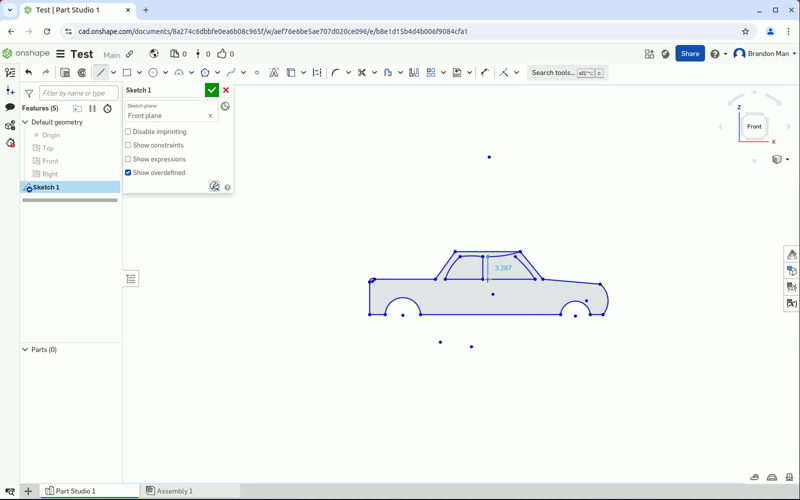
scroll(6)
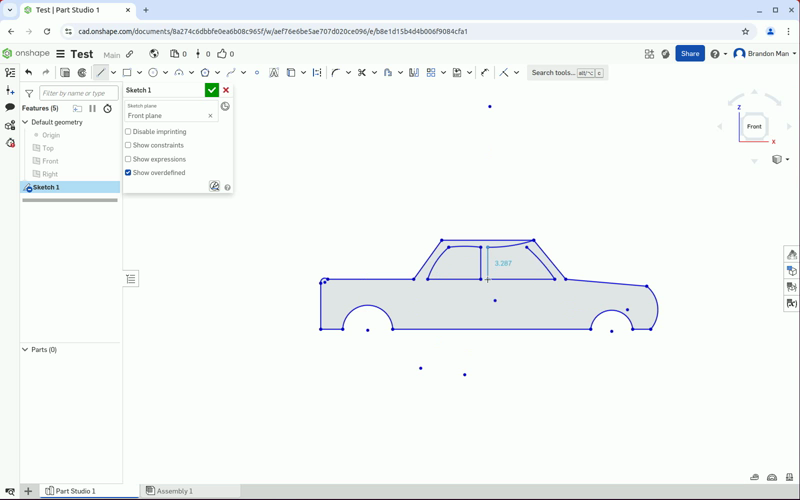
scroll(6)
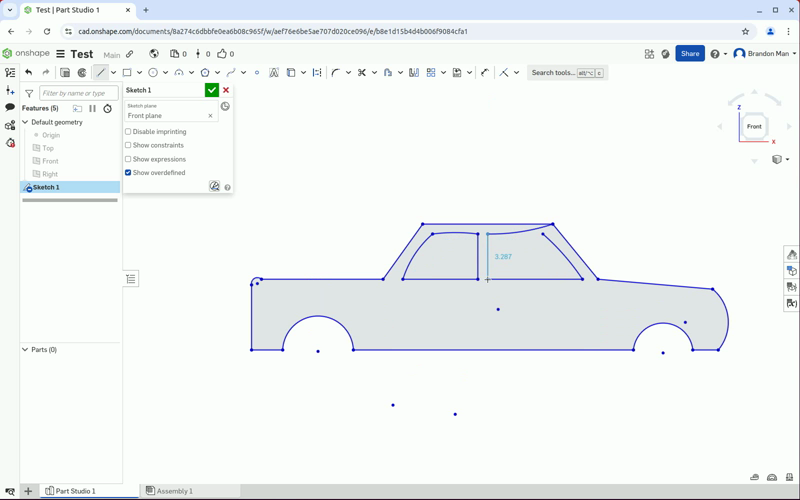
scroll(6)
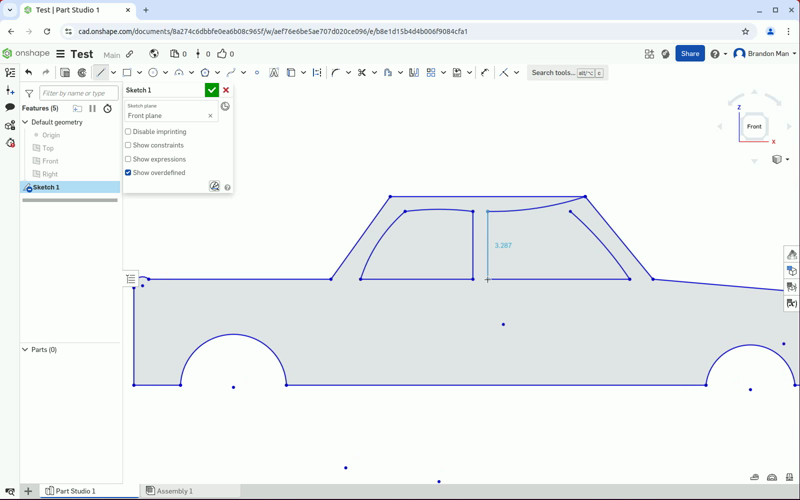
scroll(6)
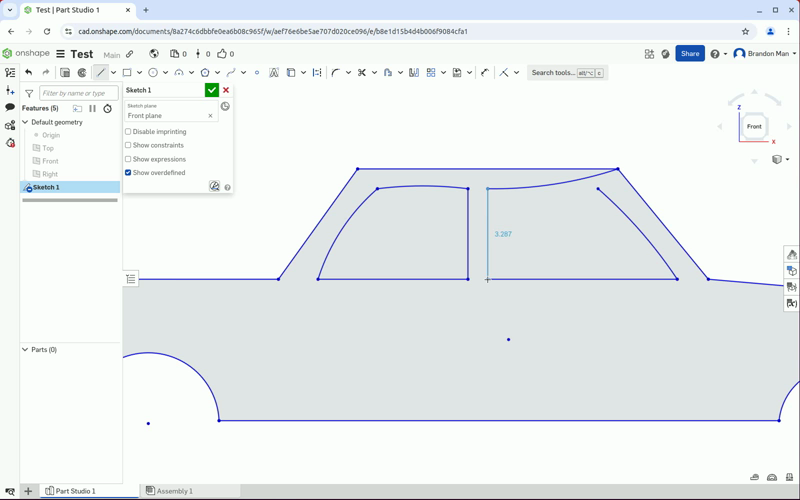
scroll(6)
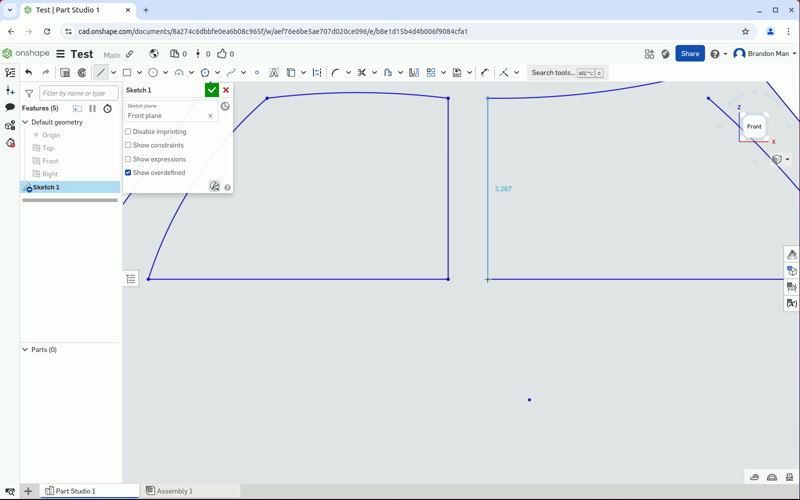
key_up(shift)
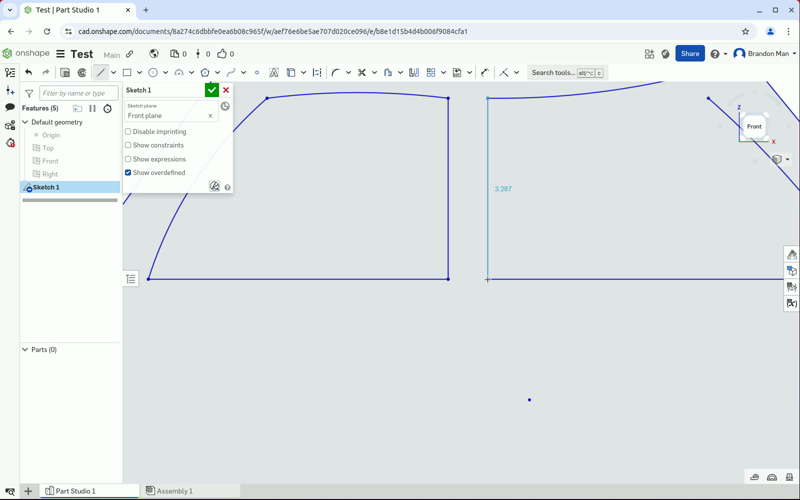
click(487, 279)
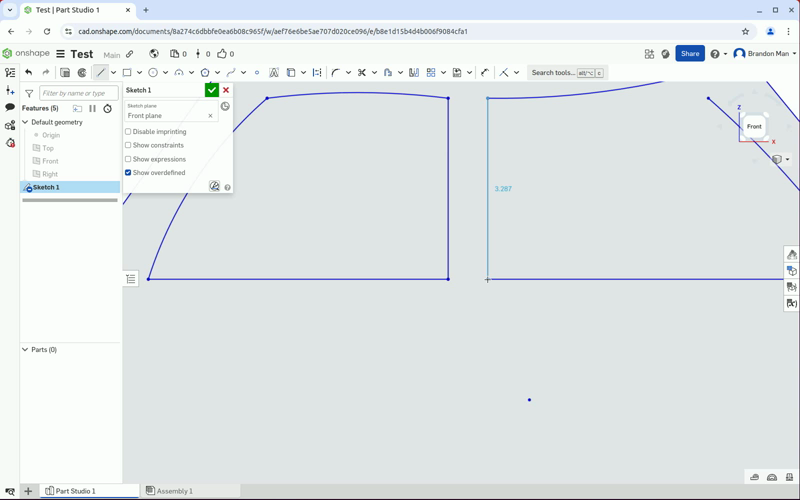
scroll(-6)
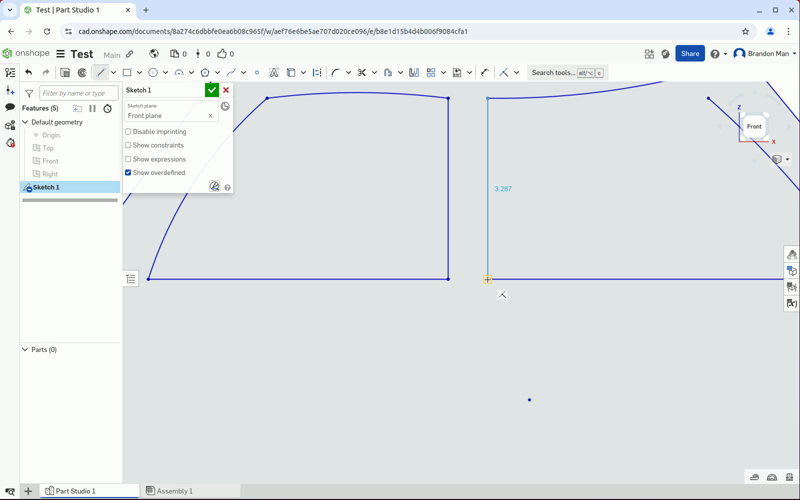
scroll(-6)
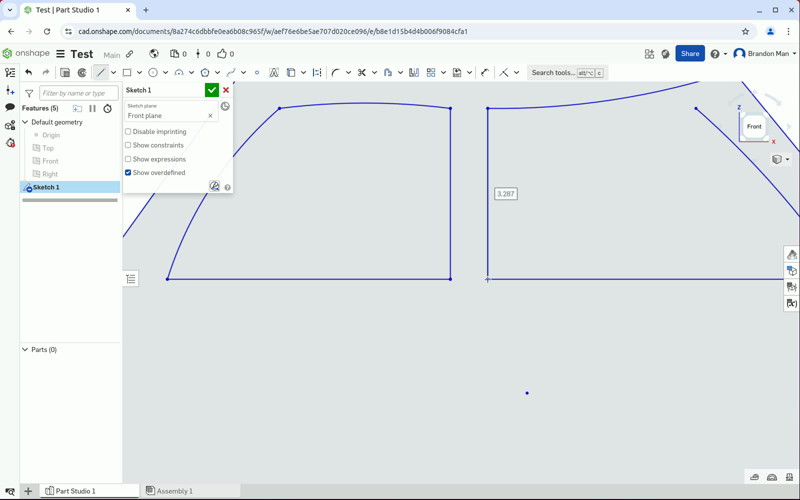
scroll(-6)
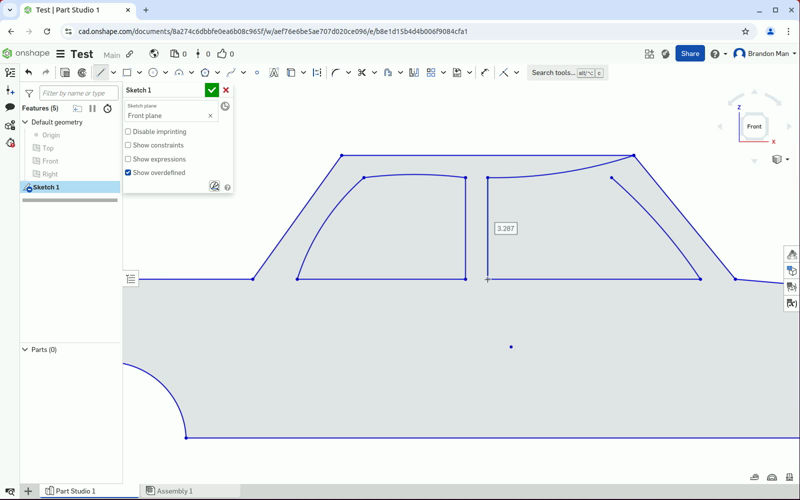
scroll(-6)
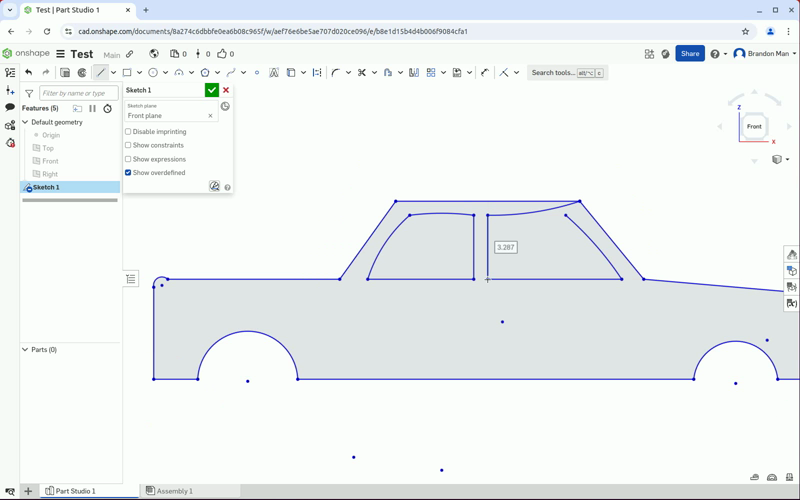
scroll(-6)
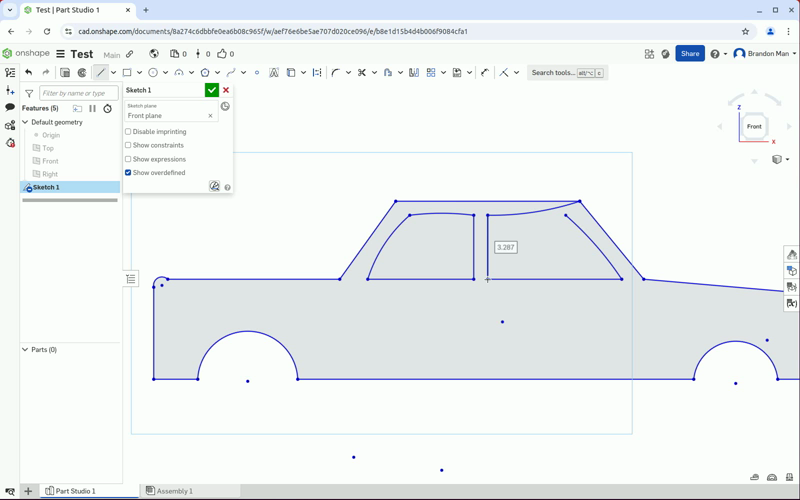
scroll(-6)
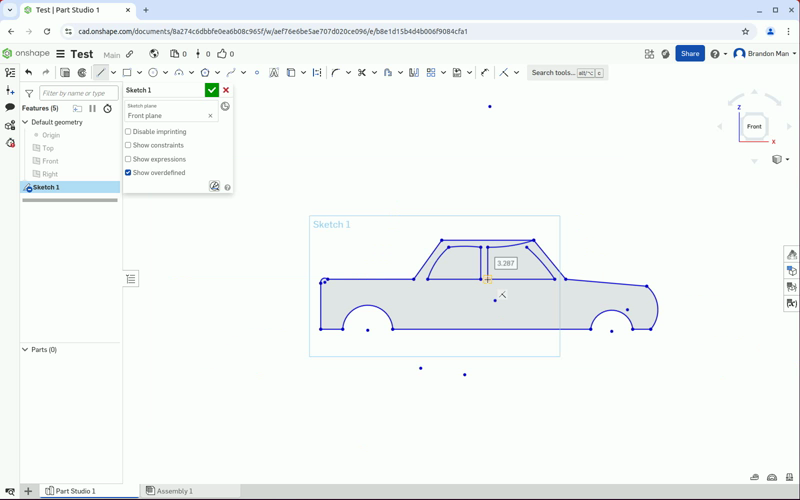
scroll(-6)
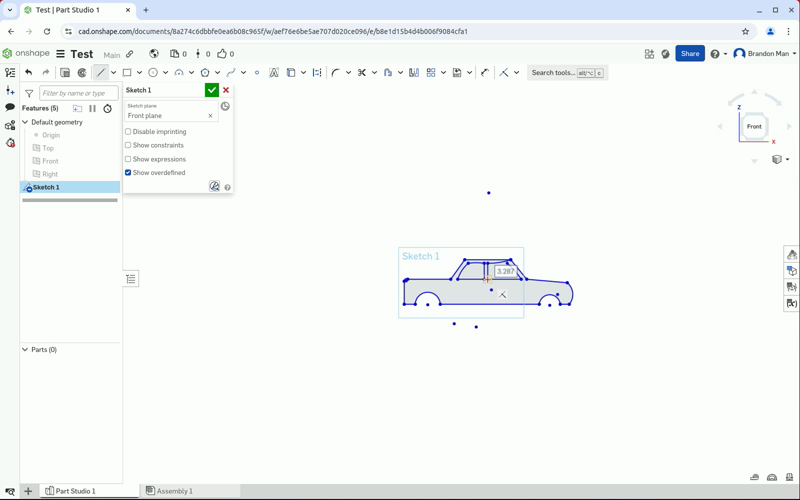
key(esc)
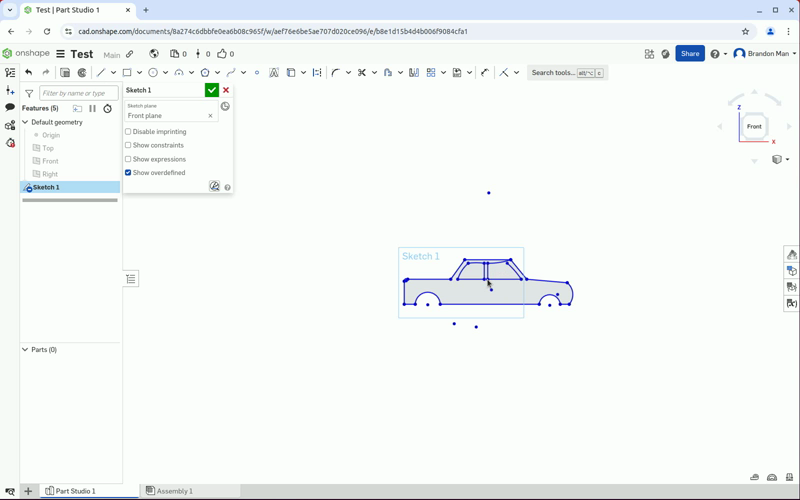
mouse_move(424, 286)
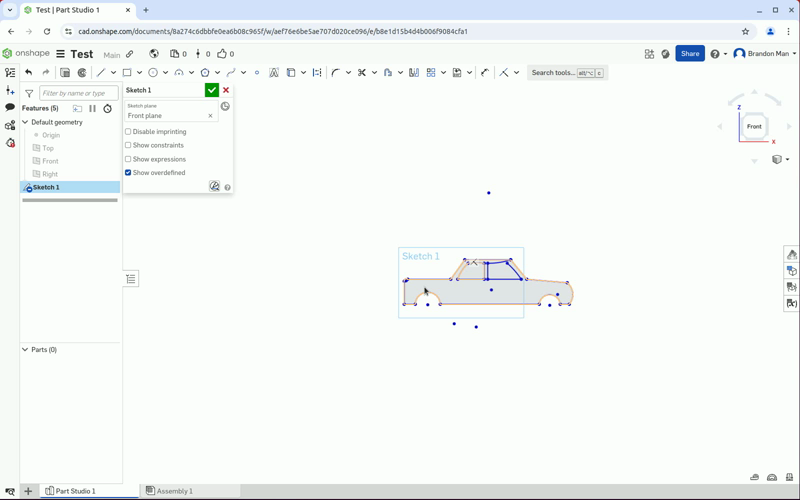
click(424, 286)
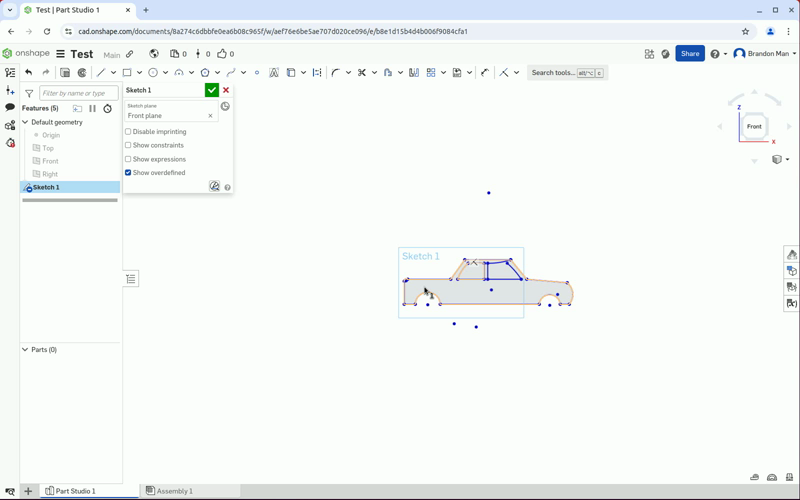
mouse_move(73, 352)
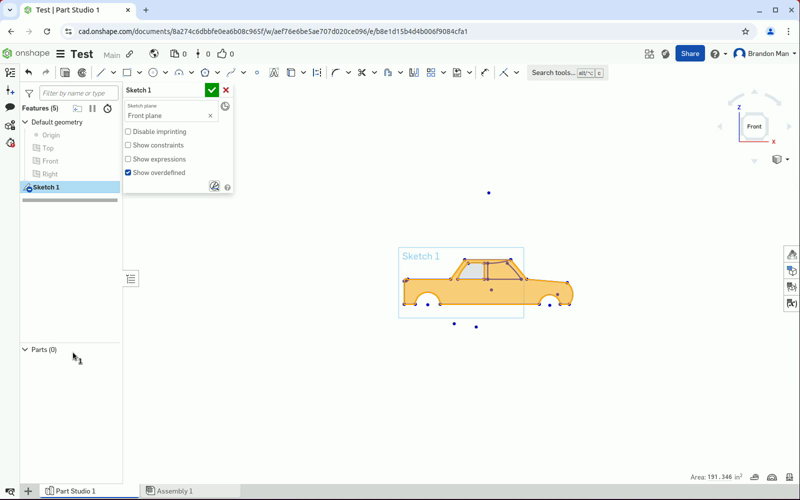
key(shift+y)
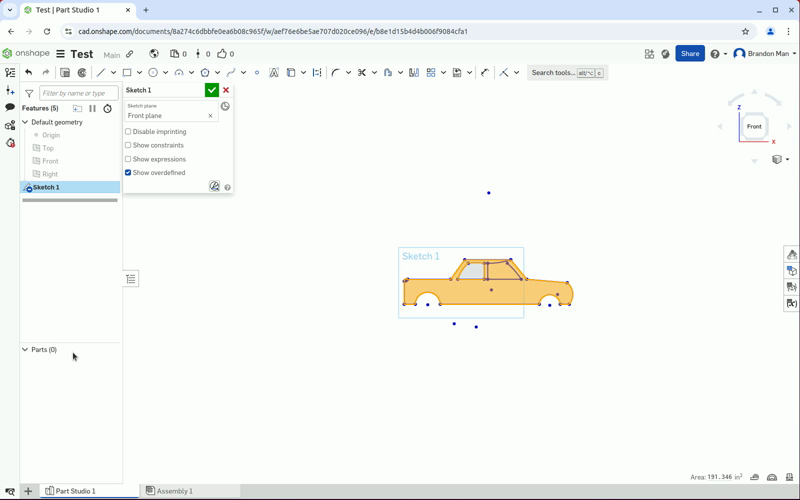
key(shift+e)
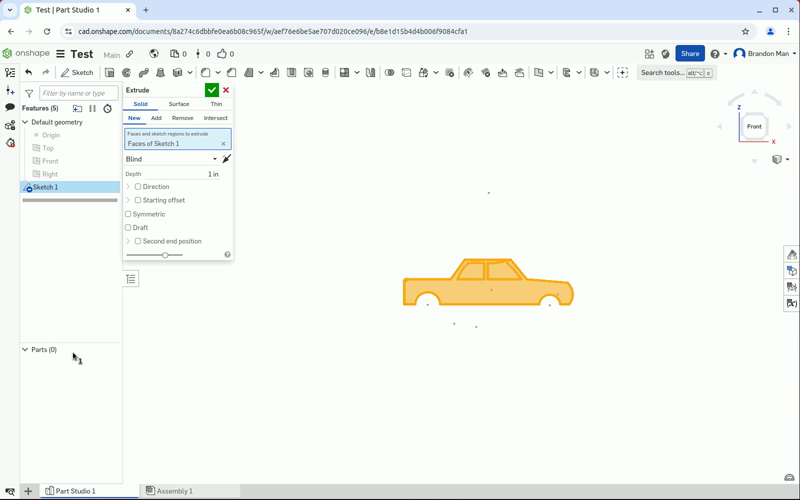
mouse_move(143, 106)
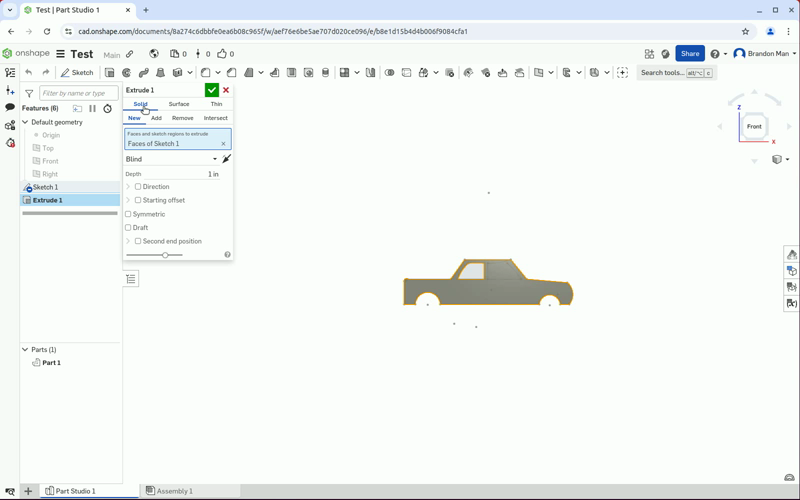
click(143, 106)
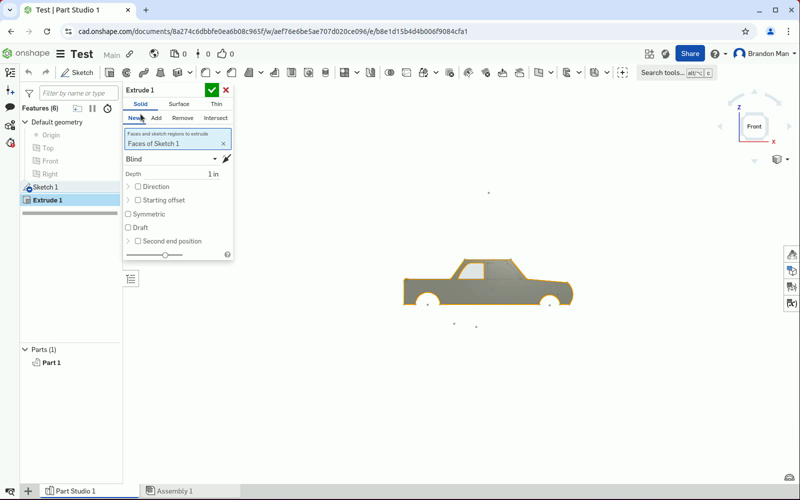
mouse_move(137, 120)
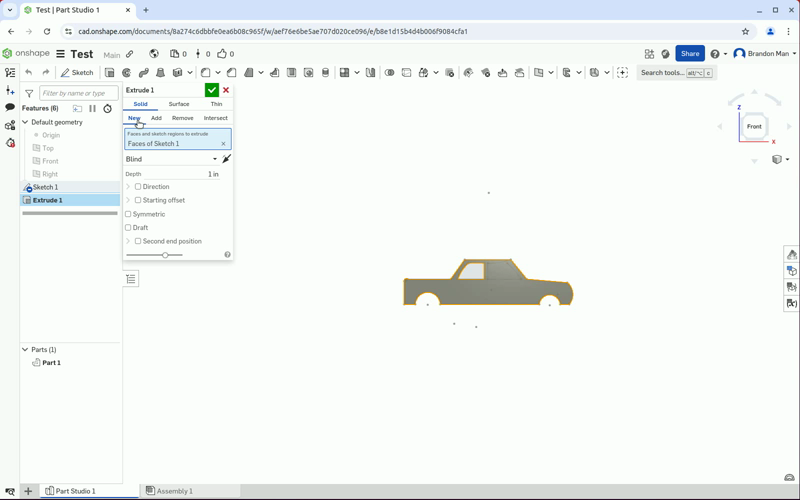
click(137, 120)
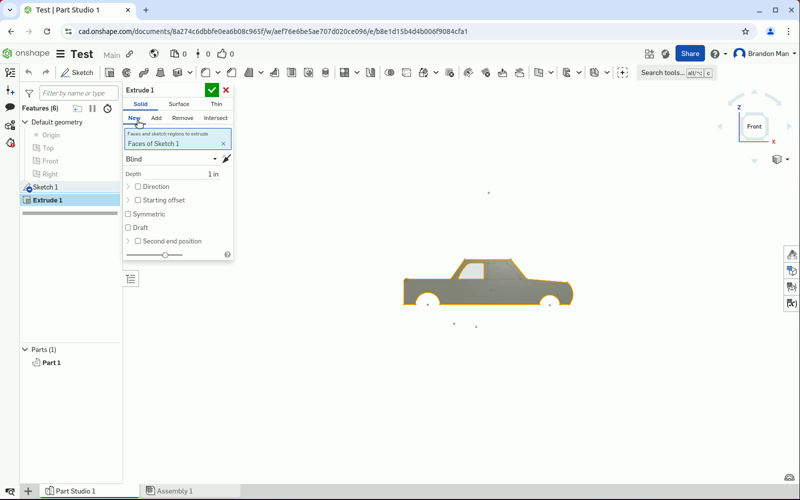
key(tab, 4)
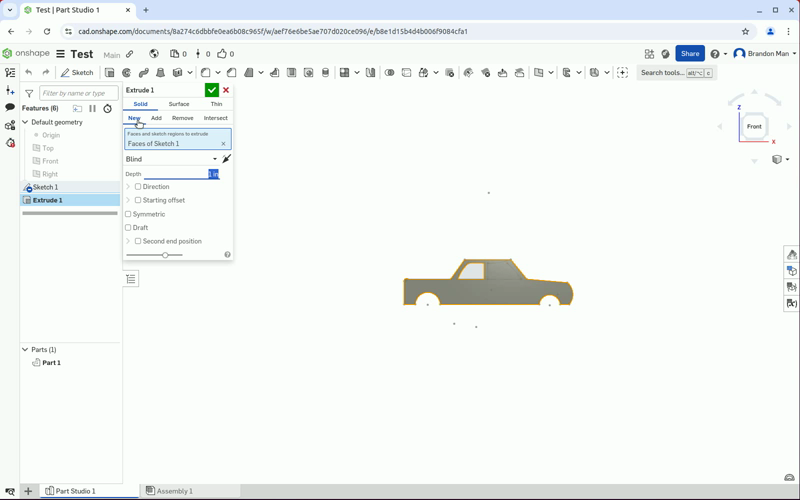
text(6.258)
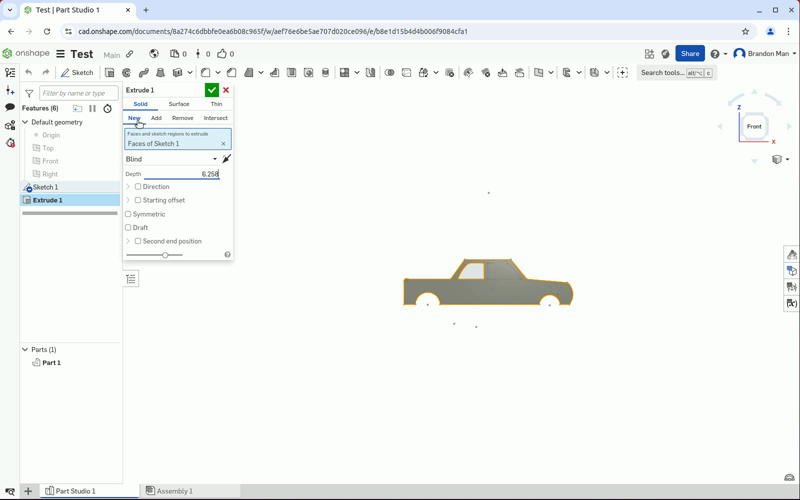
key(enter)
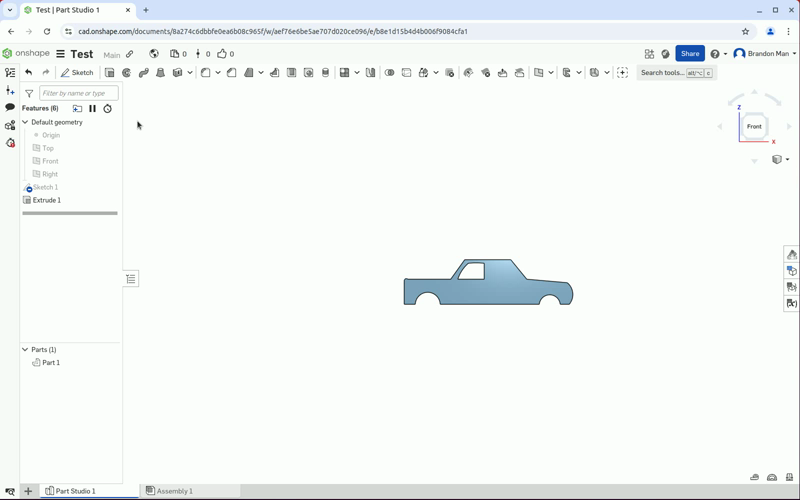
key(shift+h)
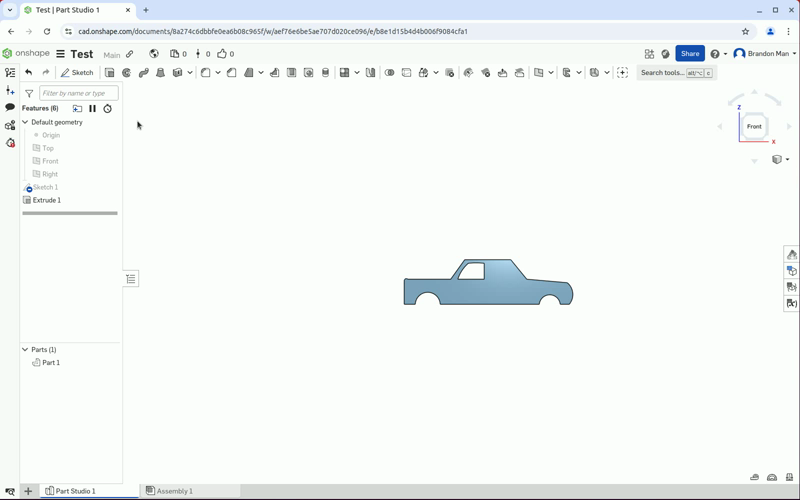
key(shift+h)
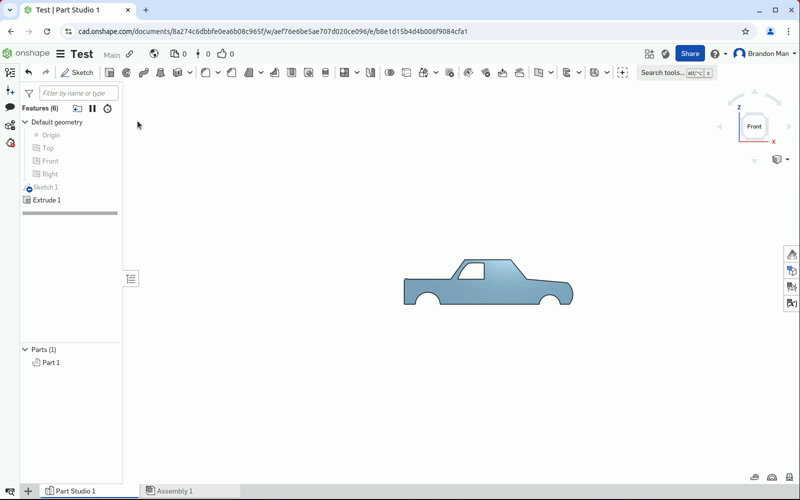
mouse_move(73, 189)
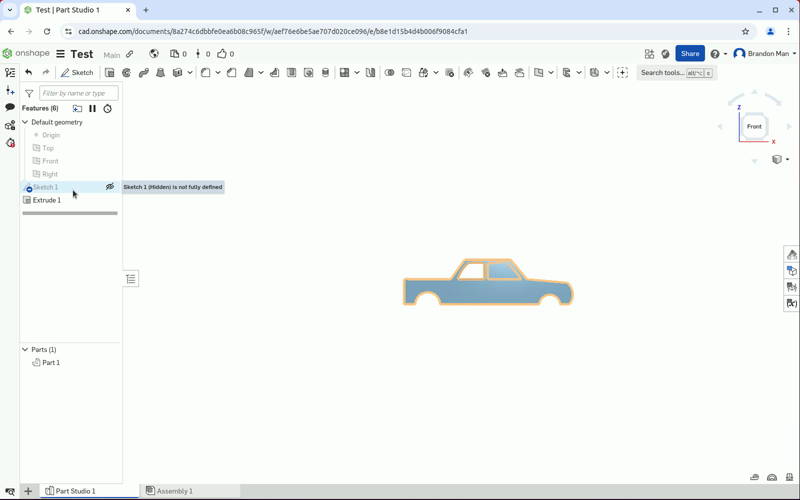
click(73, 189)
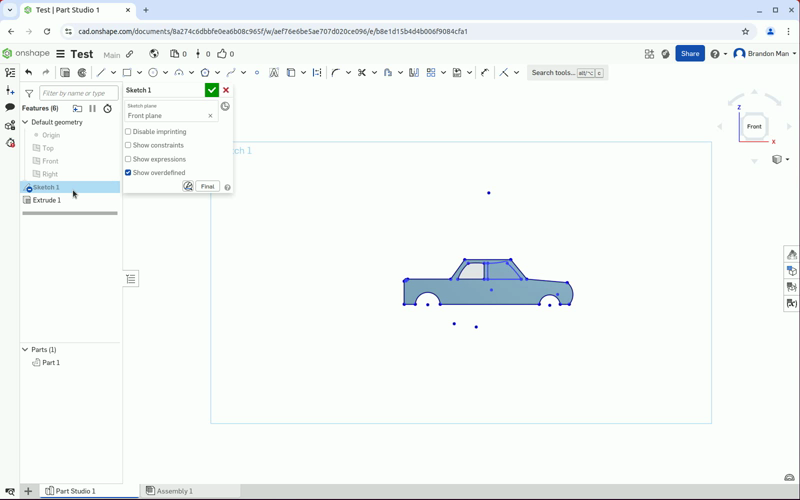
mouse_move(229, 92)
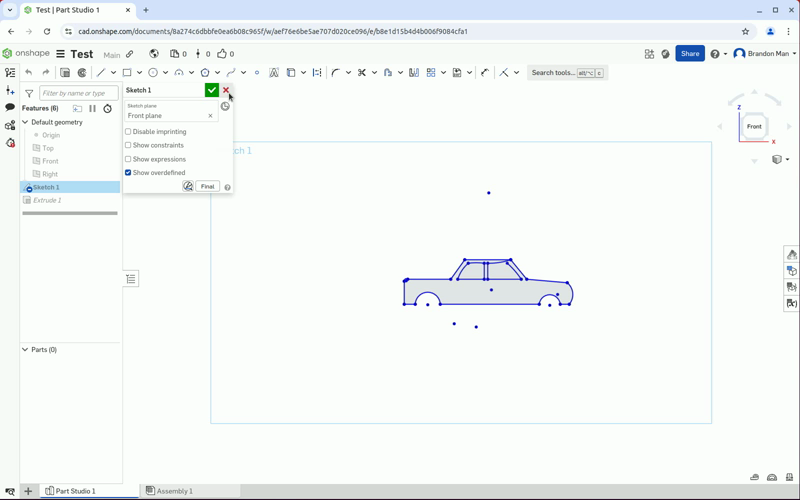
click(229, 92)
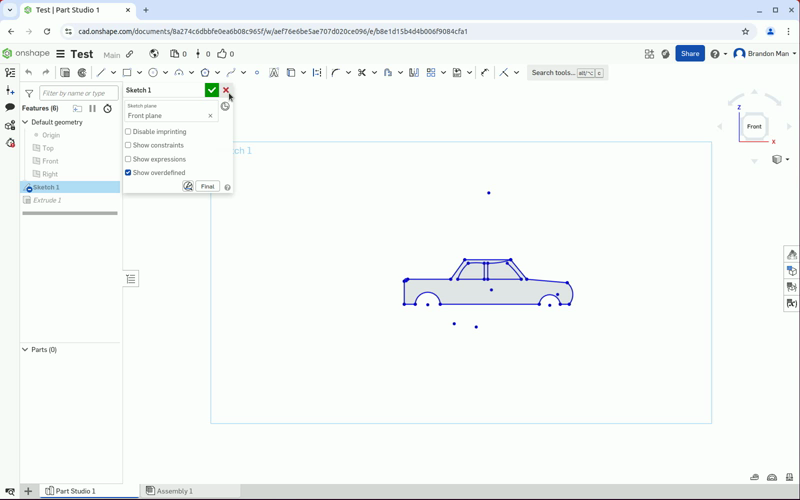
key(shift+s)
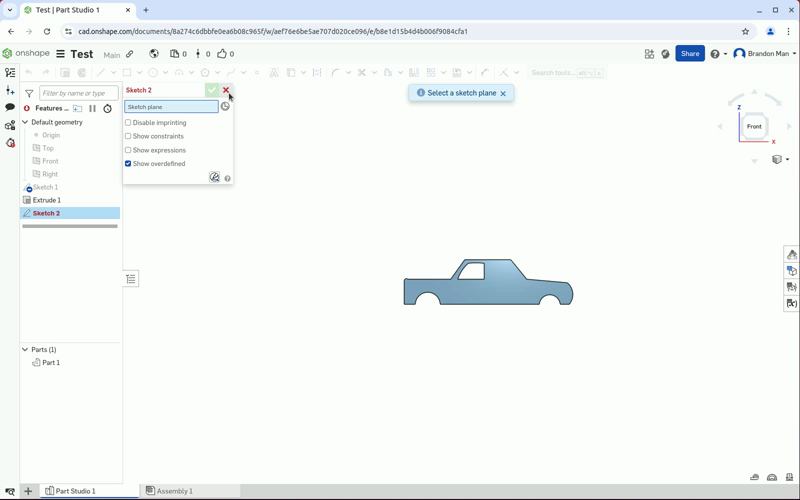
mouse_move(73, 163)
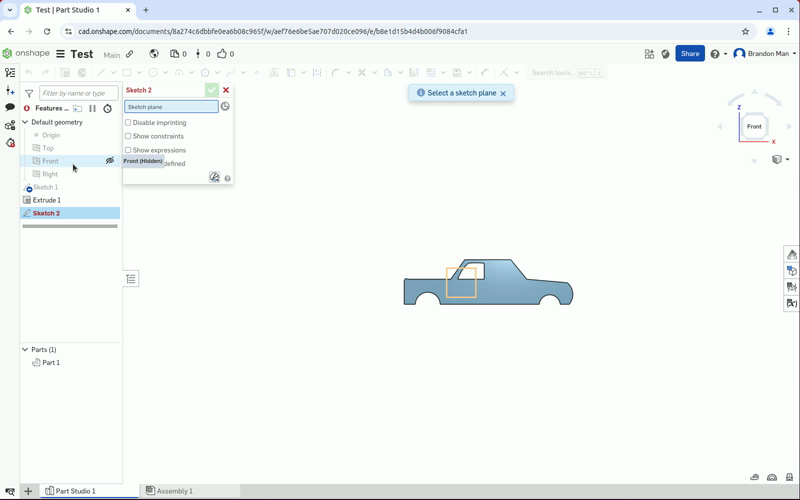
click(73, 163)
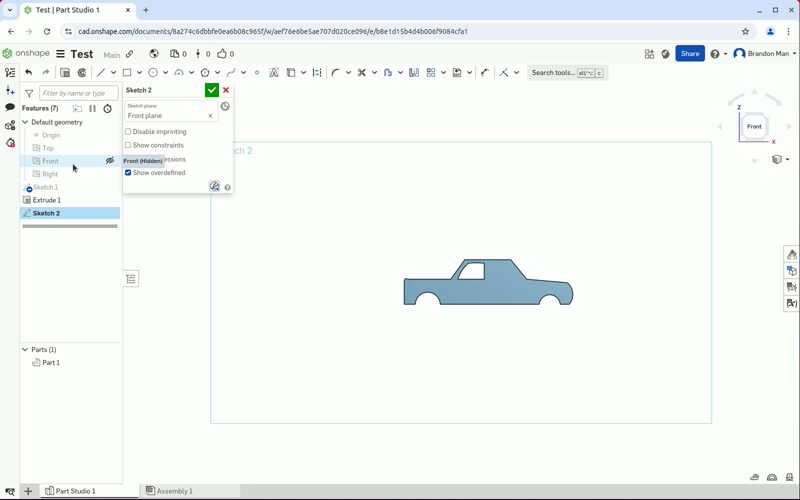
mouse_move(73, 352)
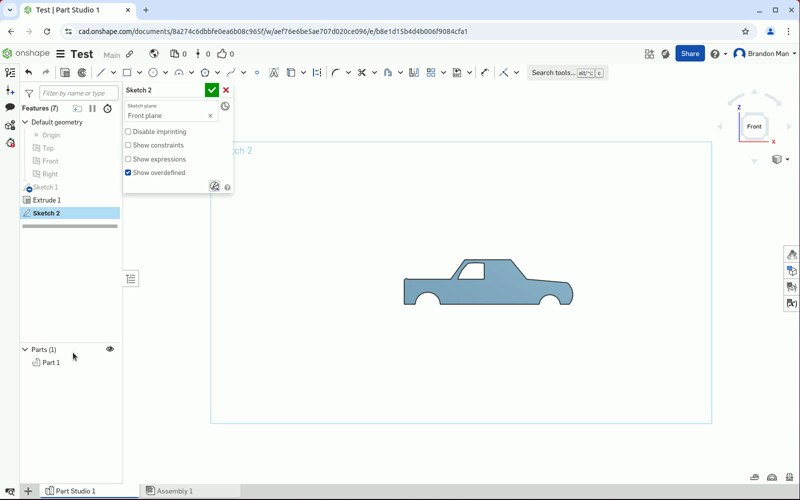
key(y)
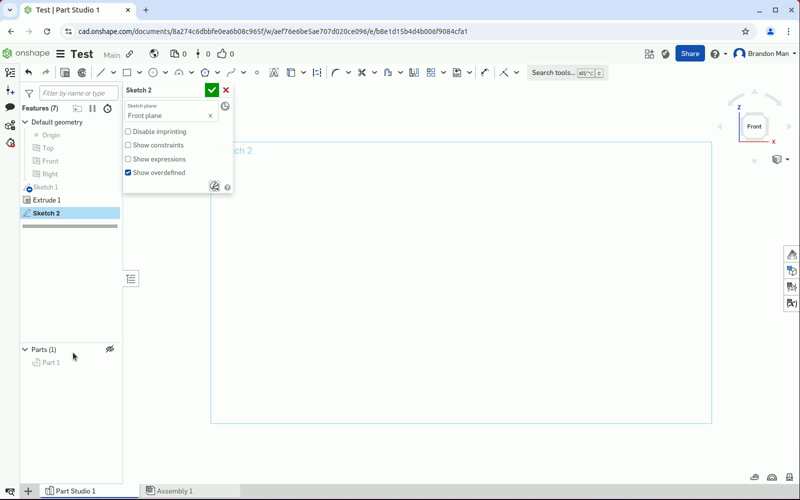
key(l)
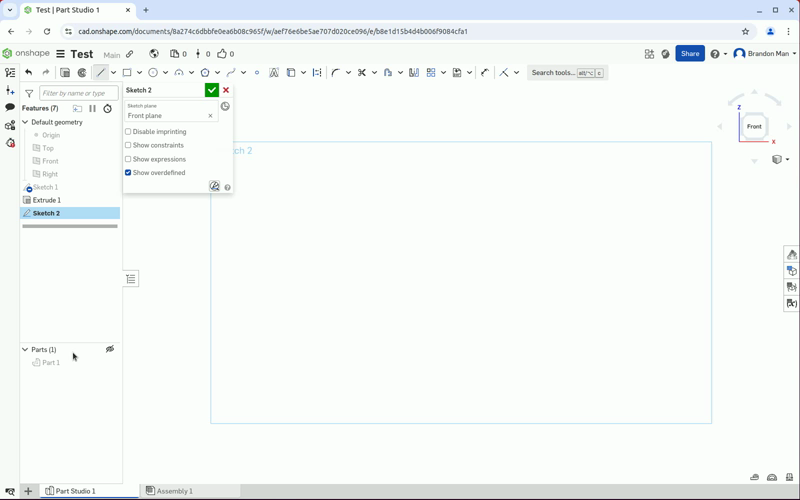
key_down(shift)
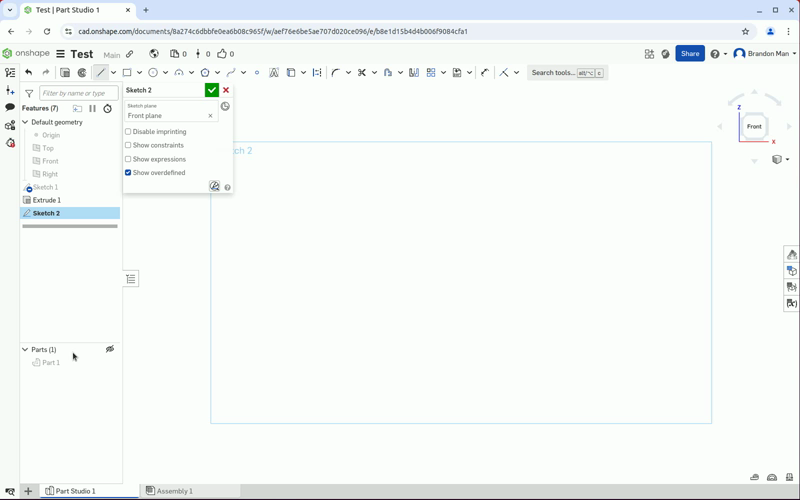
mouse_move(487, 278)
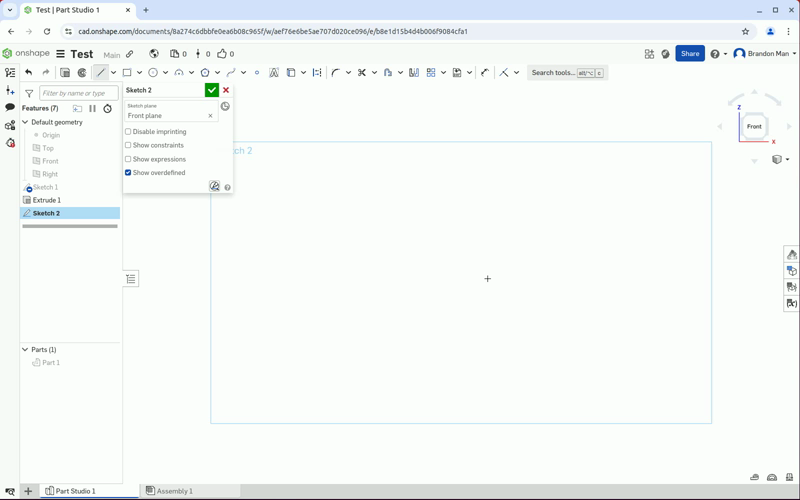
click(487, 278)
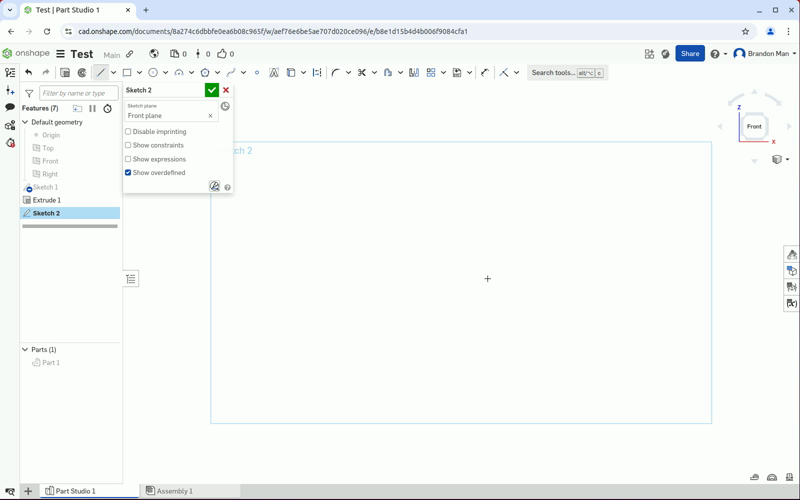
key_up(shift)
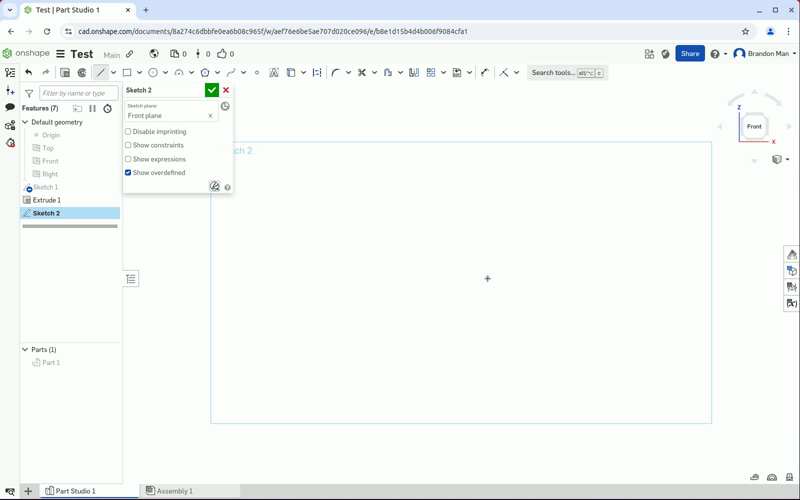
key_down(shift)
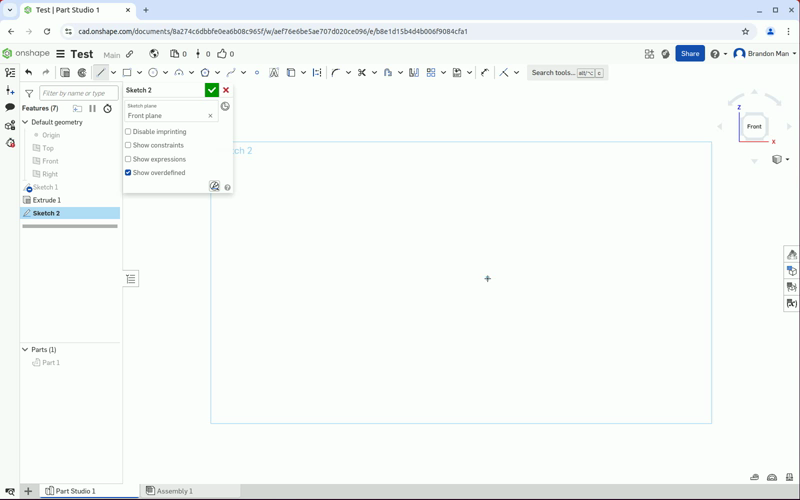
mouse_move(517, 278)
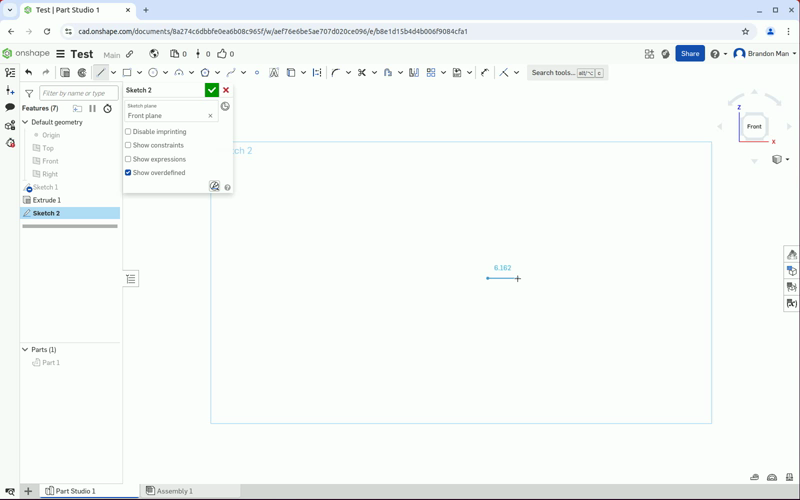
mouse_move(521, 278)
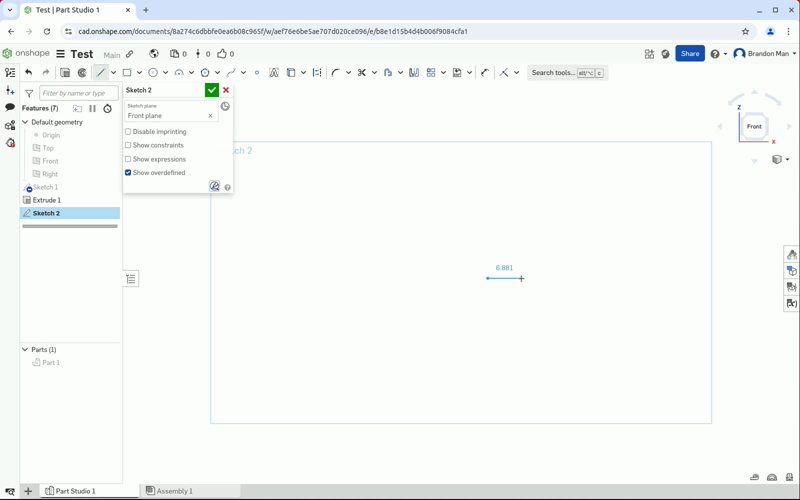
click(521, 278)
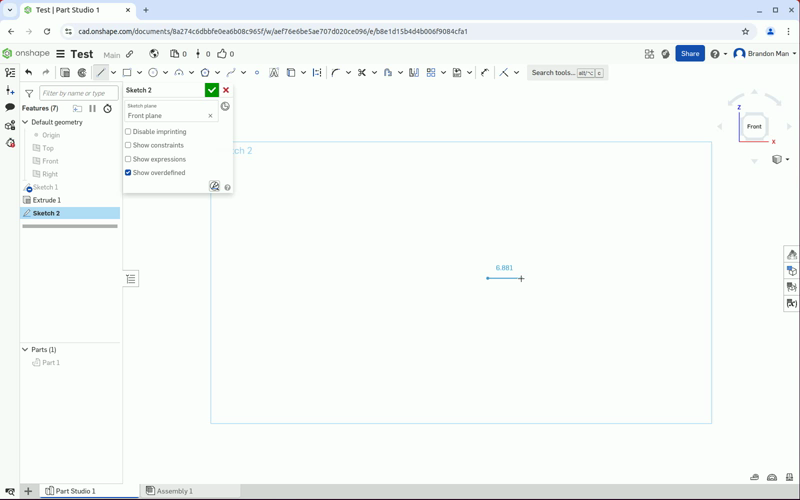
key_up(shift)
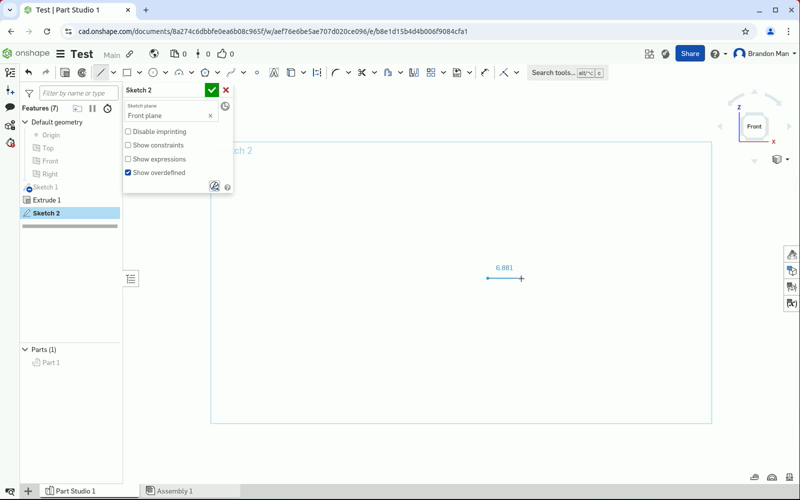
key(esc)
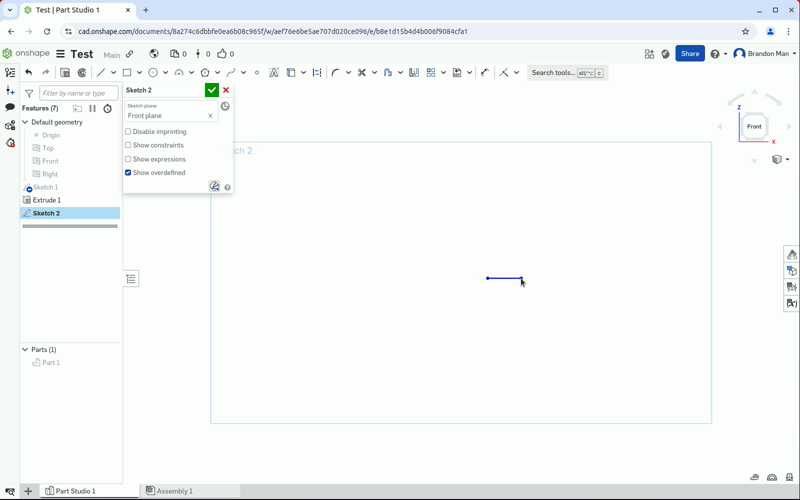
key(a)
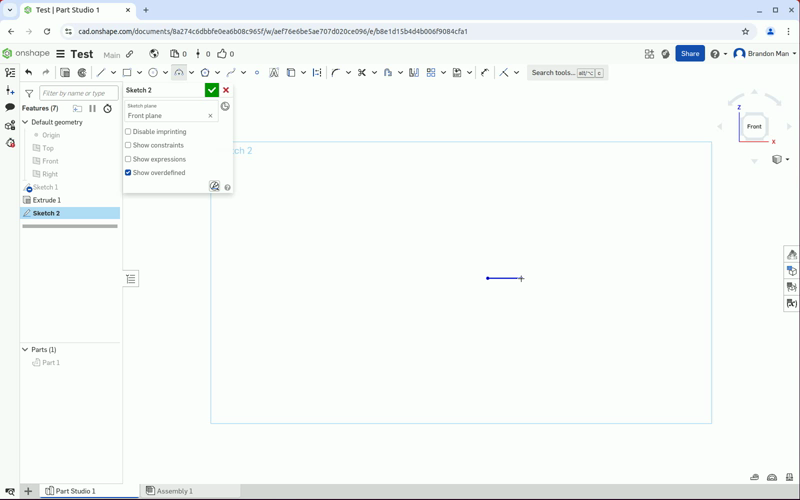
mouse_move(521, 278)
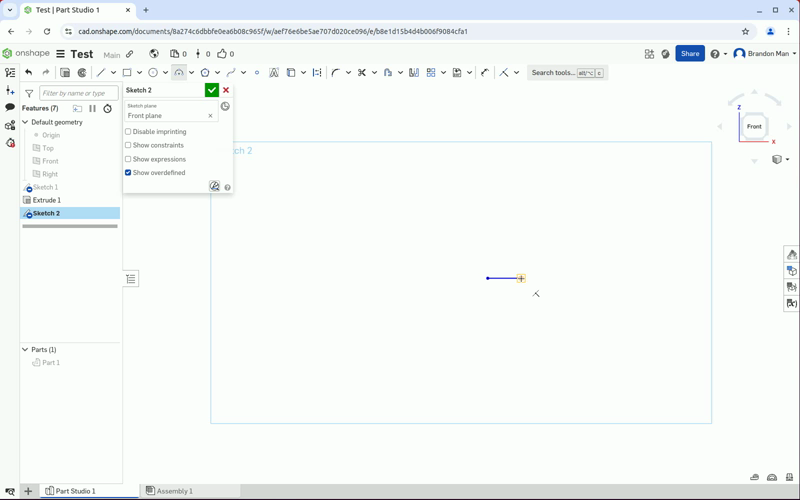
click(521, 278)
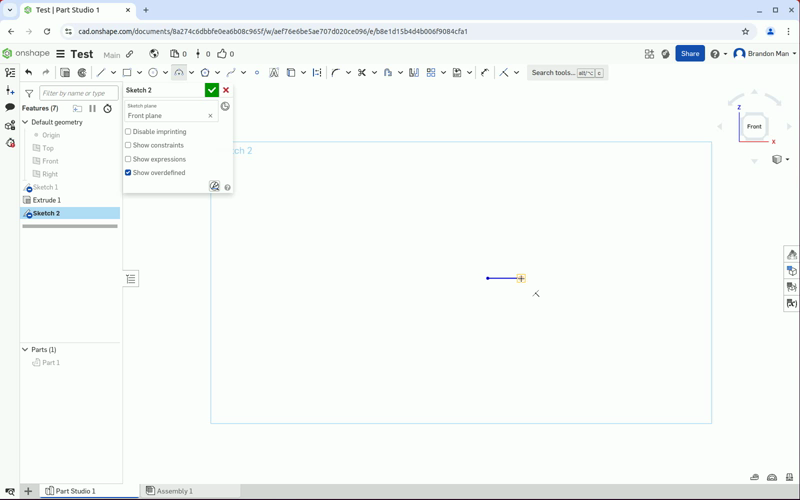
key_down(shift)
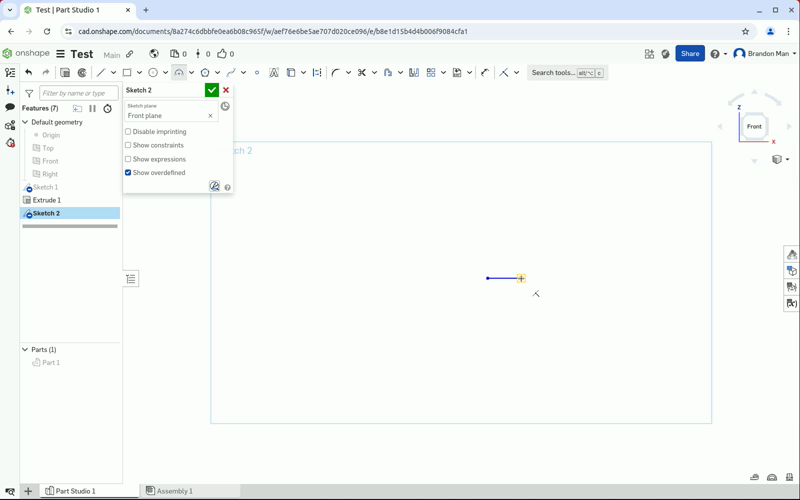
mouse_move(507, 263)
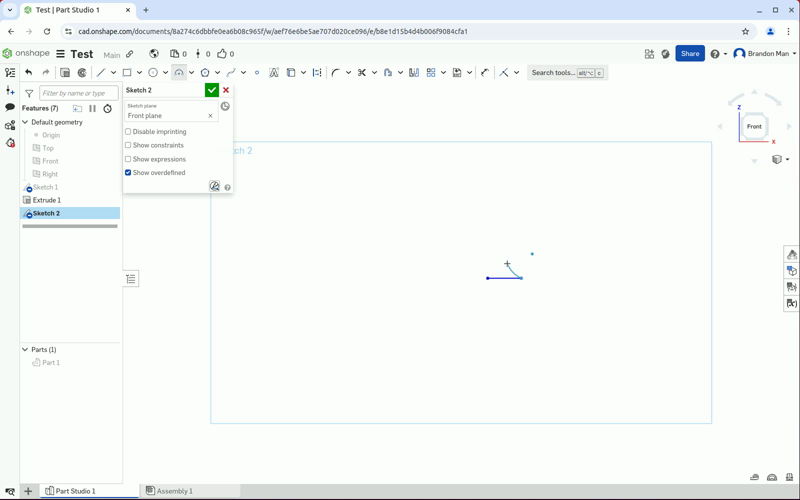
click(507, 263)
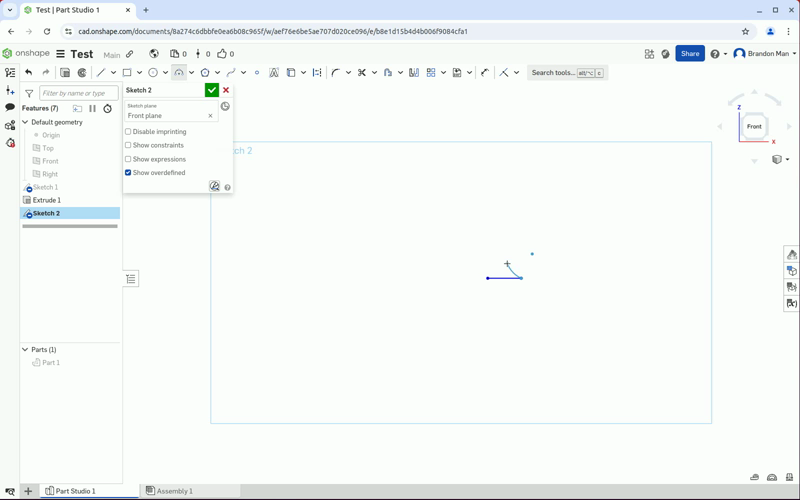
mouse_move(514, 270)
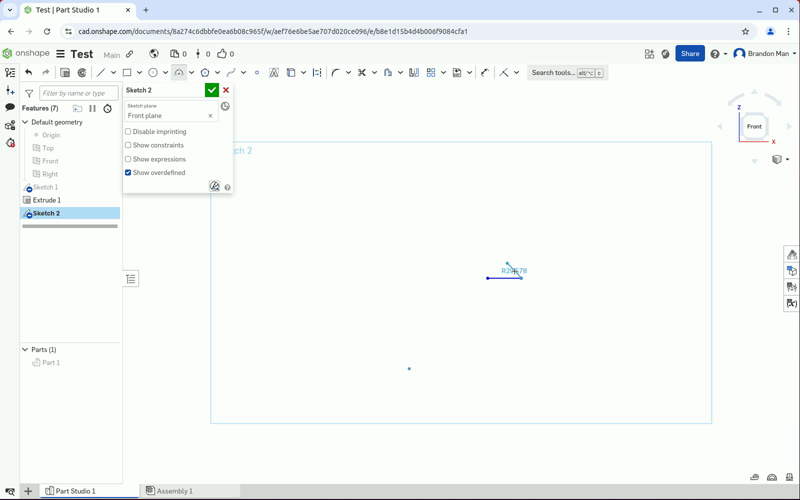
click(514, 270)
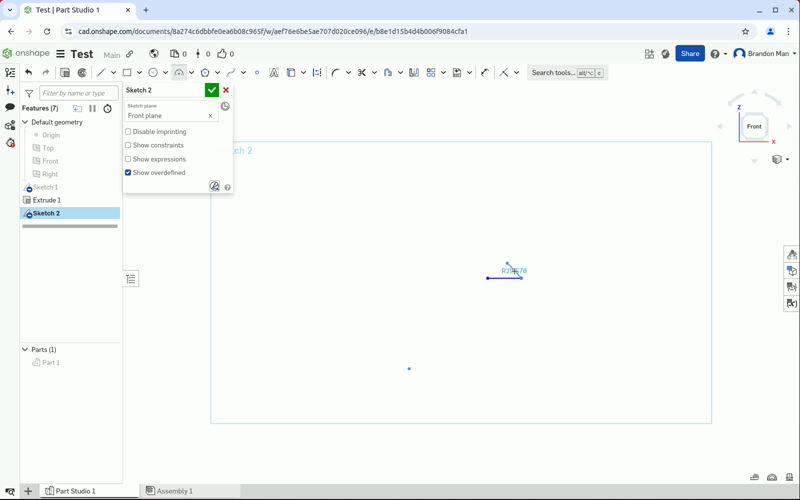
key_up(shift)
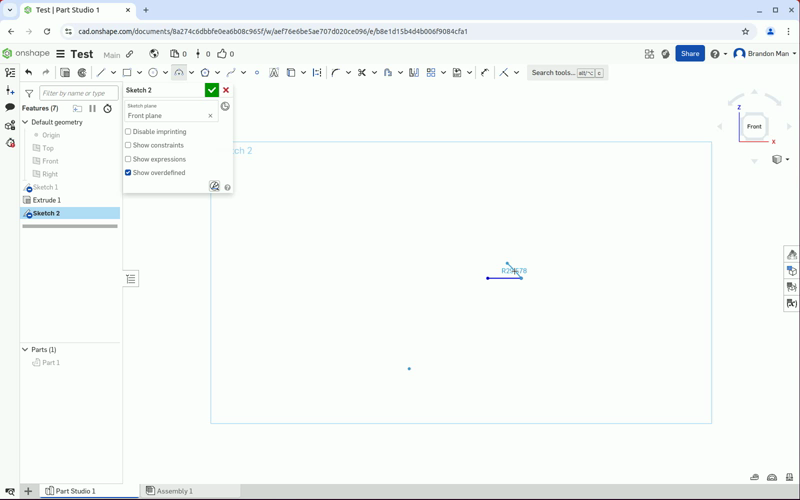
mouse_move(507, 263)
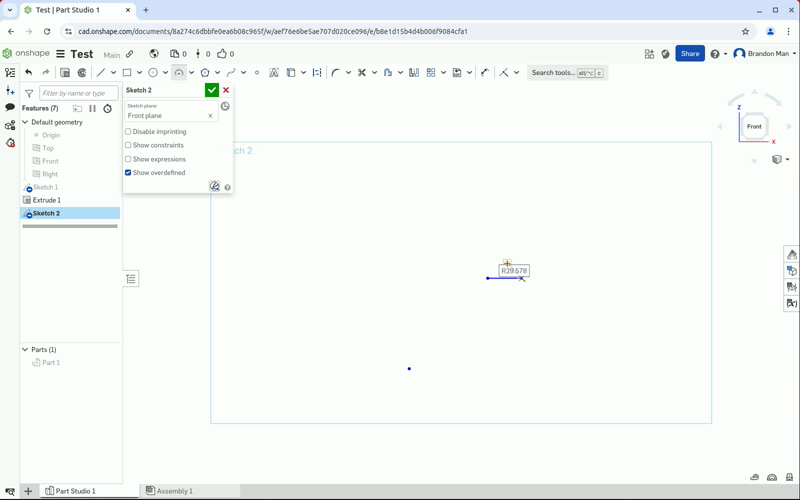
click(507, 263)
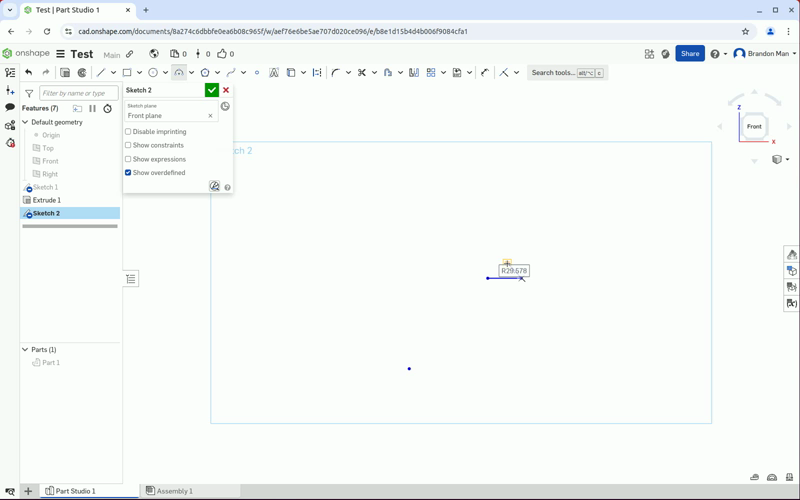
key_down(shift)
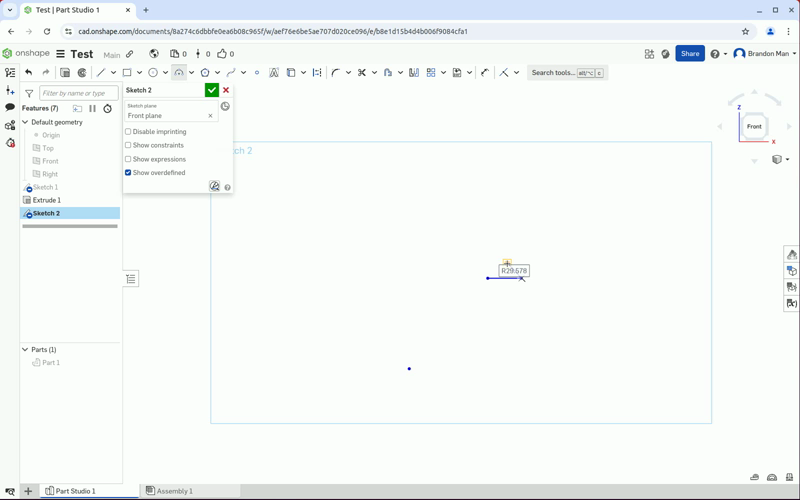
mouse_move(487, 262)
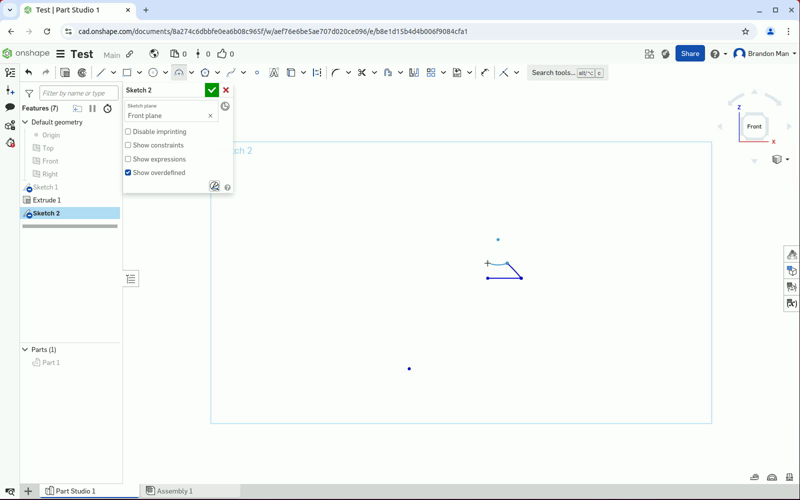
click(487, 262)
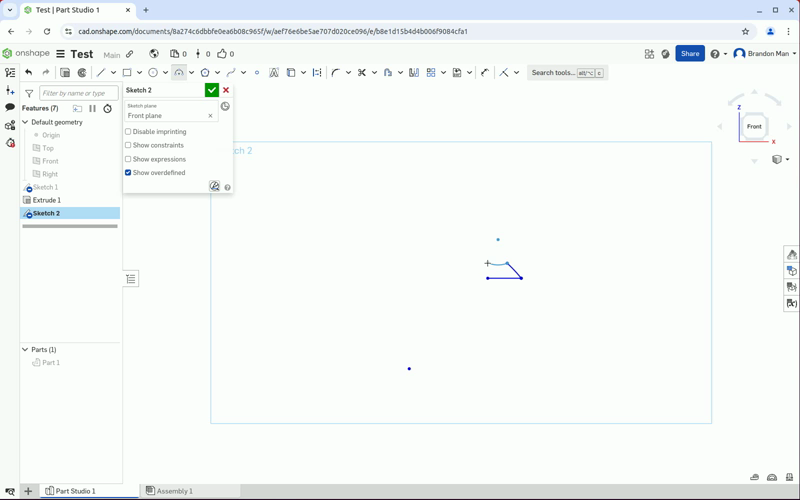
mouse_move(497, 261)
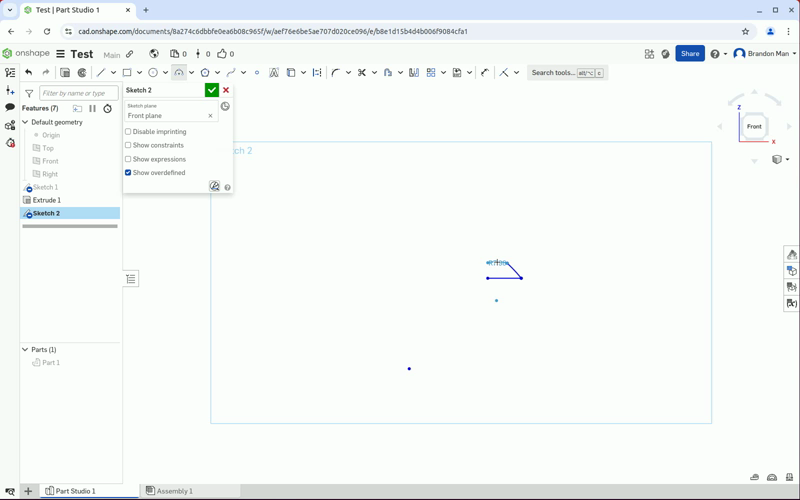
click(497, 261)
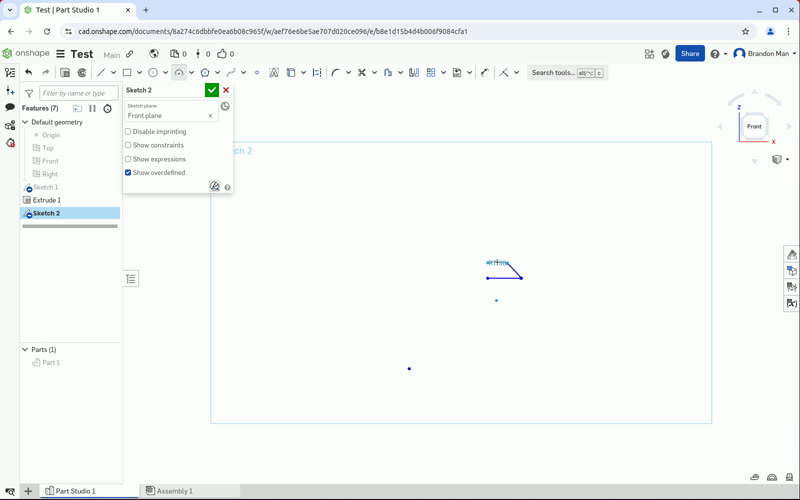
key_up(shift)
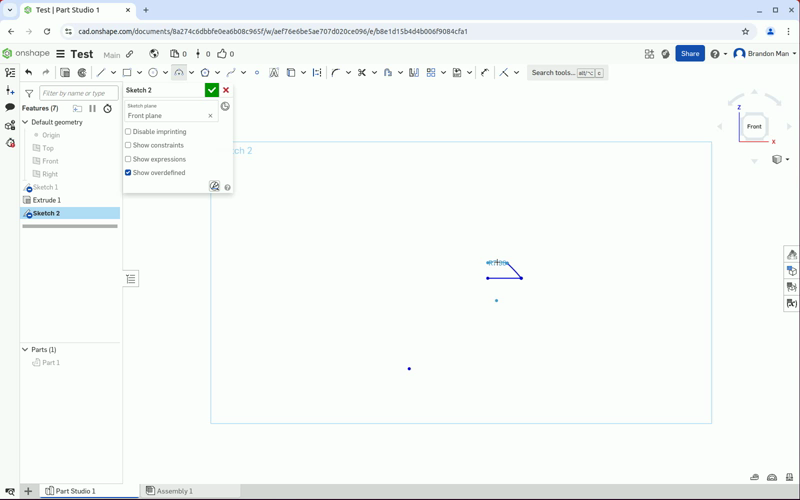
key(esc)
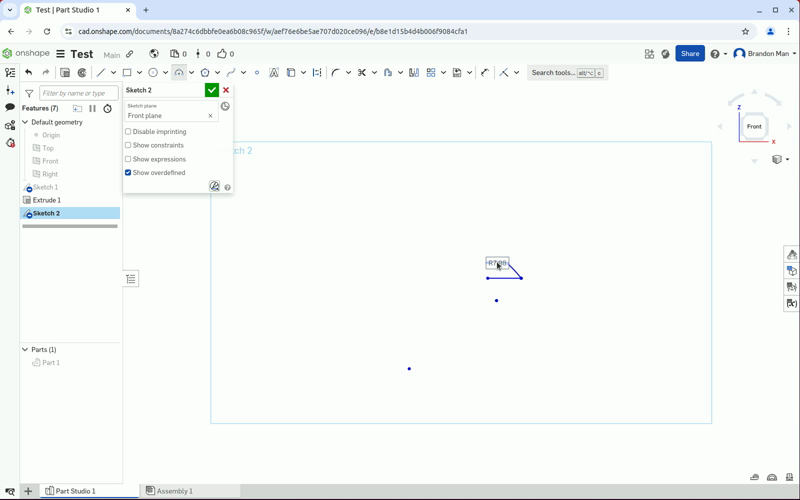
key(l)
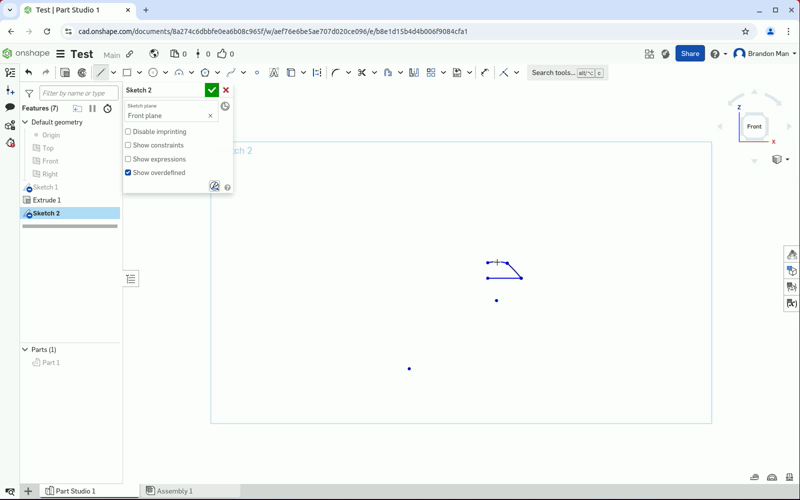
mouse_move(487, 262)
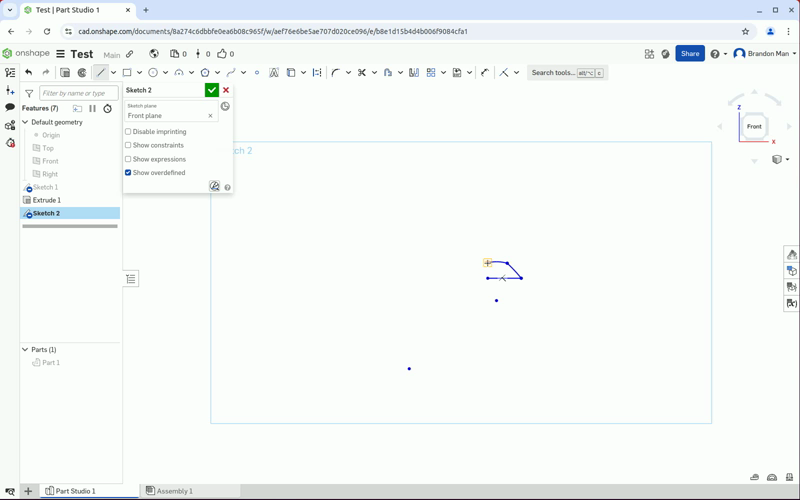
click(487, 262)
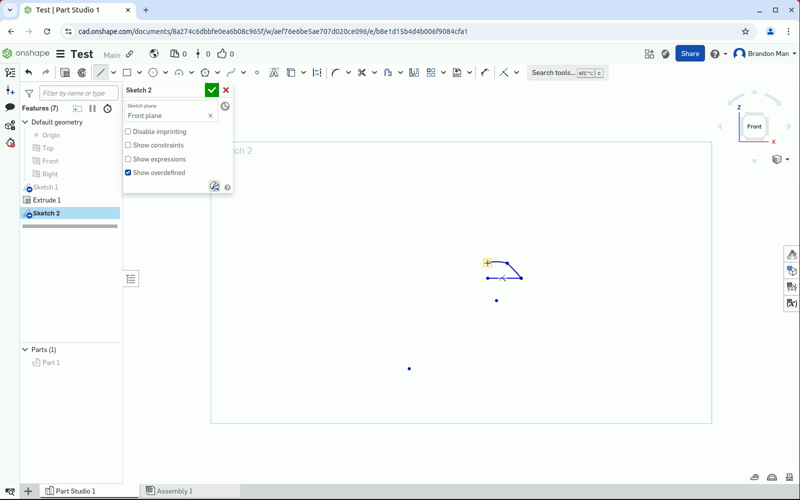
mouse_move(517, 262)
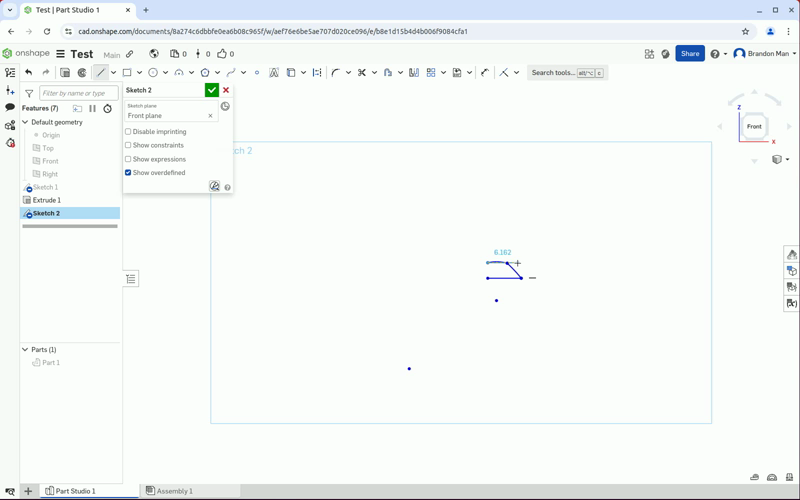
key_down(shift)
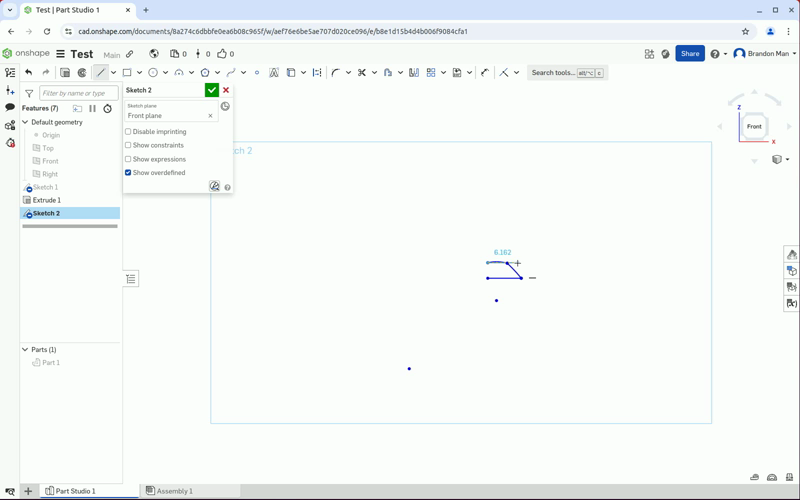
mouse_move(487, 278)
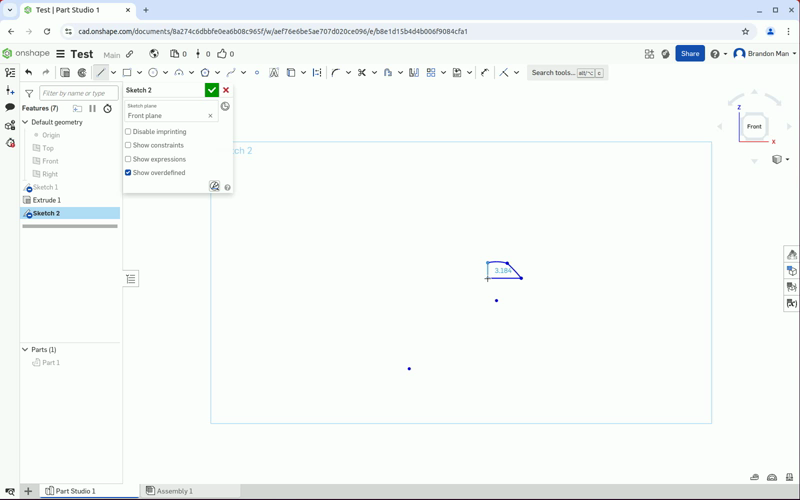
key_up(shift)
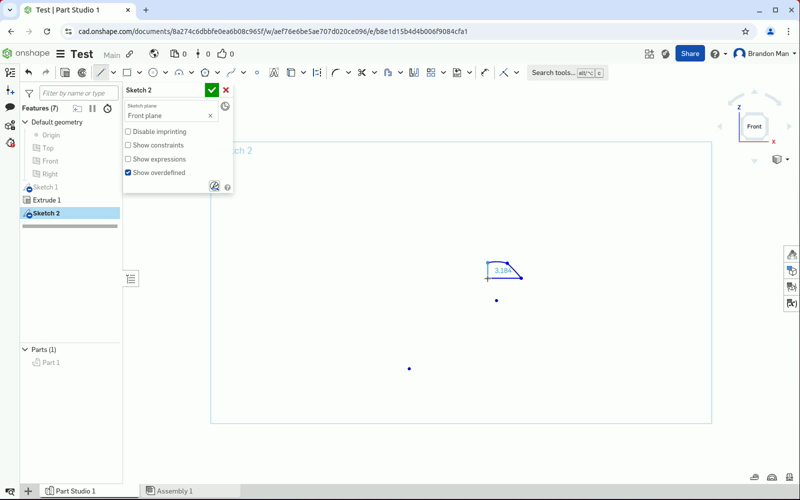
click(487, 278)
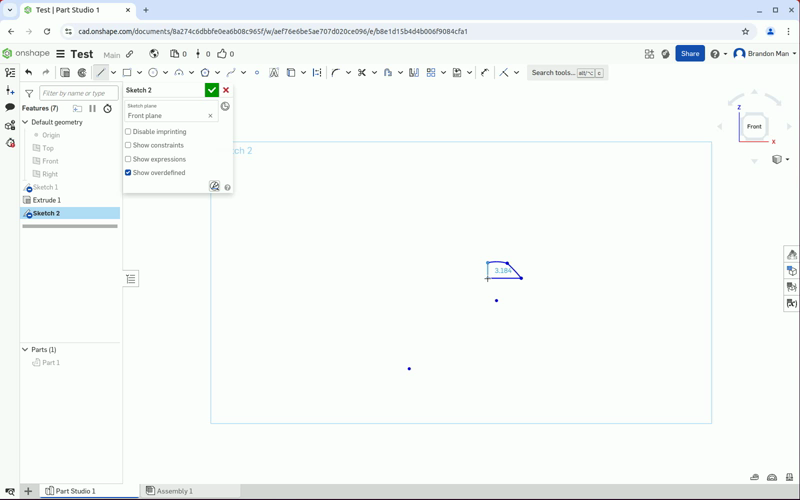
key(esc)
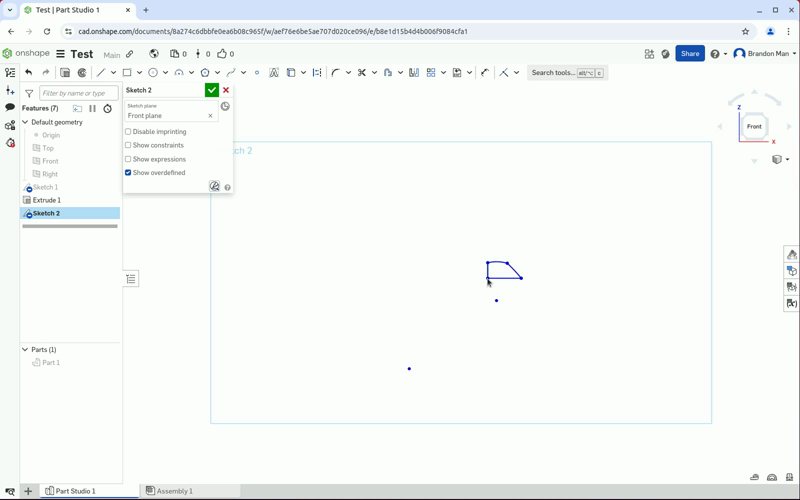
mouse_move(488, 264)
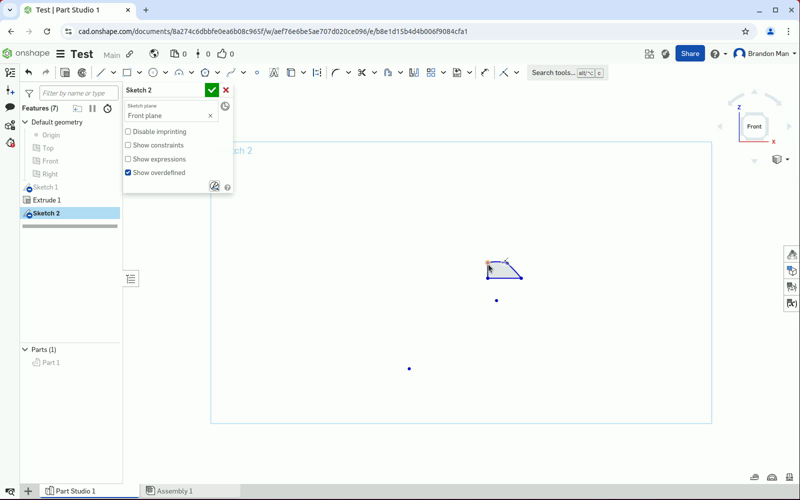
scroll(6)
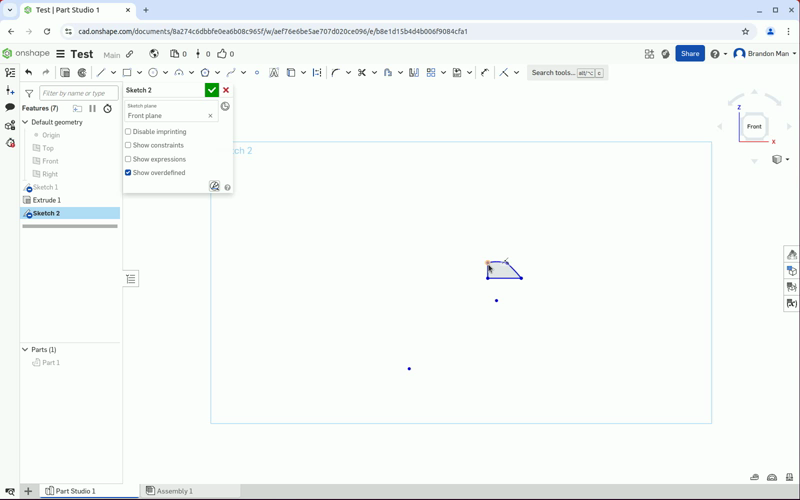
scroll(6)
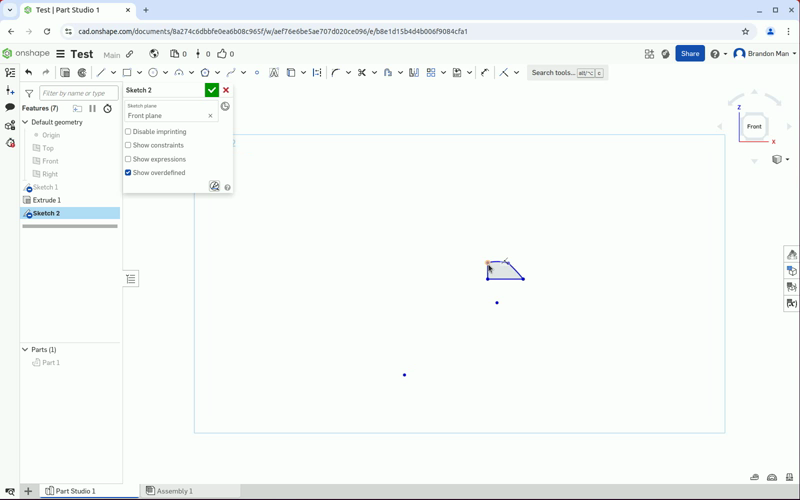
scroll(6)
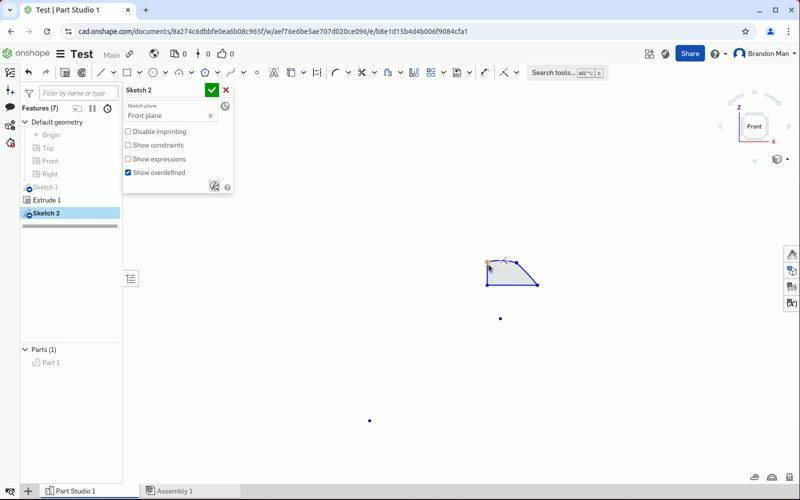
scroll(6)
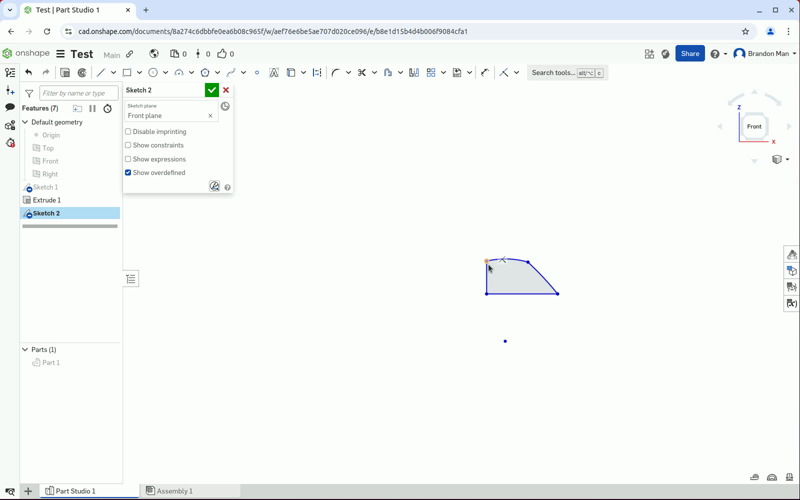
scroll(6)
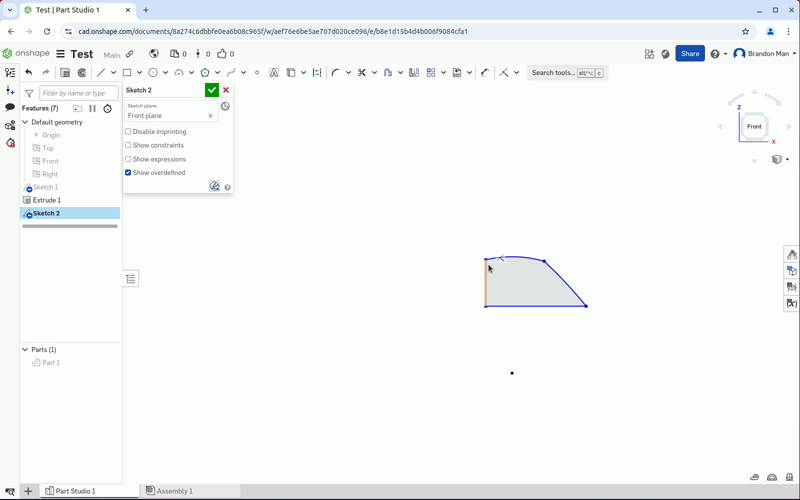
scroll(6)
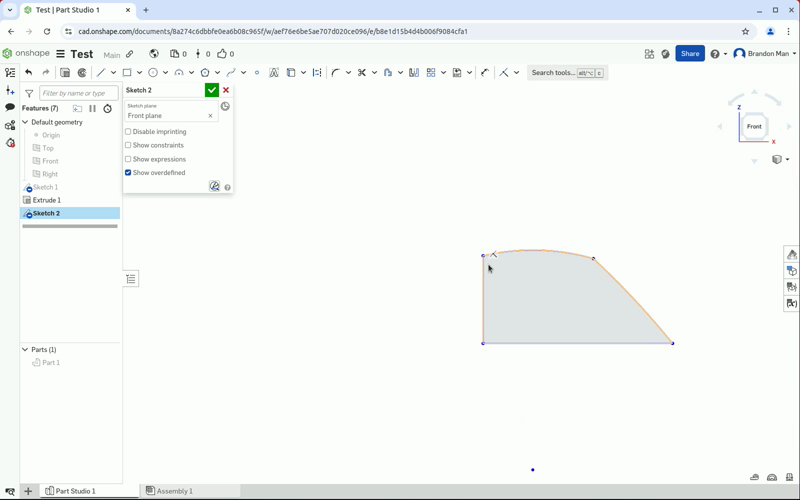
scroll(6)
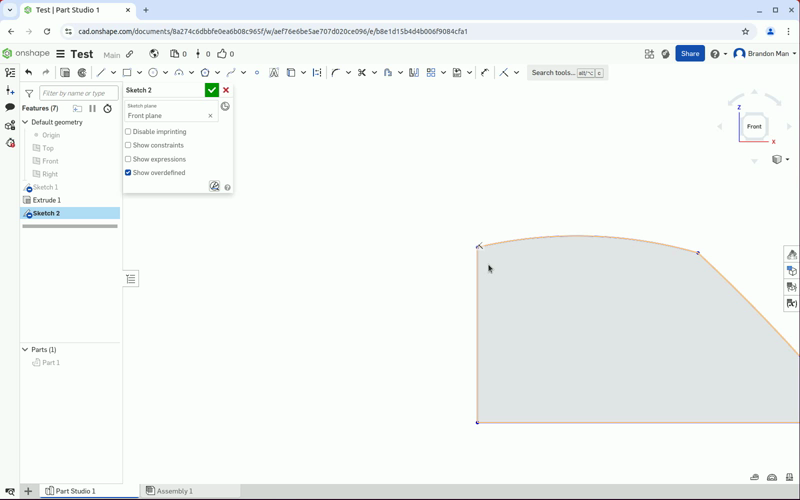
click(488, 264)
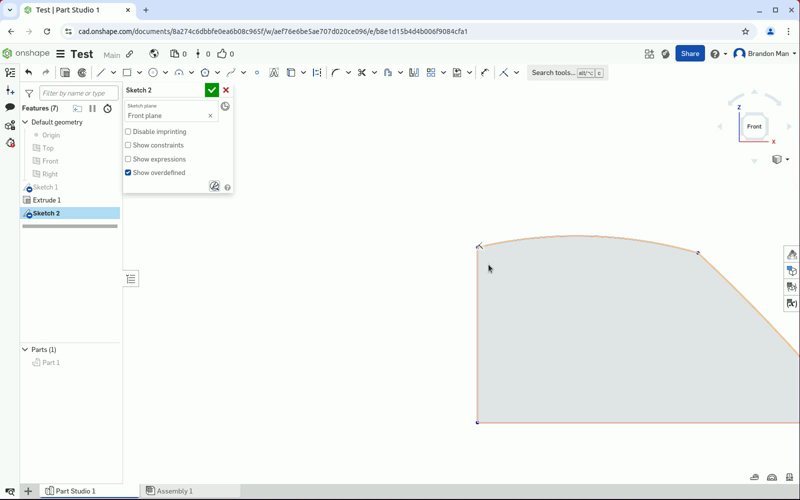
scroll(-6)
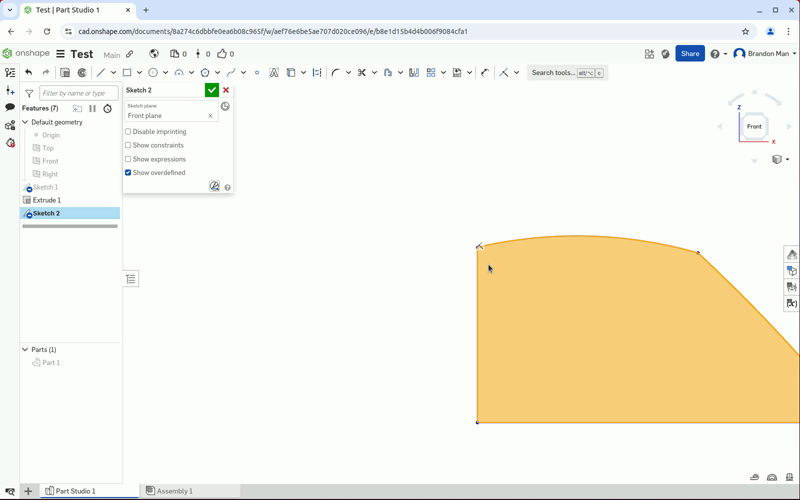
scroll(-6)
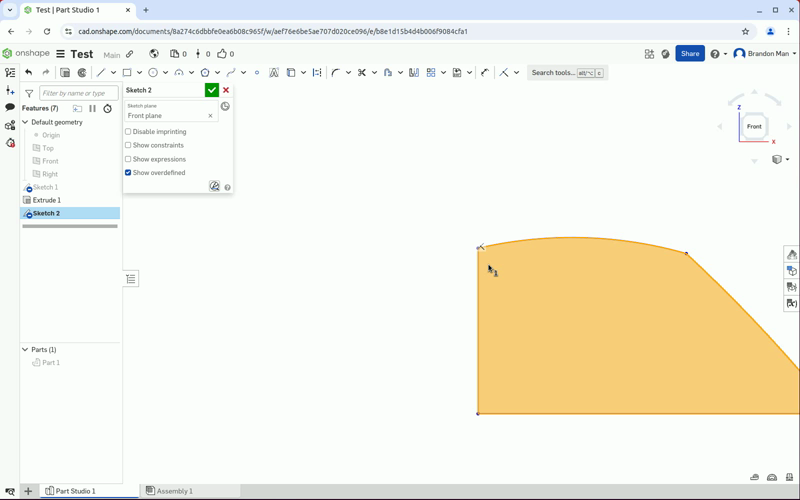
scroll(-6)
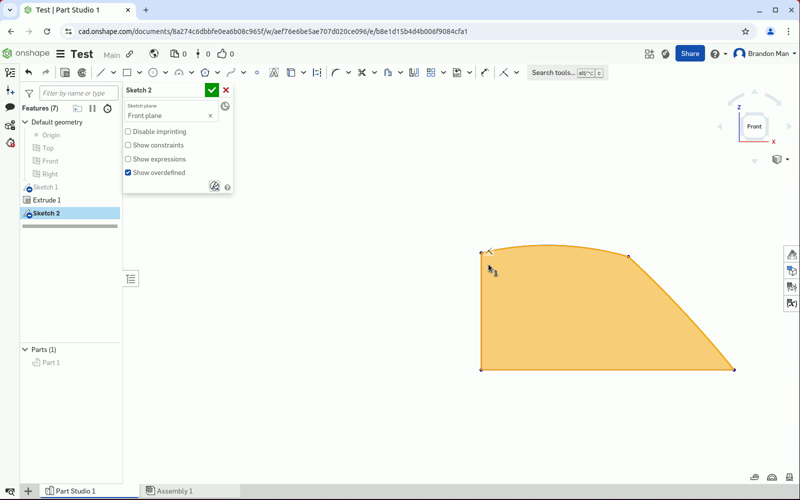
scroll(-6)
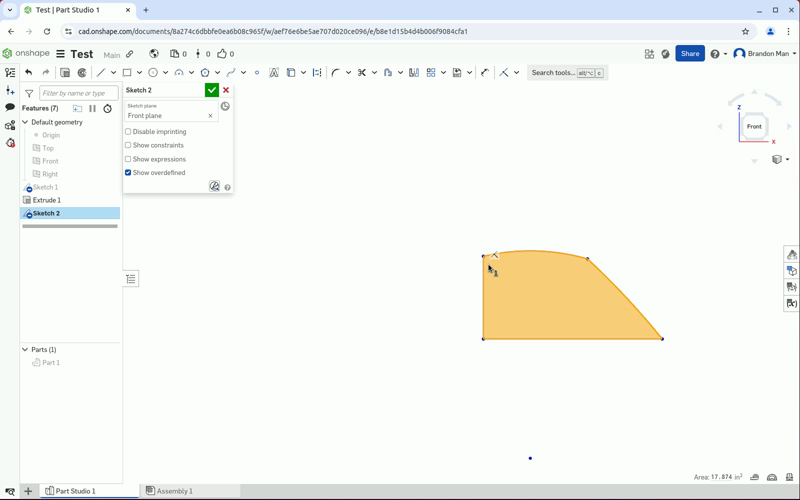
scroll(-6)
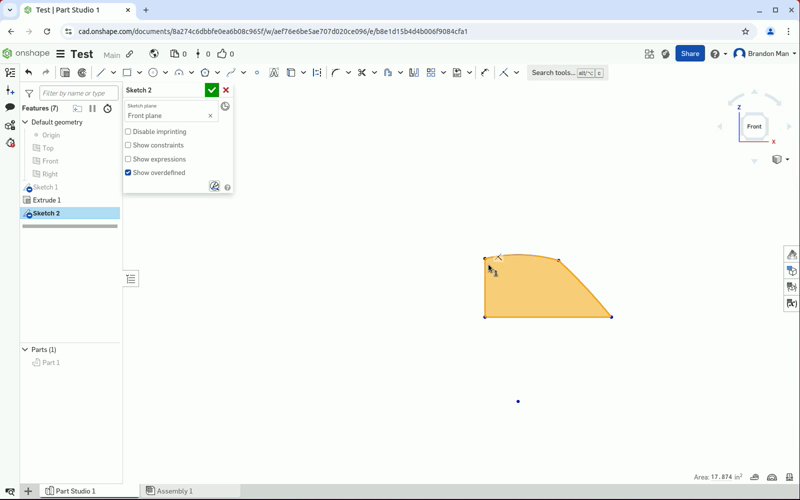
scroll(-6)
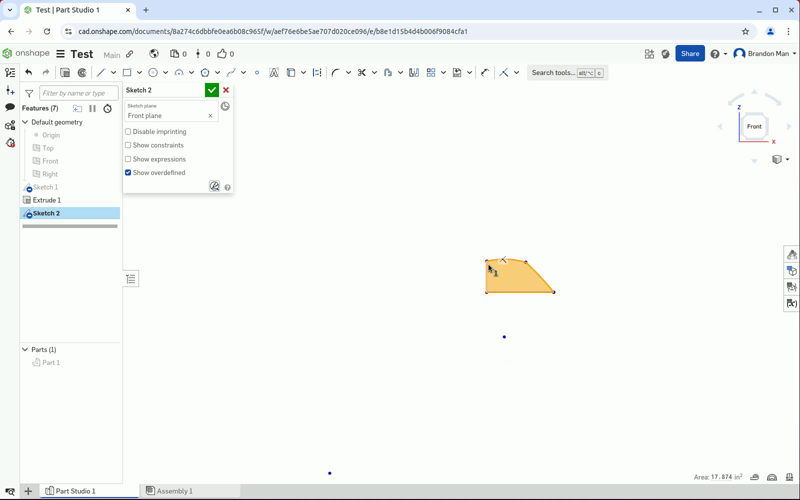
scroll(-6)
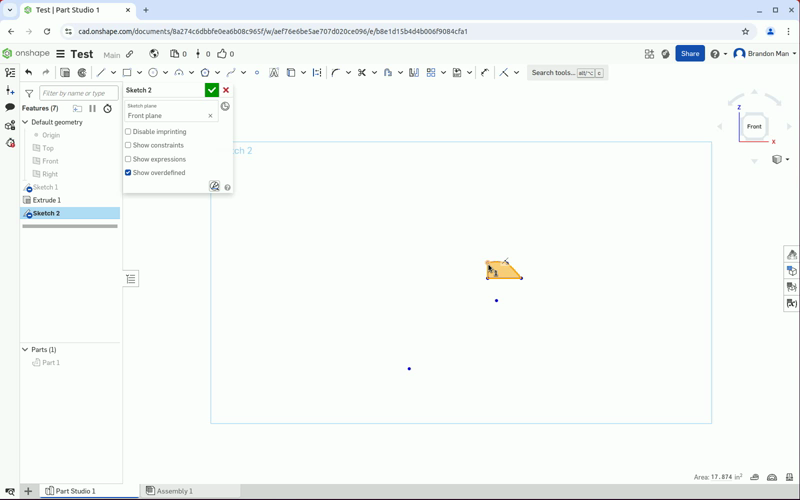
mouse_move(73, 352)
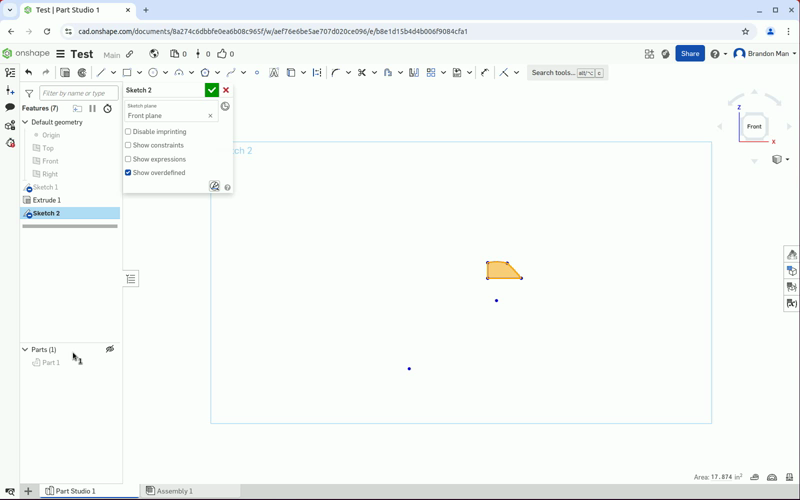
key(shift+y)
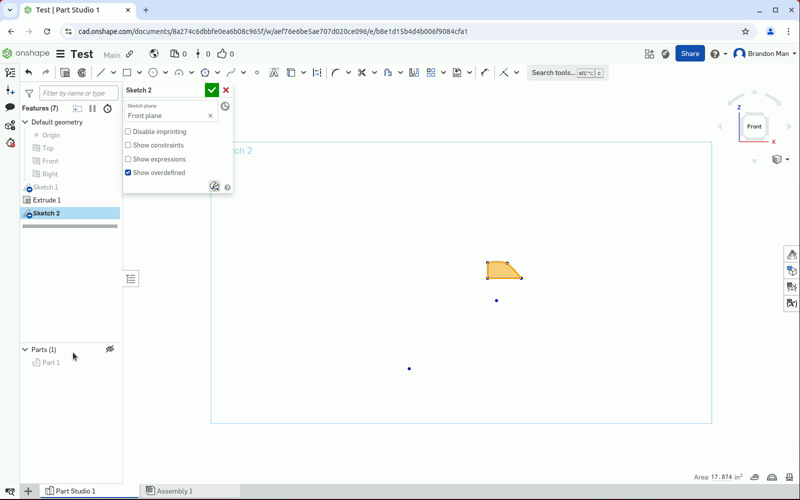
key(shift+e)
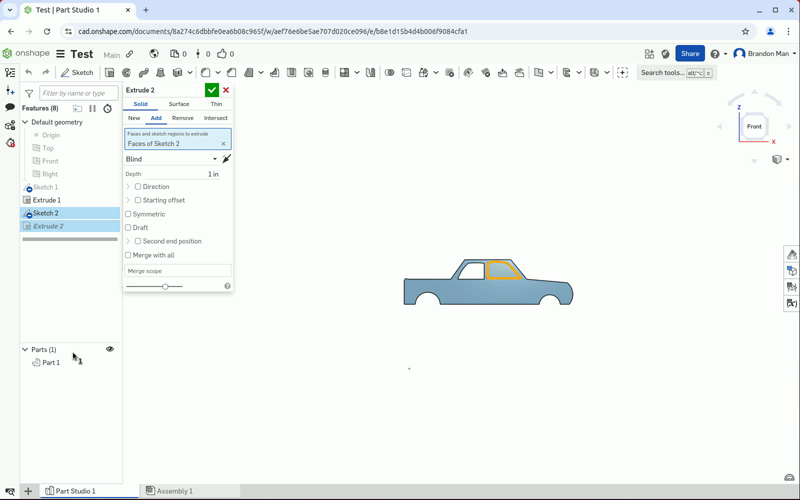
mouse_move(143, 106)
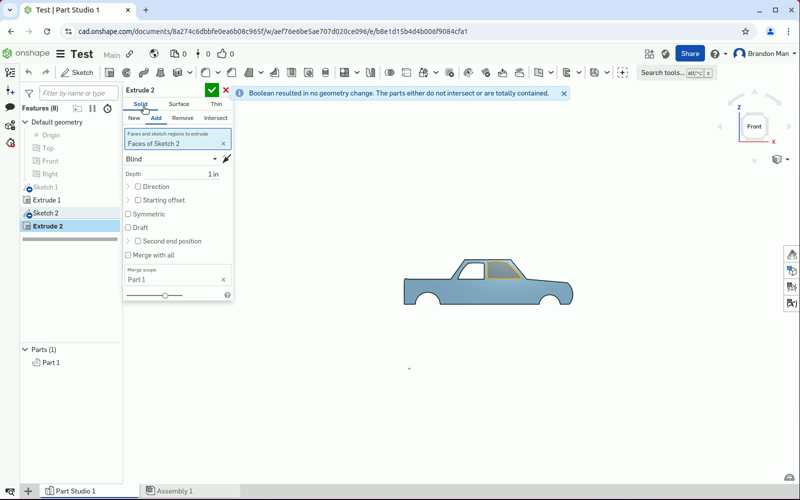
click(143, 106)
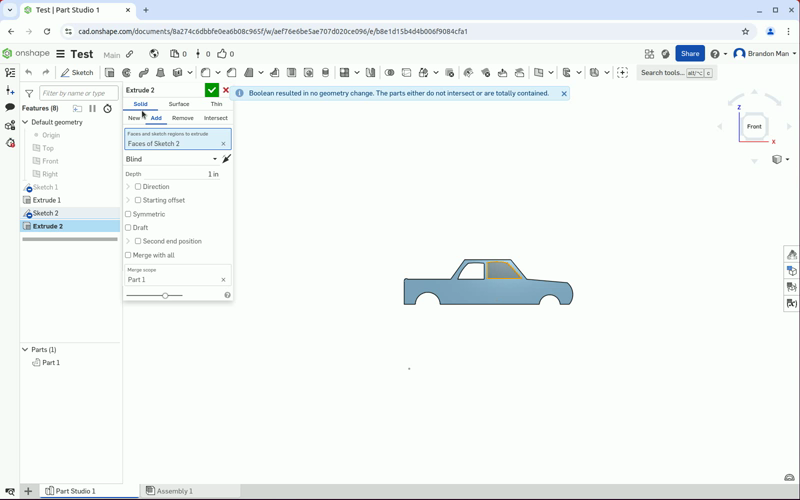
mouse_move(137, 120)
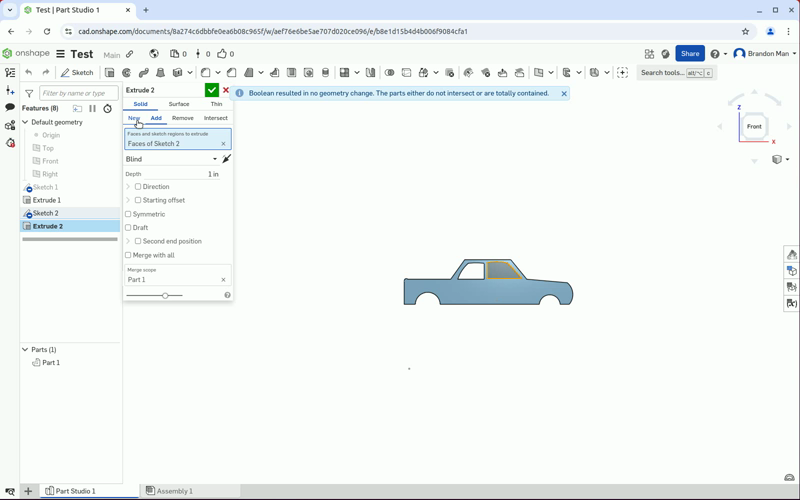
click(137, 120)
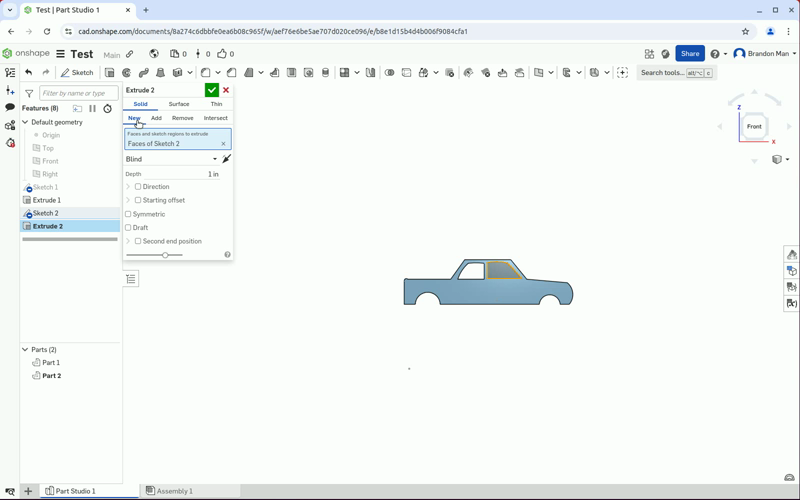
key(tab, 4)
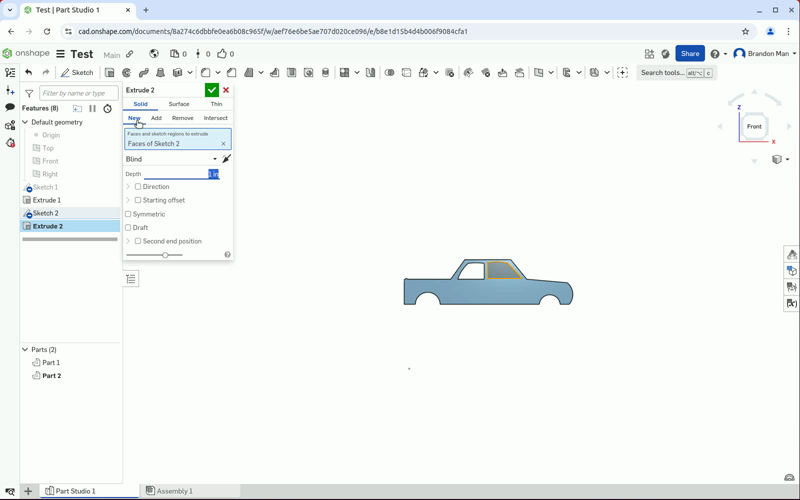
text(6.258)
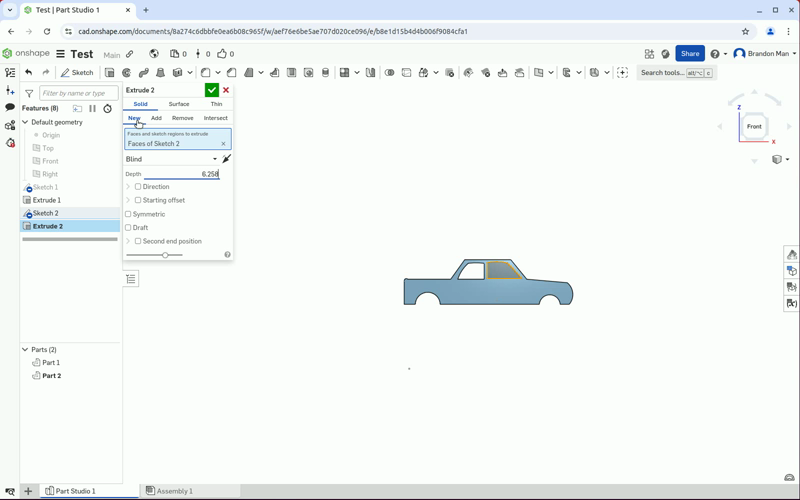
key(enter)
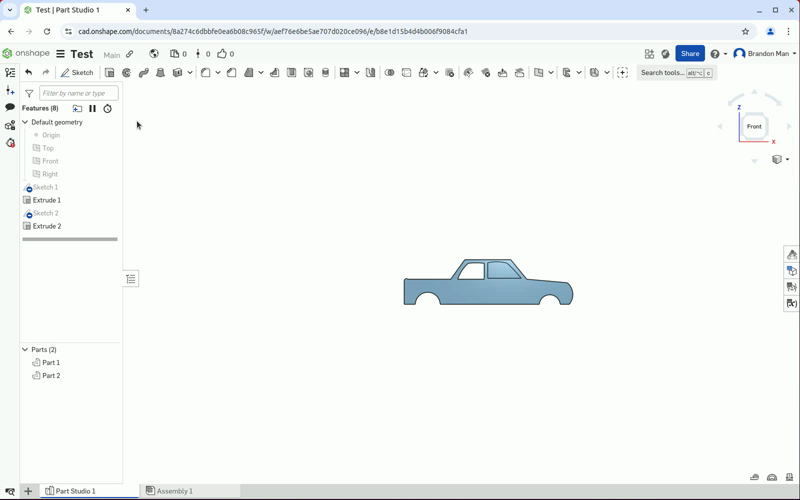
key(shift+h)
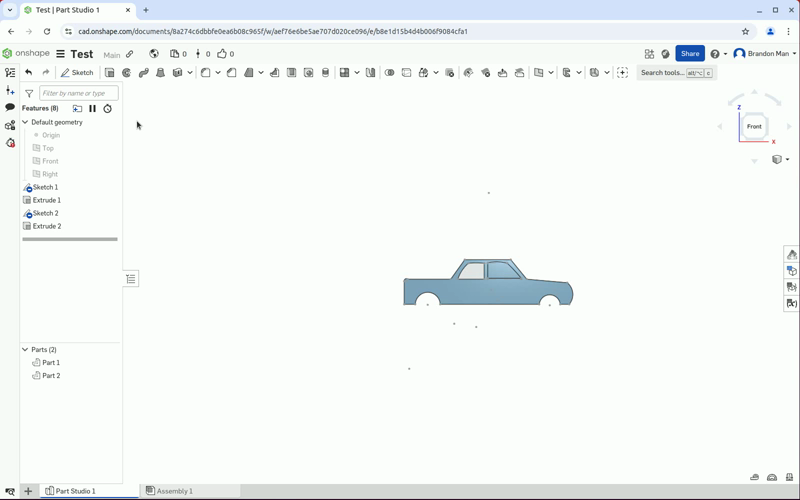
key(shift+h)
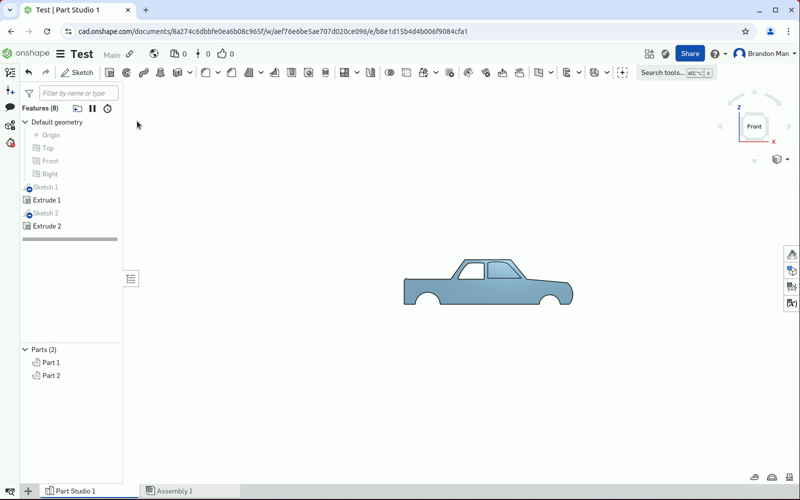
mouse_move(73, 189)
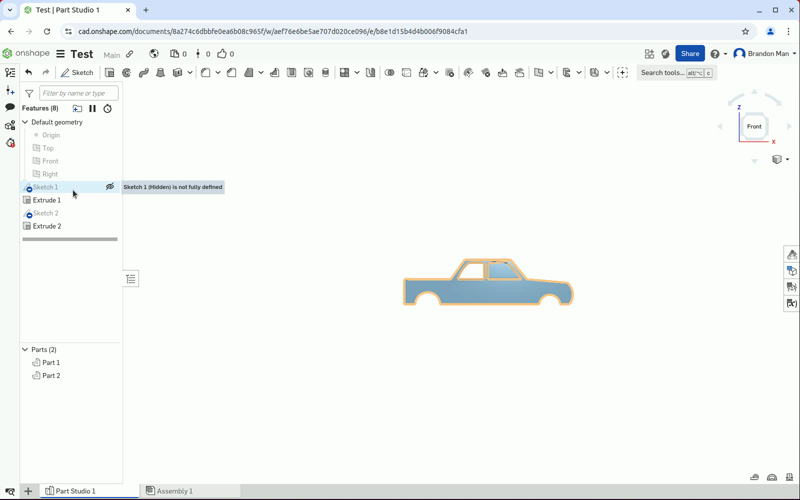
click(73, 189)
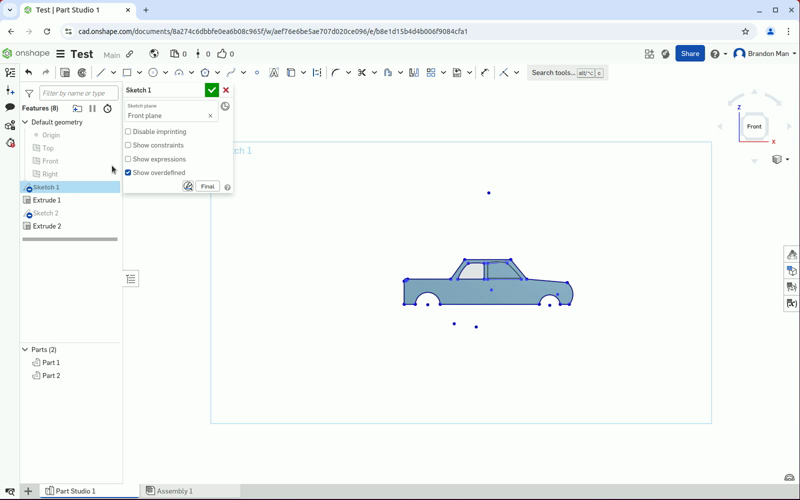
mouse_move(229, 92)
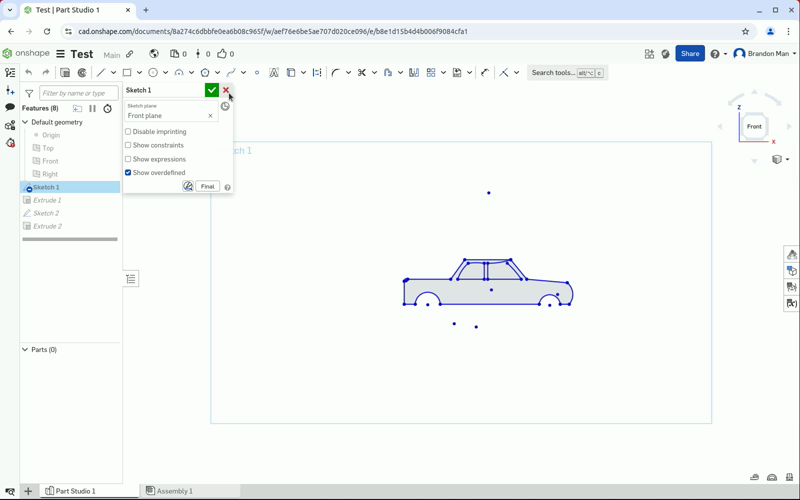
click(229, 92)
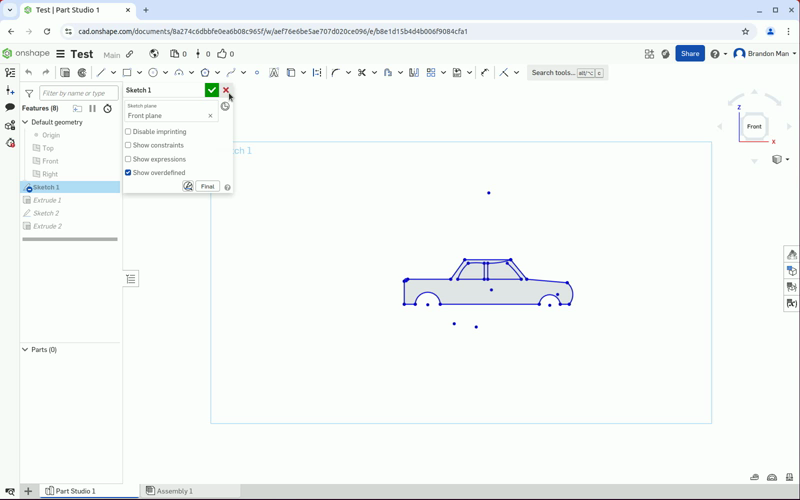
key(shift+s)
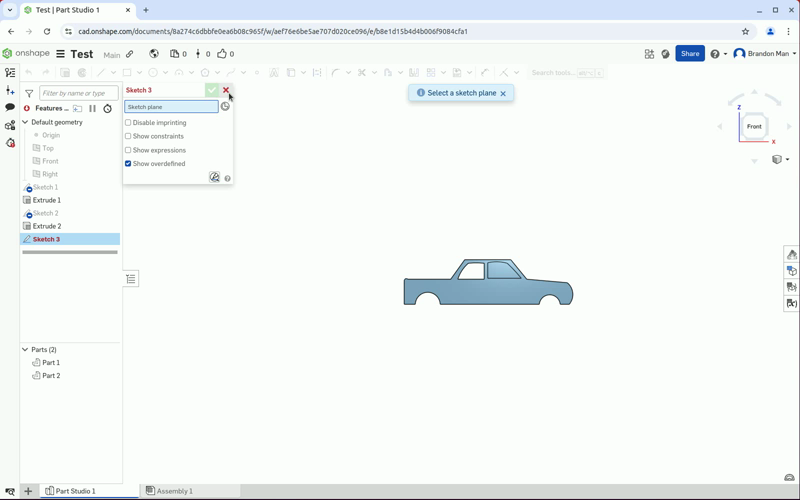
mouse_move(73, 163)
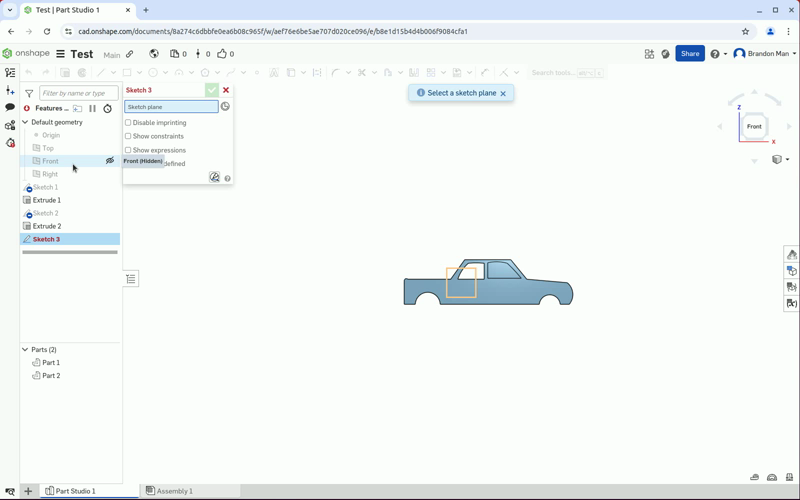
click(73, 163)
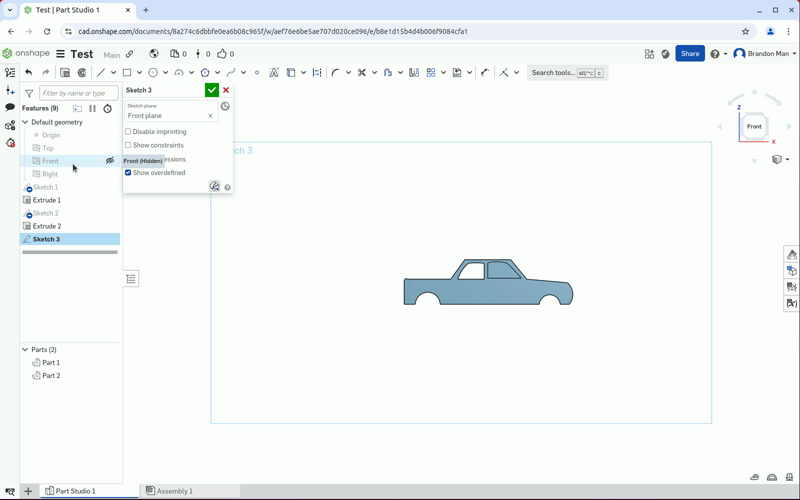
mouse_move(73, 352)
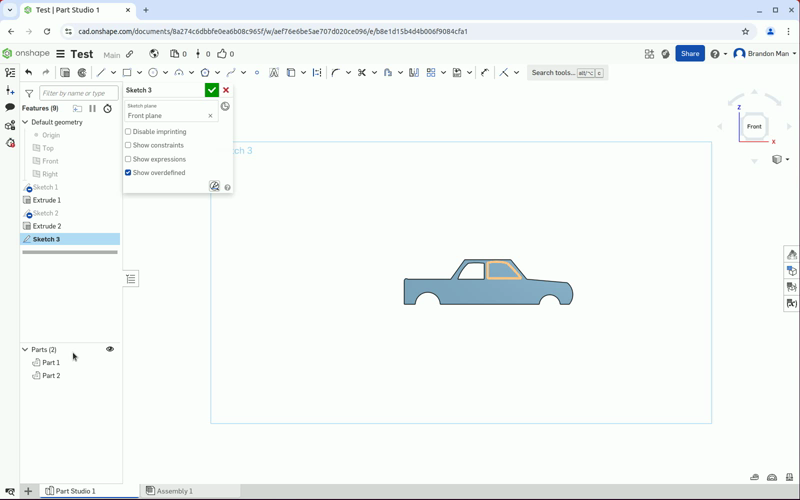
key(y)
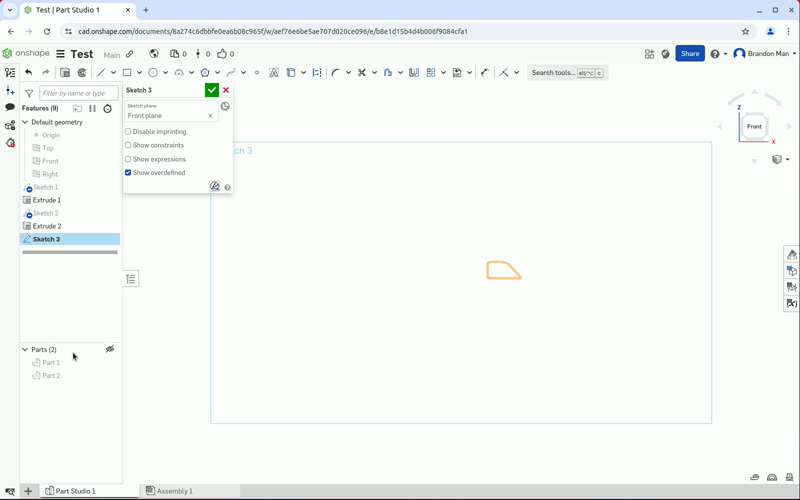
key(l)
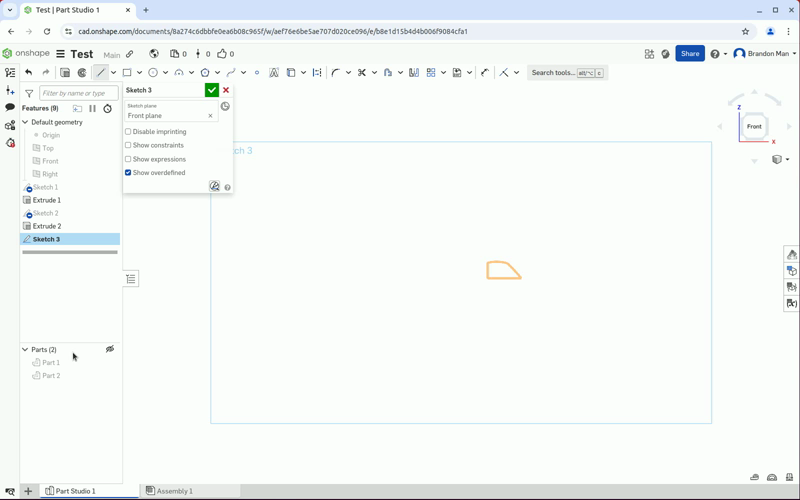
key_down(shift)
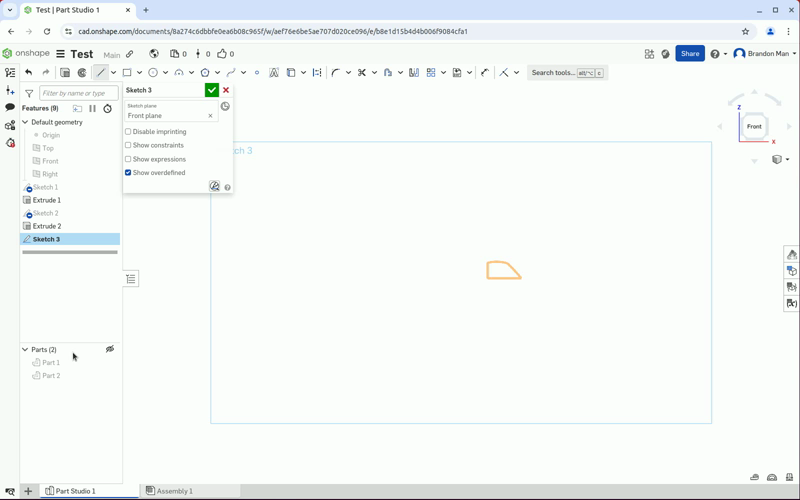
mouse_move(457, 278)
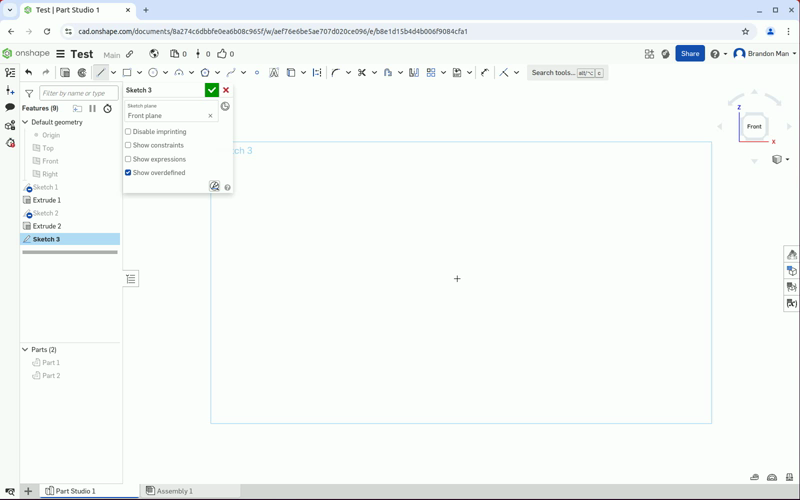
click(457, 278)
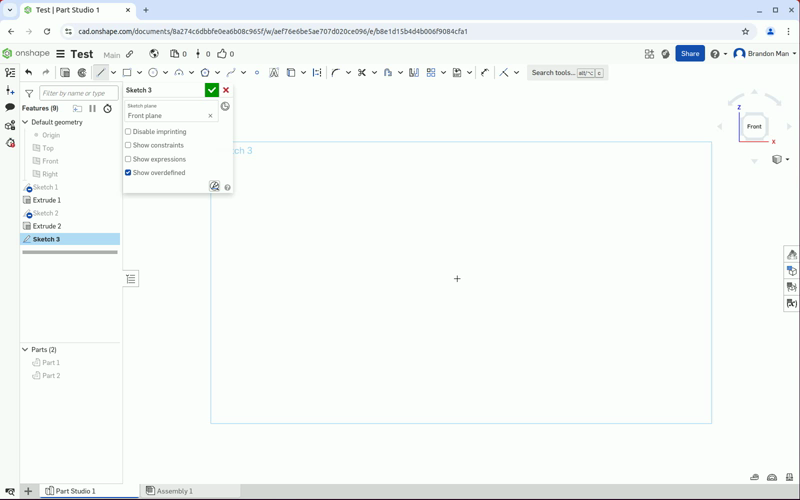
key_up(shift)
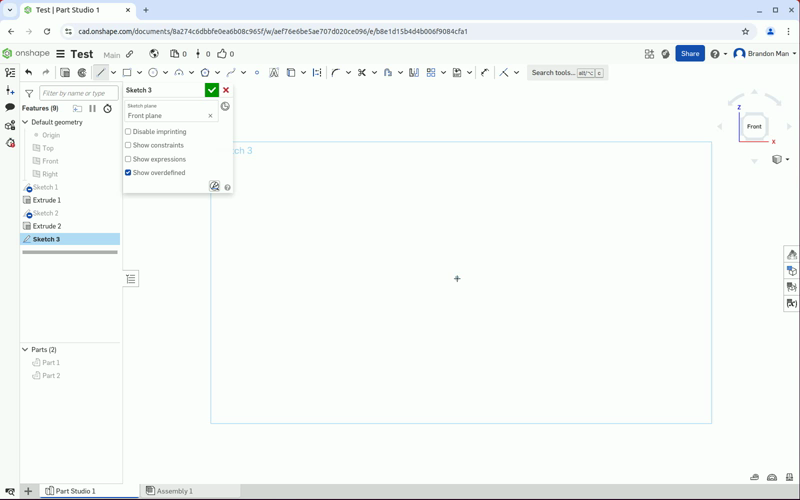
key_down(shift)
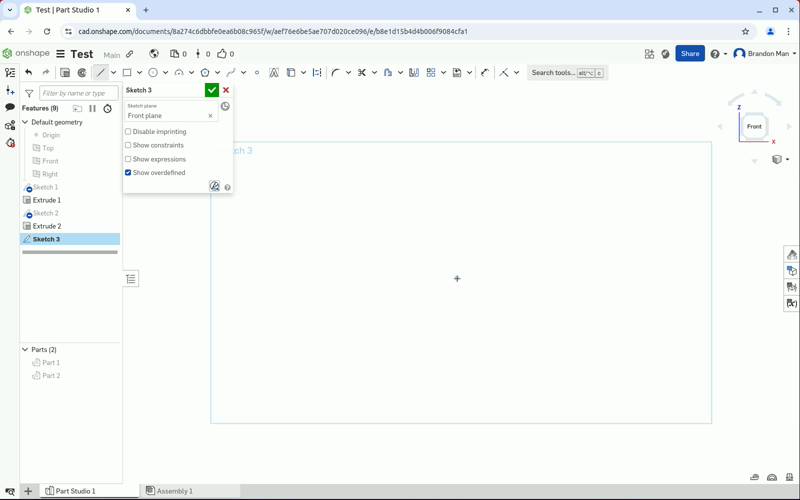
mouse_move(487, 278)
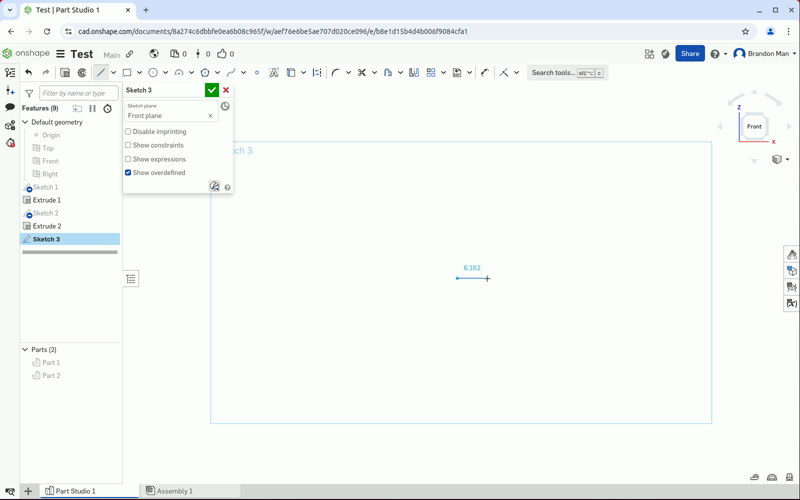
mouse_move(483, 278)
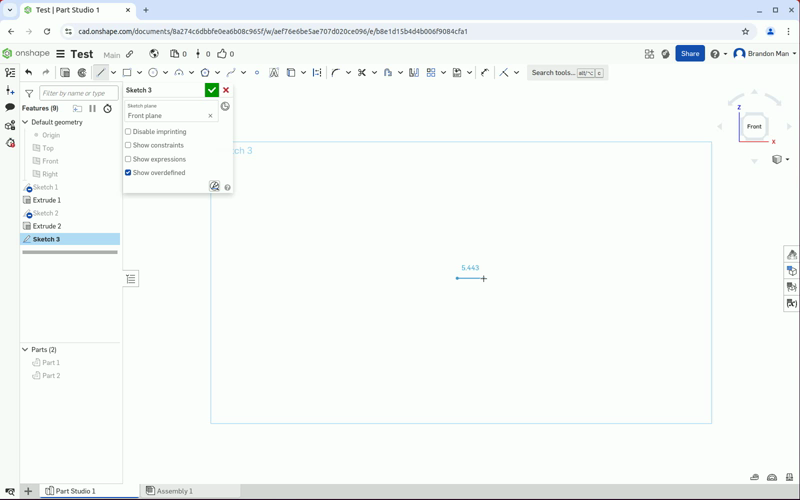
click(483, 278)
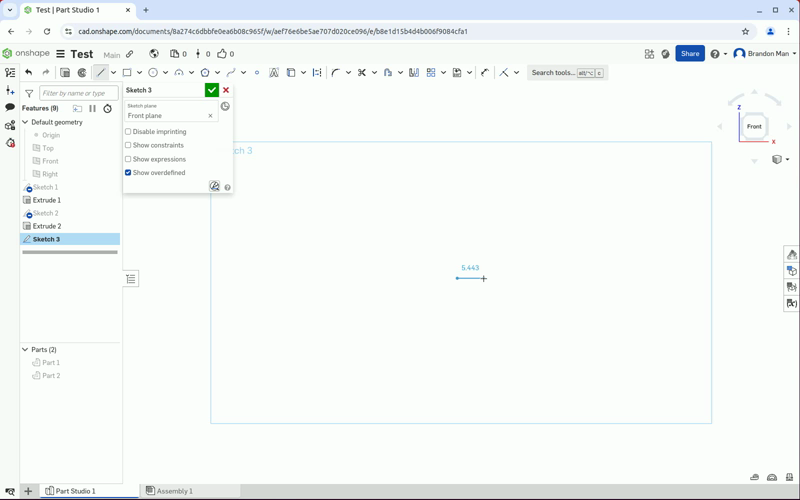
key_up(shift)
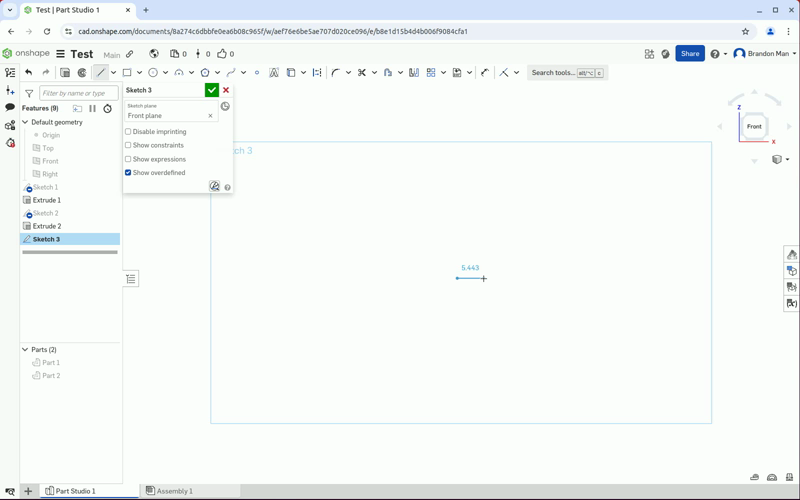
key_down(shift)
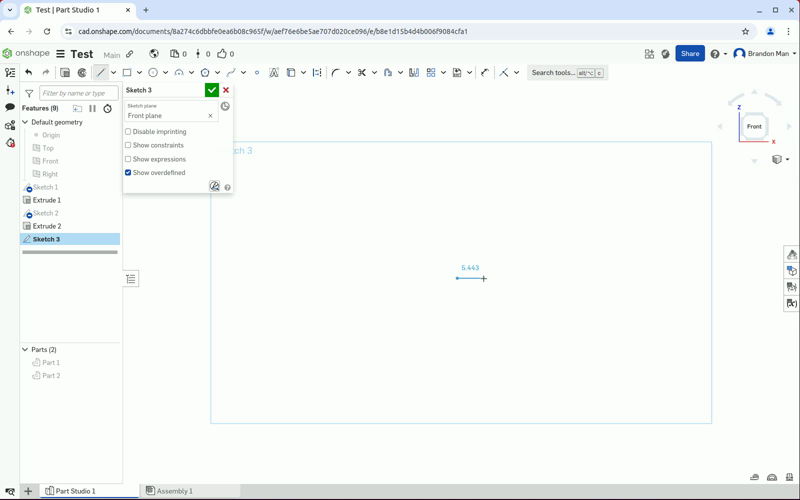
mouse_move(513, 278)
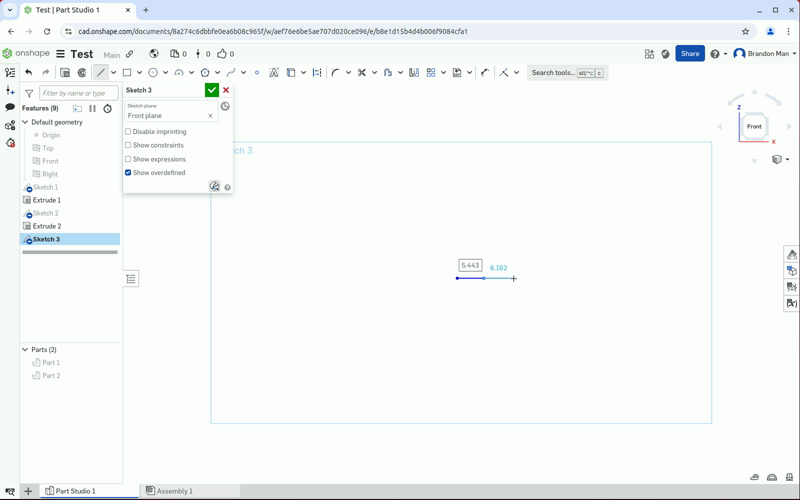
mouse_move(483, 261)
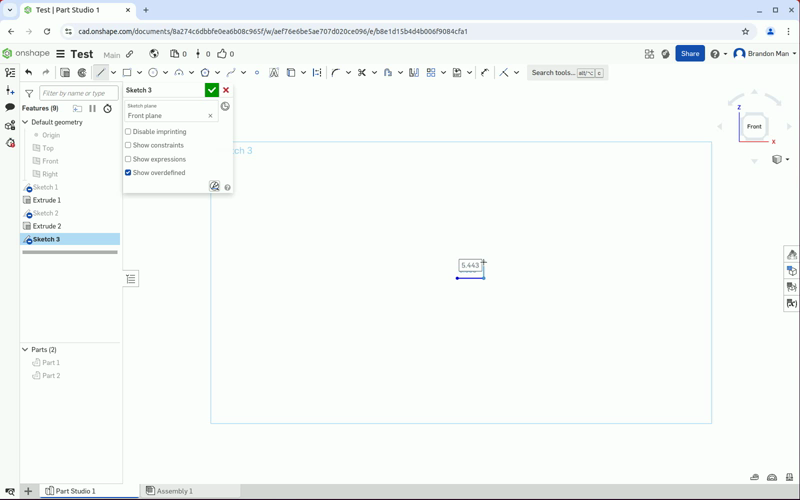
click(483, 261)
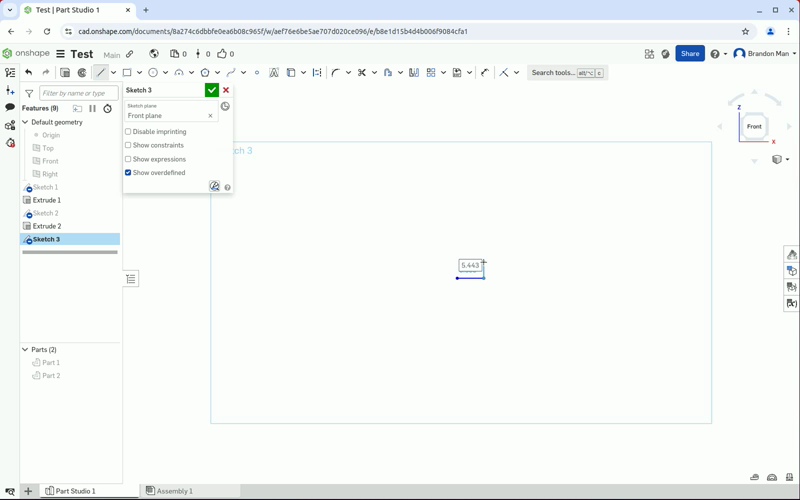
key_up(shift)
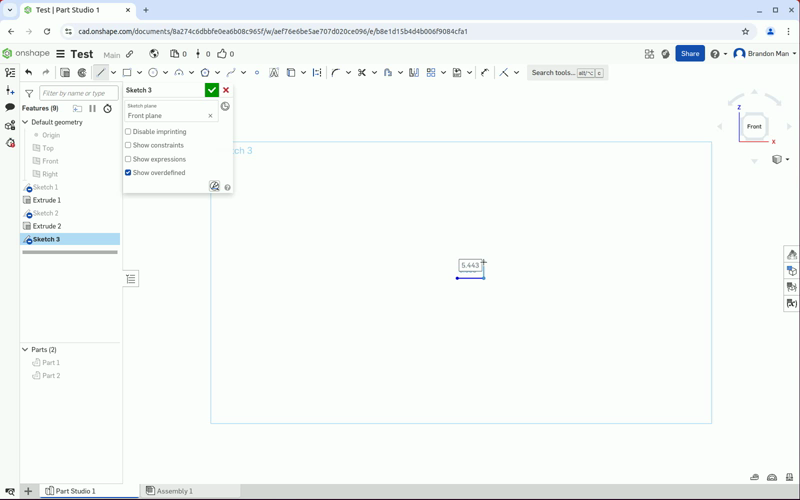
key(esc)
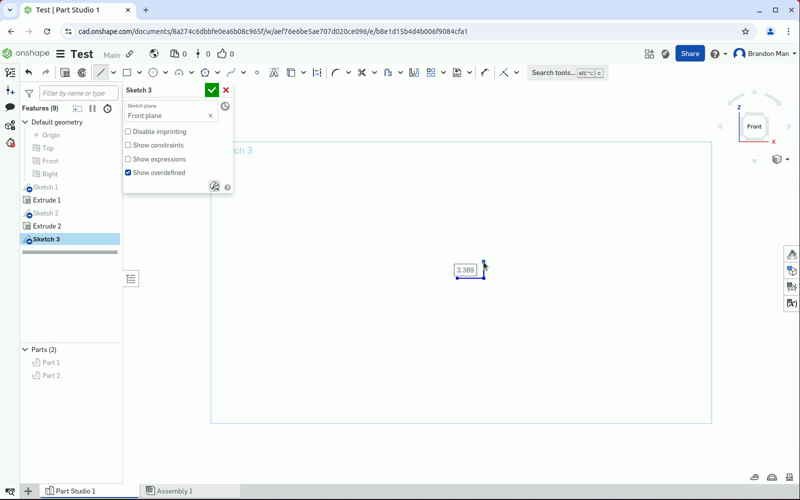
key(a)
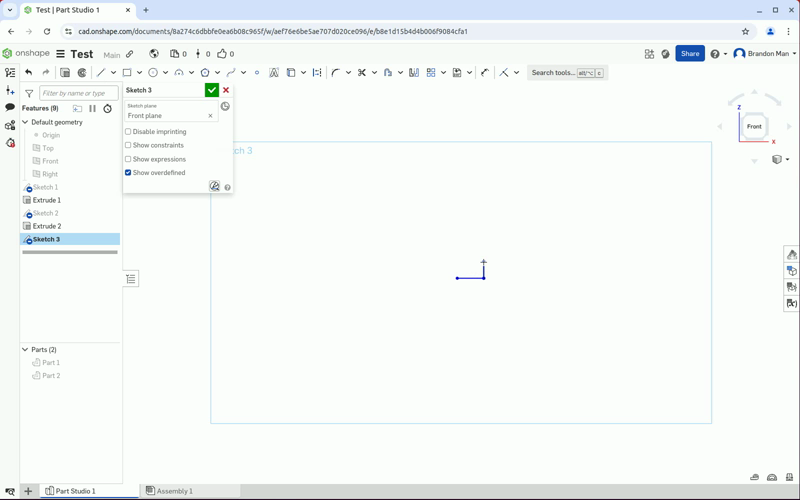
mouse_move(483, 261)
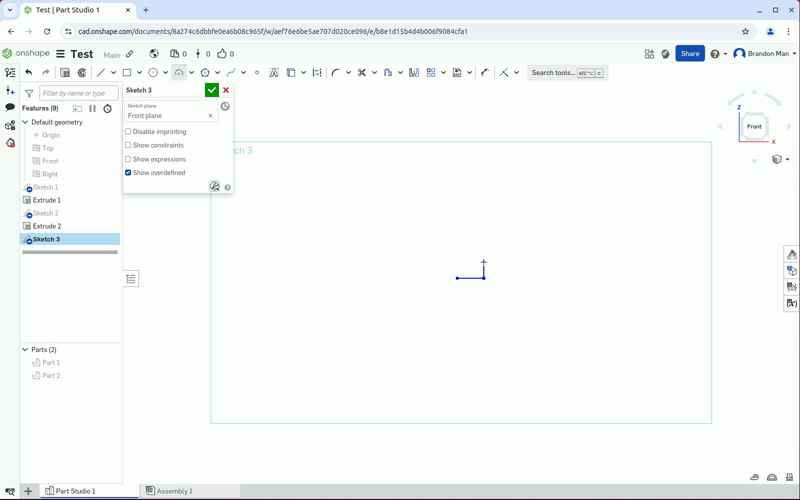
click(483, 261)
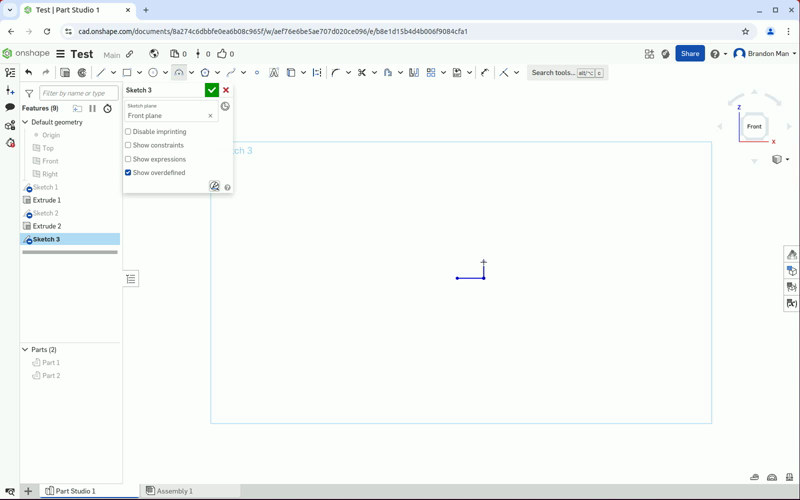
key_down(shift)
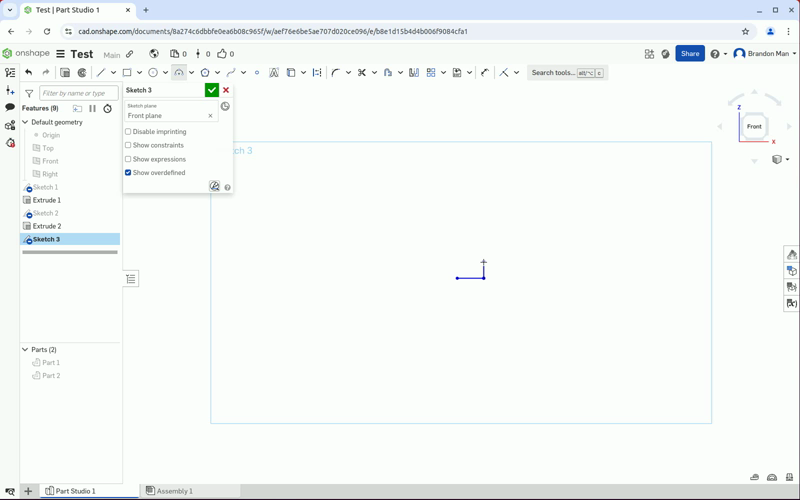
mouse_move(467, 263)
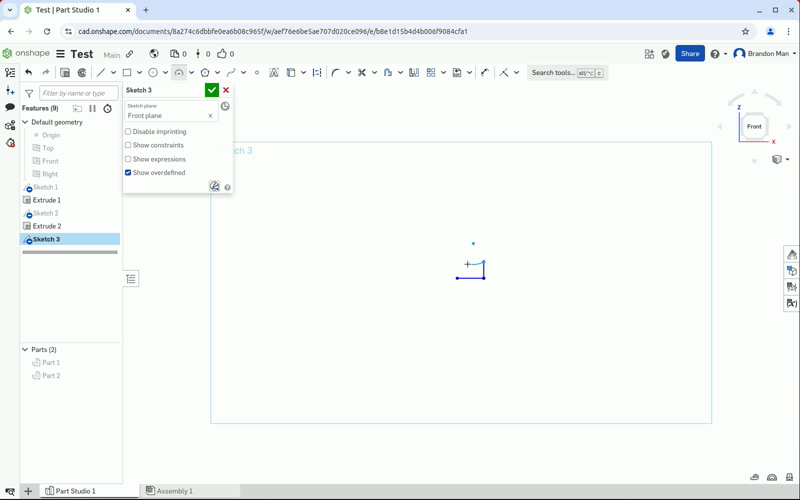
click(467, 263)
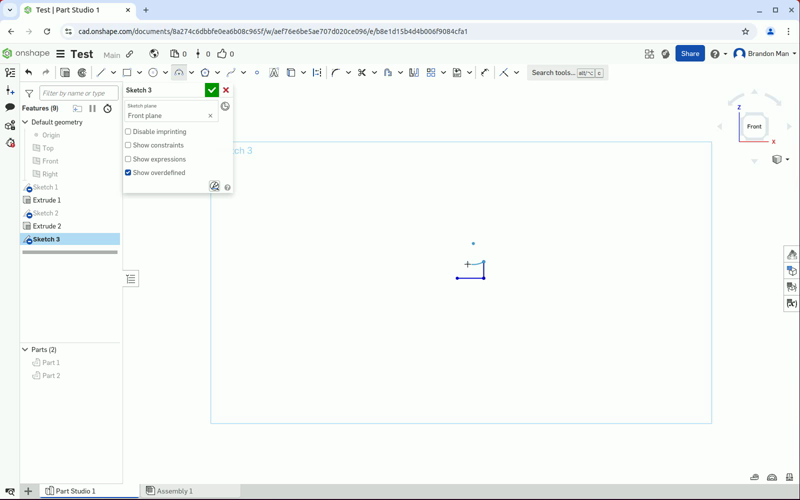
mouse_move(476, 261)
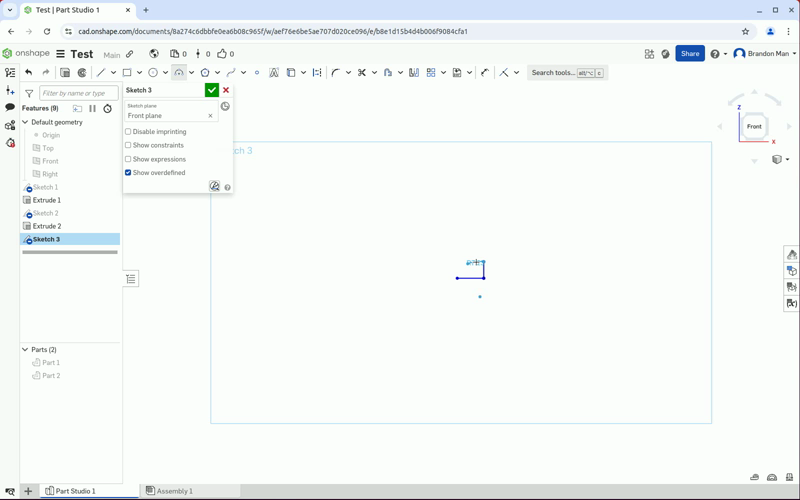
click(476, 261)
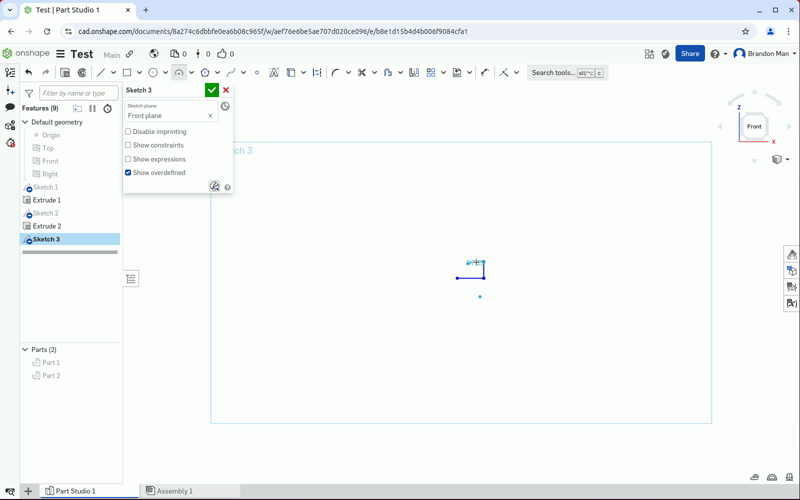
key_up(shift)
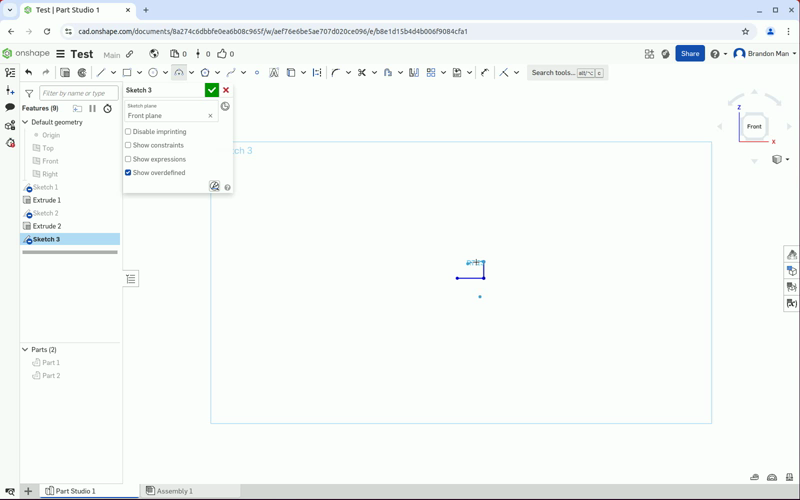
mouse_move(467, 263)
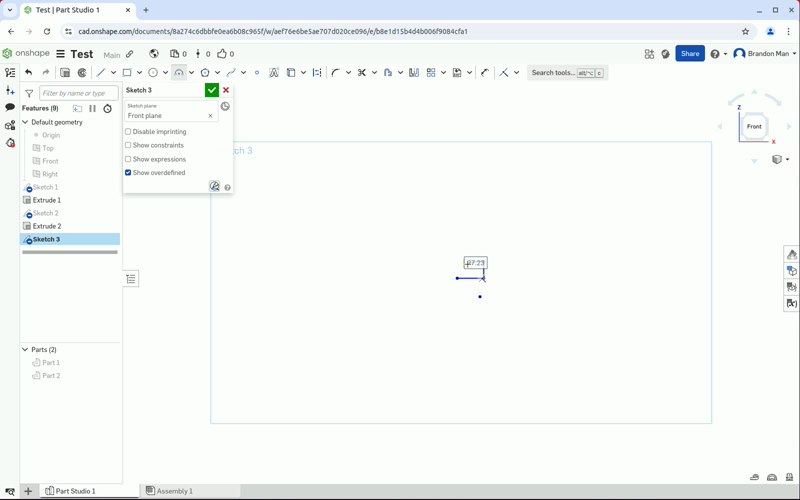
click(467, 263)
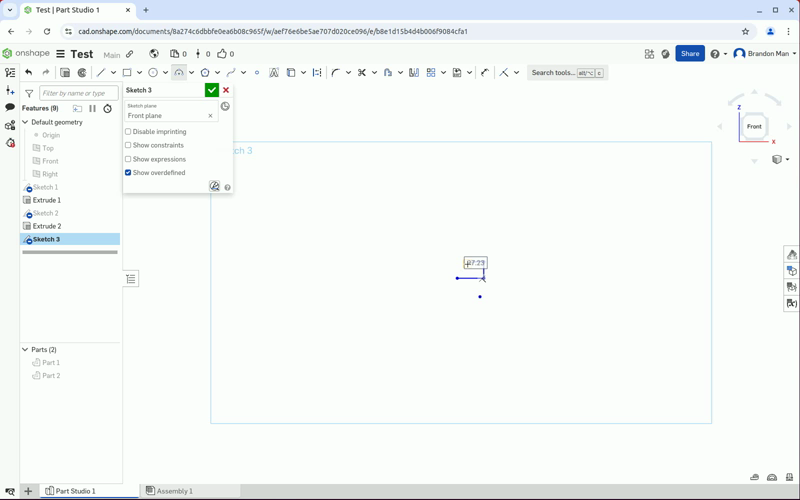
mouse_move(457, 278)
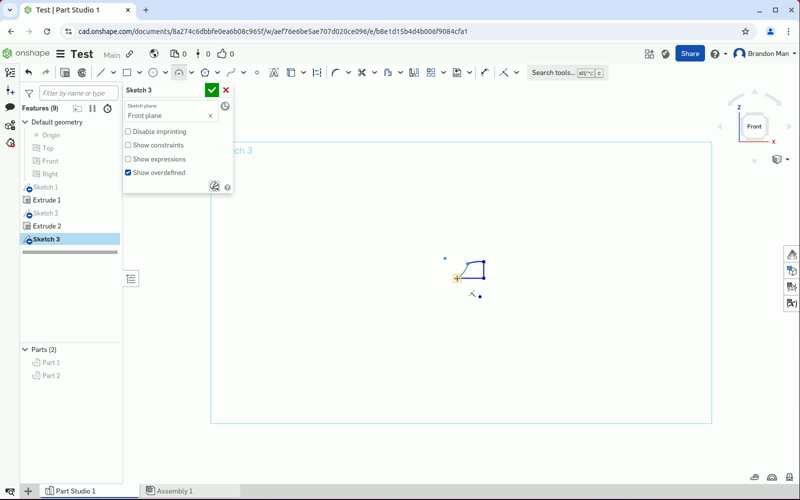
click(457, 278)
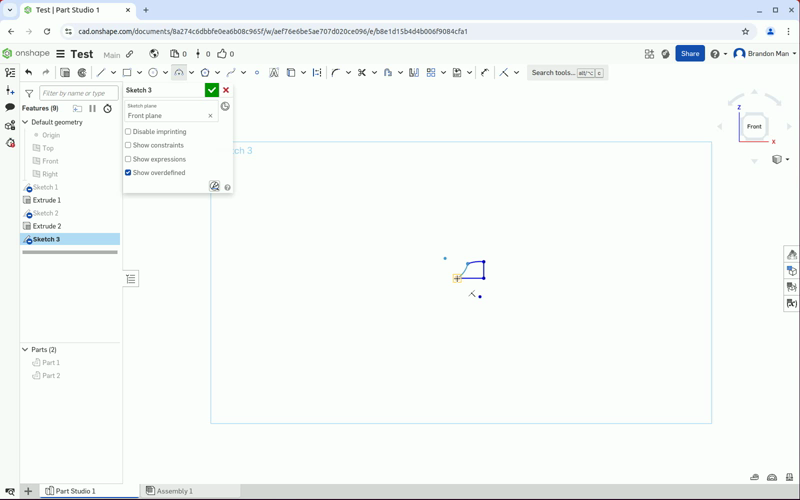
key_down(shift)
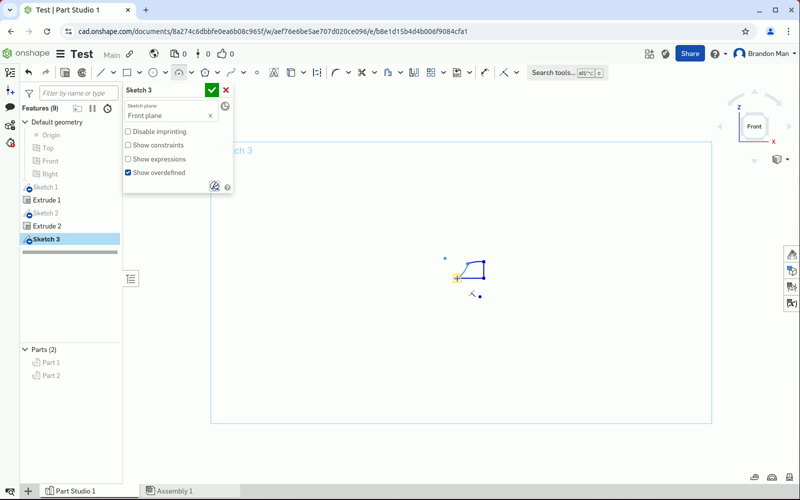
mouse_move(461, 270)
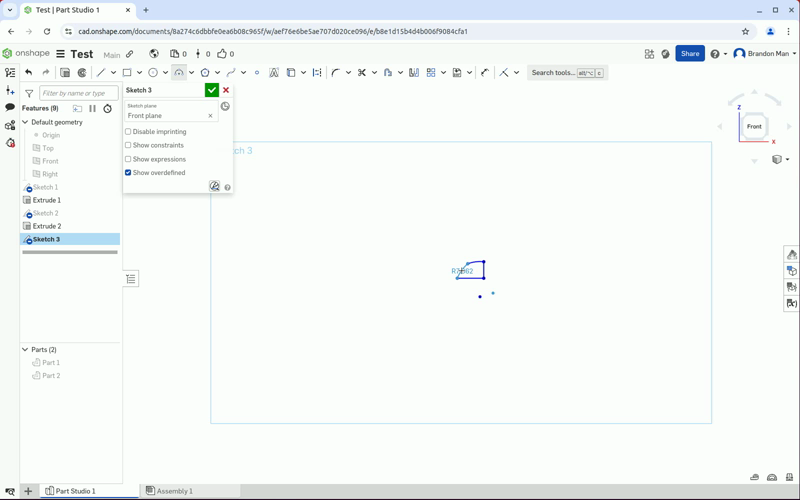
click(461, 270)
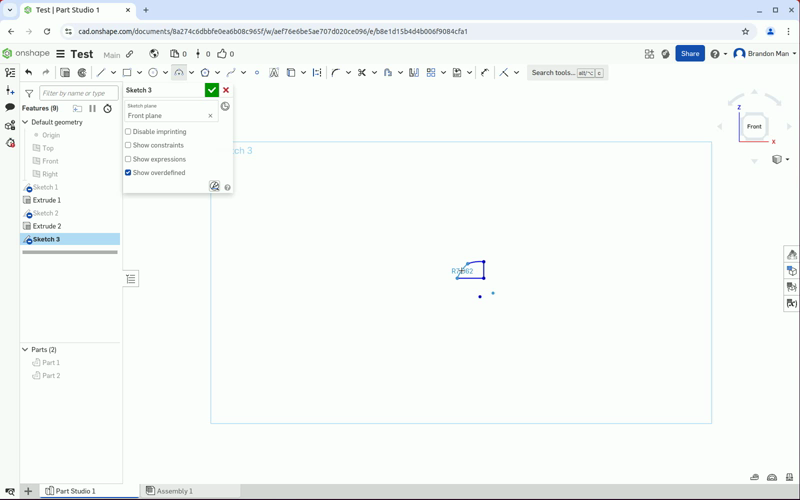
key_up(shift)
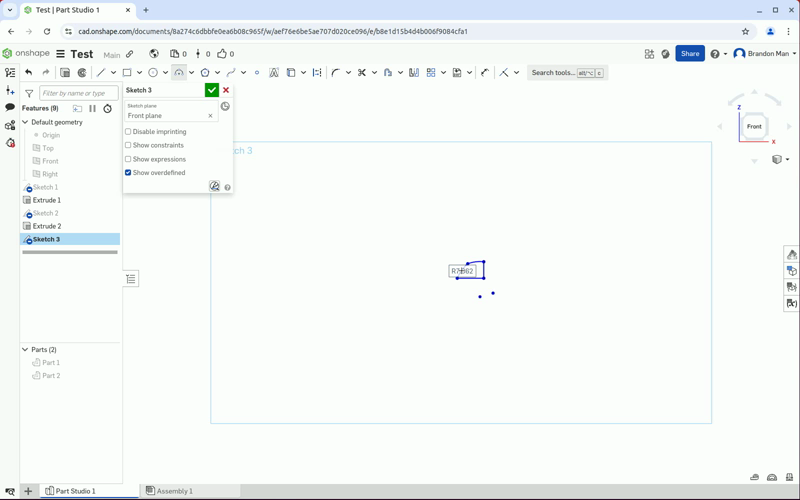
key(esc)
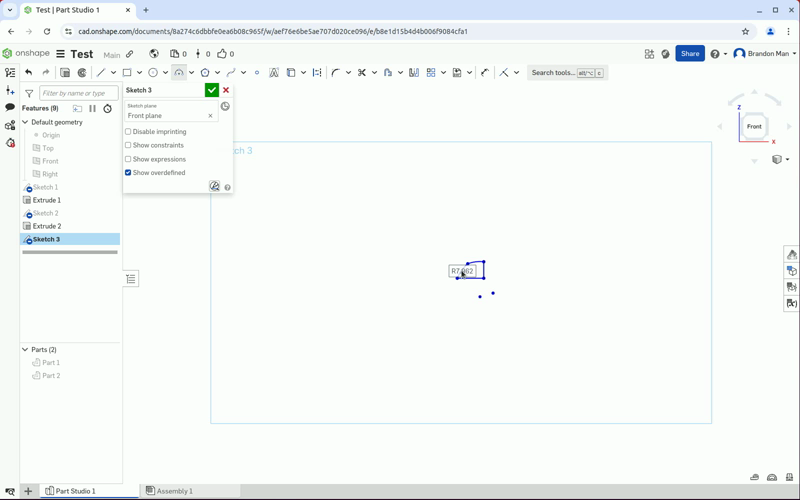
mouse_move(475, 267)
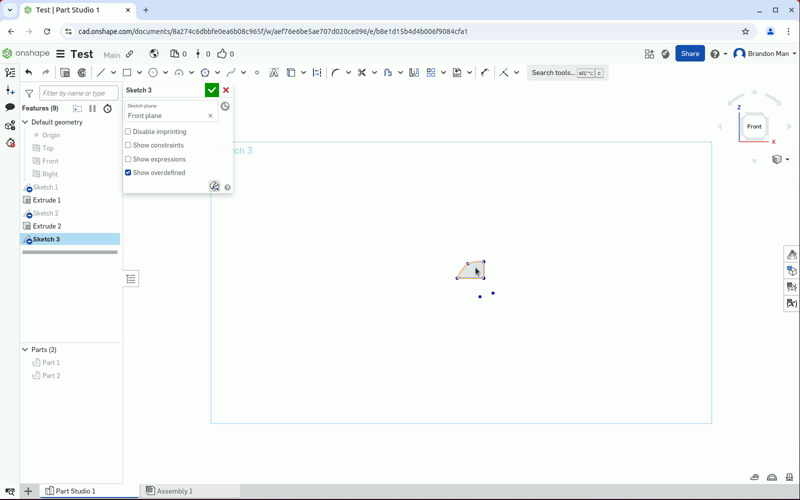
scroll(6)
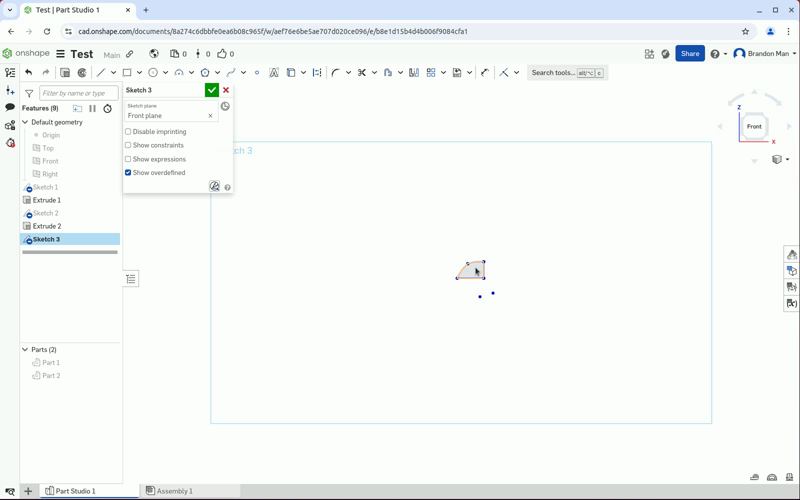
scroll(6)
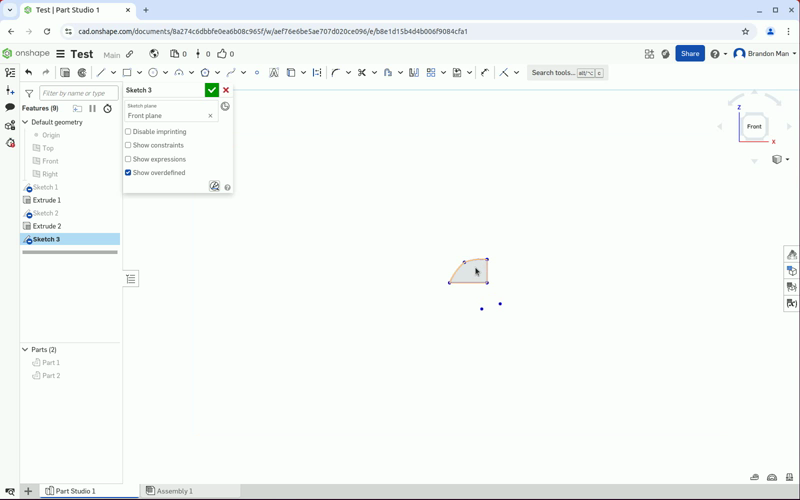
scroll(6)
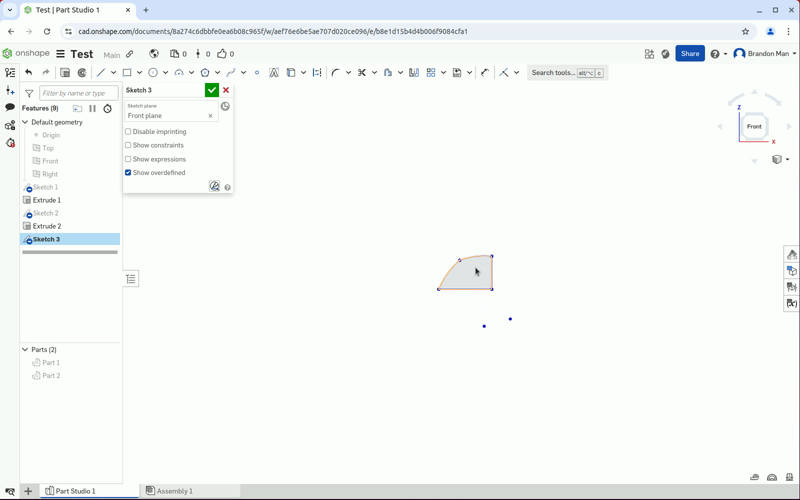
scroll(6)
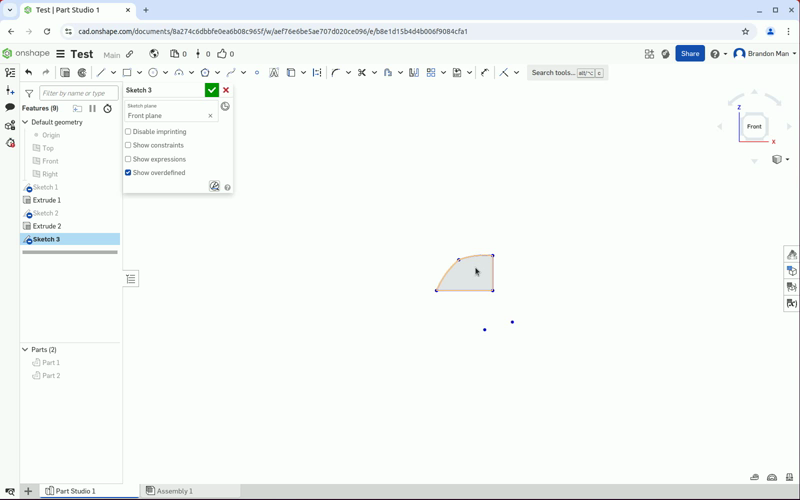
scroll(6)
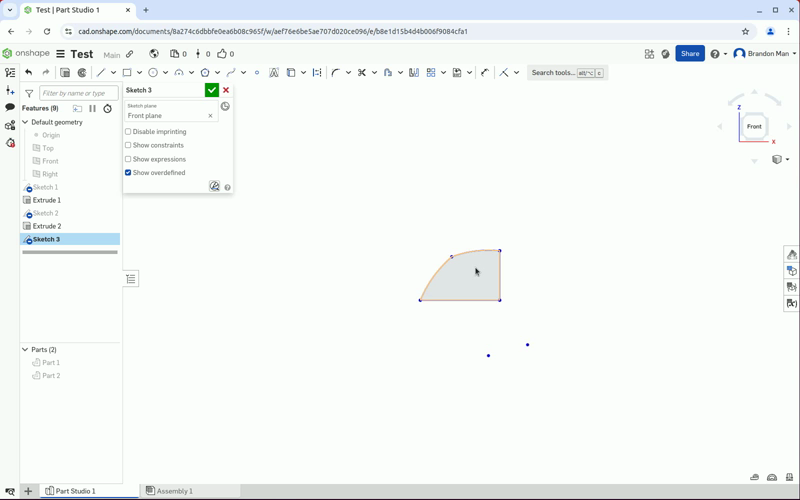
scroll(6)
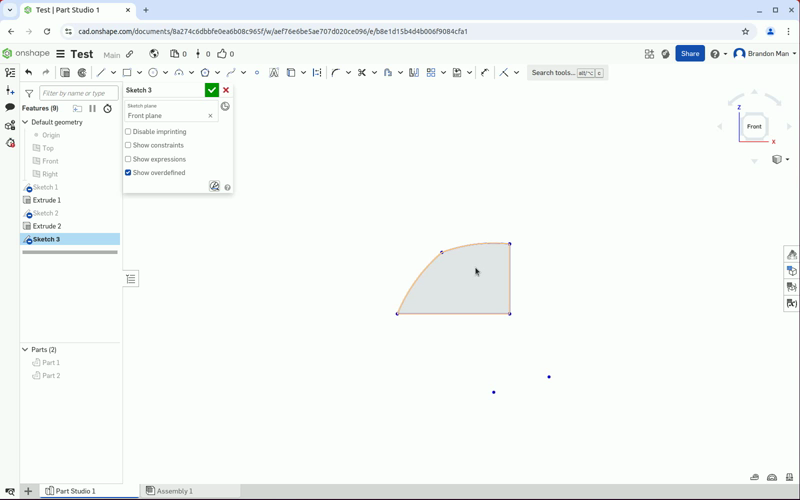
scroll(6)
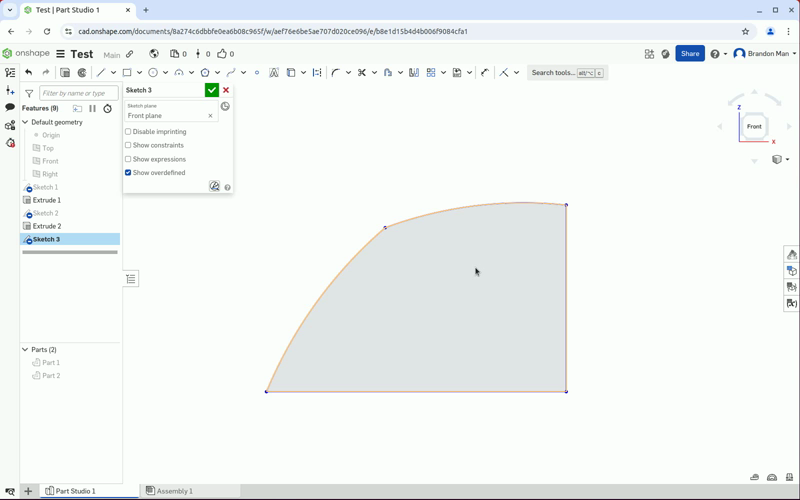
click(475, 267)
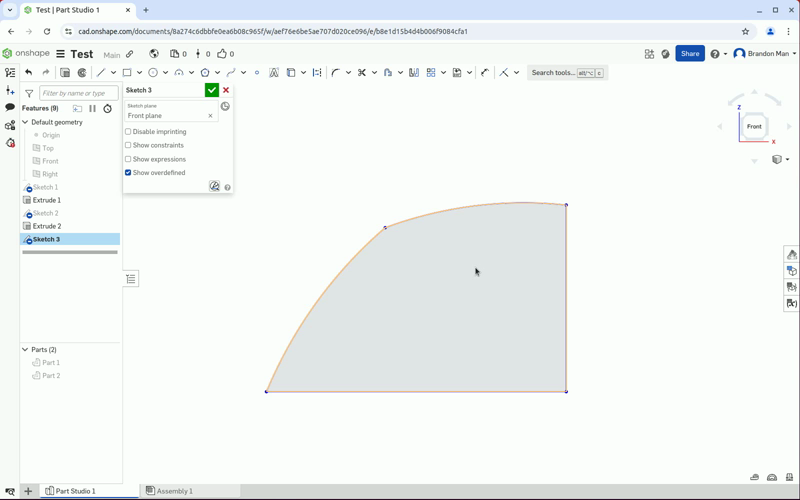
scroll(-6)
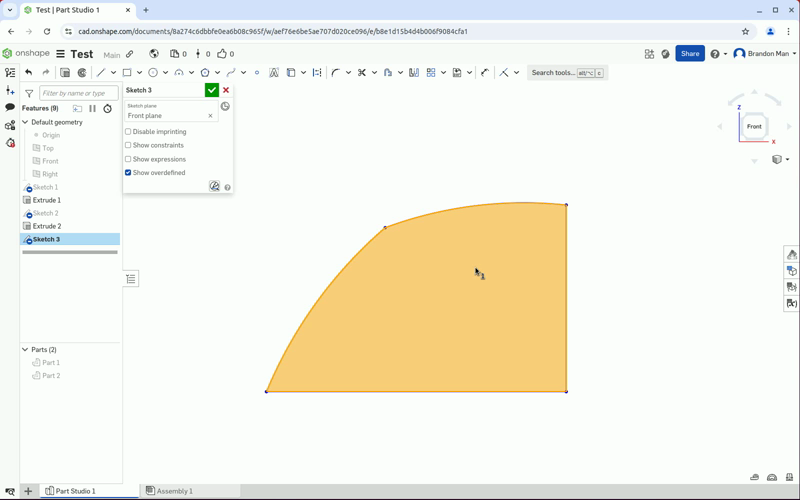
scroll(-6)
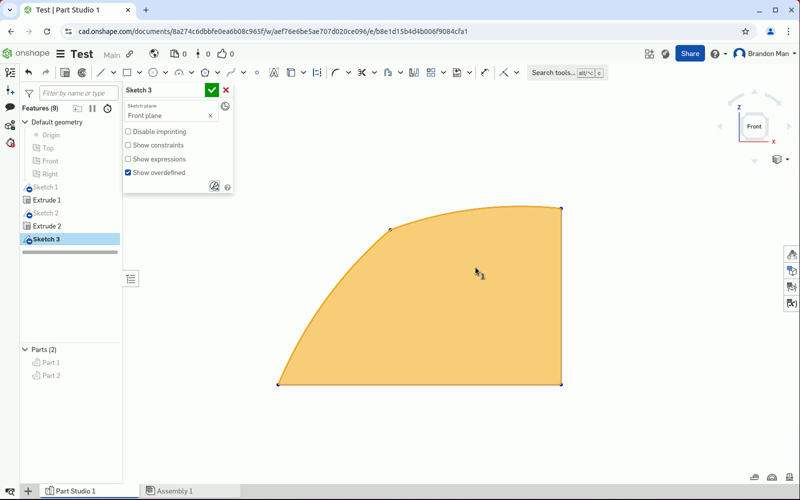
scroll(-6)
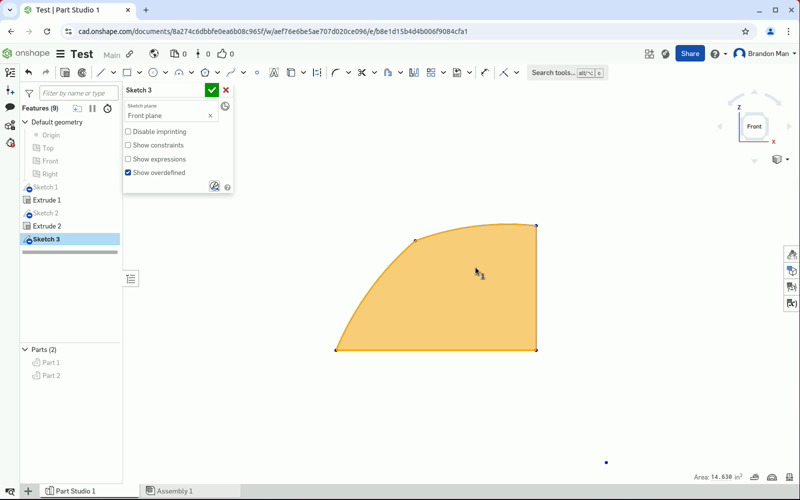
scroll(-6)
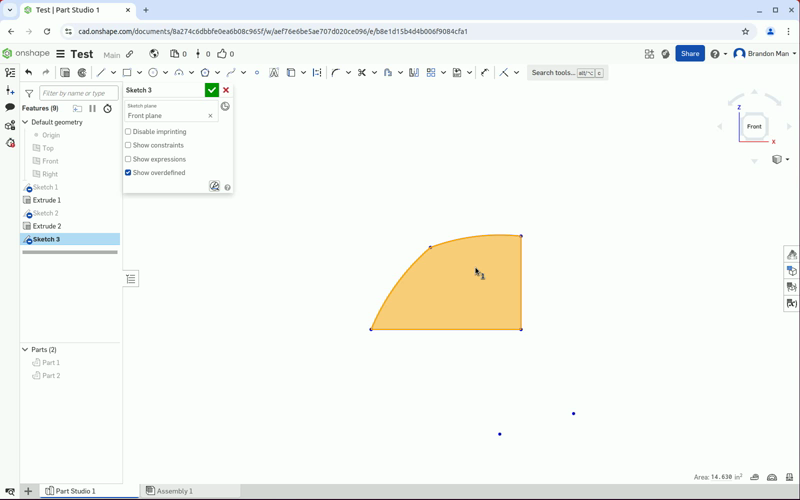
scroll(-6)
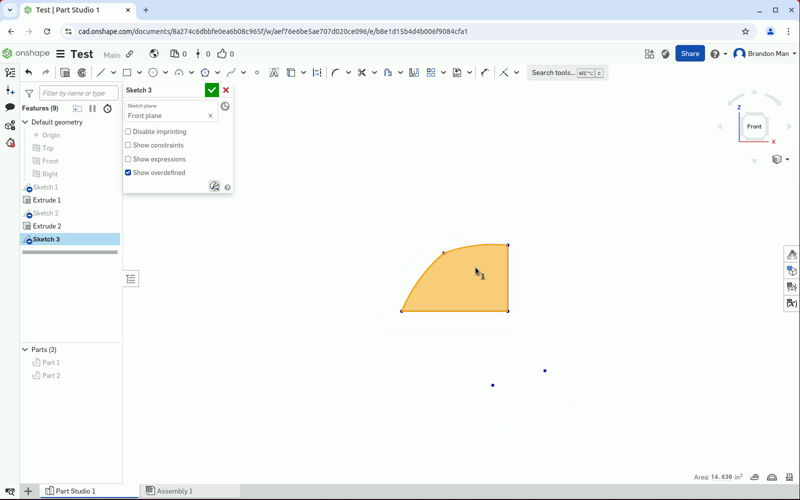
scroll(-6)
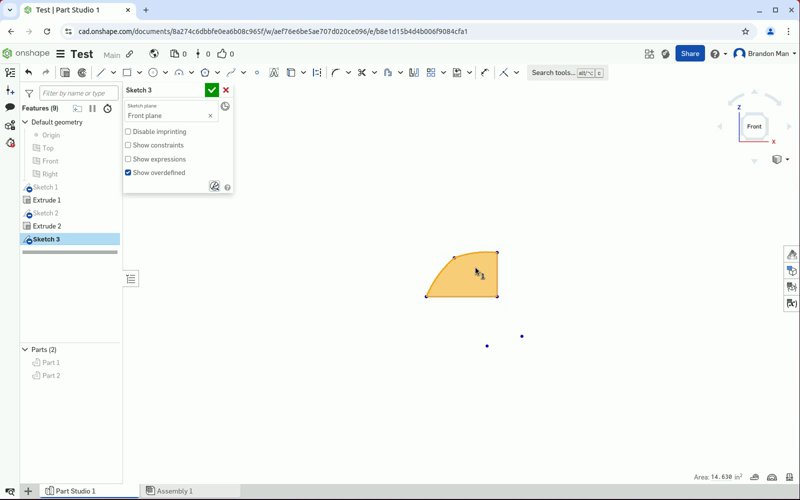
scroll(-6)
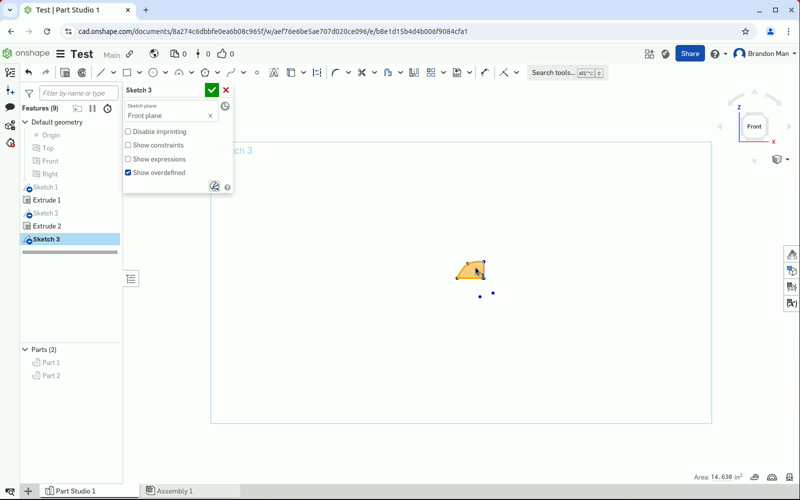
mouse_move(73, 352)
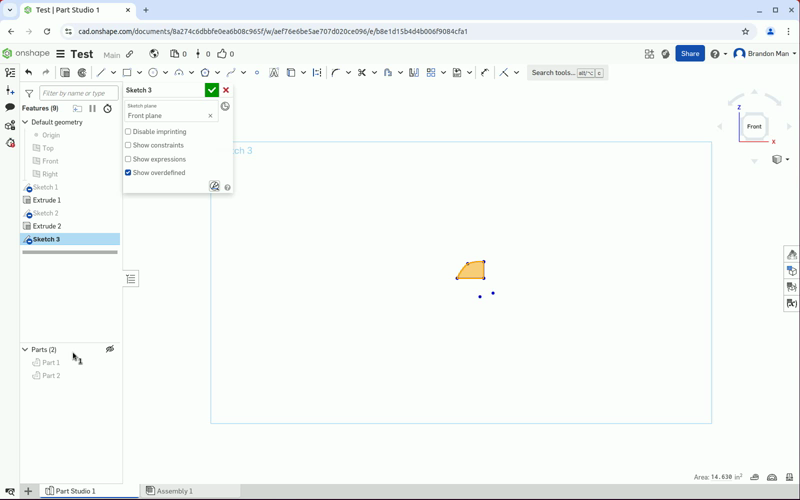
key(shift+y)
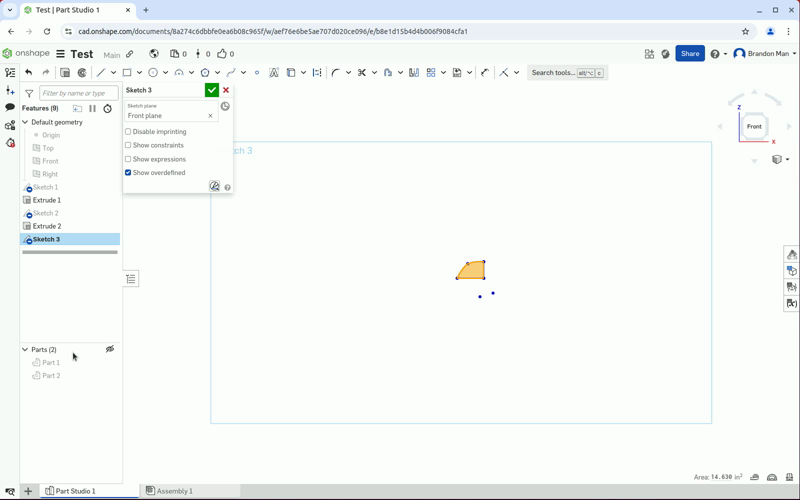
key(shift+e)
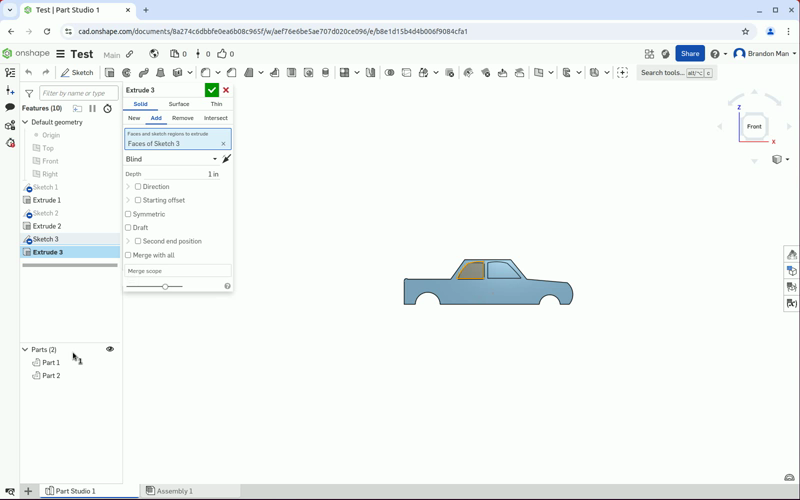
mouse_move(143, 106)
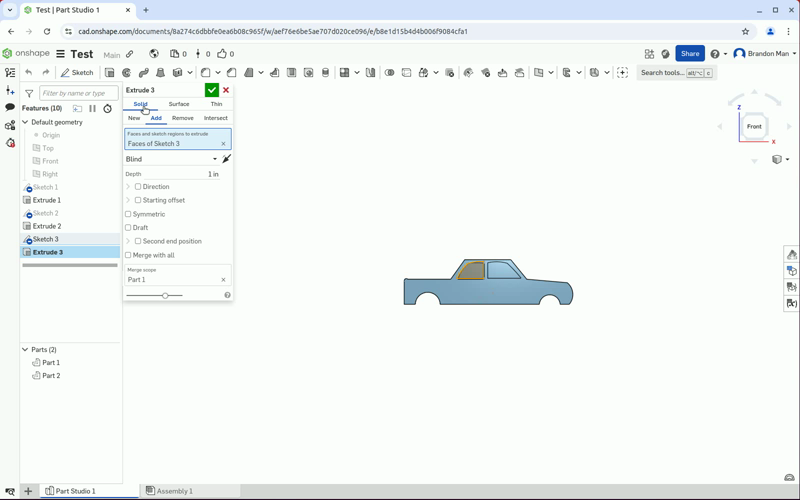
click(143, 106)
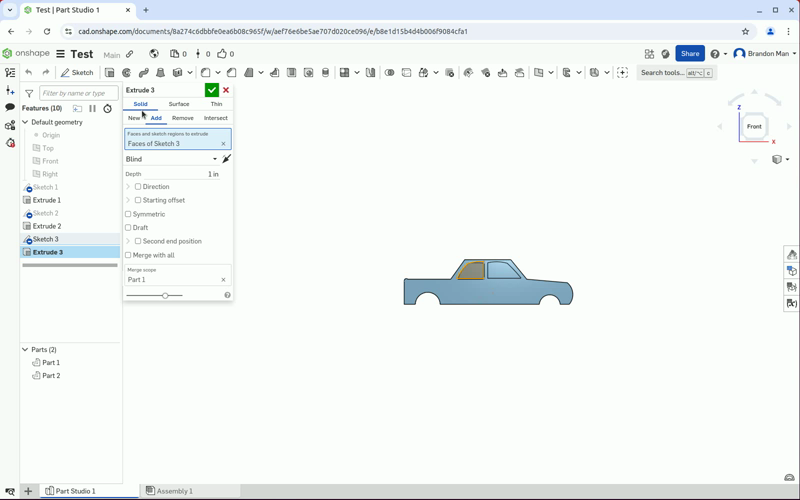
mouse_move(137, 120)
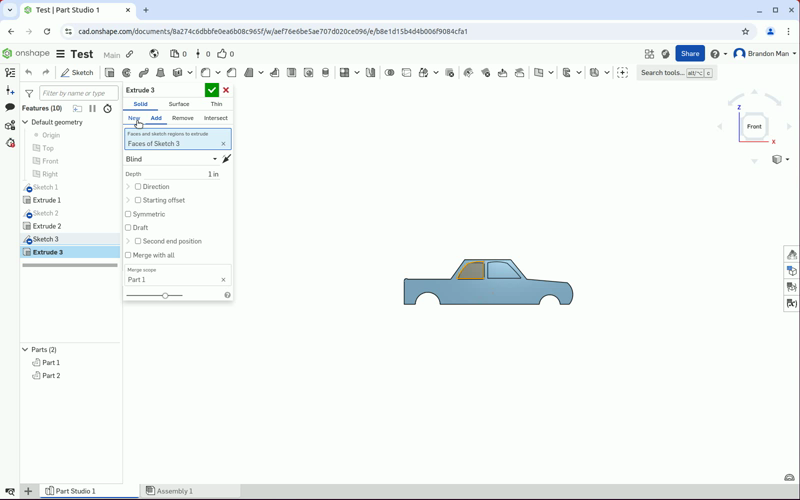
click(137, 120)
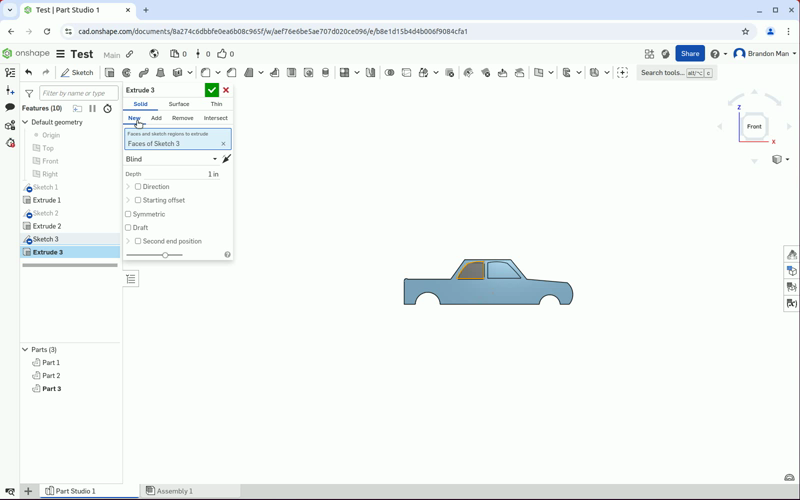
key(tab, 4)
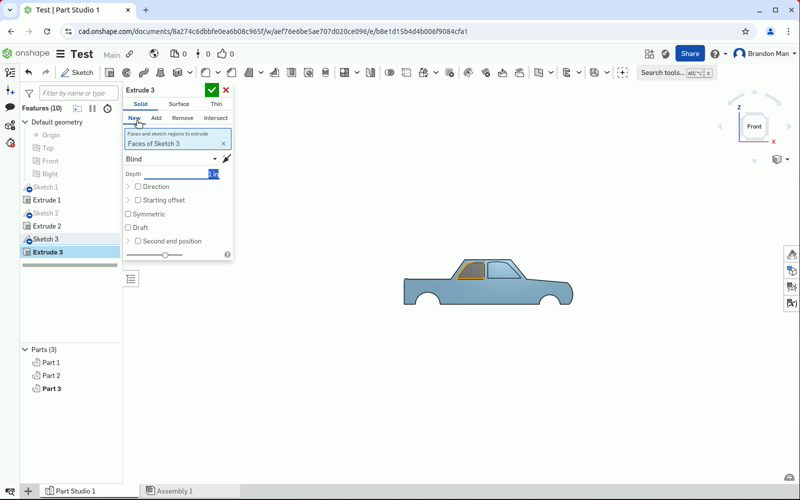
text(6.258)
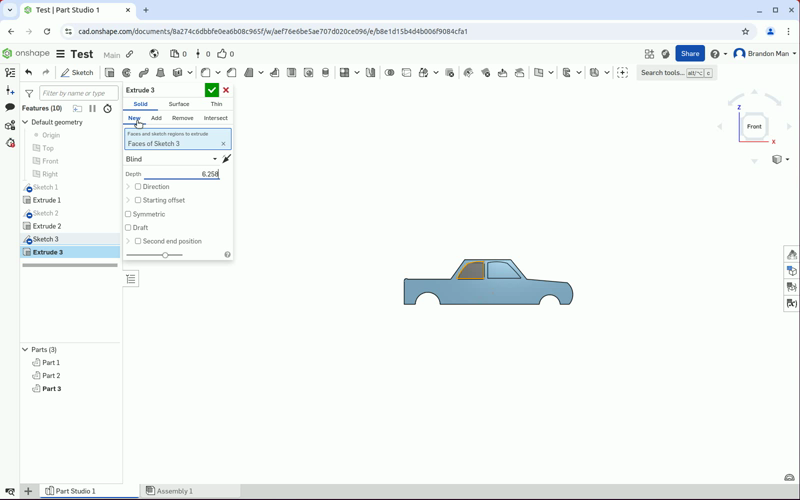
key(enter)
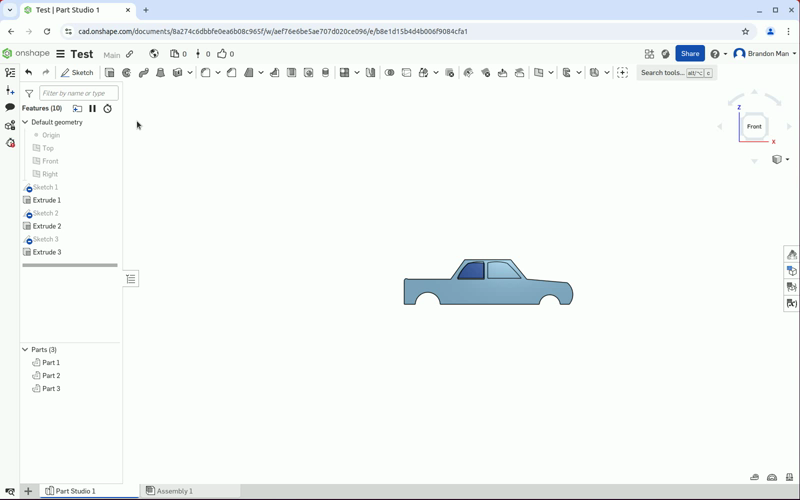
key(shift+h)
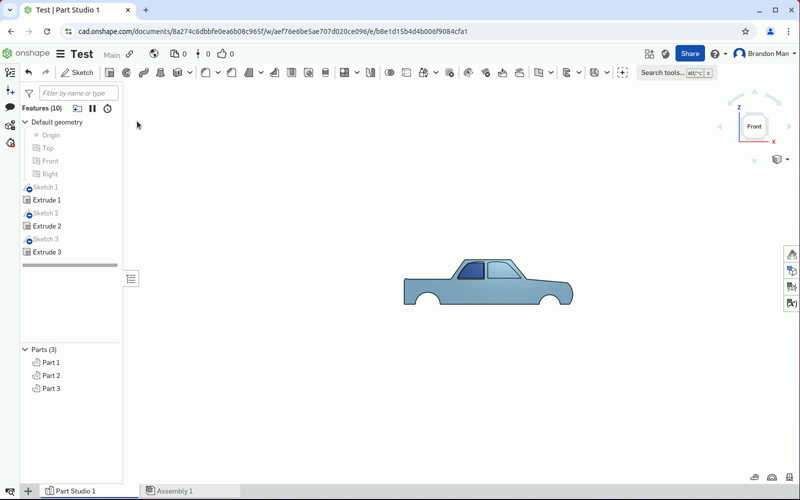
key(shift+h)
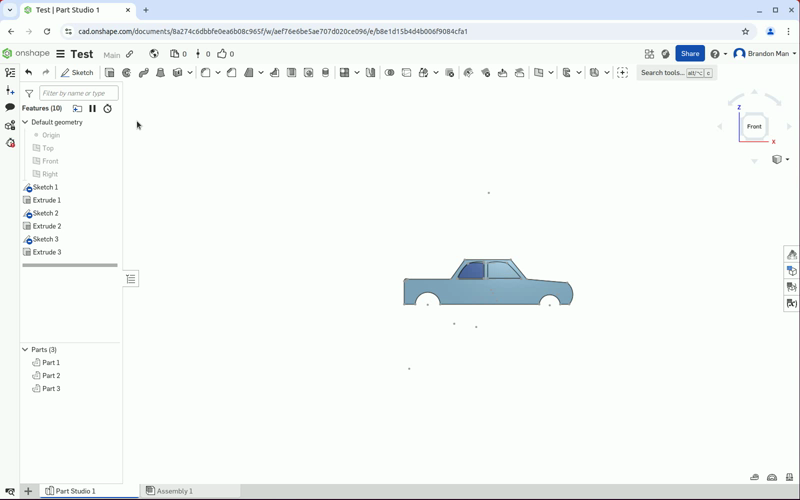
key(shift+7)
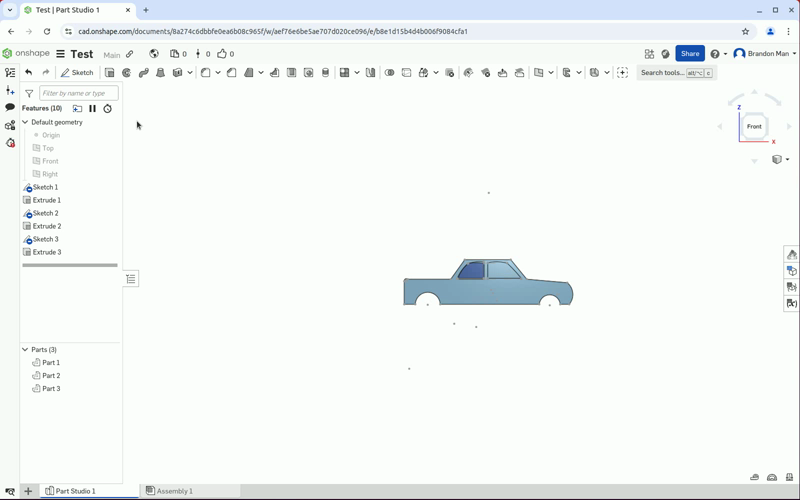
key(left, 2)
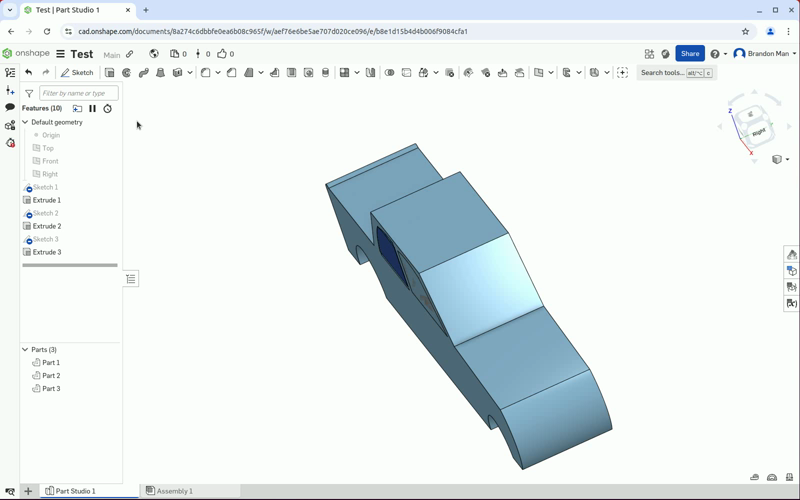
key(down, 2)
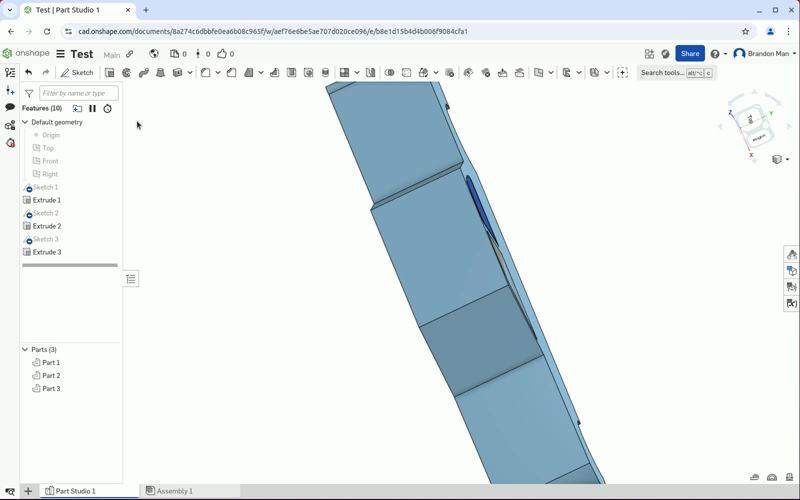
key(up, 2)
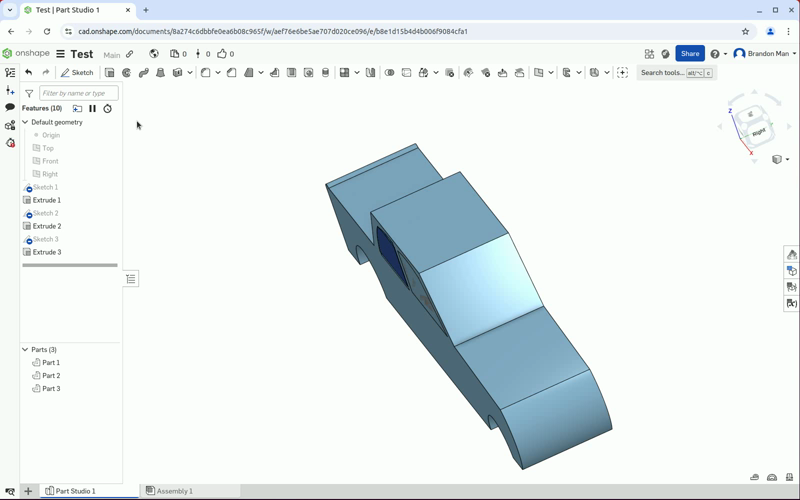
key(right, 2)
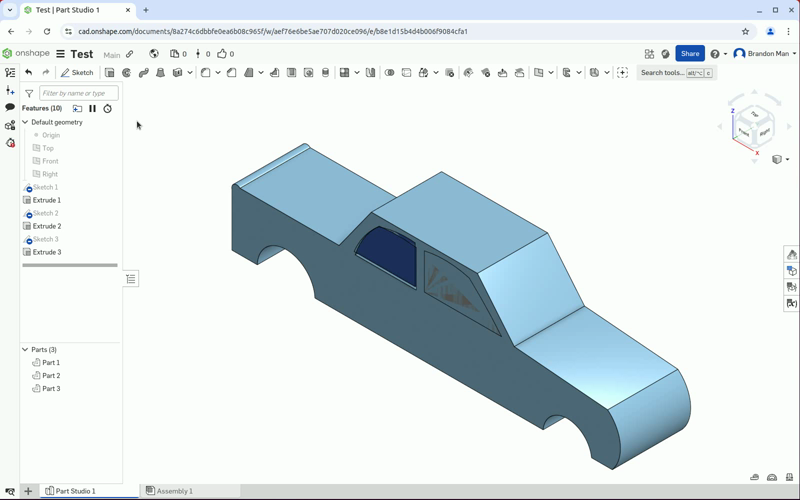
mouse_move(73, 189)
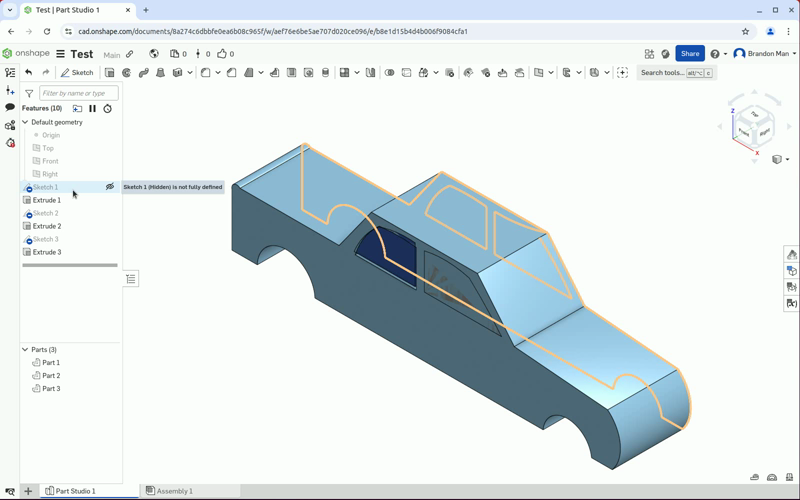
click(73, 189)